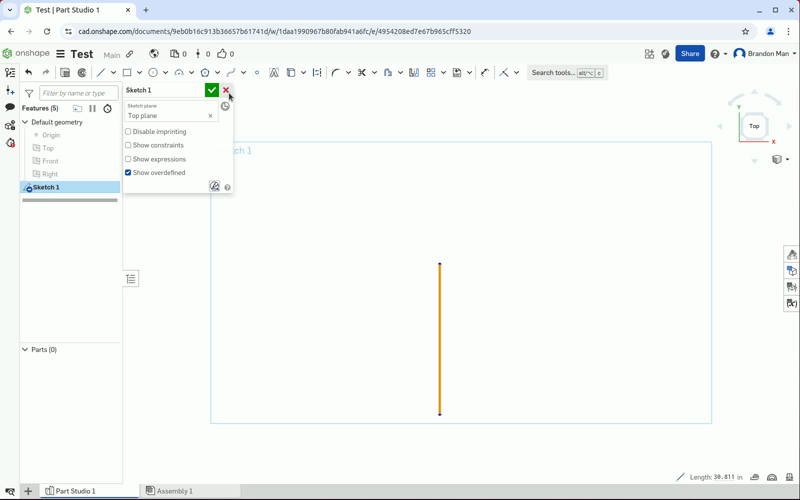
key(shift+h)
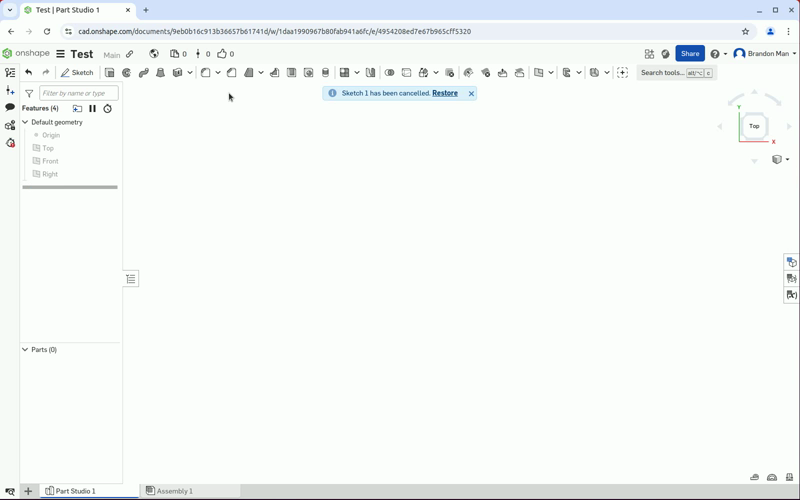
mouse_move(73, 352)
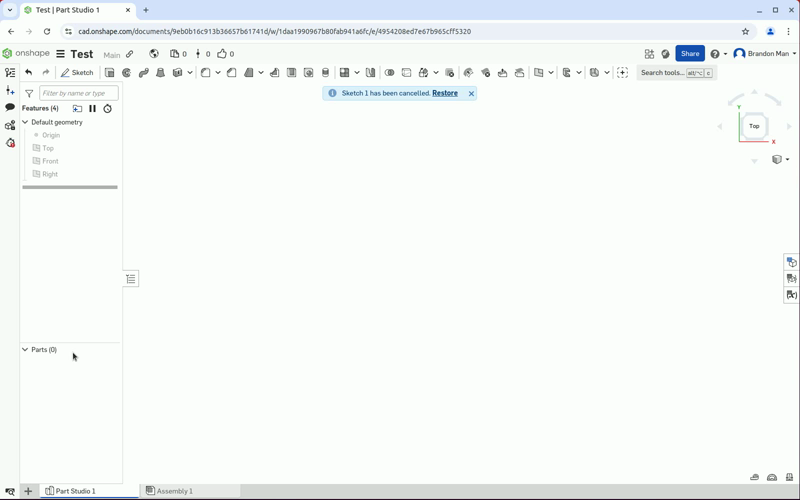
key(y)
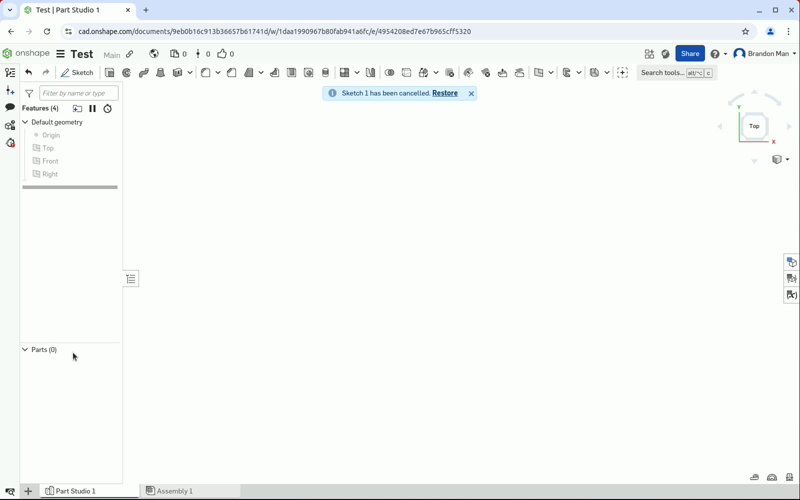
key(shift+p)
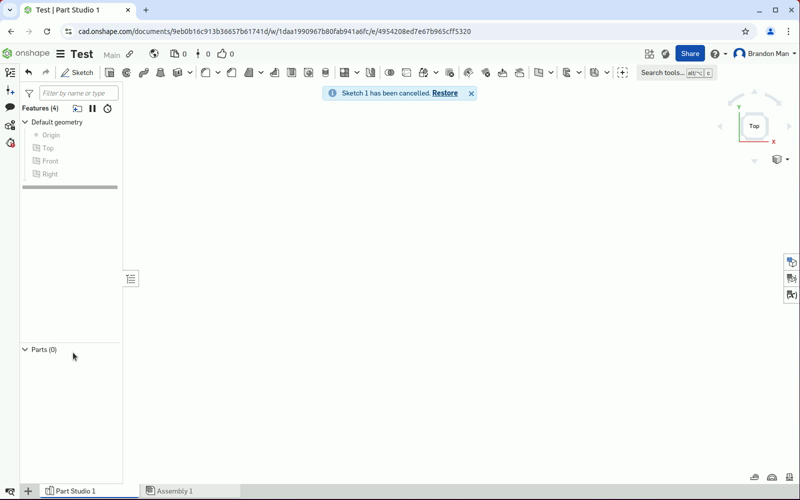
key(space)
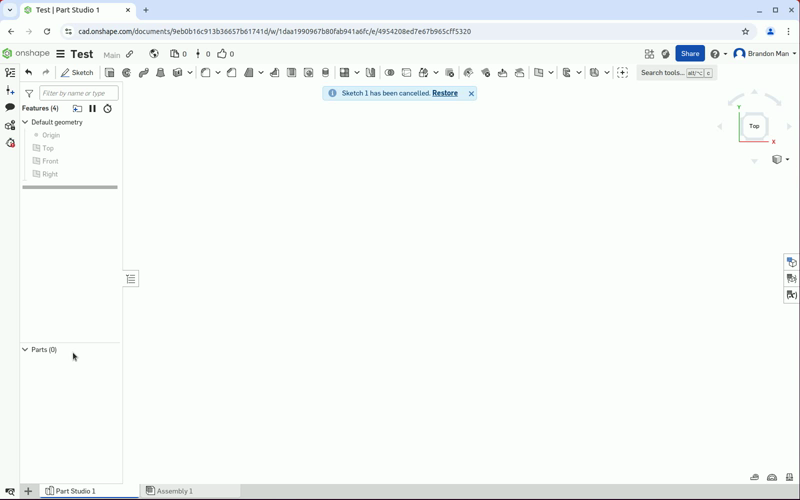
key_down(shift)
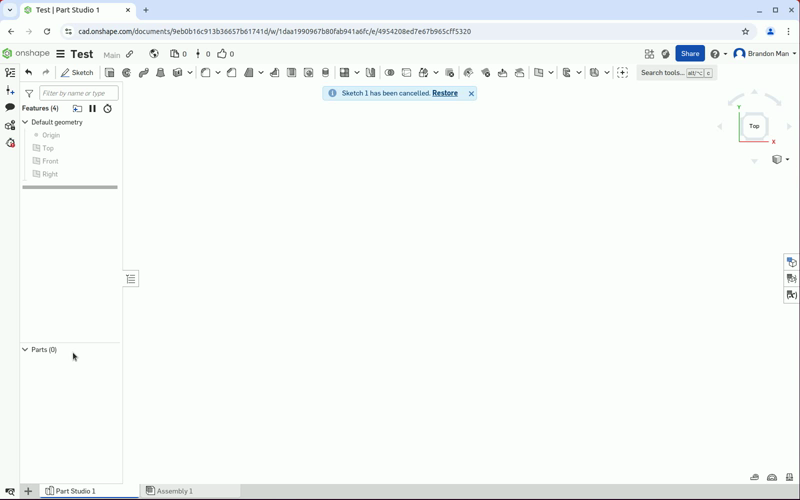
key(up)
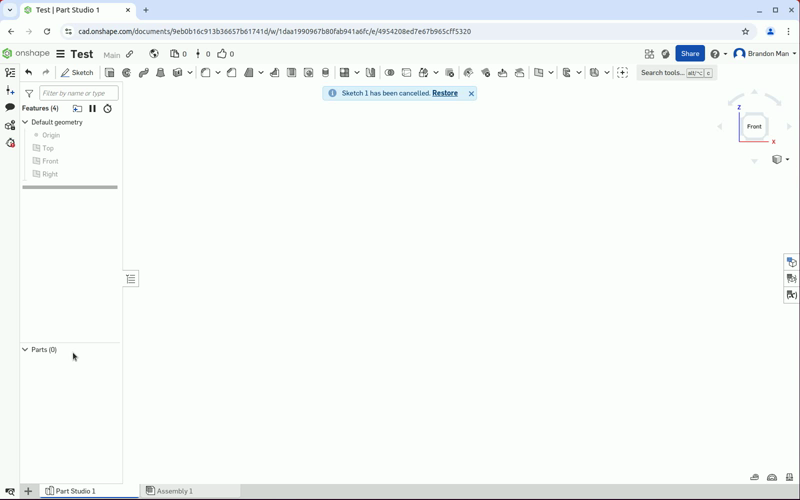
key_up(shift)
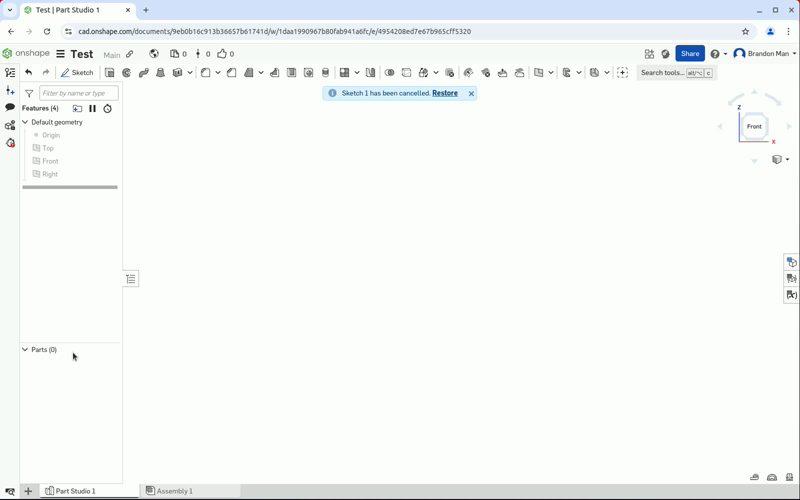
mouse_move(73, 352)
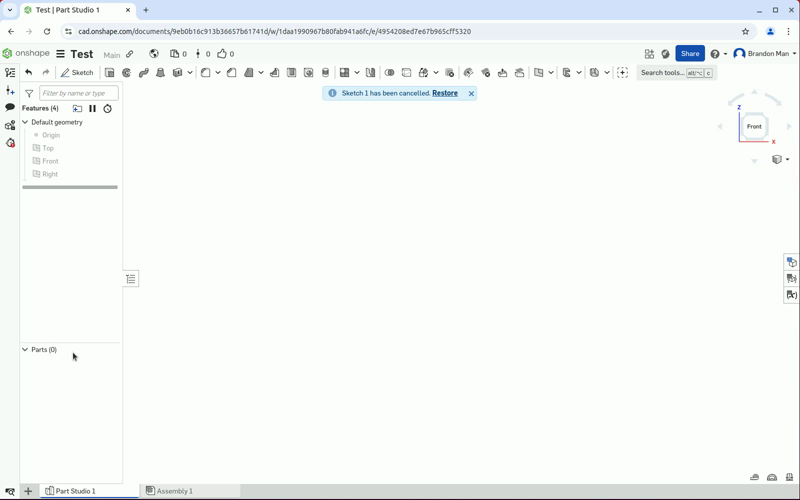
key(shift+y)
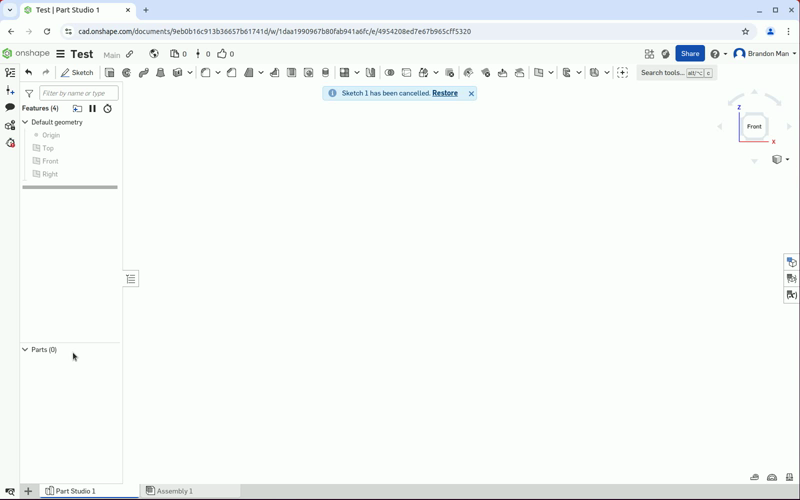
key(shift+s)
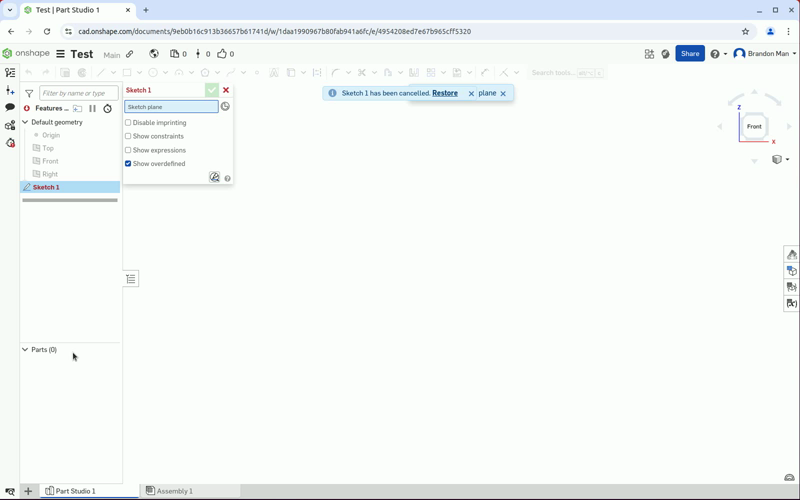
mouse_move(73, 163)
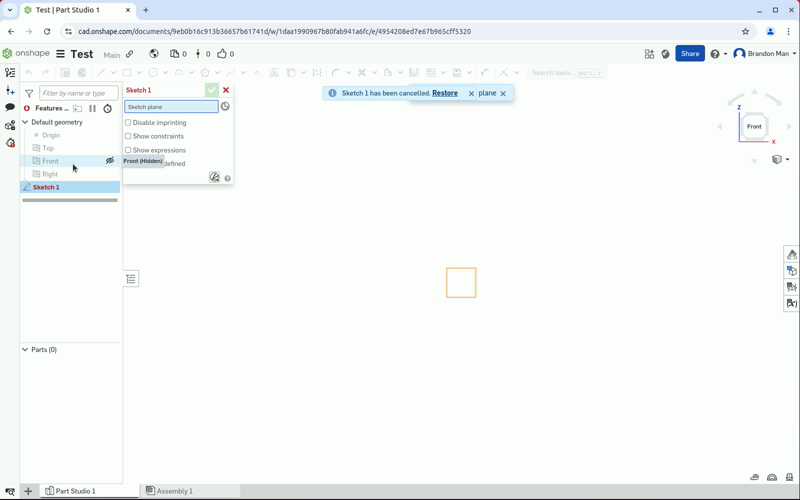
click(73, 163)
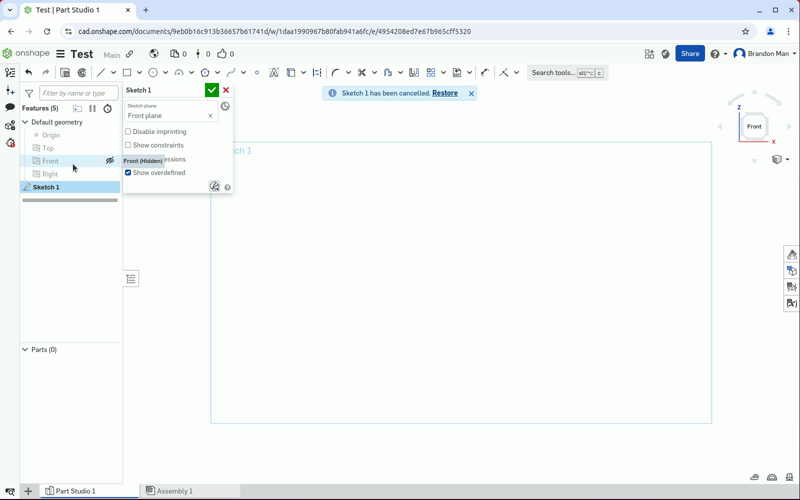
mouse_move(73, 352)
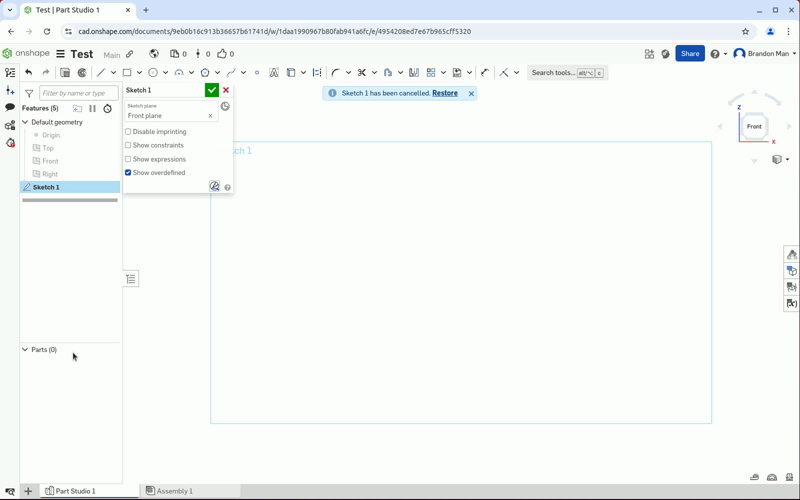
key(y)
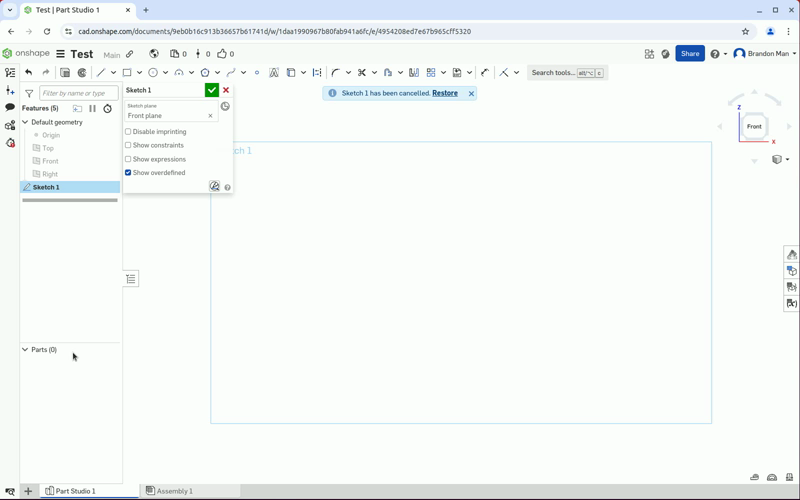
key(a)
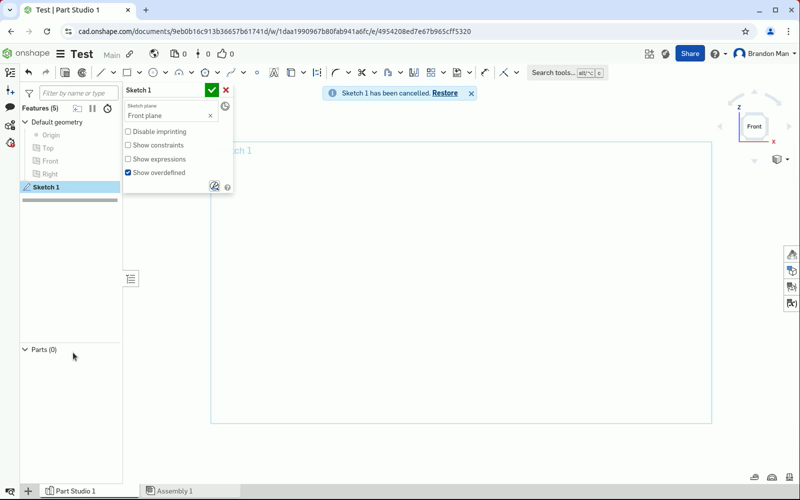
key_down(shift)
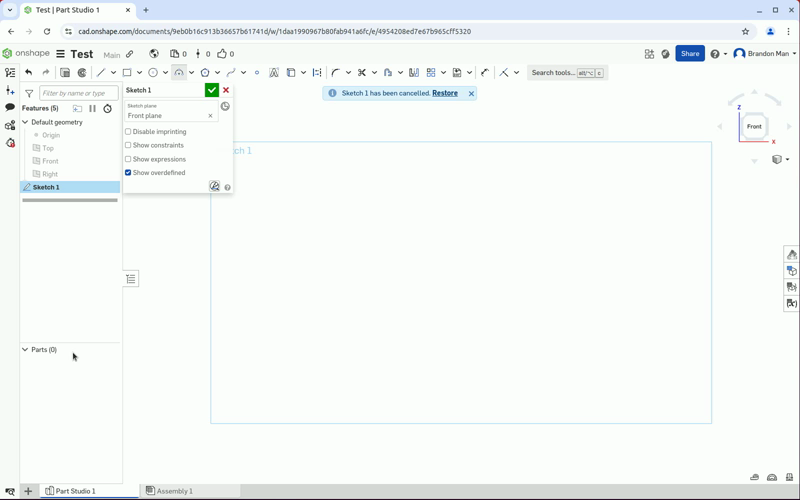
mouse_move(460, 232)
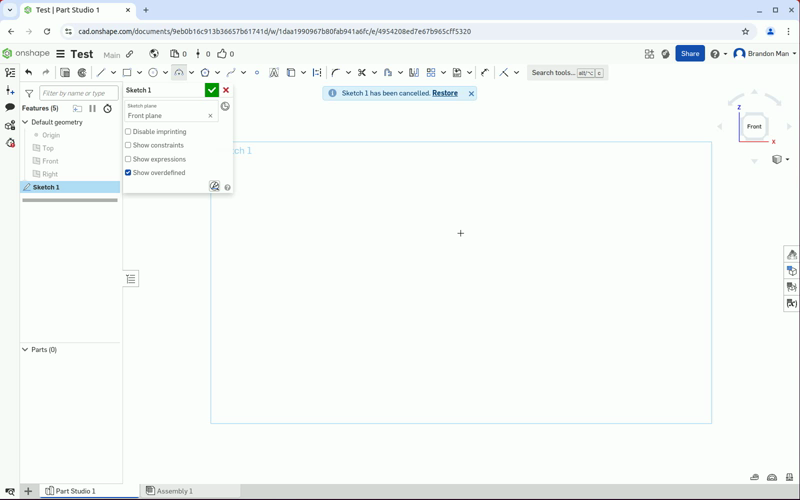
click(460, 232)
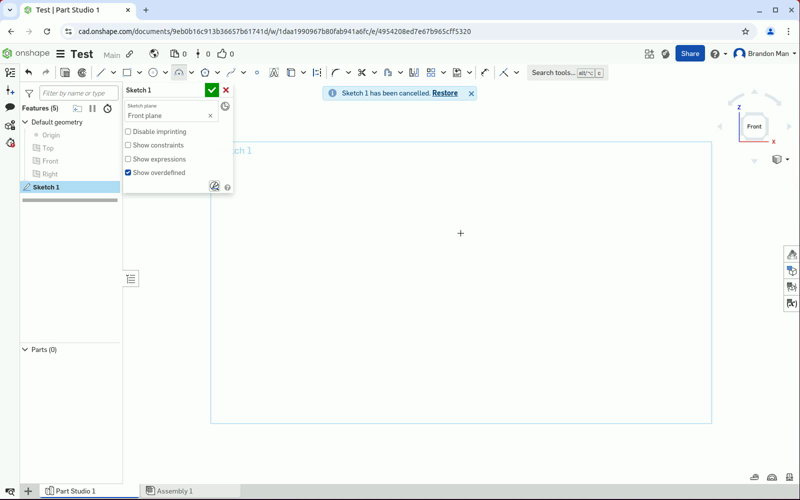
key_up(shift)
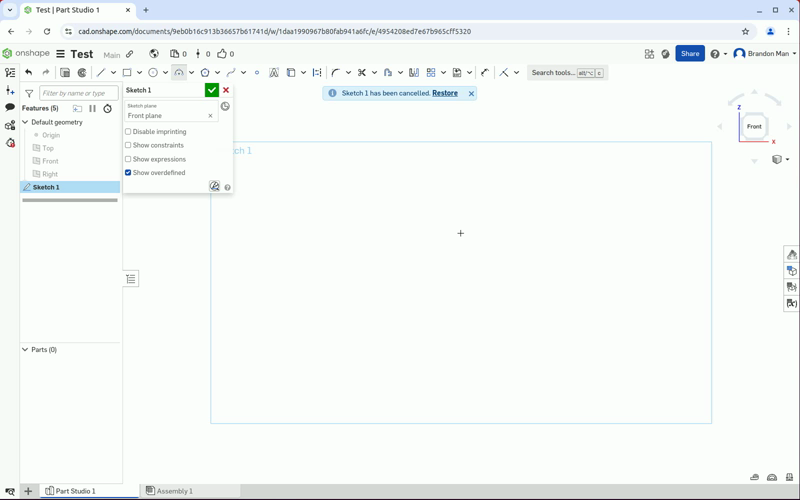
key_down(shift)
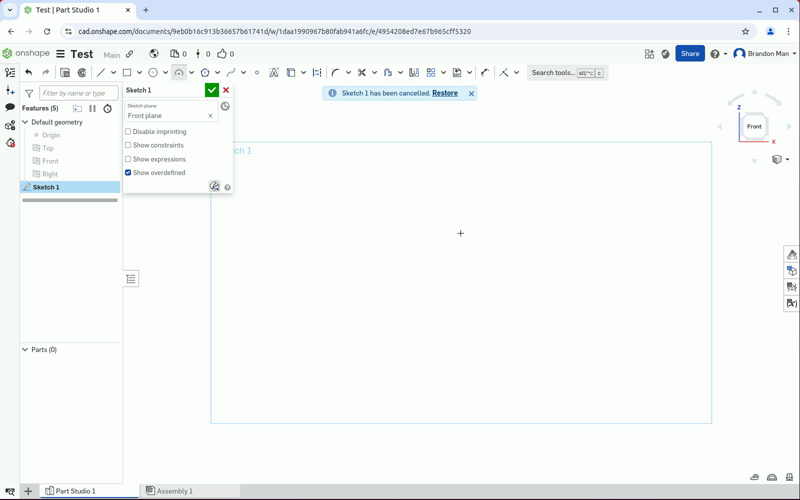
mouse_move(512, 283)
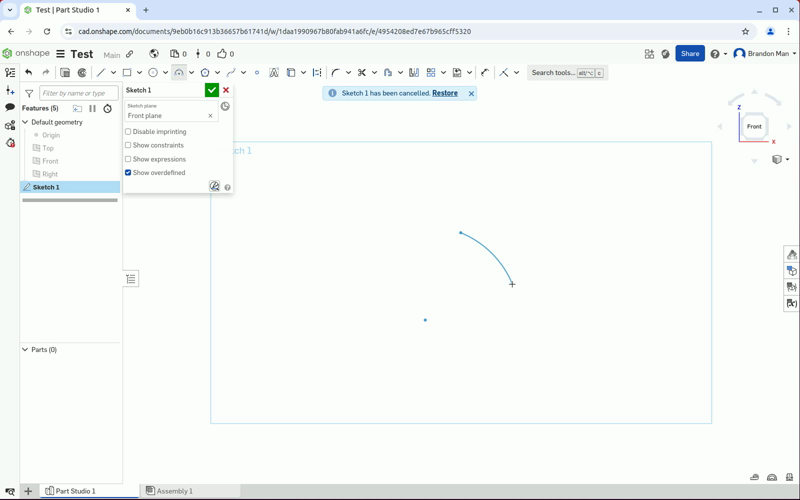
click(512, 283)
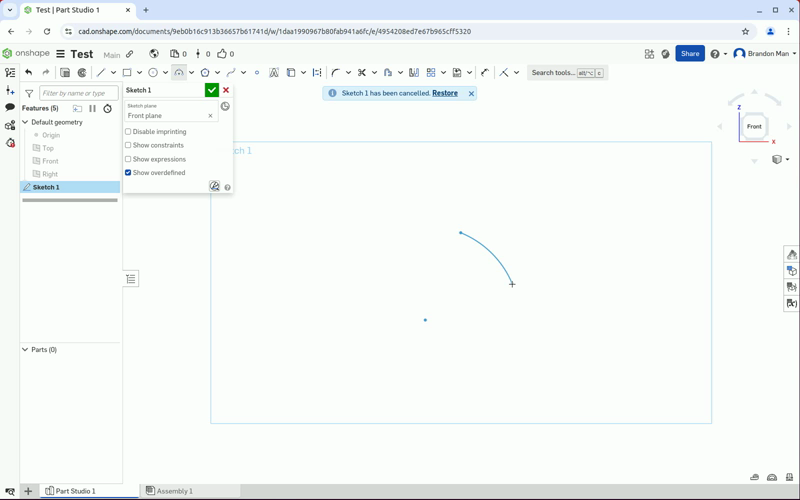
mouse_move(497, 247)
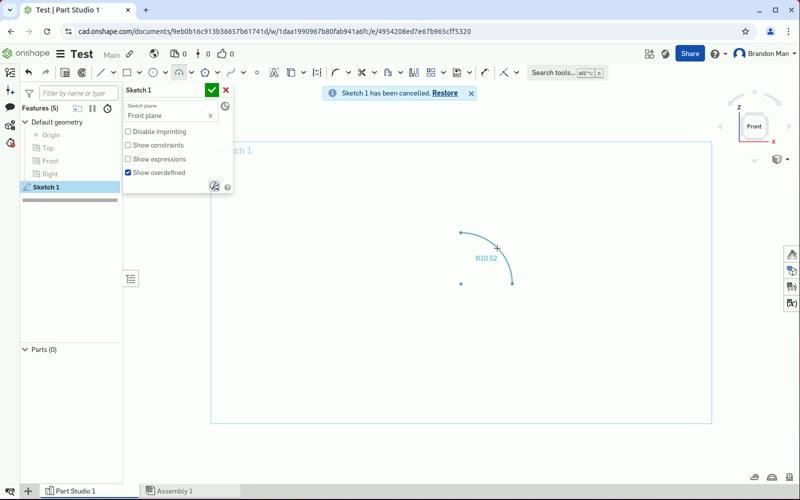
click(497, 247)
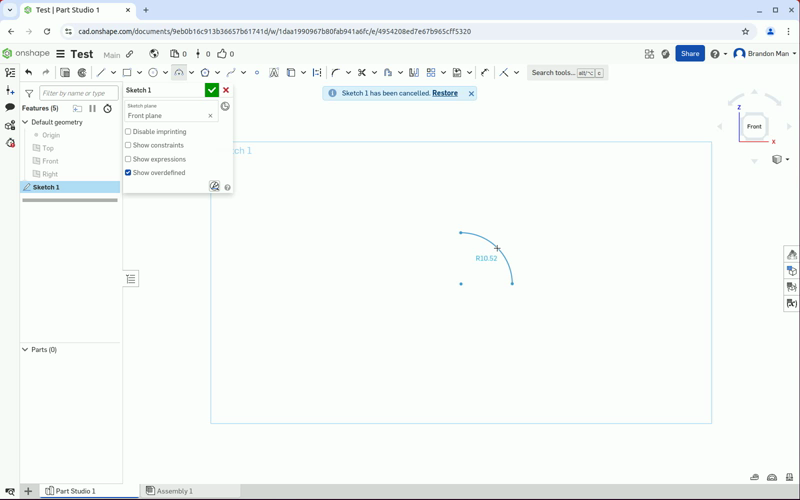
key_up(shift)
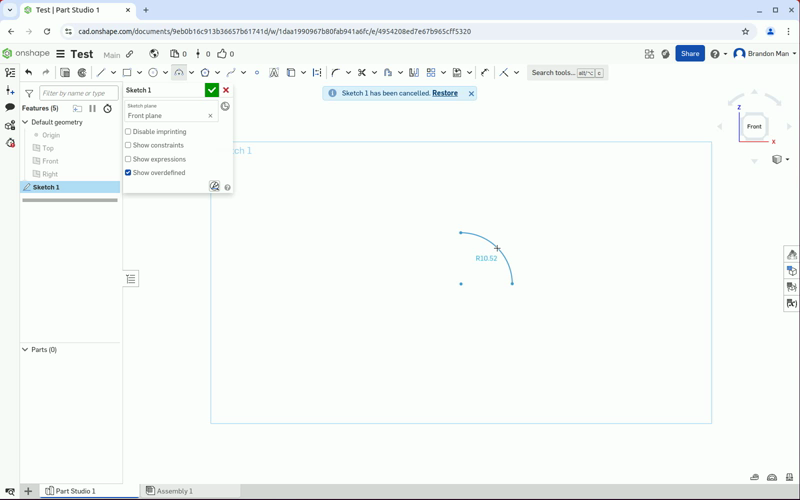
key(esc)
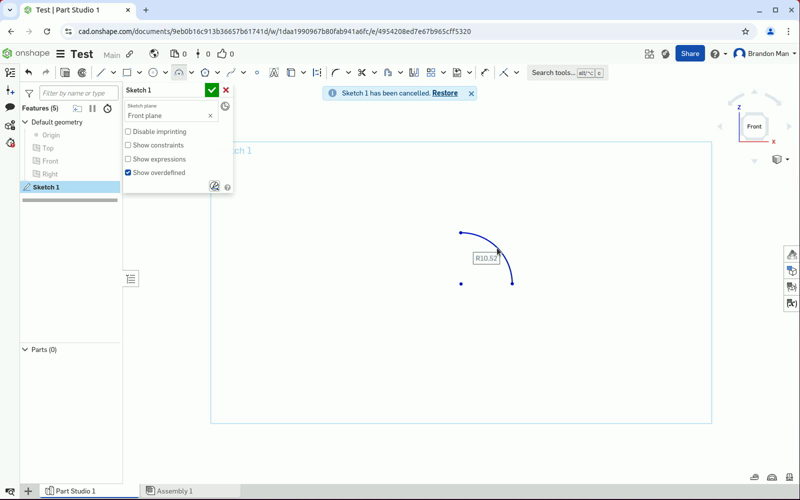
key(l)
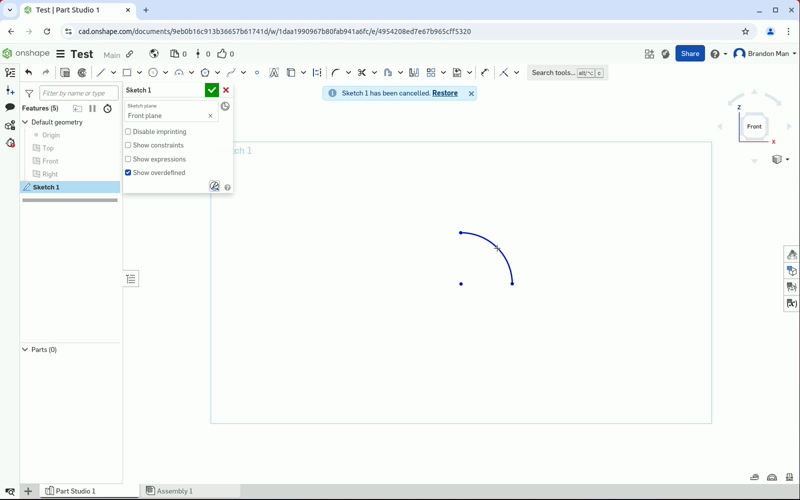
mouse_move(512, 283)
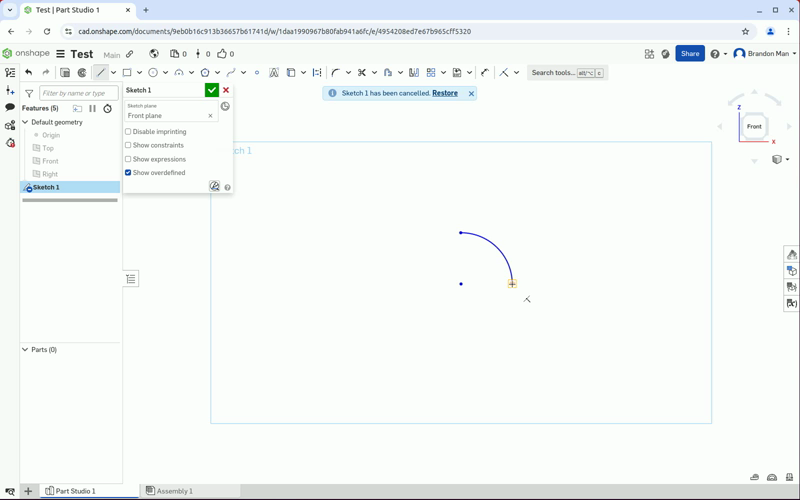
click(512, 283)
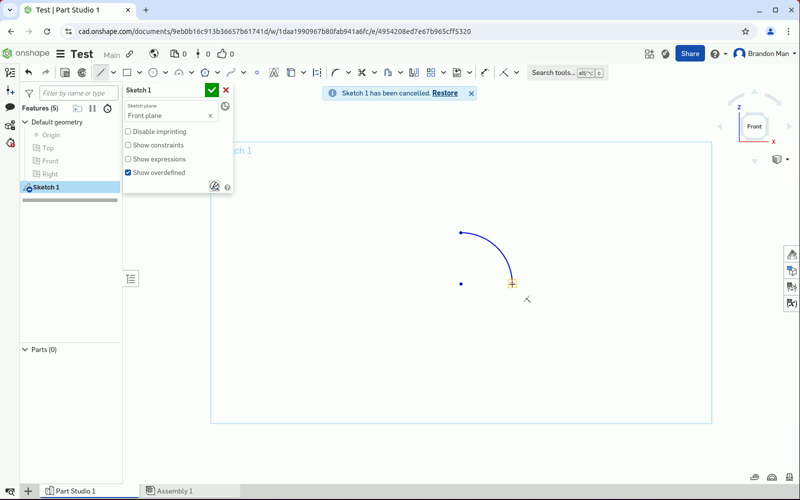
key_down(shift)
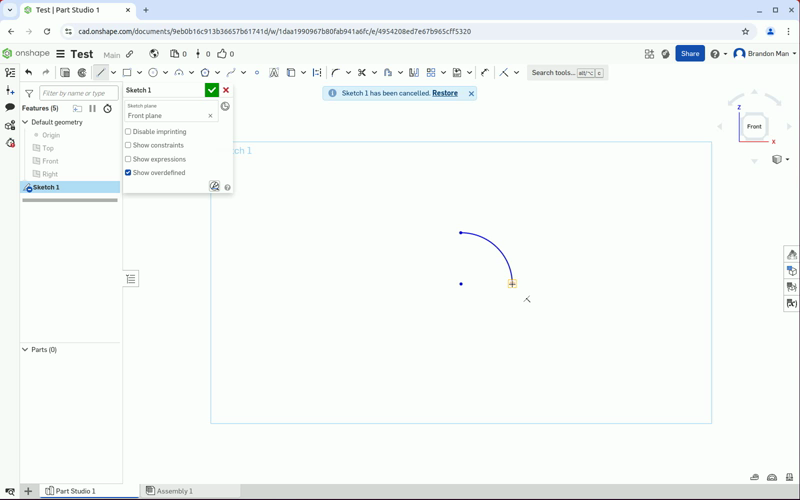
mouse_move(542, 283)
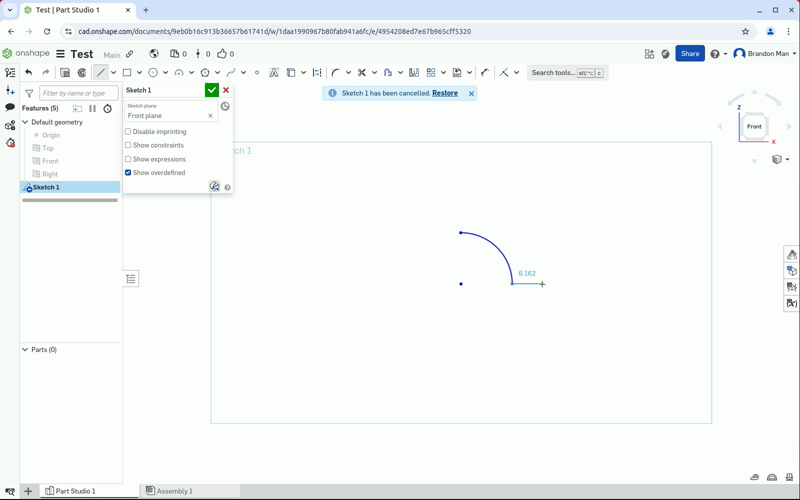
mouse_move(517, 283)
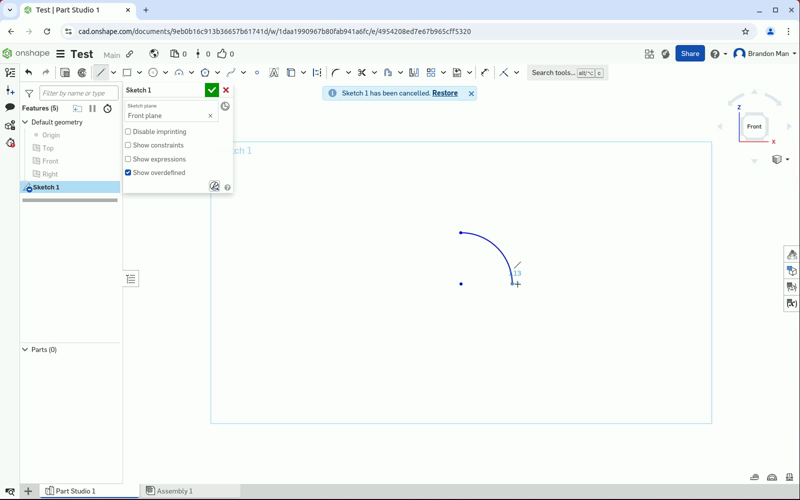
scroll(6)
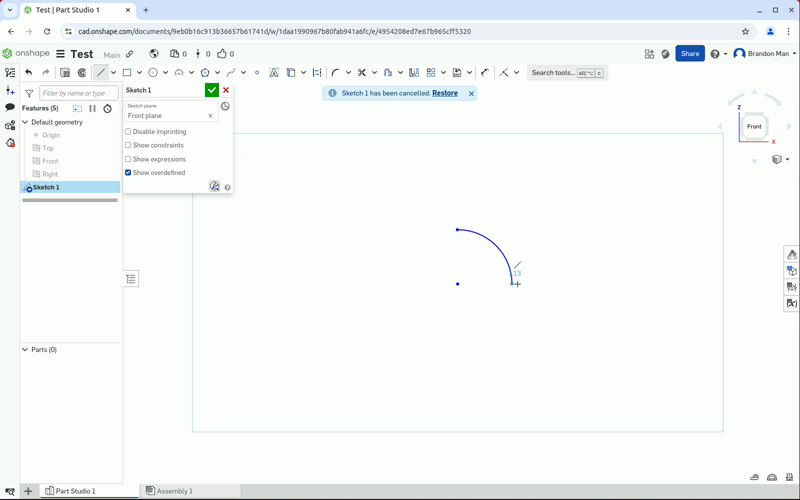
scroll(6)
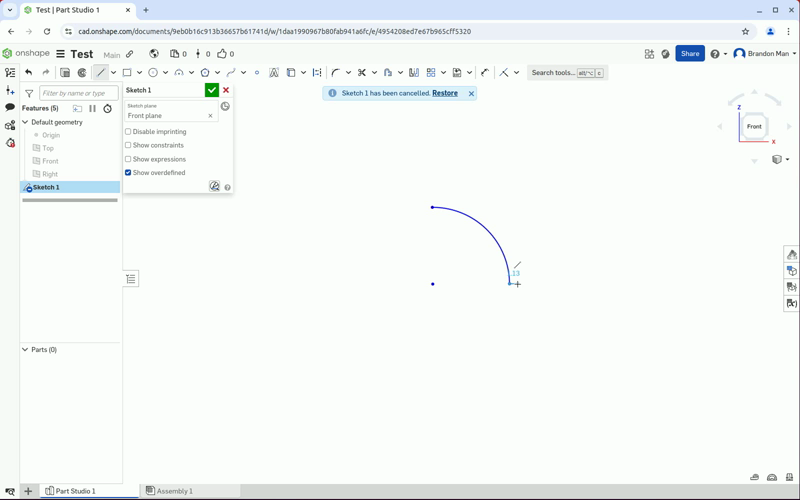
scroll(6)
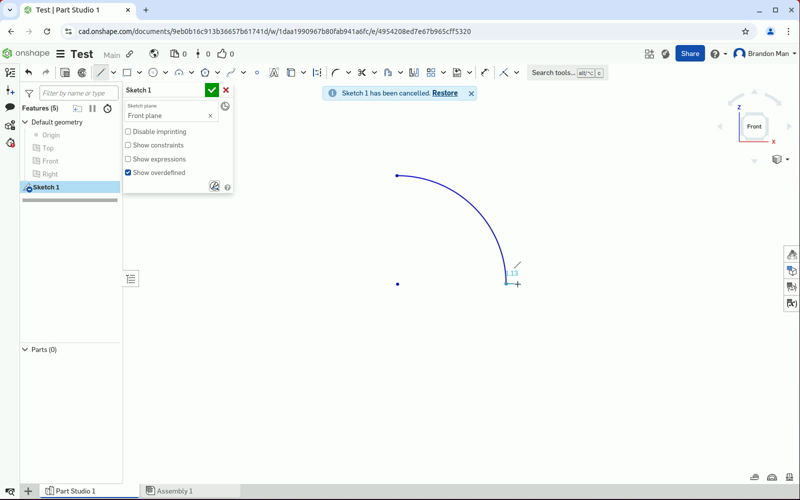
scroll(6)
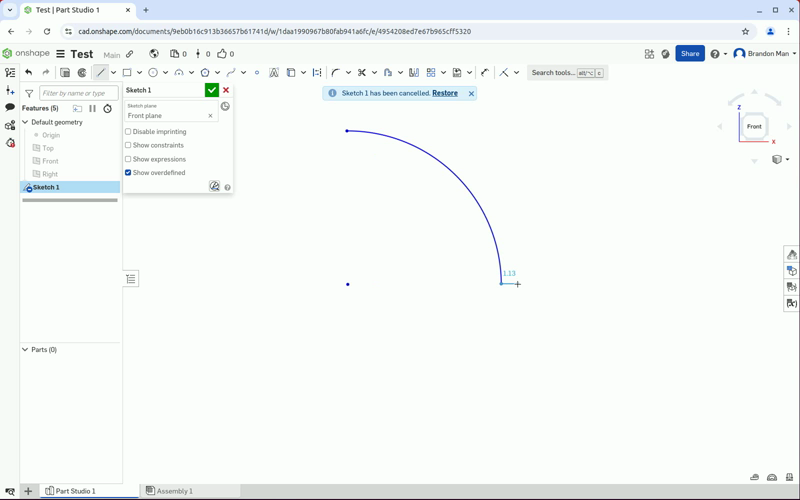
scroll(6)
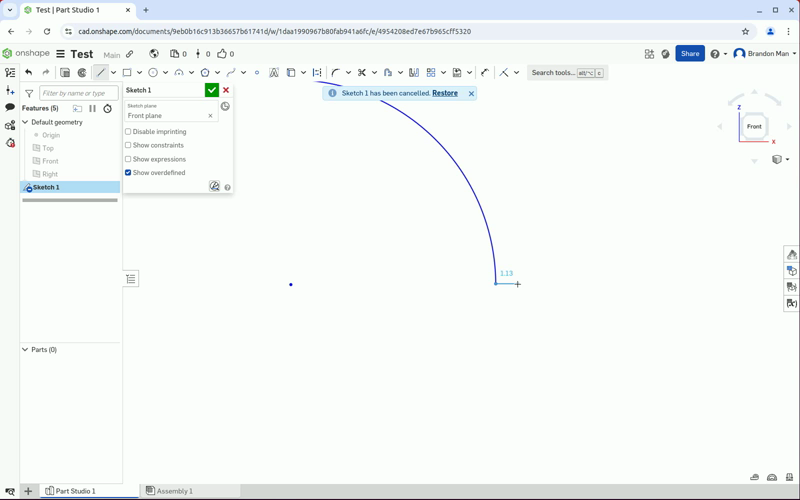
scroll(6)
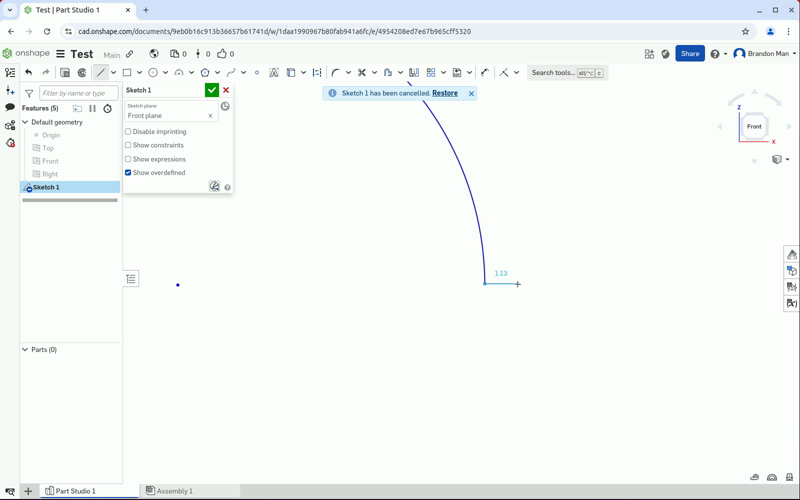
scroll(6)
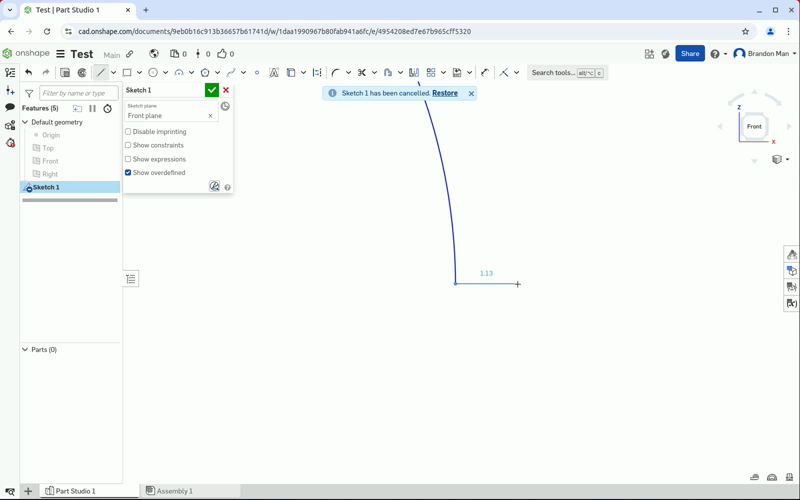
click(517, 283)
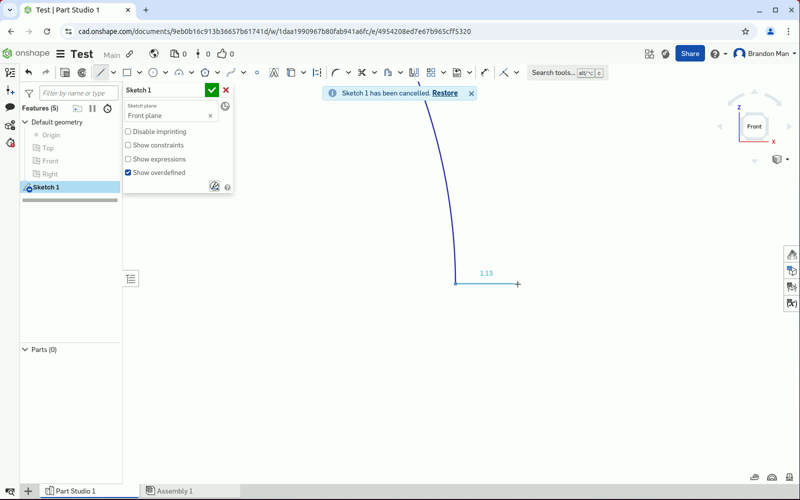
scroll(-6)
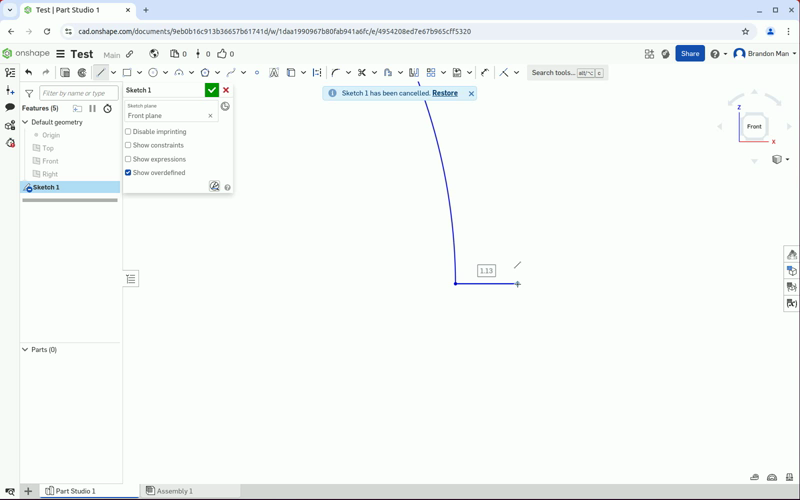
scroll(-6)
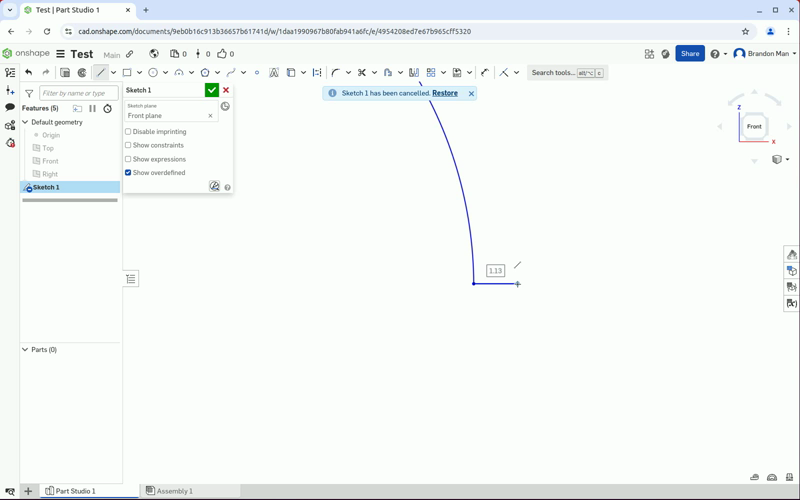
scroll(-6)
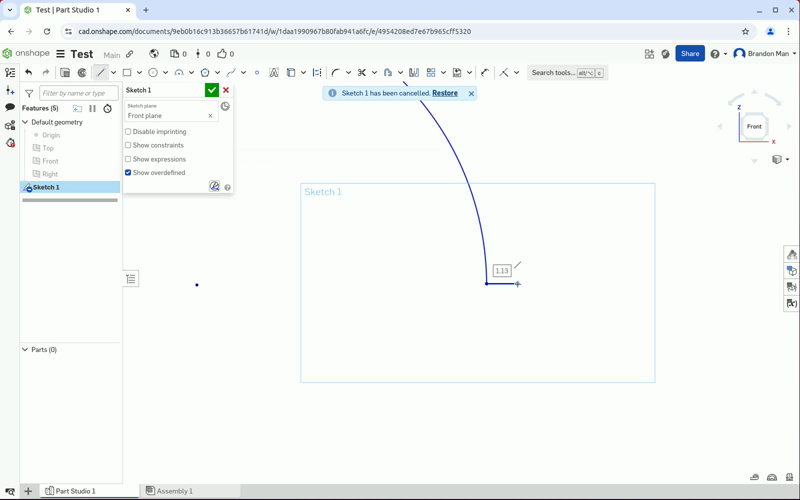
scroll(-6)
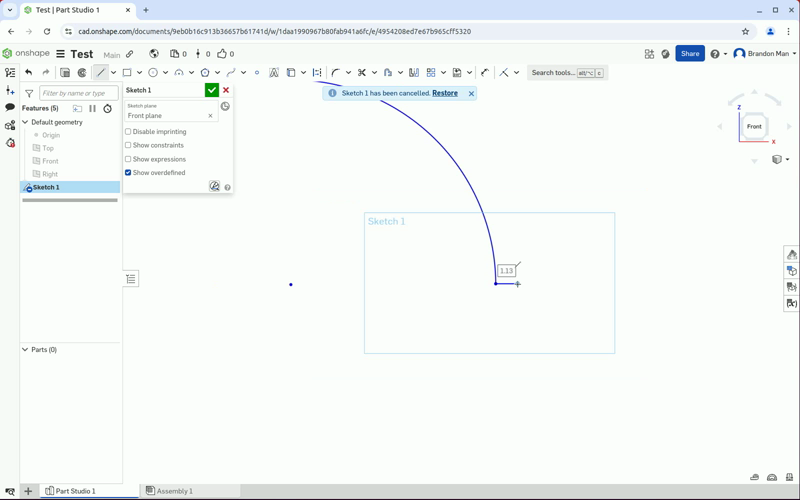
scroll(-6)
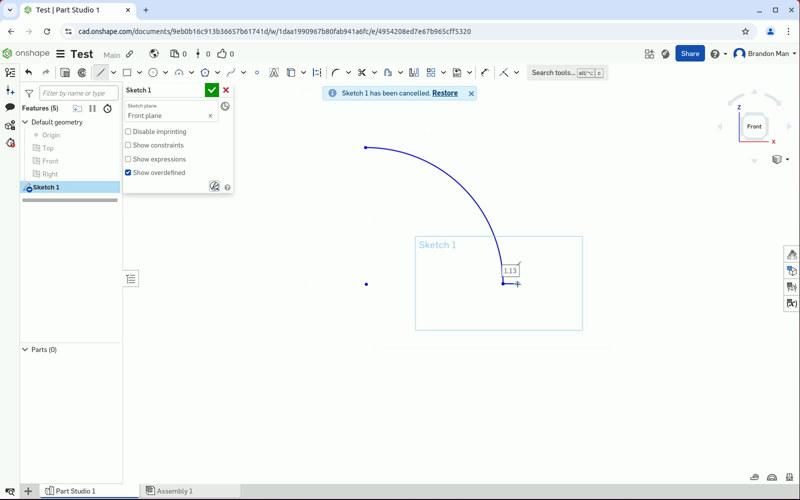
scroll(-6)
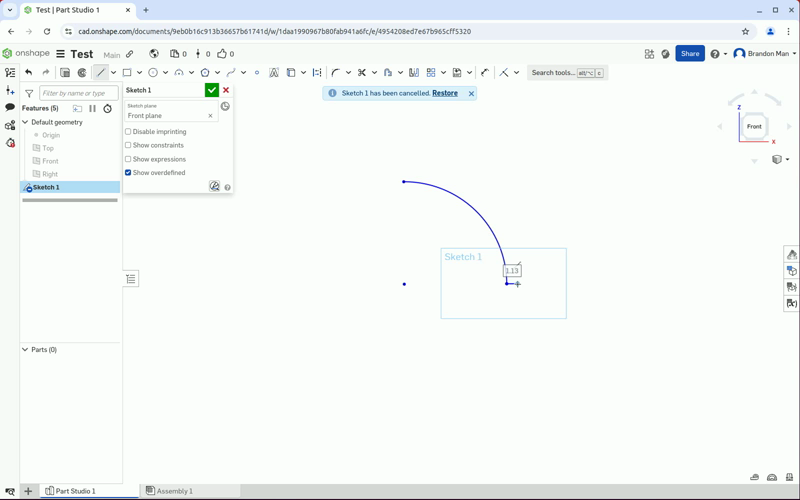
scroll(-6)
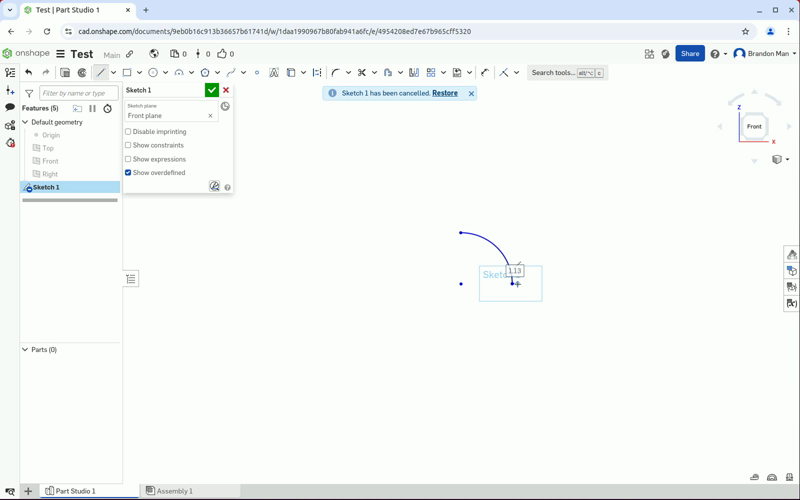
key_up(shift)
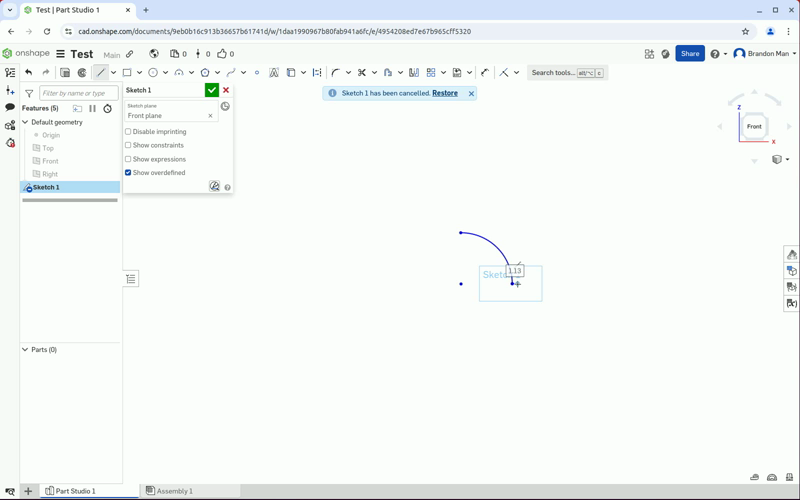
key(esc)
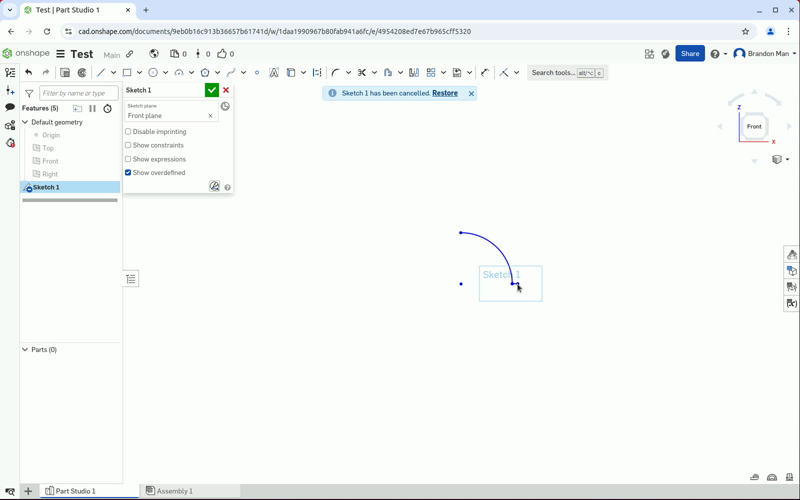
key(a)
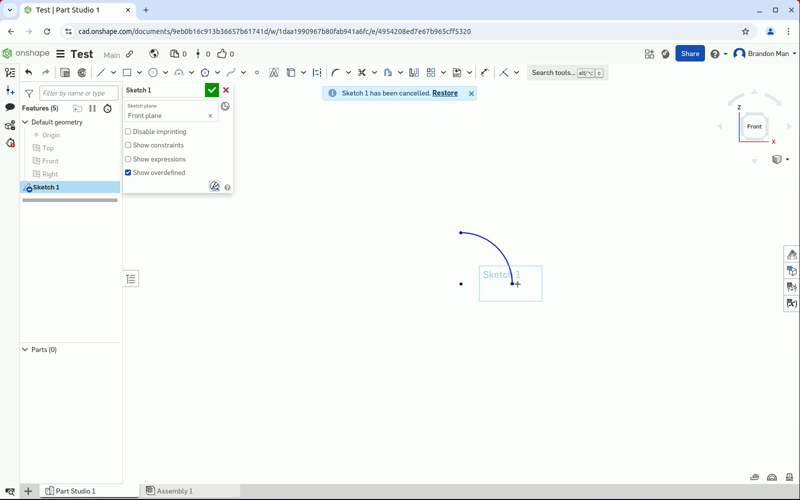
mouse_move(517, 283)
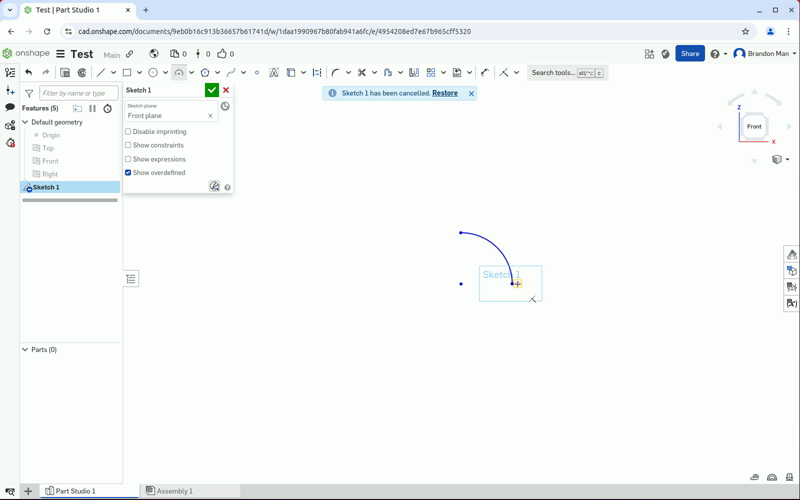
click(517, 283)
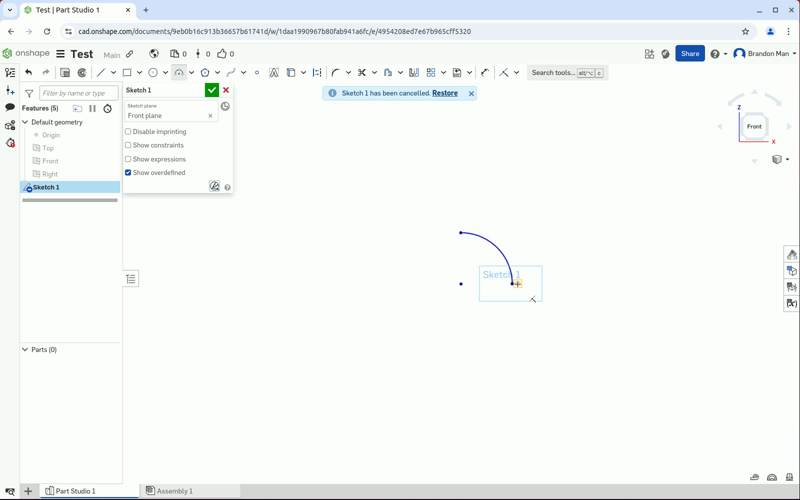
key_down(shift)
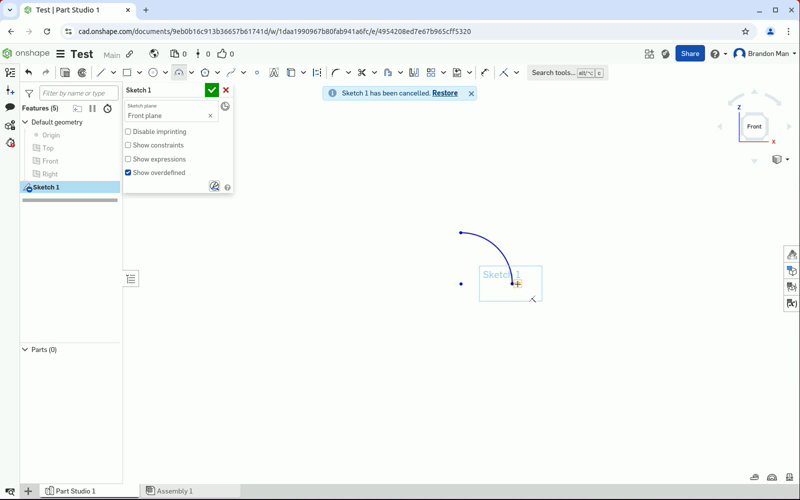
mouse_move(460, 226)
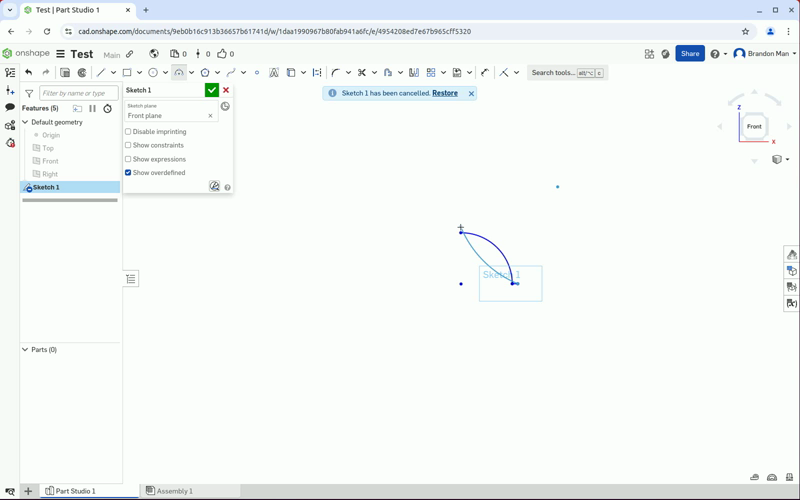
click(460, 226)
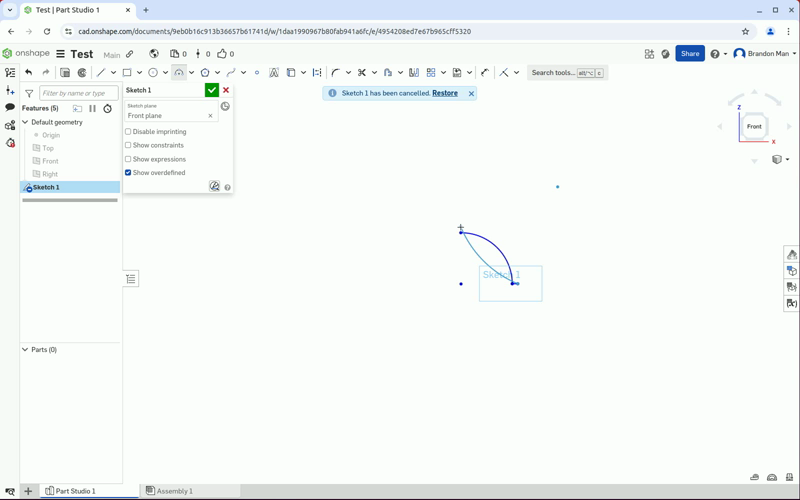
mouse_move(501, 243)
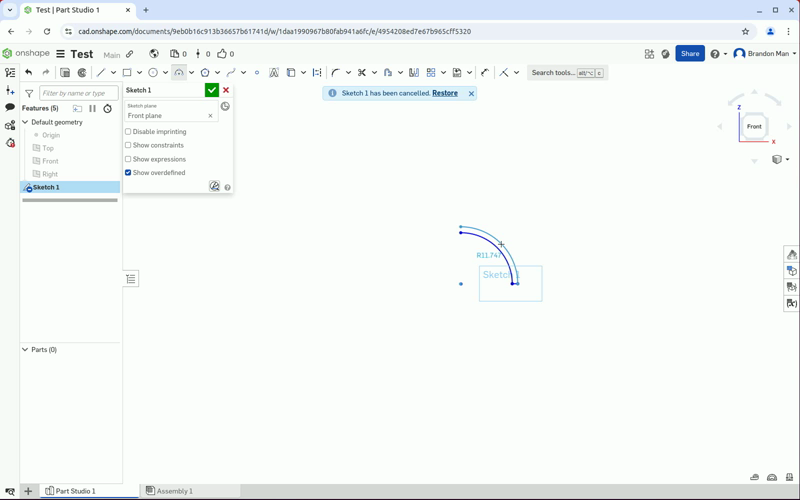
click(501, 243)
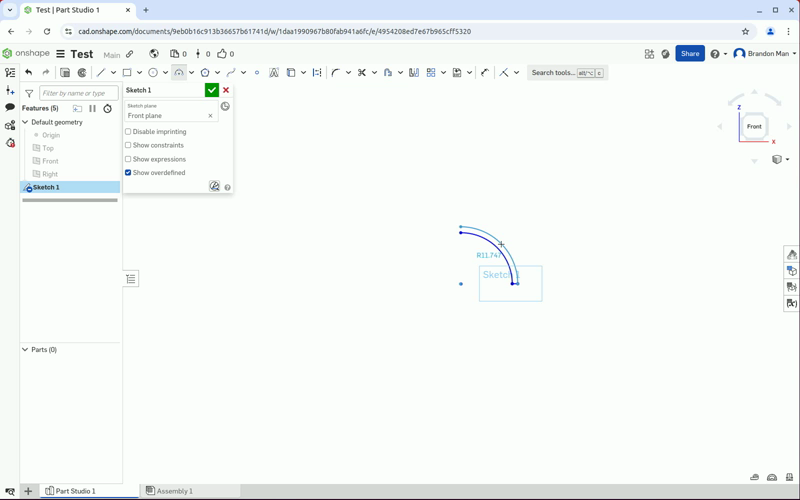
key_up(shift)
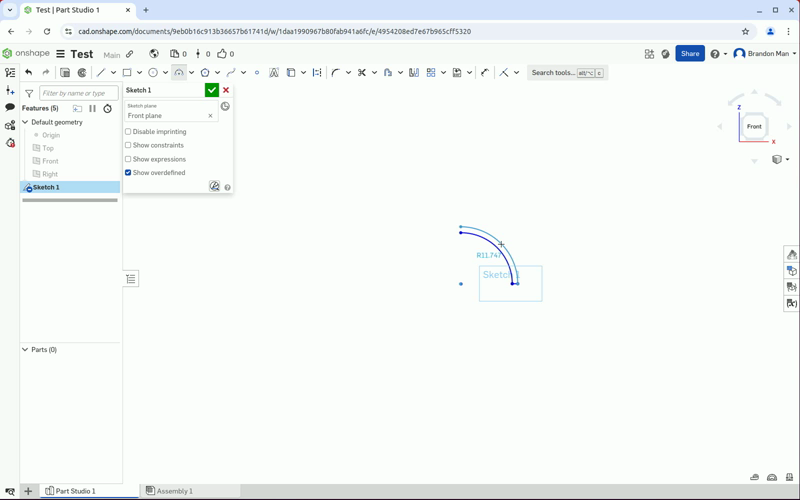
key(esc)
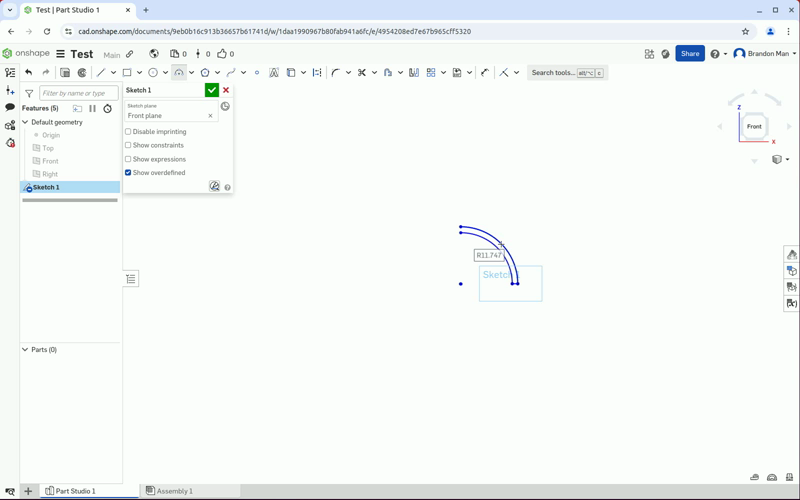
key(l)
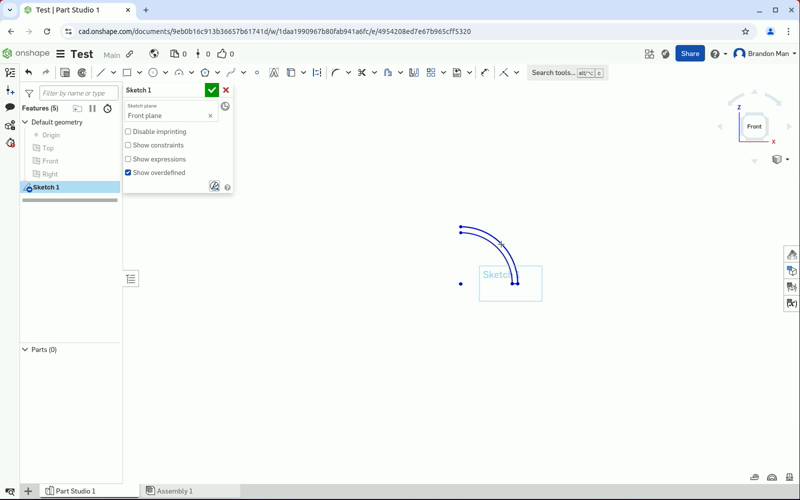
mouse_move(460, 226)
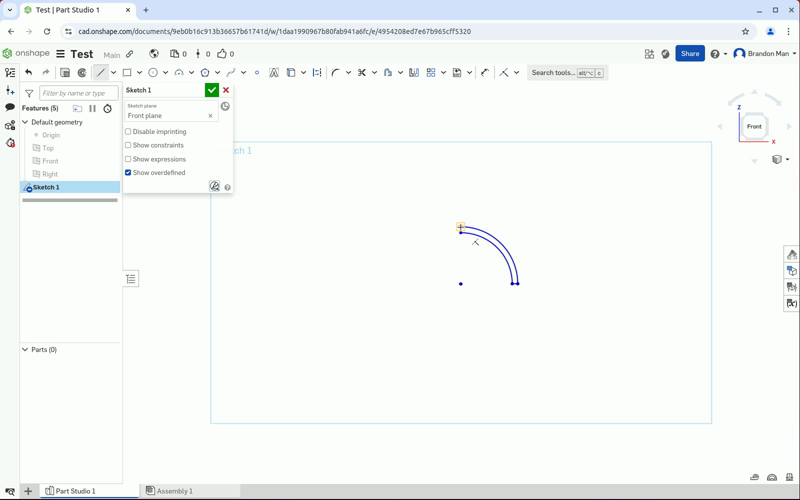
click(460, 226)
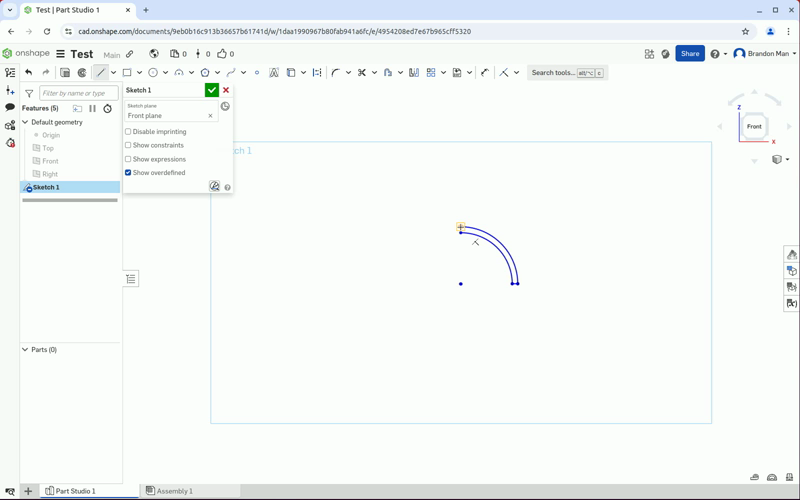
mouse_move(490, 226)
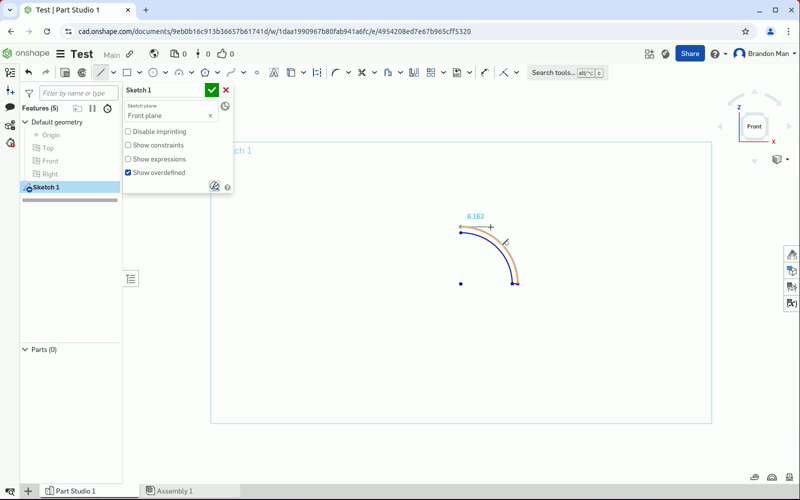
key_down(shift)
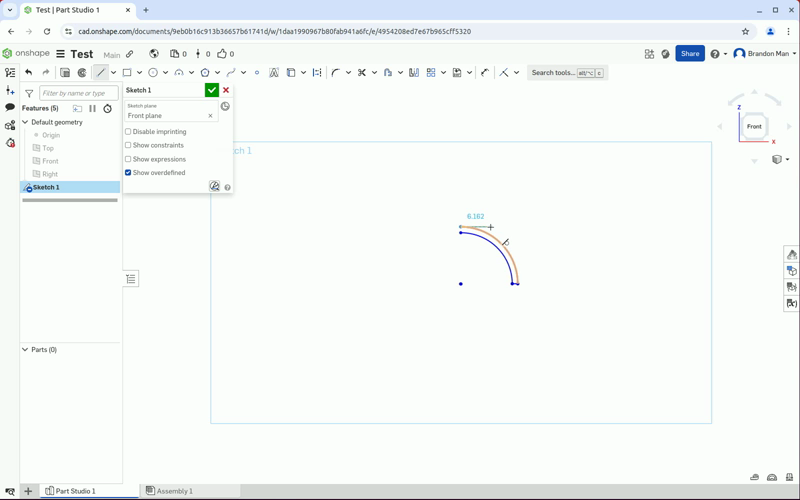
mouse_move(460, 232)
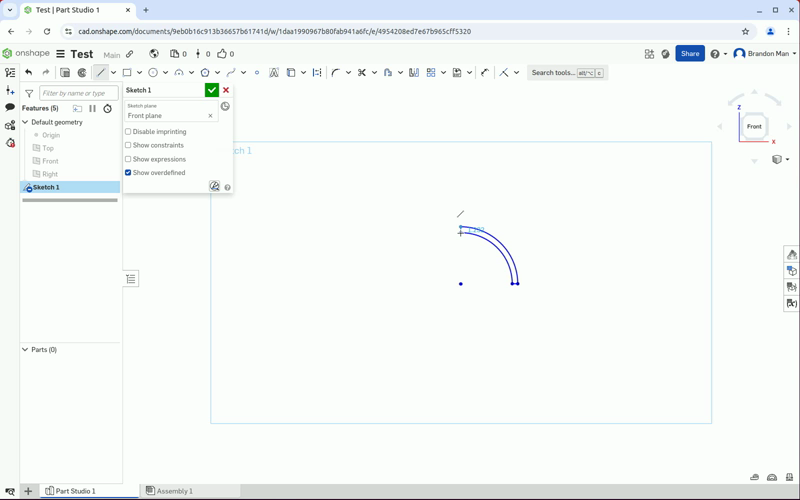
scroll(6)
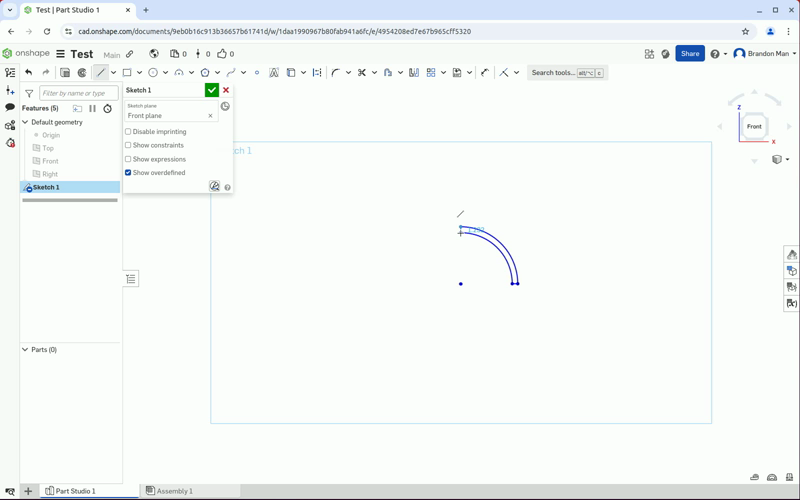
scroll(6)
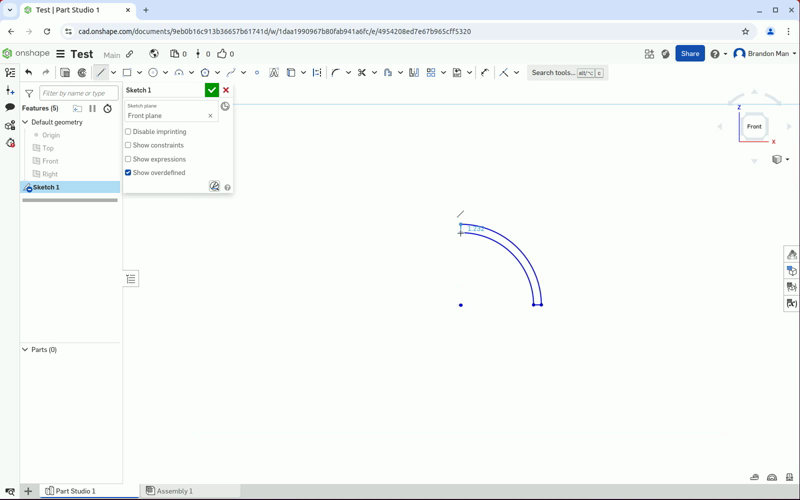
scroll(6)
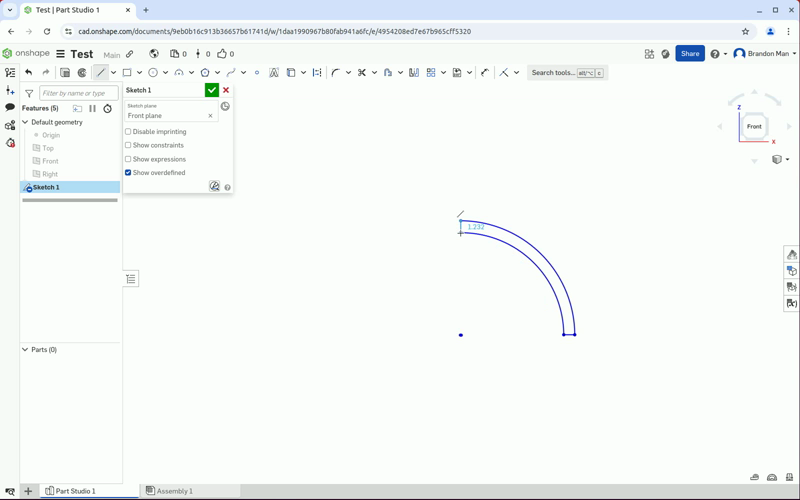
scroll(6)
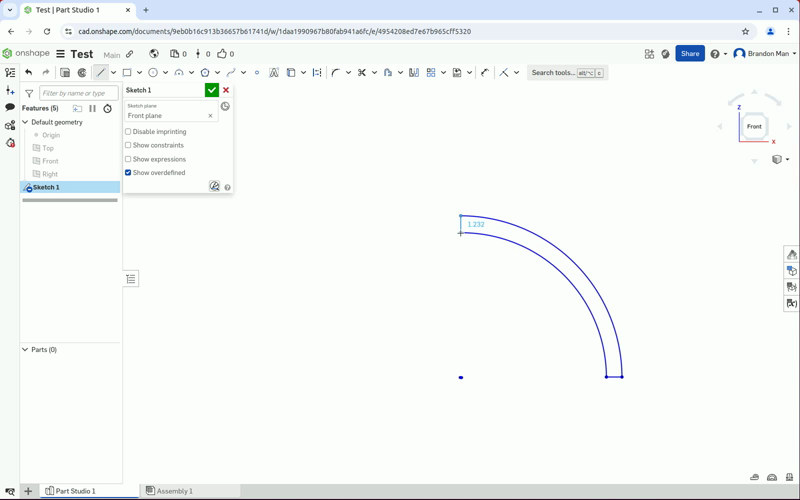
scroll(6)
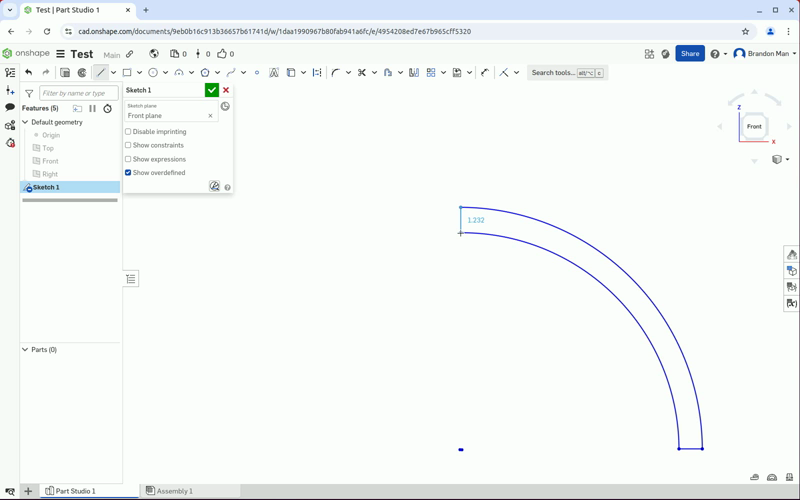
scroll(6)
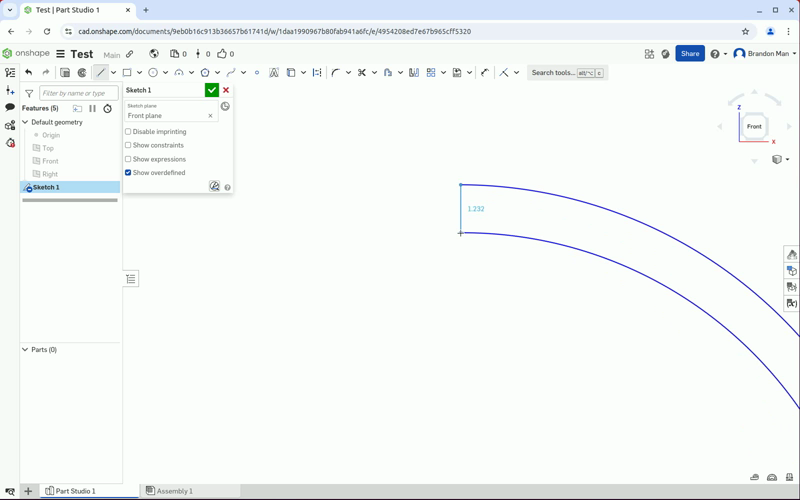
scroll(6)
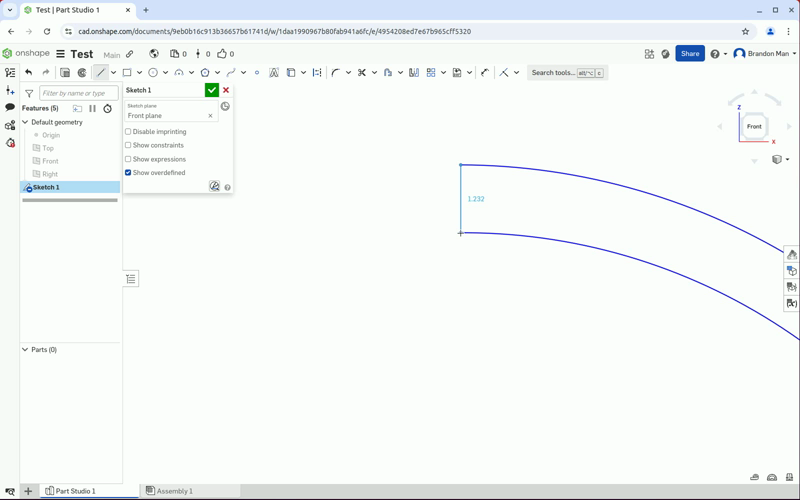
key_up(shift)
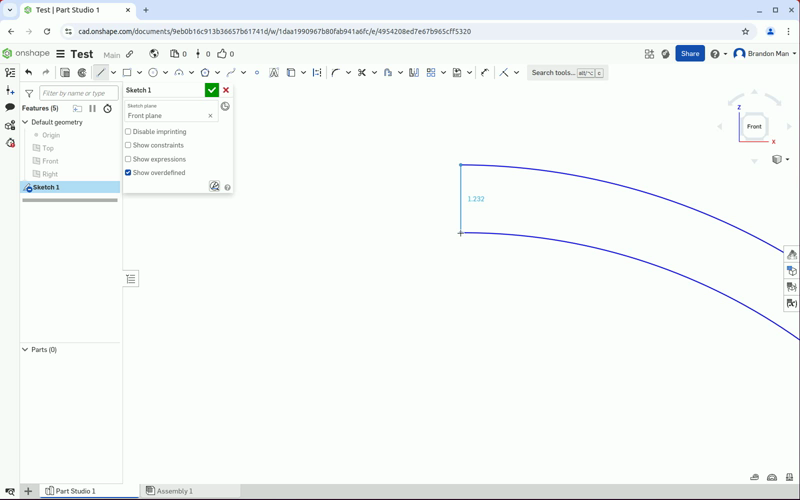
click(460, 232)
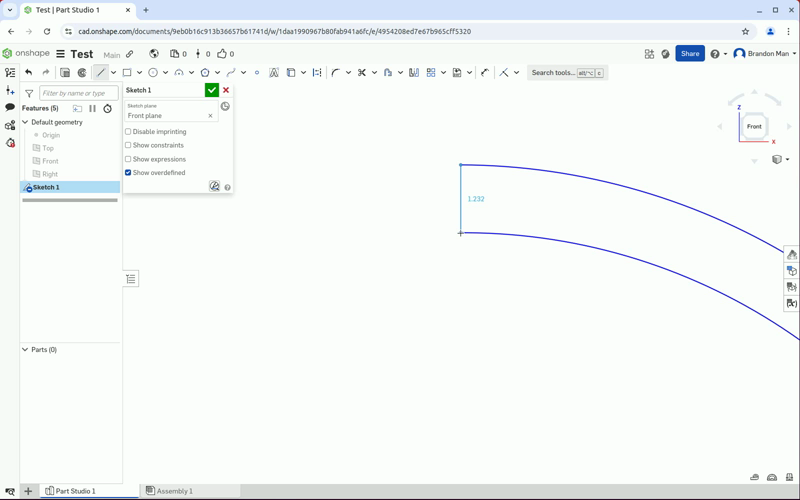
scroll(-6)
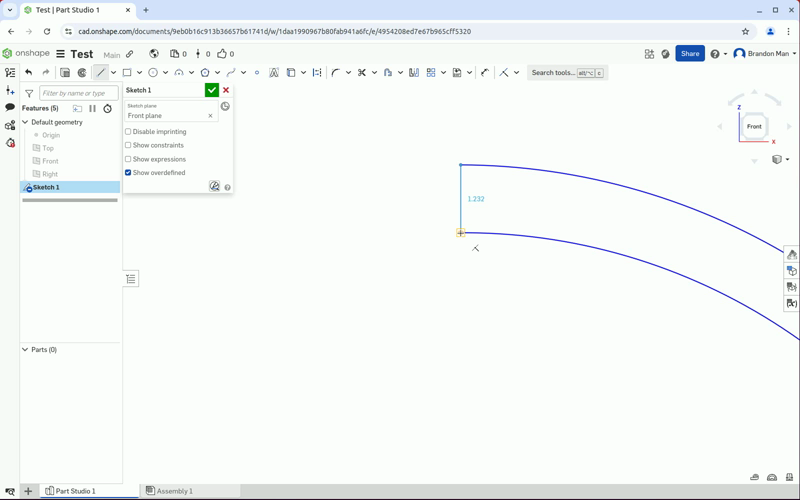
scroll(-6)
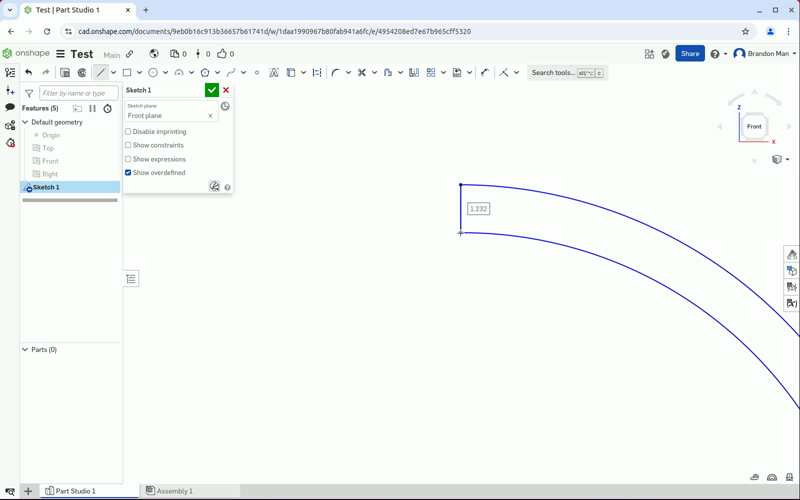
scroll(-6)
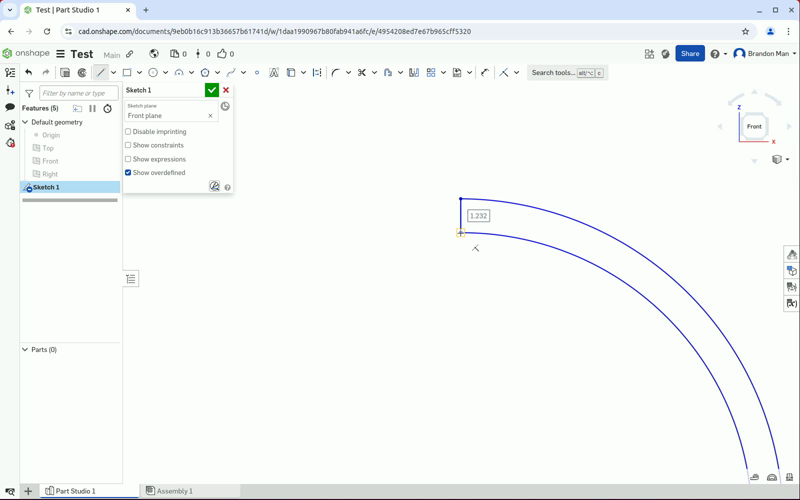
scroll(-6)
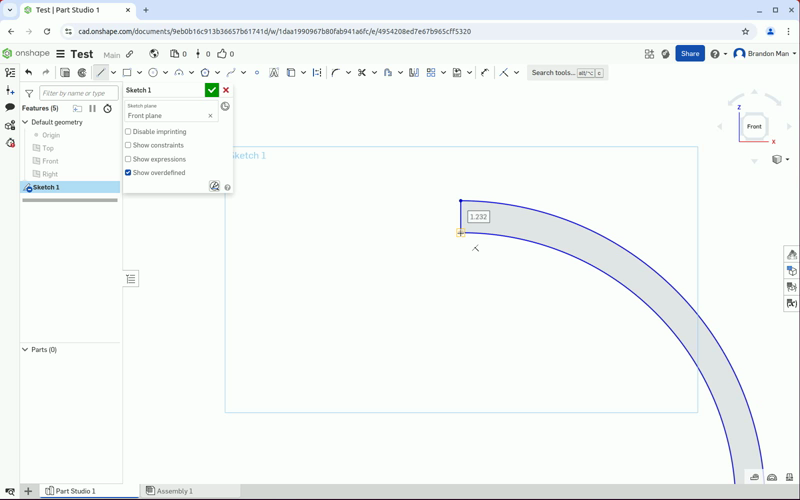
scroll(-6)
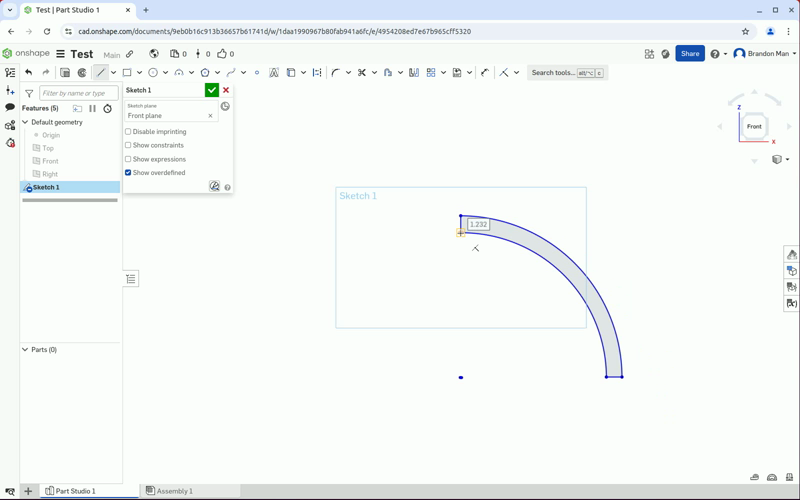
scroll(-6)
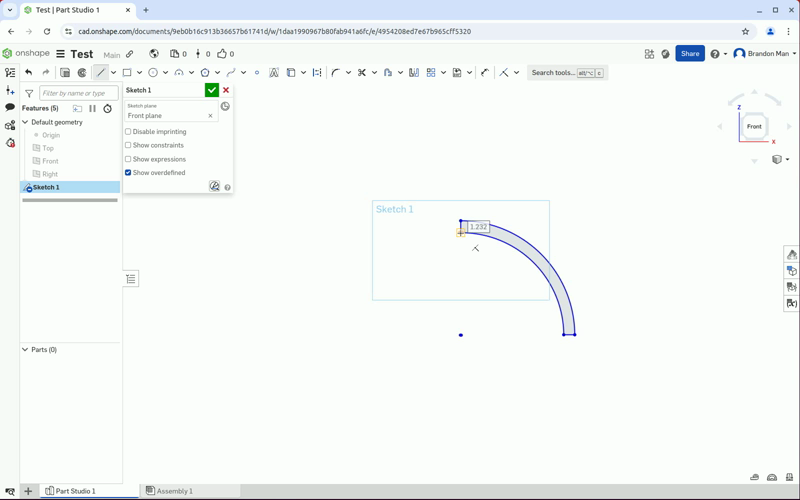
scroll(-6)
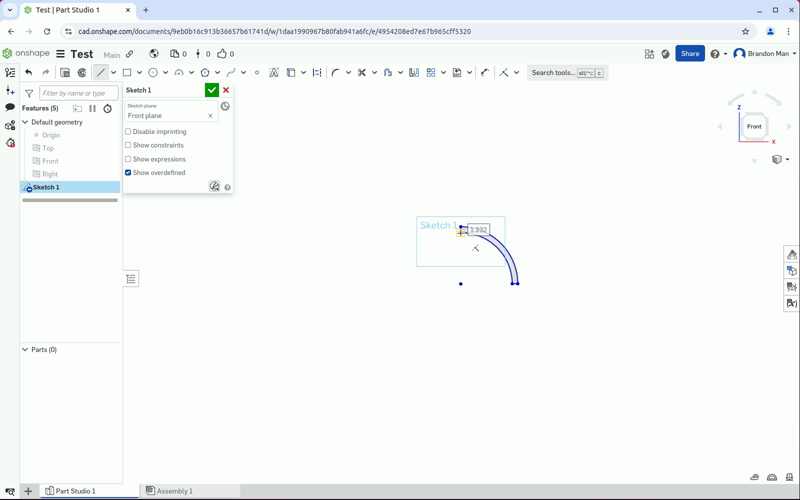
key(esc)
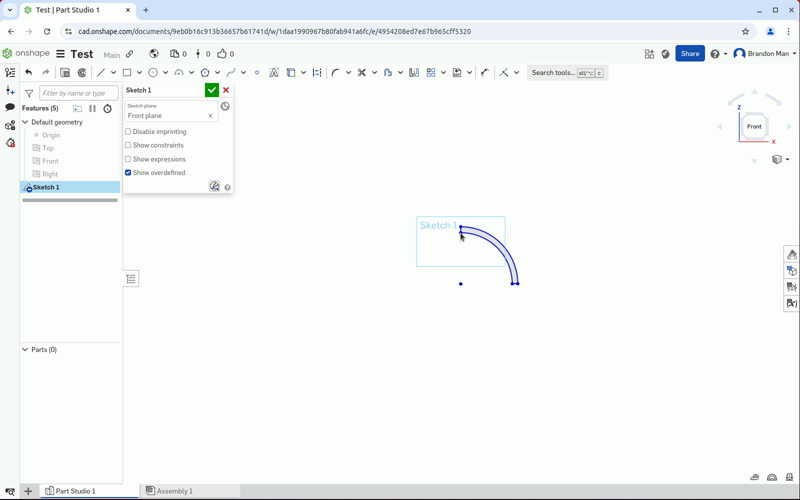
mouse_move(506, 255)
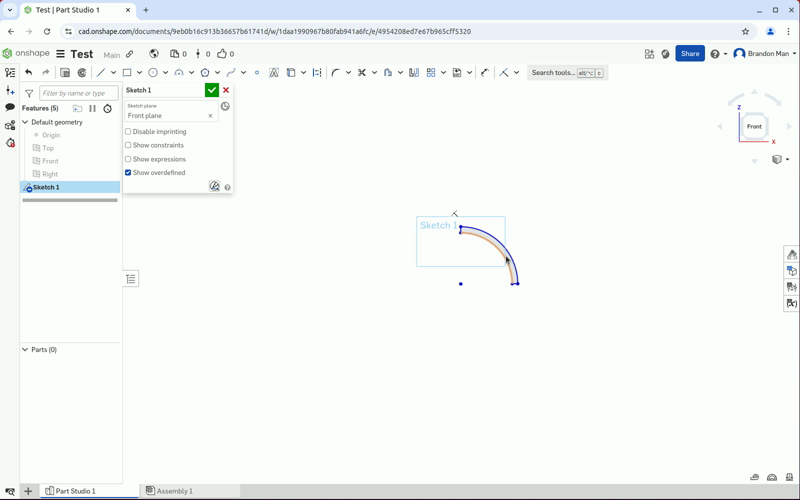
scroll(6)
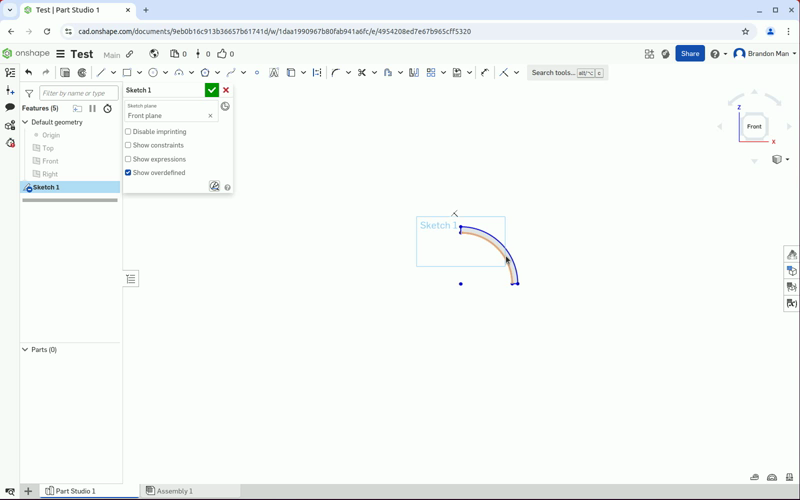
scroll(6)
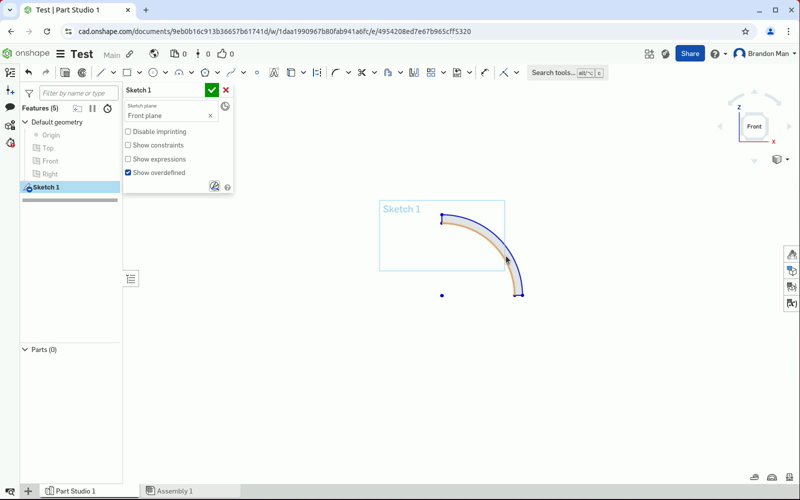
scroll(6)
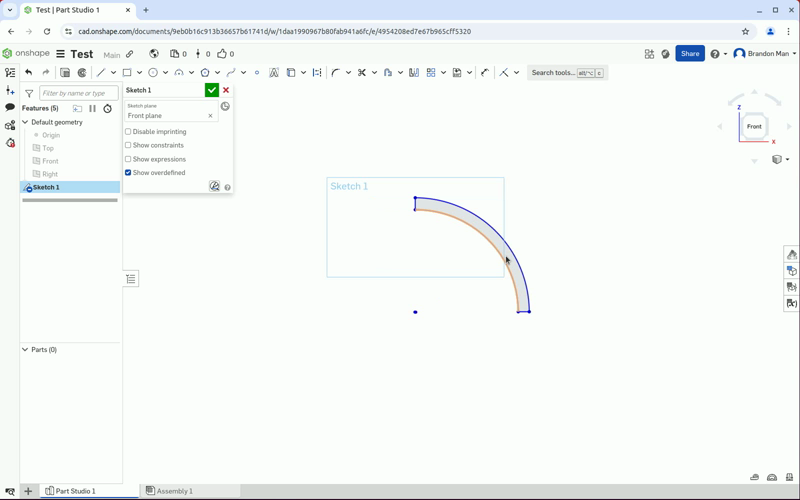
scroll(6)
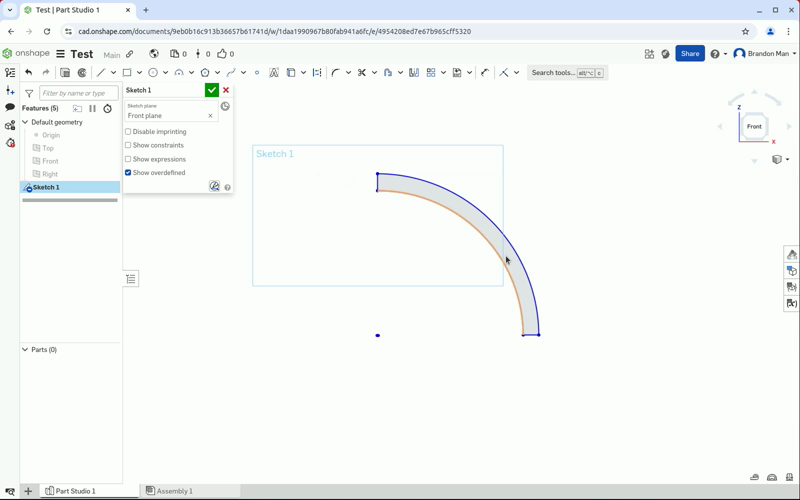
scroll(6)
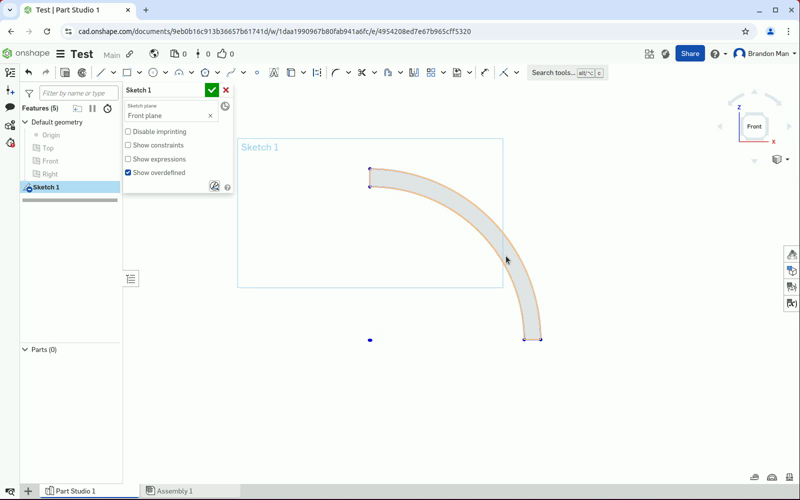
scroll(6)
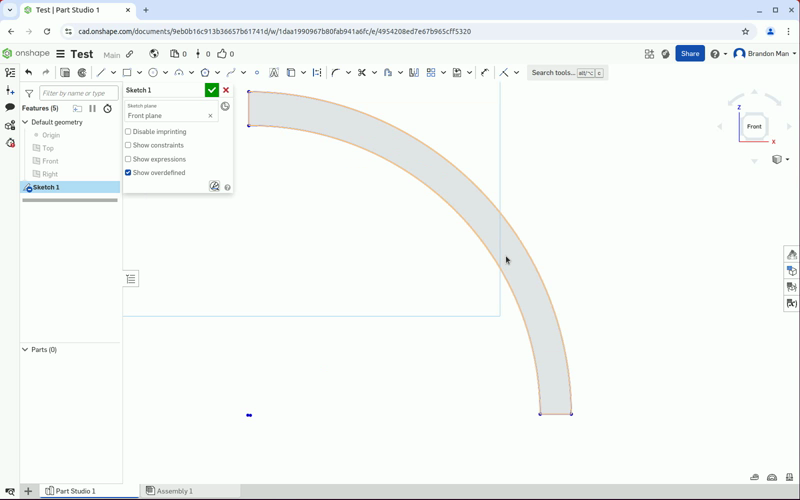
scroll(6)
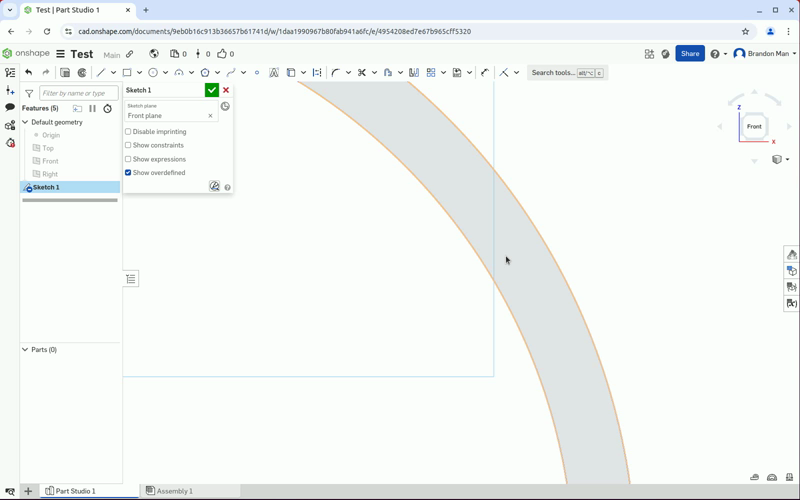
click(506, 255)
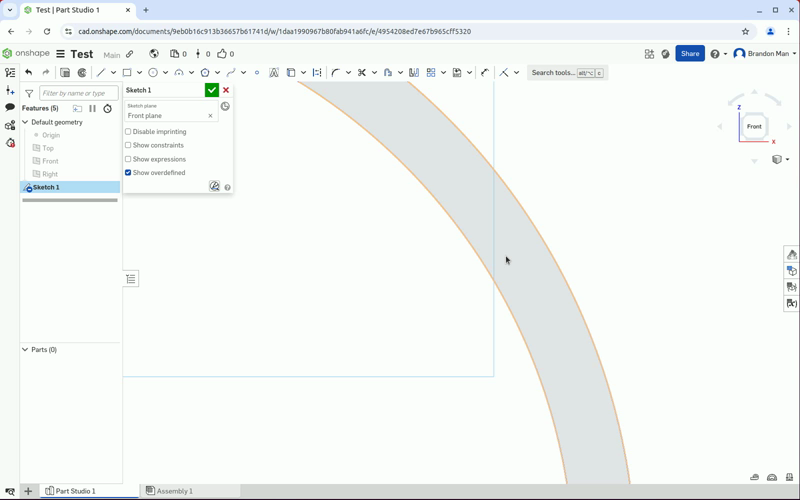
scroll(-6)
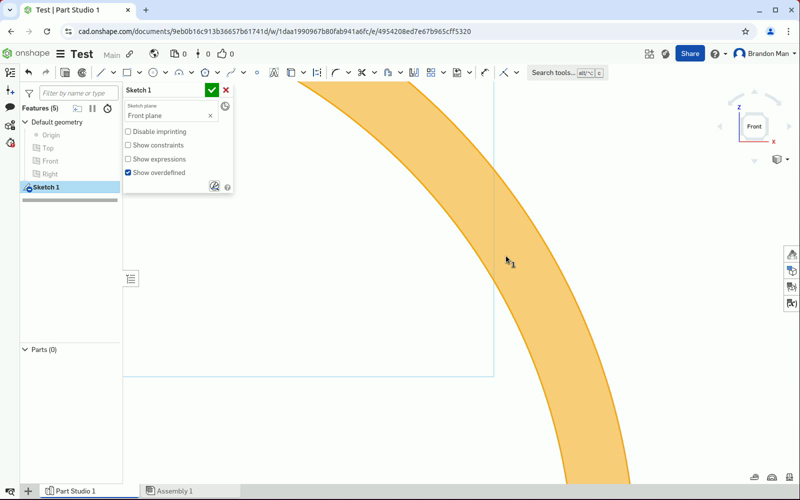
scroll(-6)
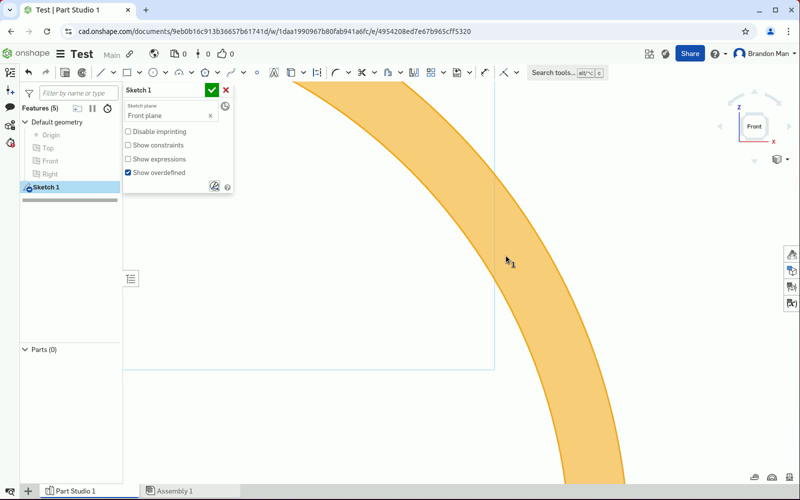
scroll(-6)
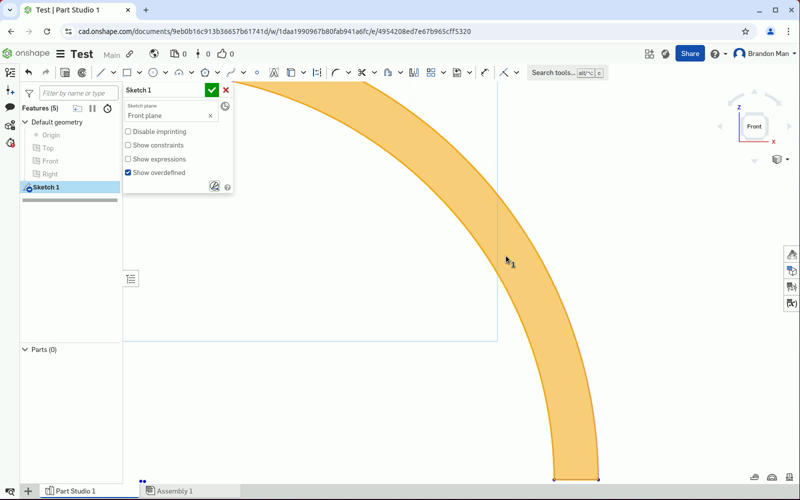
scroll(-6)
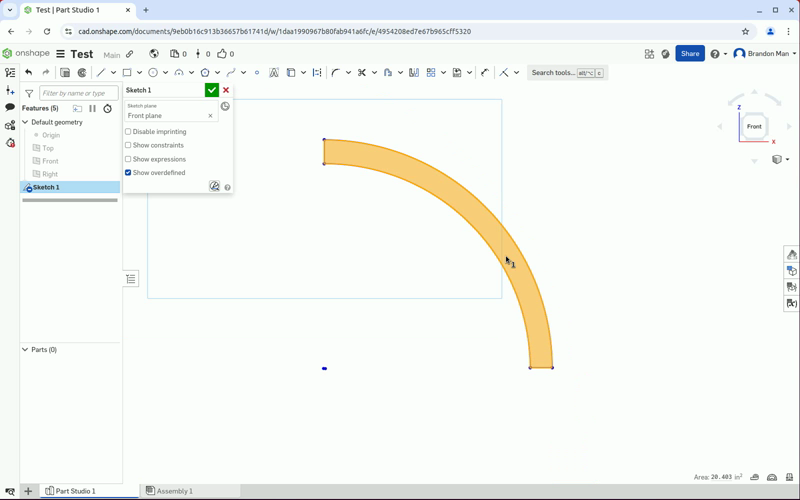
scroll(-6)
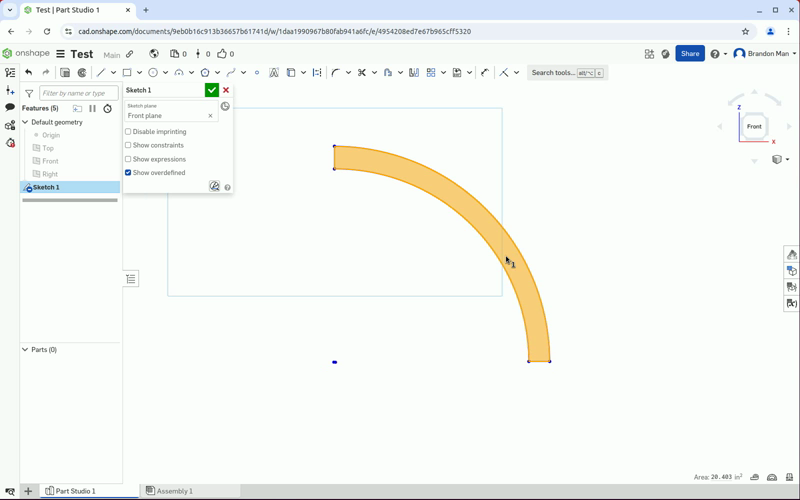
scroll(-6)
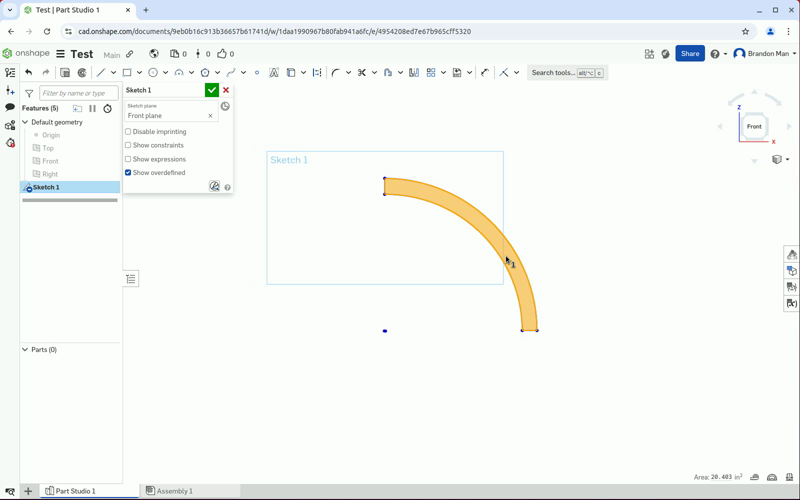
scroll(-6)
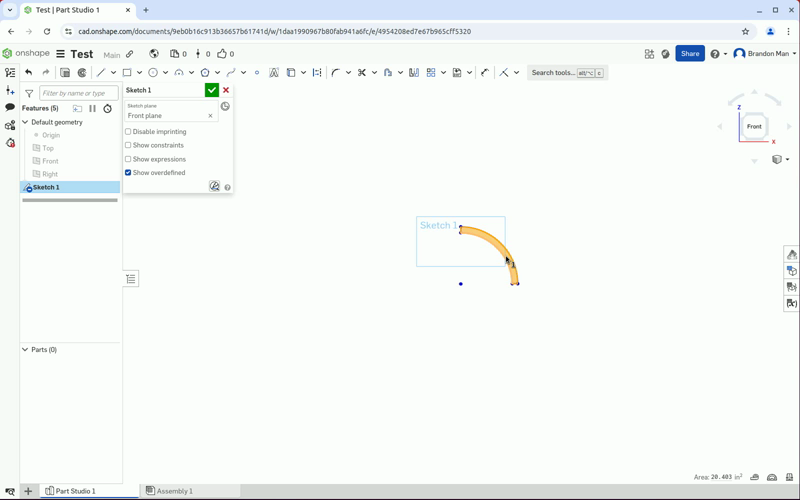
mouse_move(73, 352)
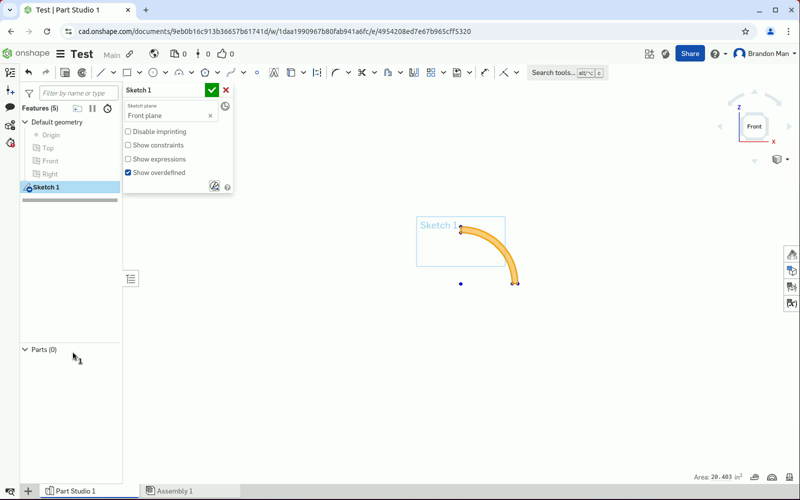
key(shift+y)
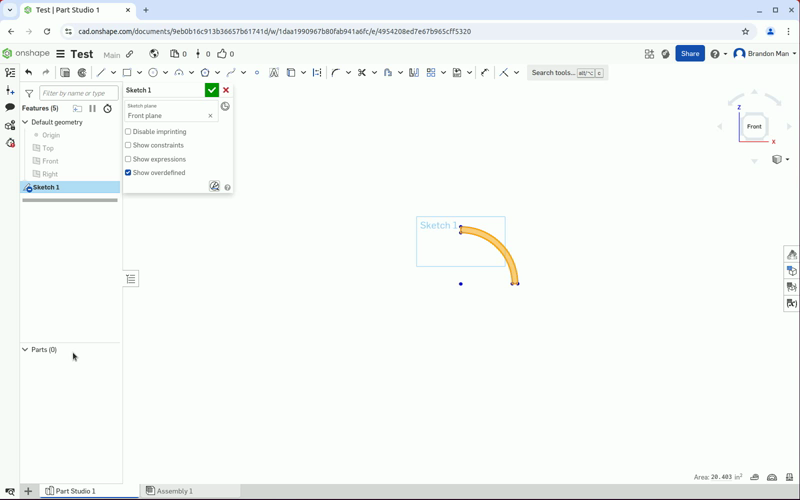
key(shift+e)
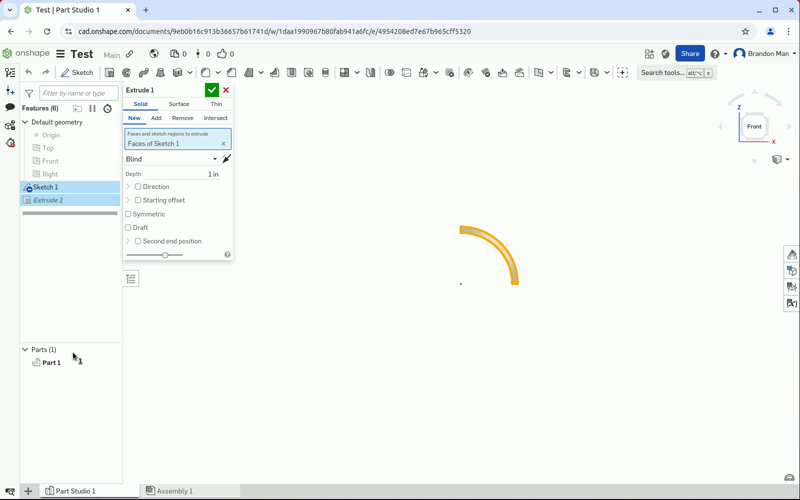
mouse_move(143, 106)
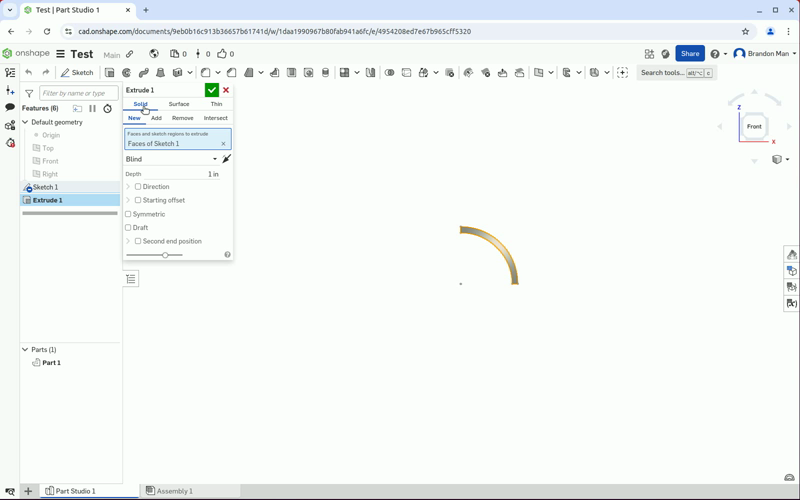
click(143, 106)
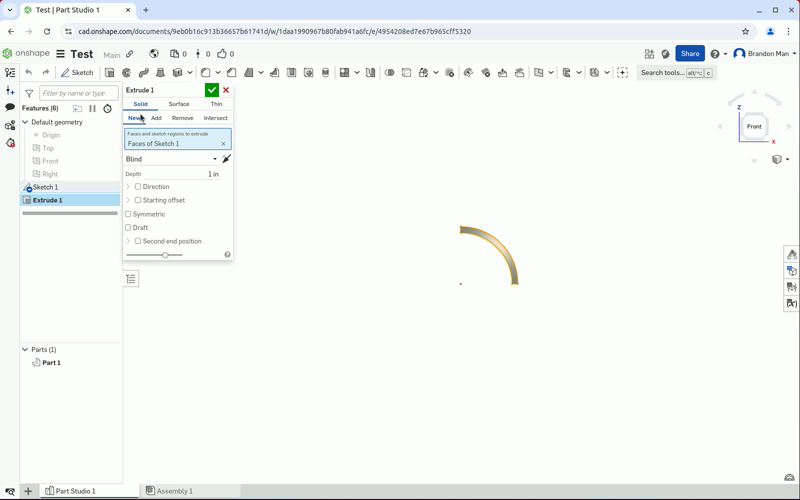
mouse_move(137, 120)
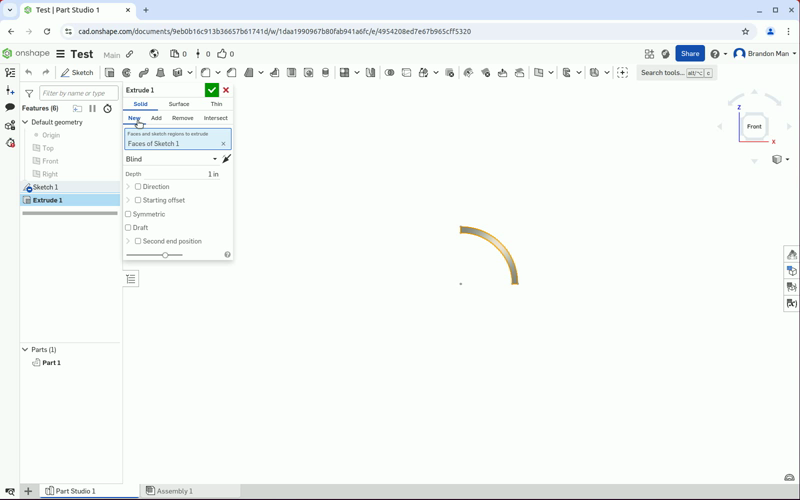
click(137, 120)
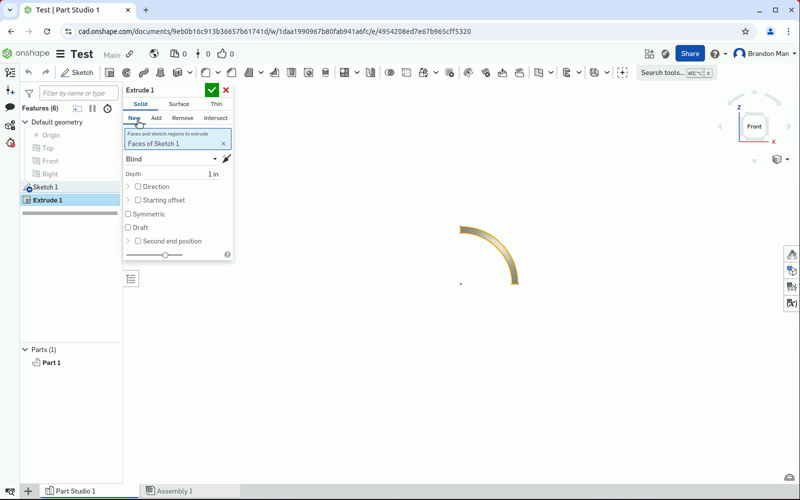
key(tab, 4)
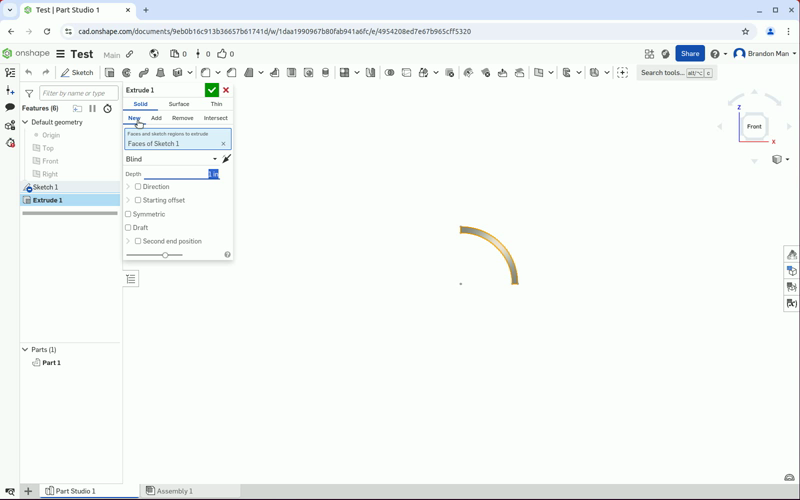
text(13.962)
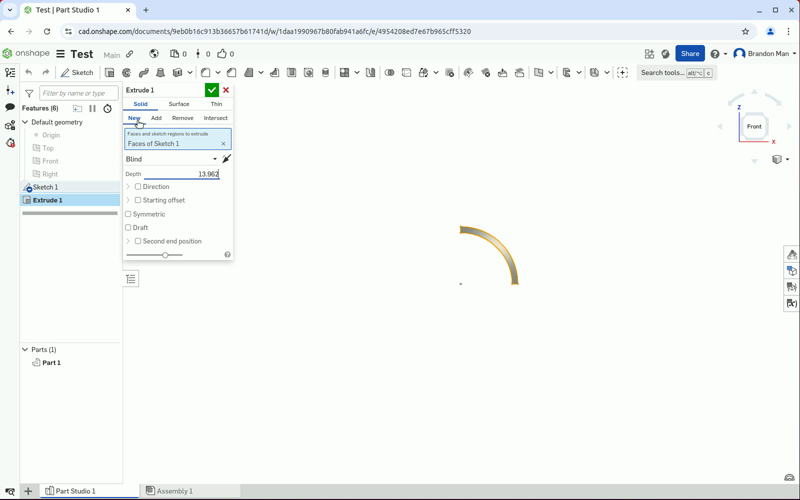
key(tab, 3)
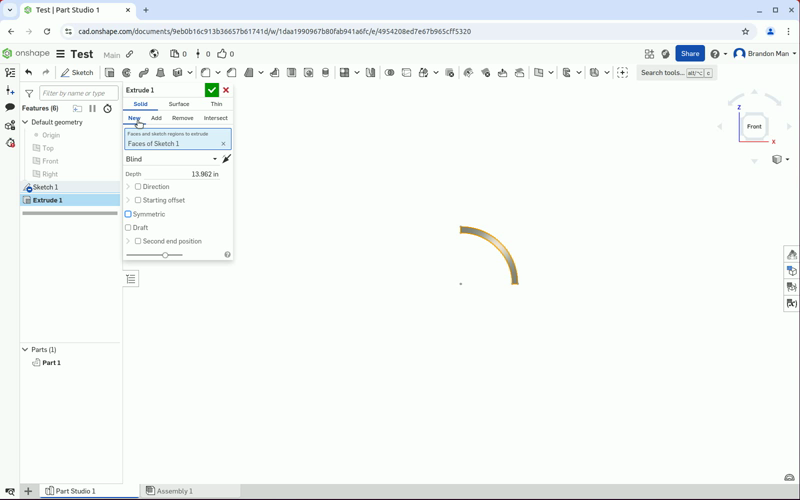
key(space)
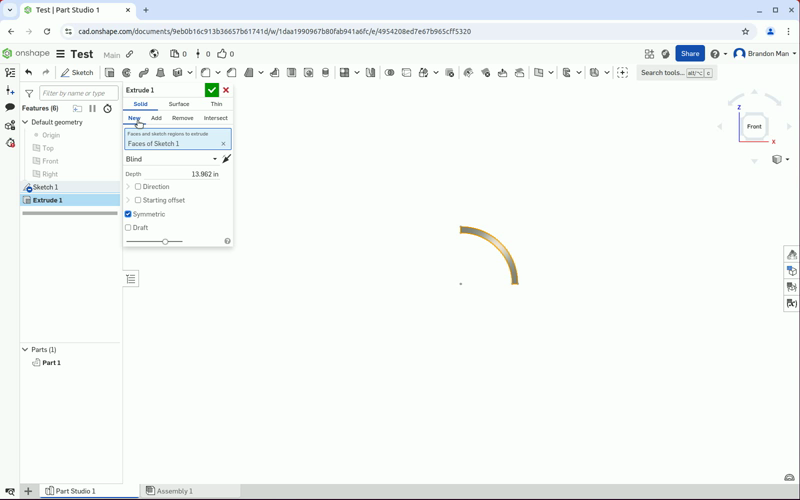
key(enter)
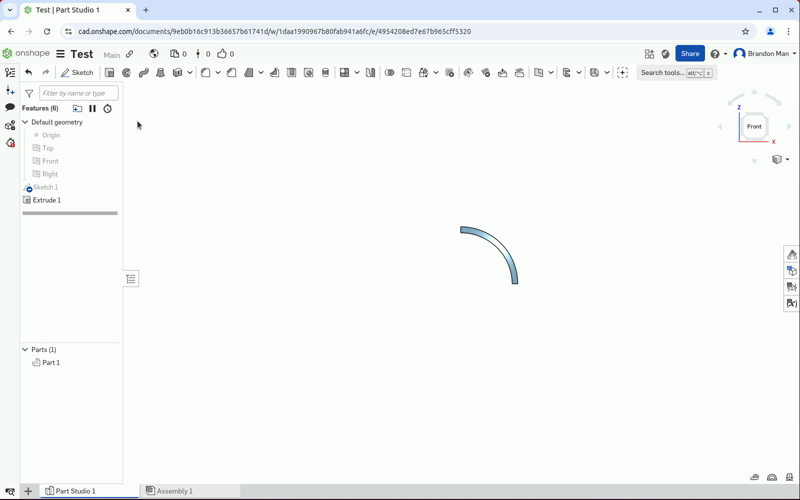
key(shift+h)
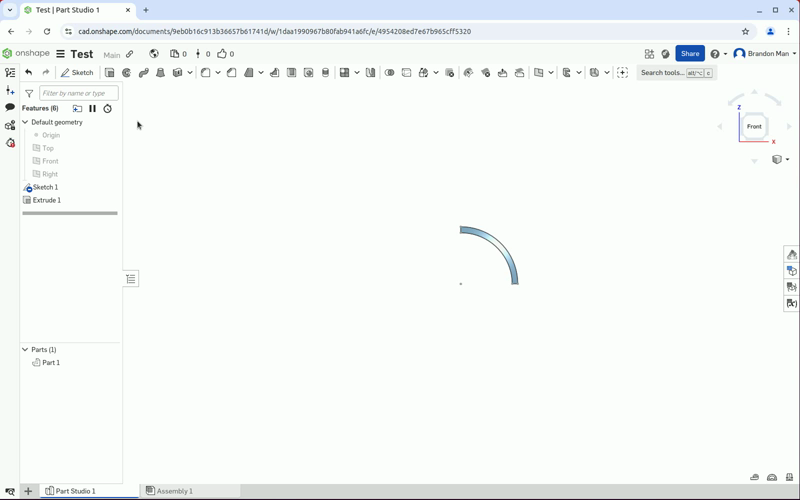
key(shift+h)
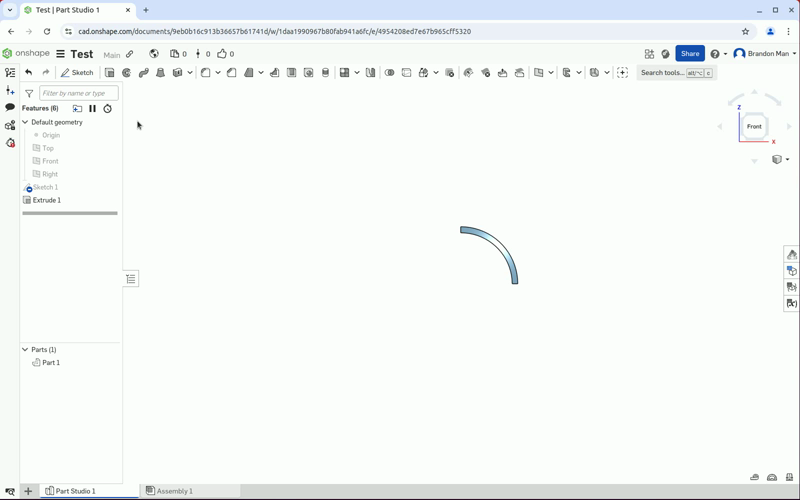
mouse_move(73, 189)
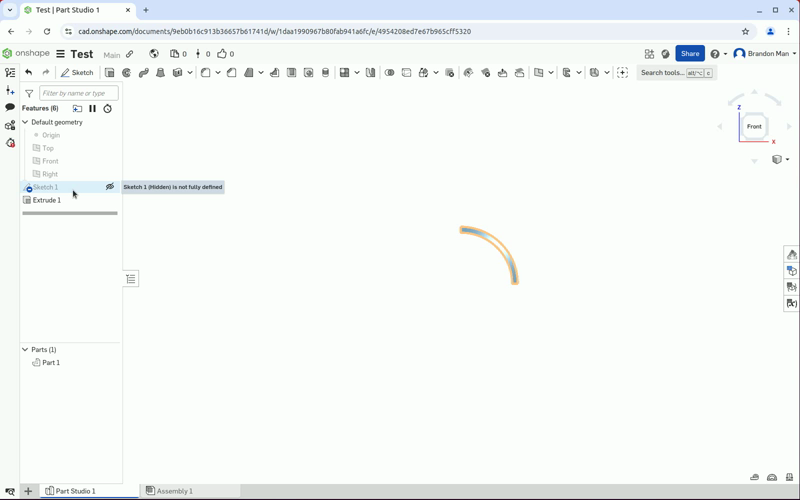
click(73, 189)
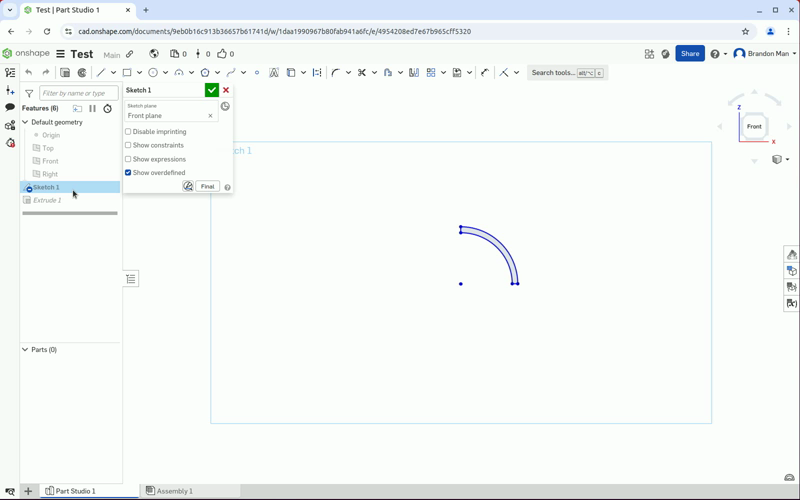
mouse_move(229, 92)
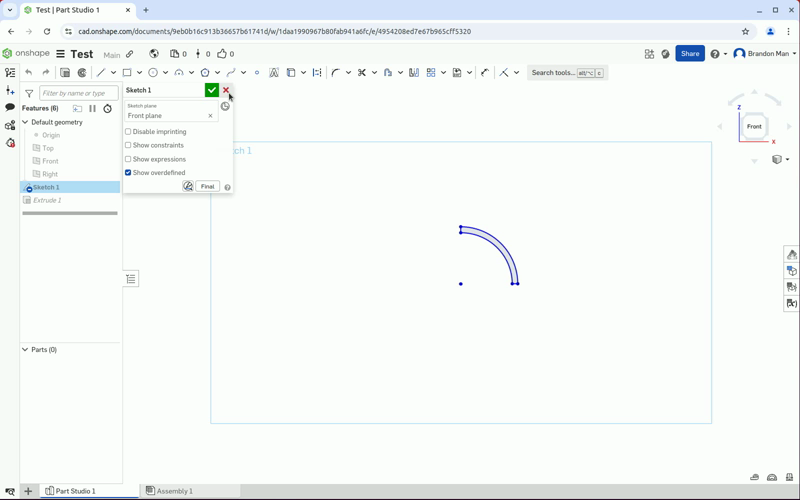
click(229, 92)
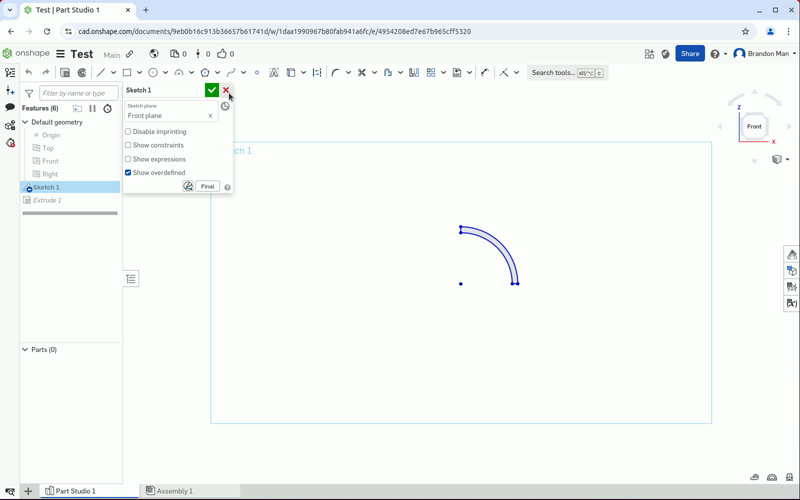
key(shift+s)
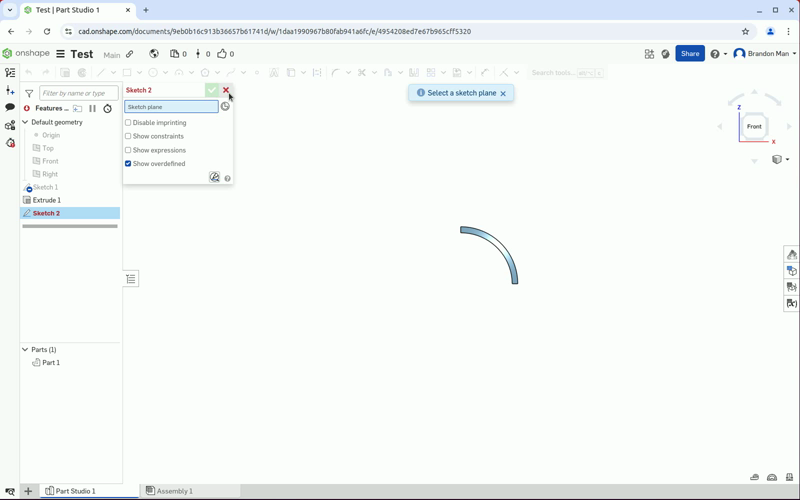
mouse_move(73, 163)
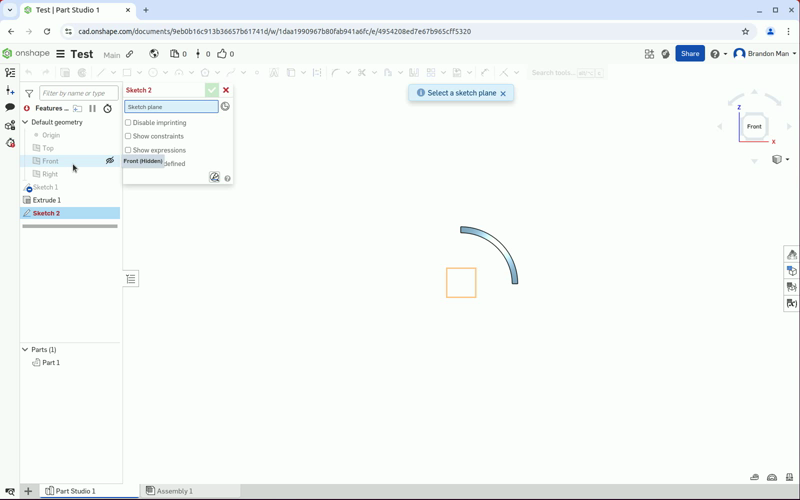
click(73, 163)
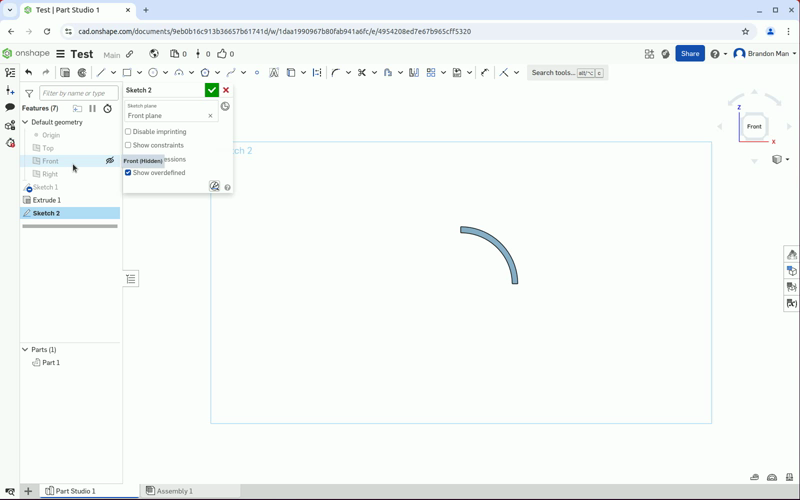
mouse_move(73, 352)
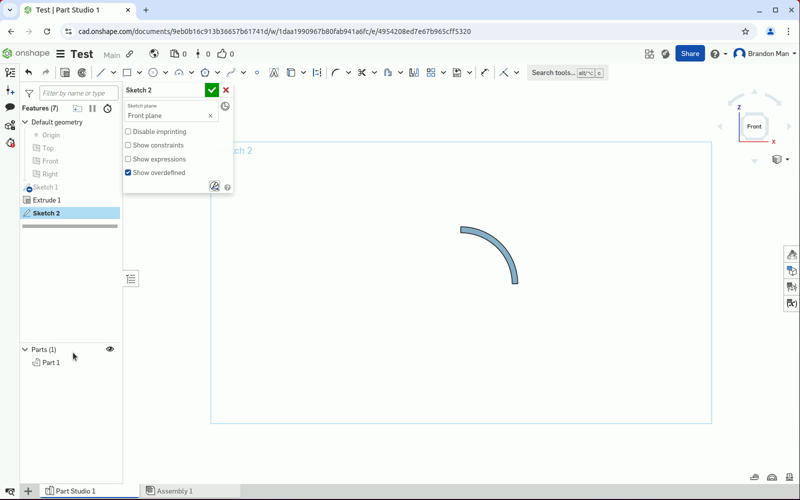
key(y)
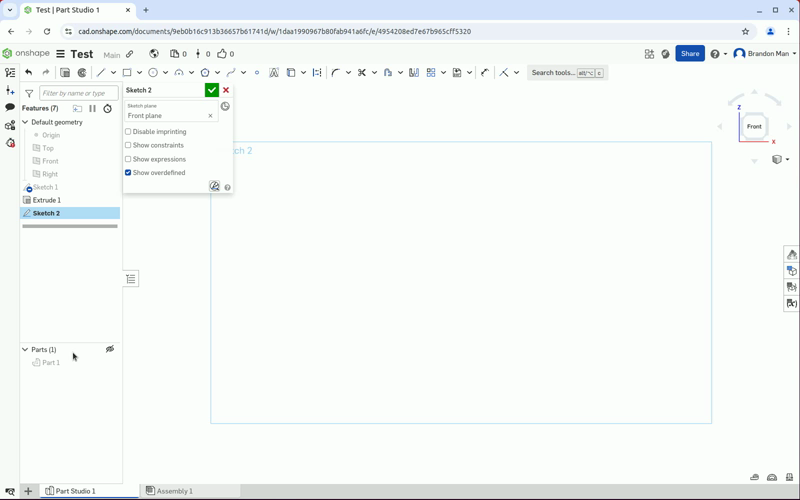
key(l)
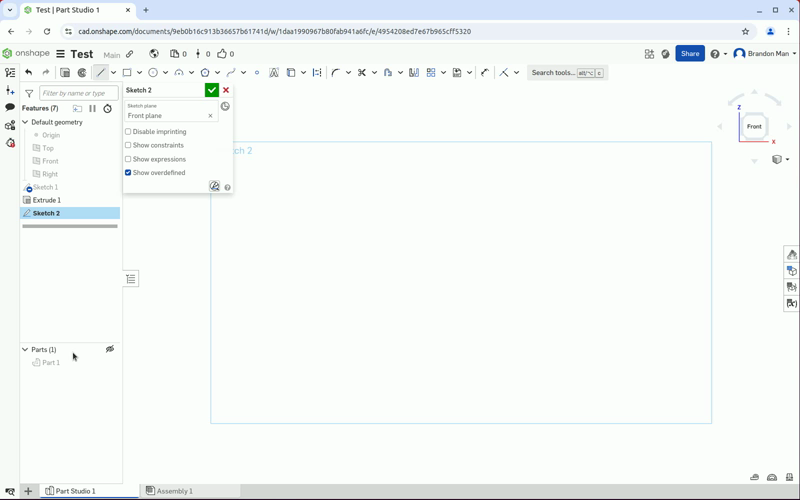
key_down(shift)
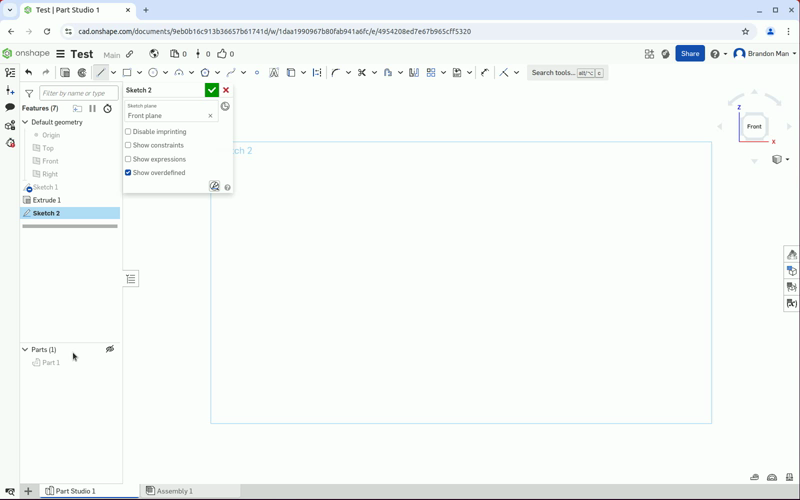
mouse_move(404, 282)
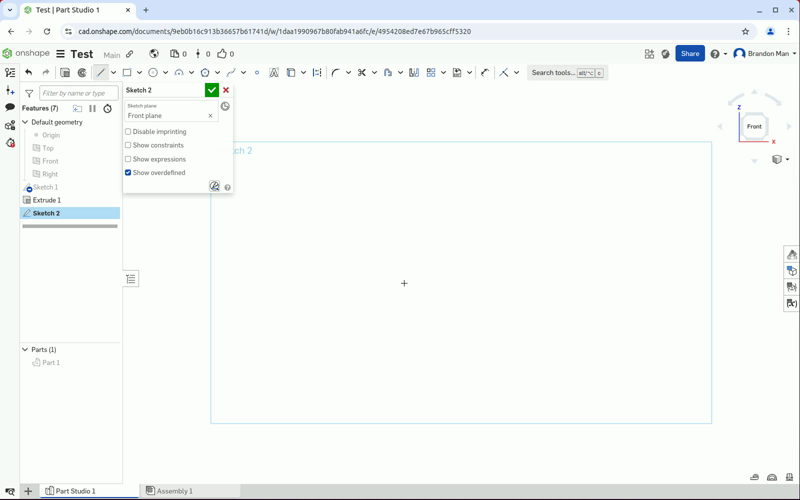
click(404, 282)
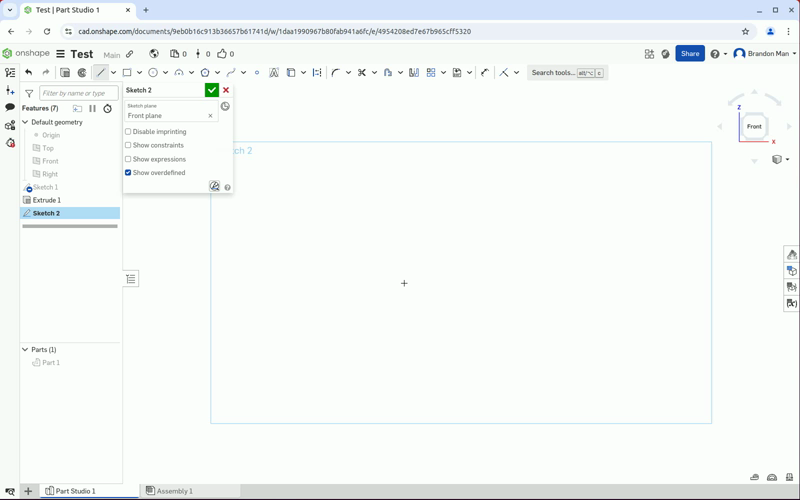
key_up(shift)
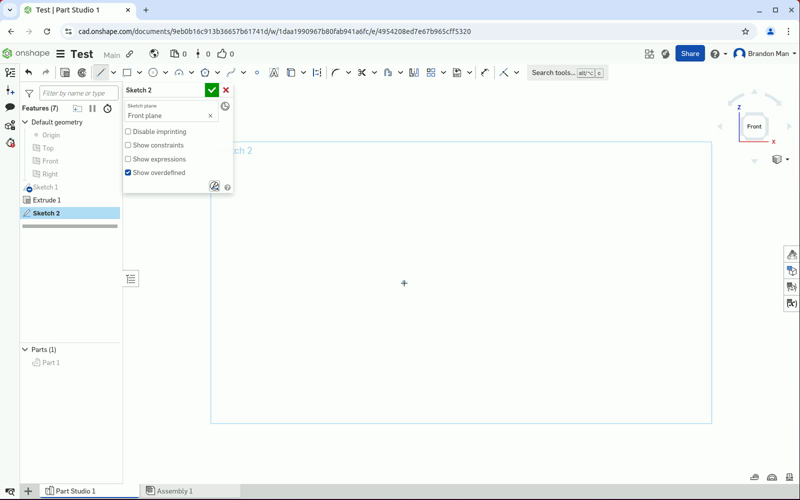
key_down(shift)
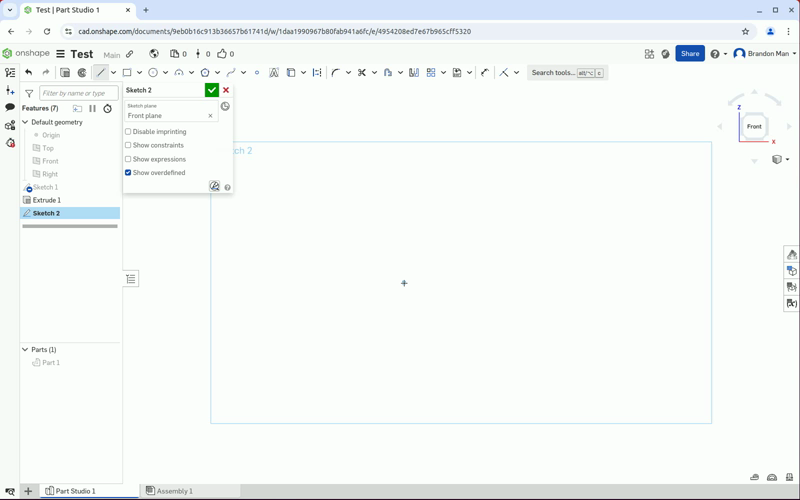
mouse_move(434, 282)
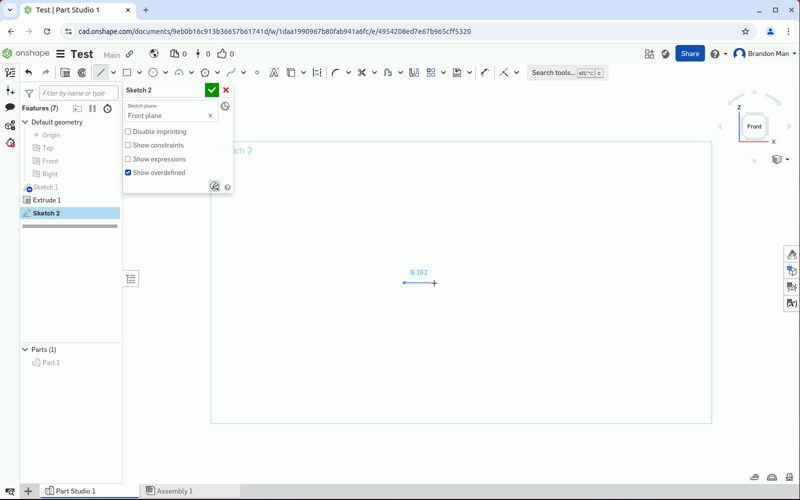
mouse_move(410, 282)
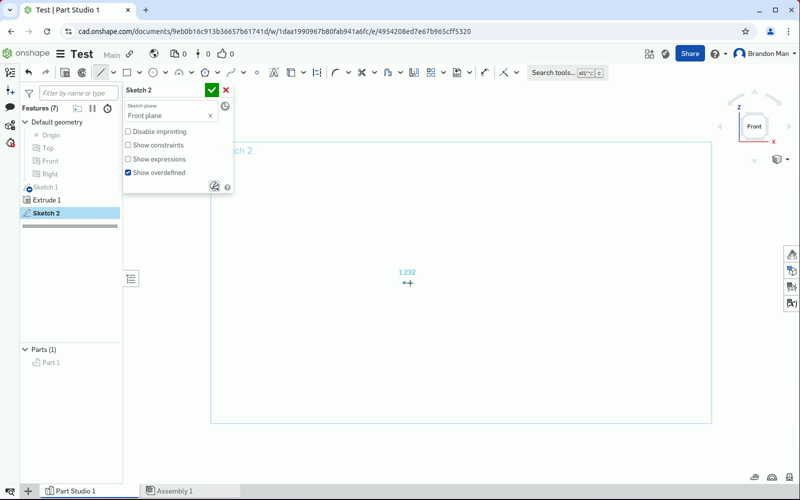
scroll(6)
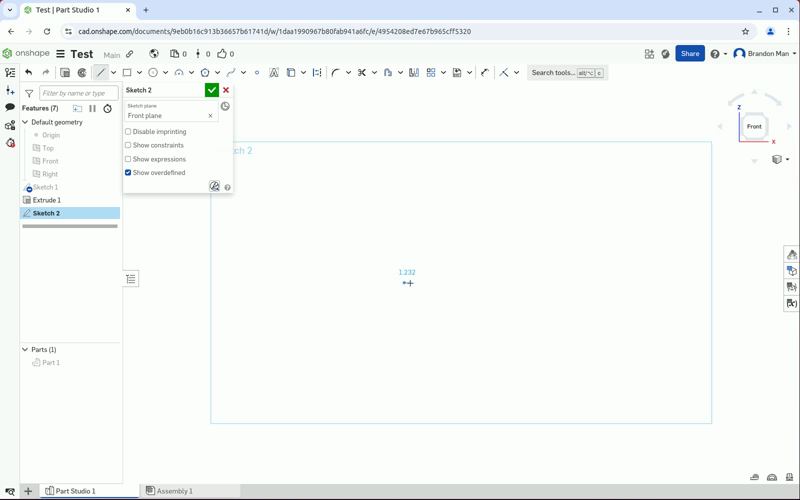
scroll(6)
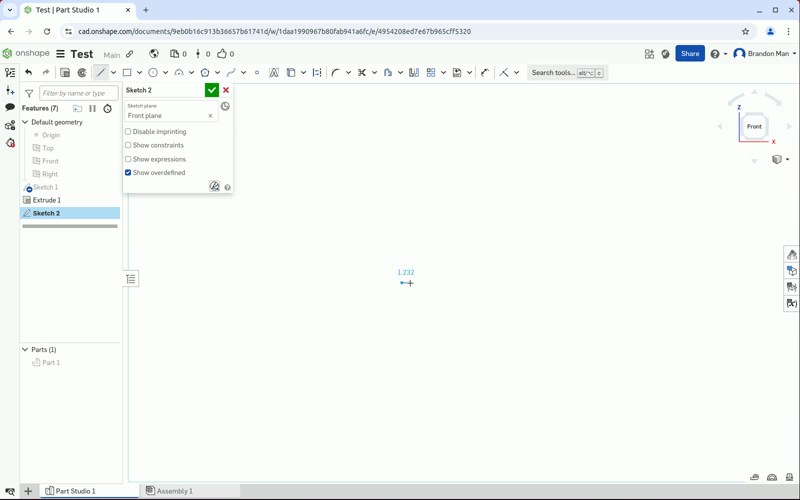
scroll(6)
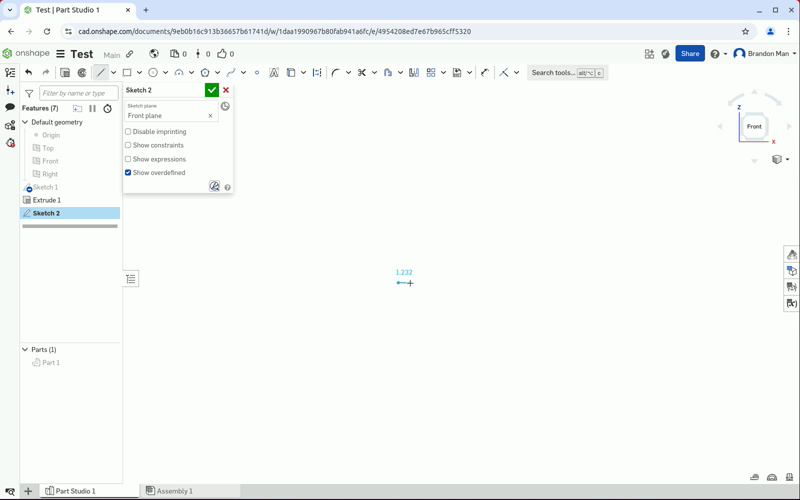
scroll(6)
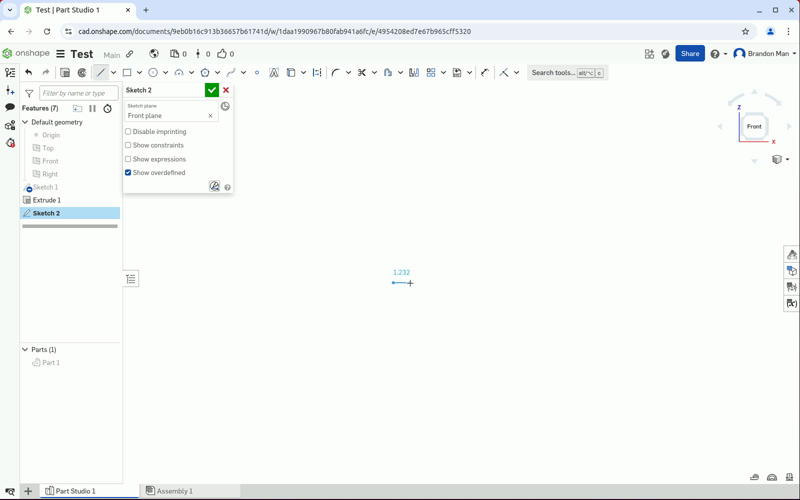
scroll(6)
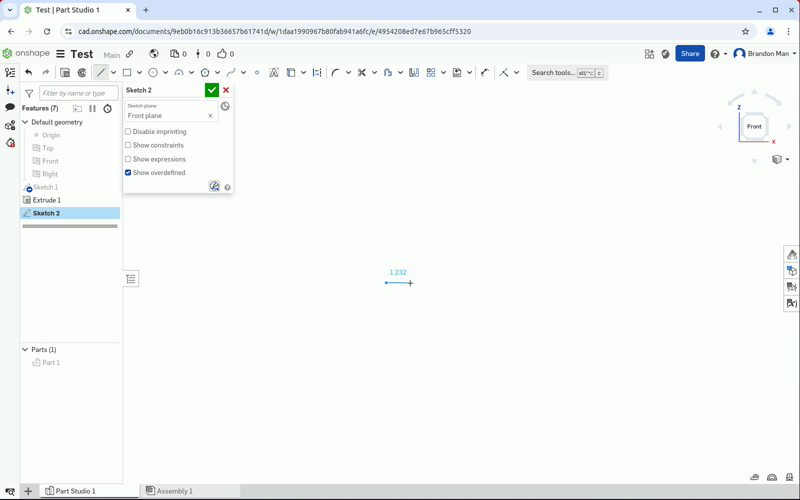
scroll(6)
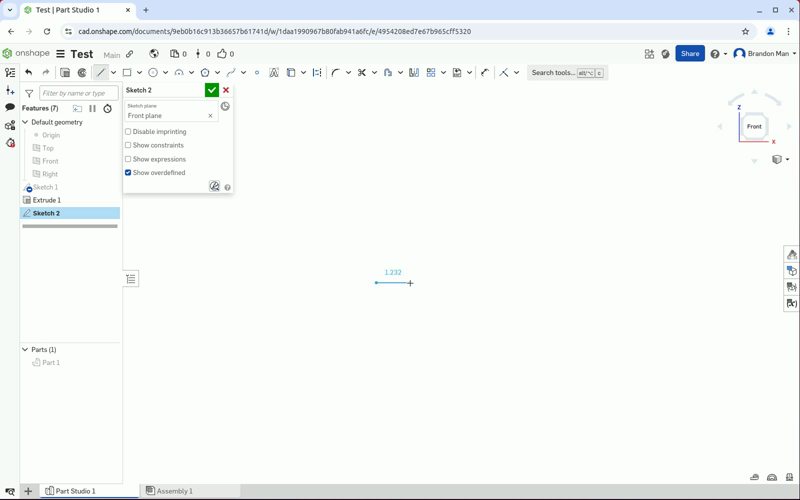
scroll(6)
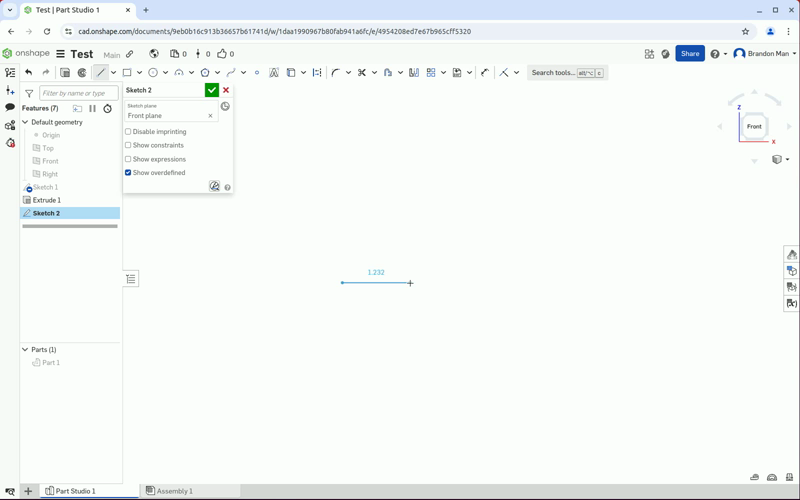
click(410, 282)
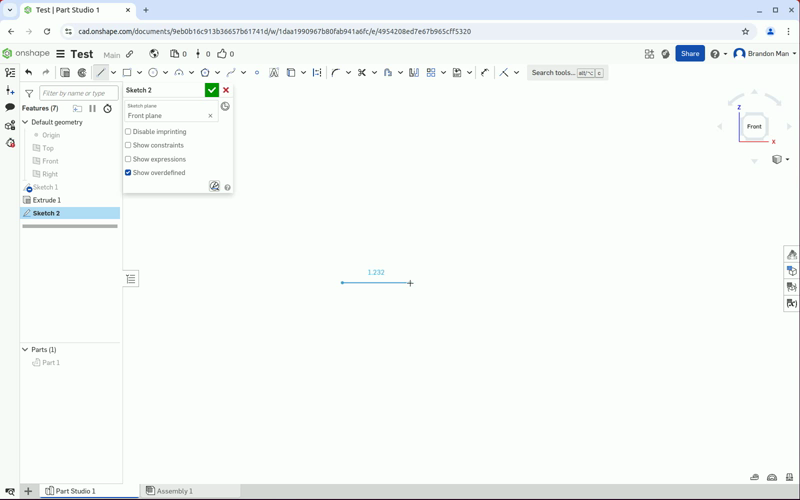
scroll(-6)
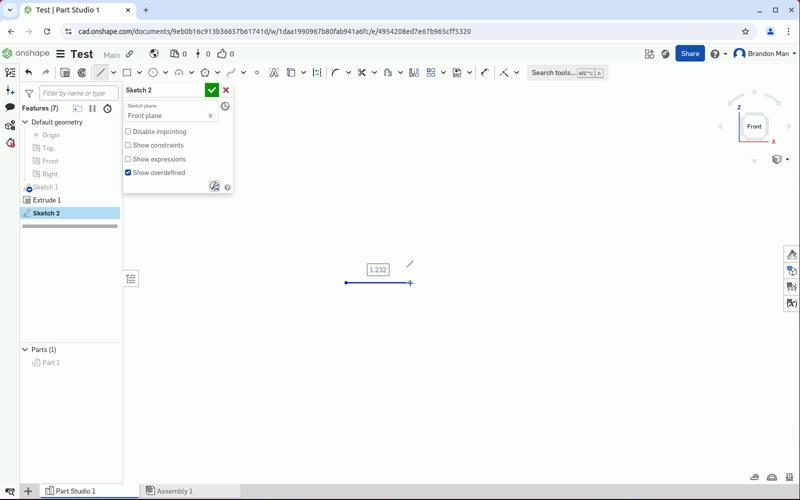
scroll(-6)
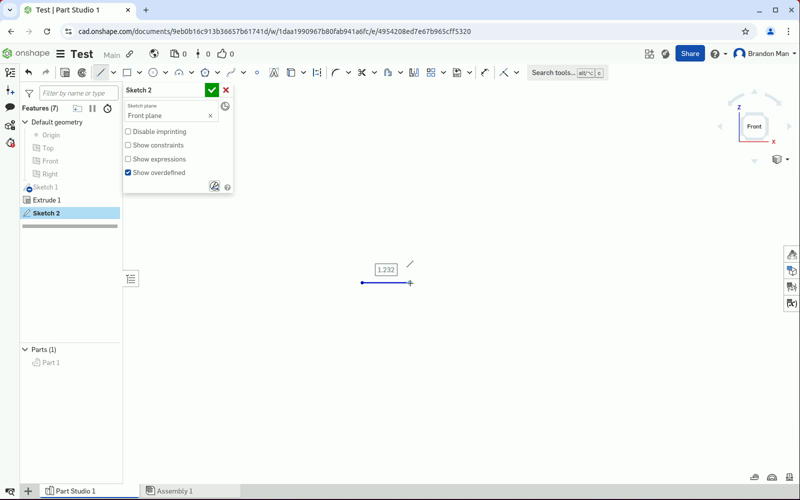
scroll(-6)
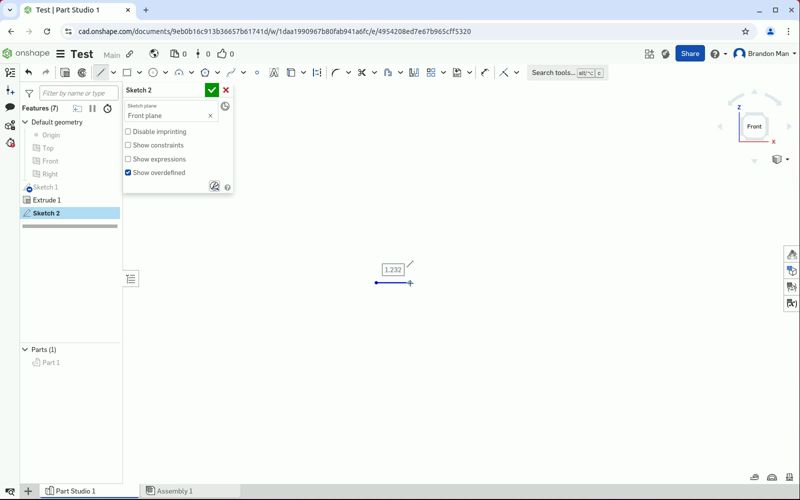
scroll(-6)
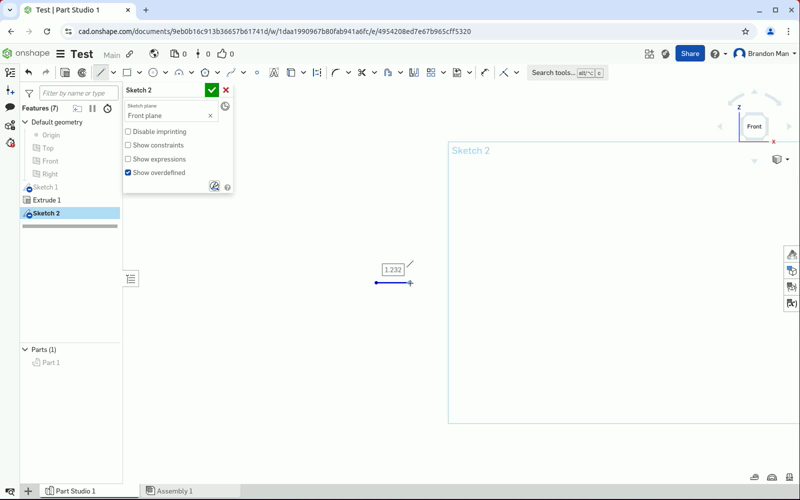
scroll(-6)
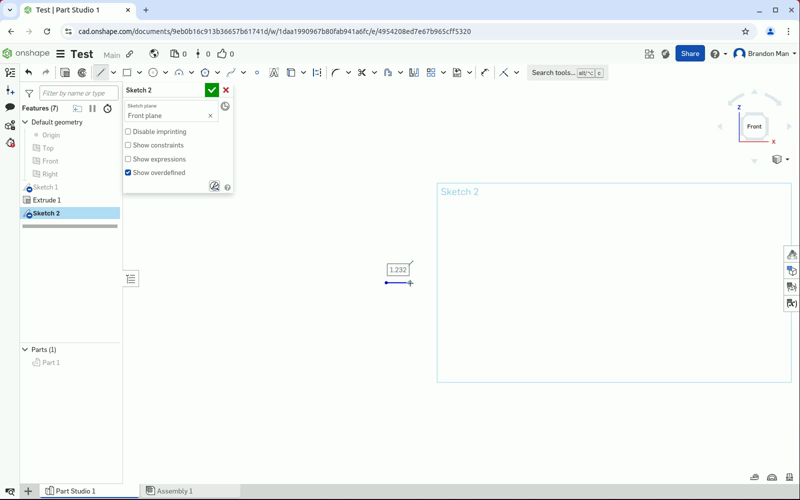
scroll(-6)
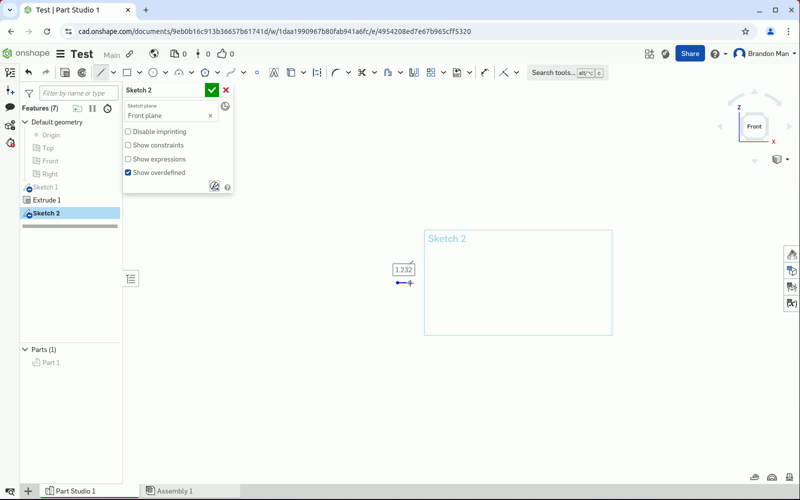
scroll(-6)
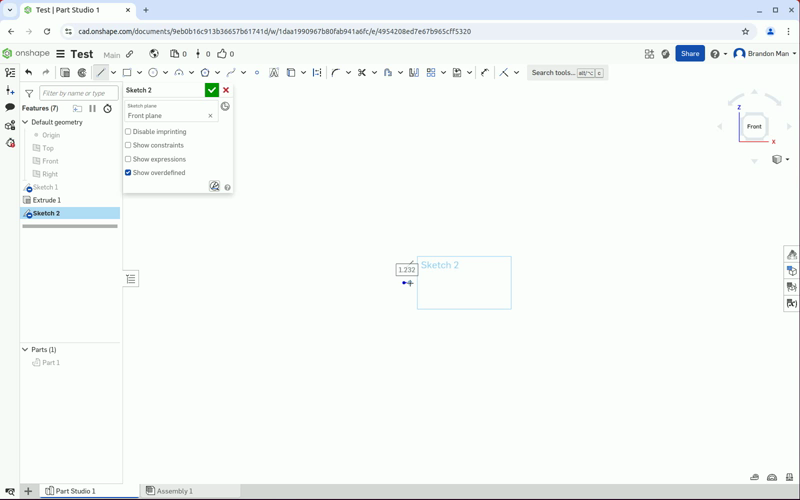
key_up(shift)
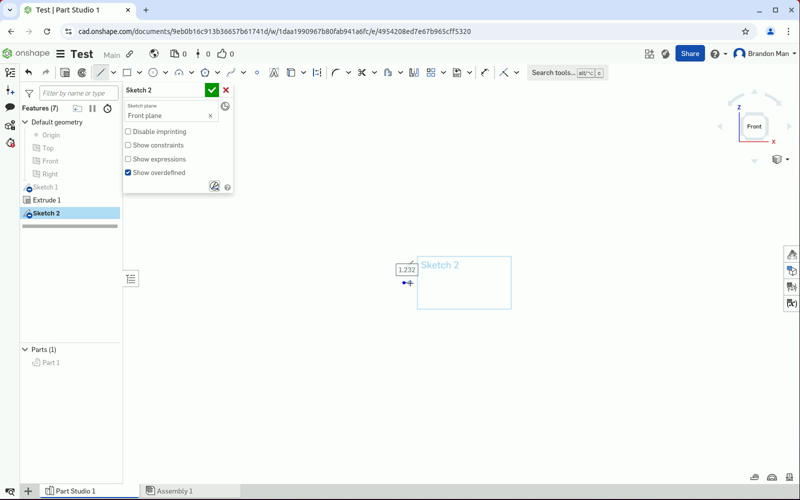
key(esc)
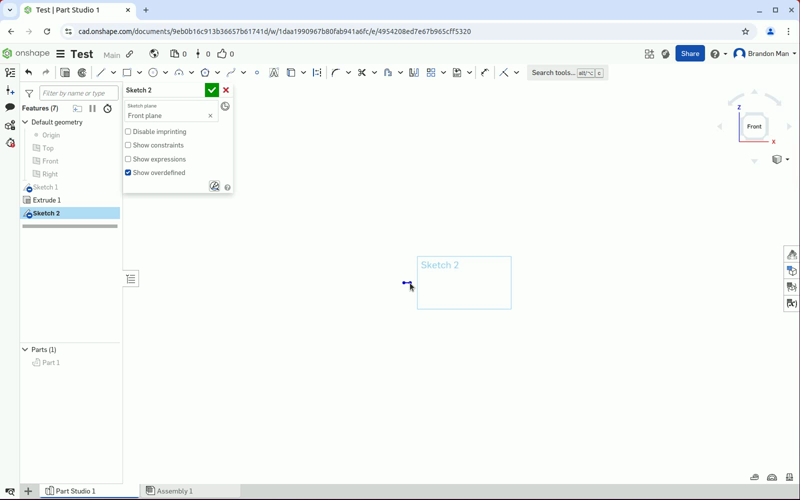
key(a)
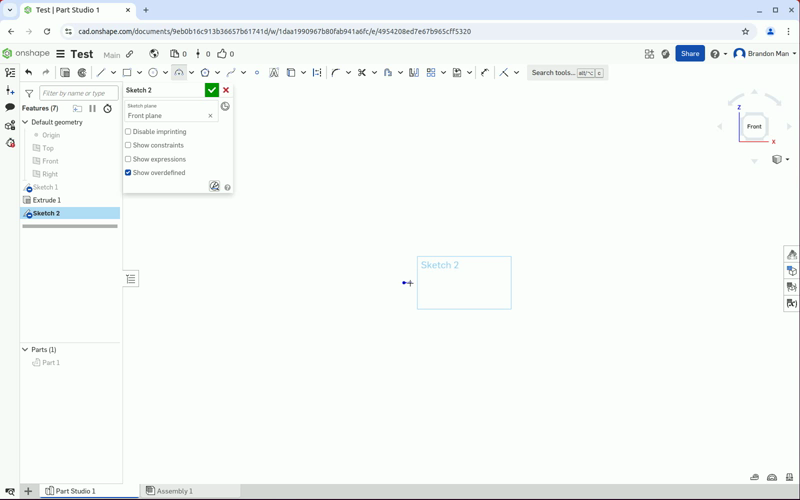
mouse_move(410, 282)
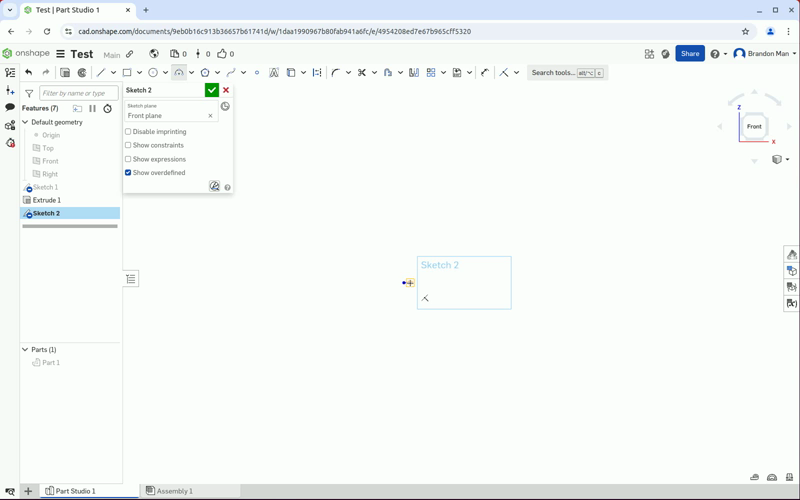
click(410, 282)
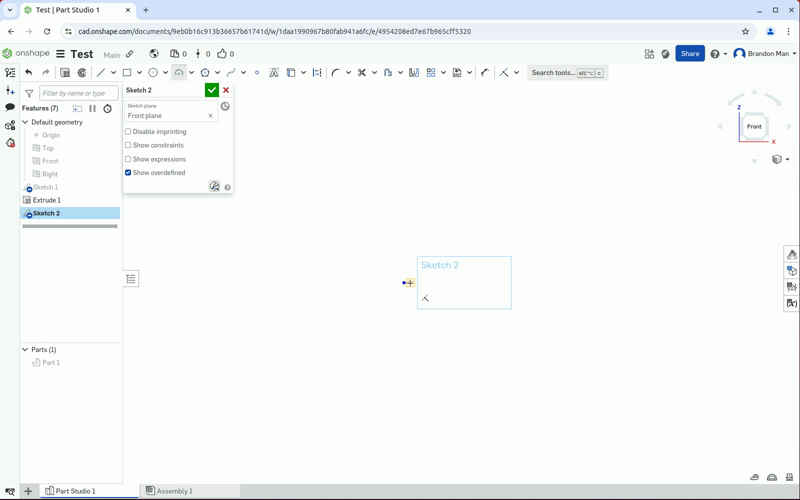
key_down(shift)
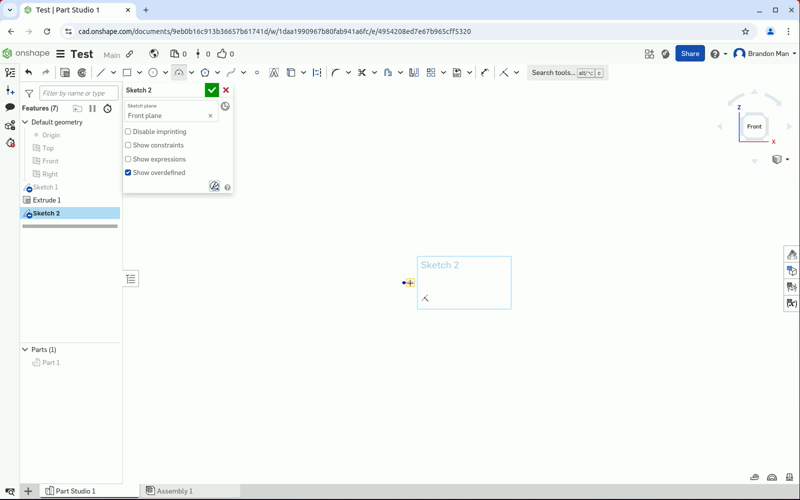
mouse_move(461, 231)
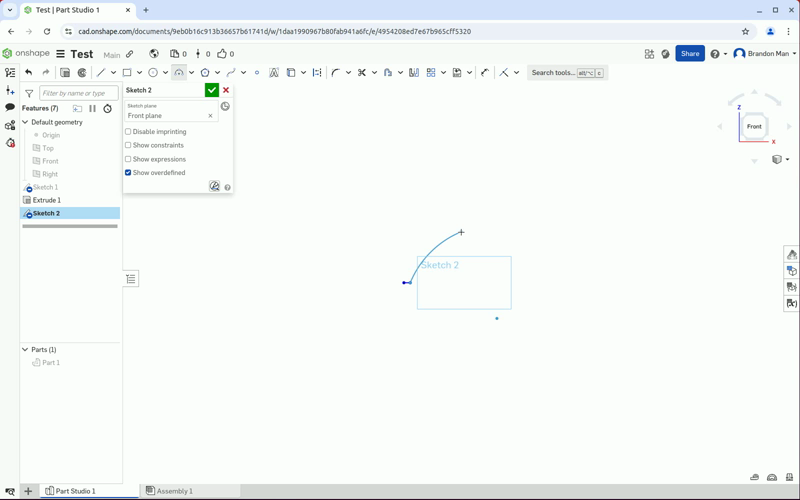
click(461, 231)
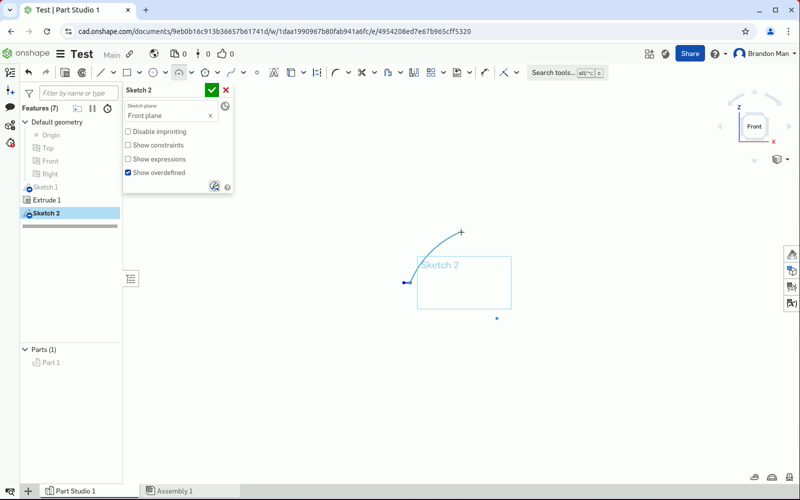
mouse_move(425, 246)
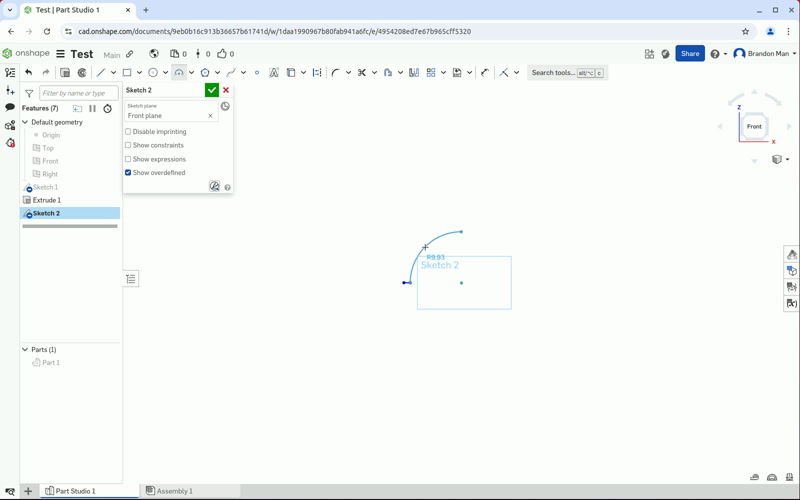
click(425, 246)
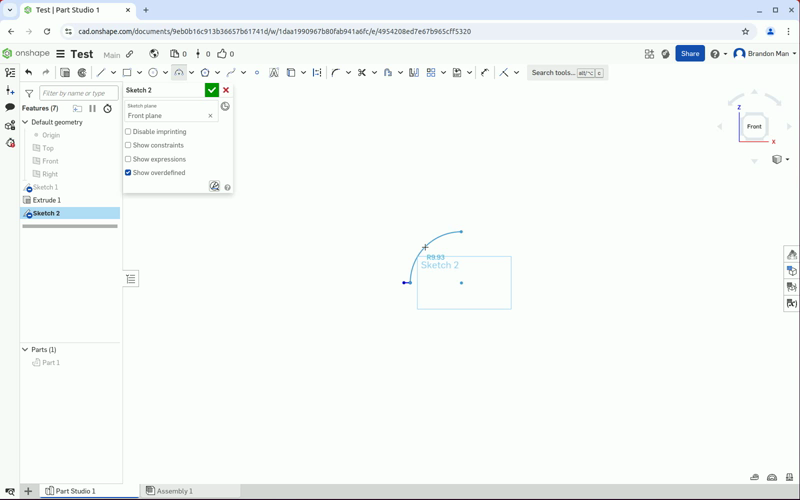
key_up(shift)
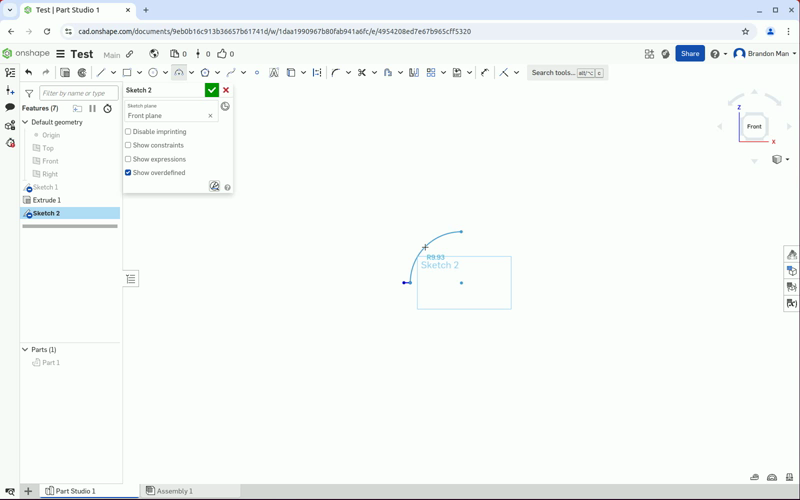
key(esc)
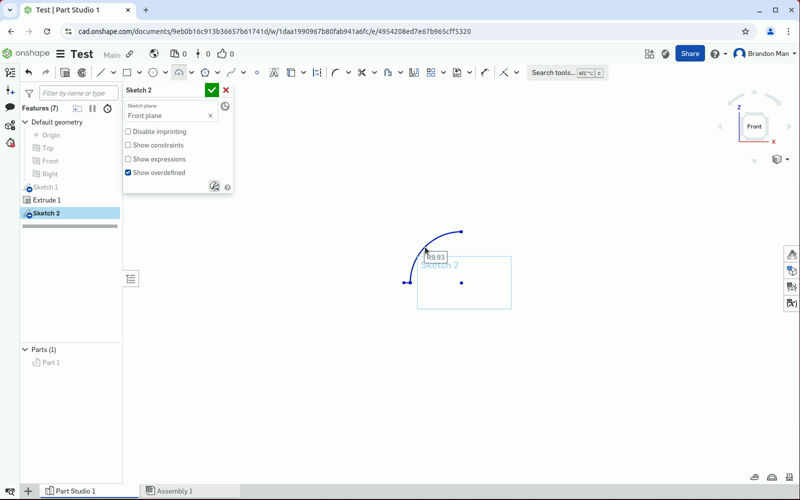
key(l)
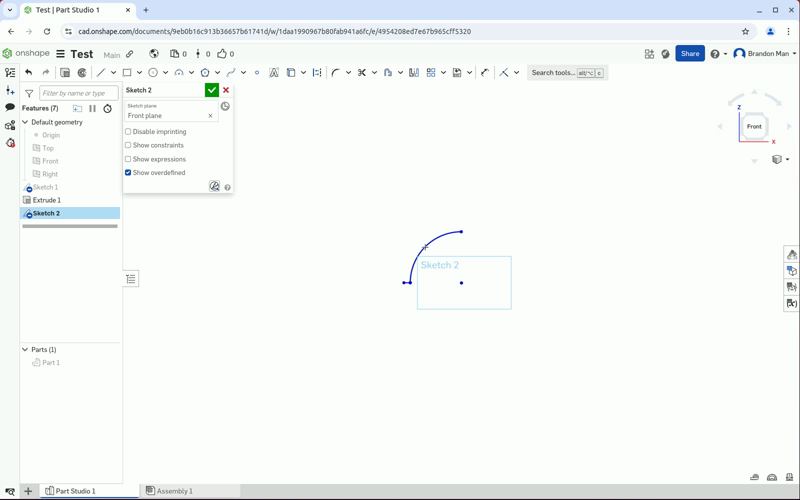
mouse_move(461, 231)
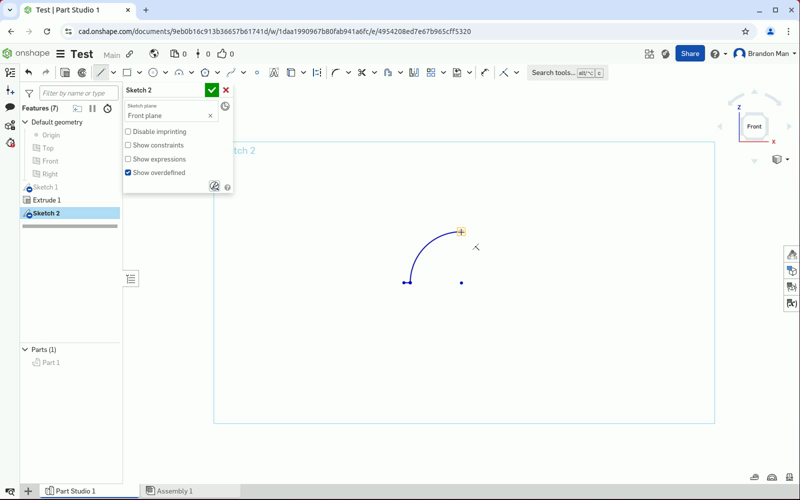
click(461, 231)
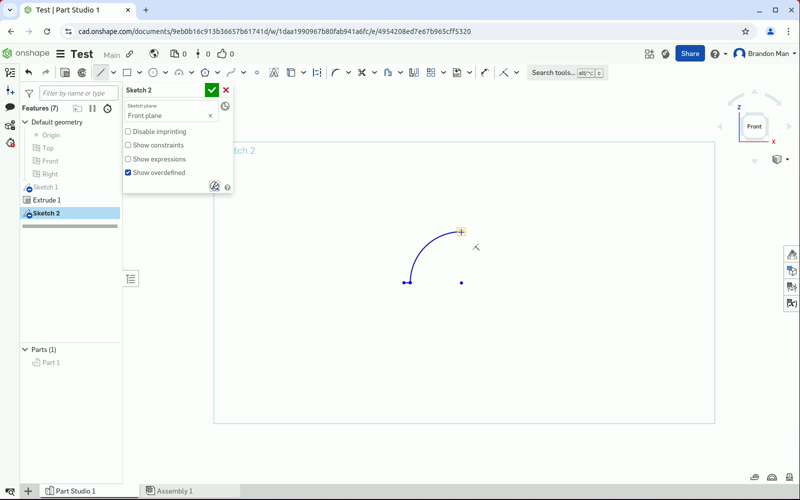
key_down(shift)
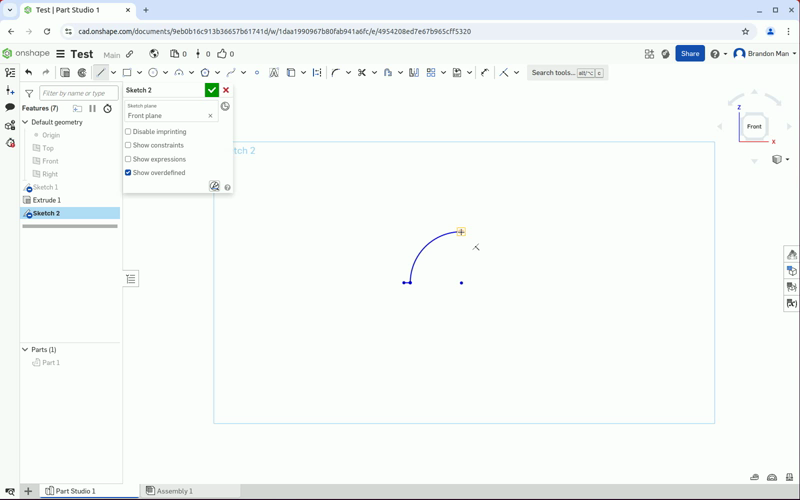
mouse_move(491, 231)
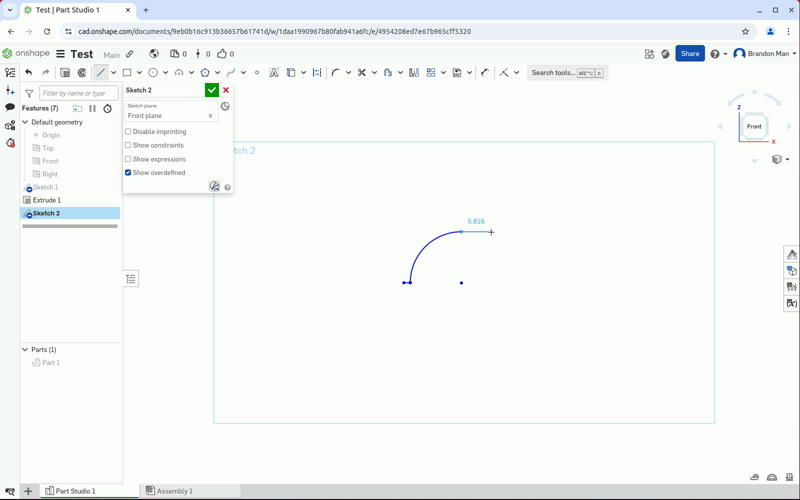
mouse_move(461, 226)
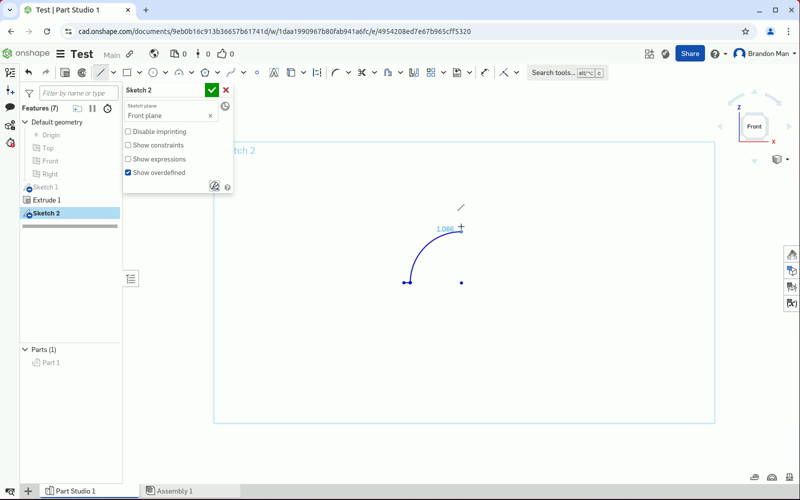
scroll(6)
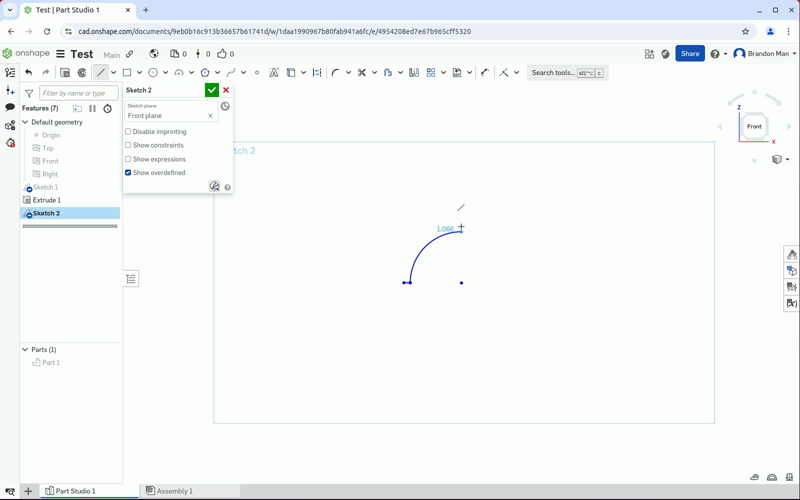
scroll(6)
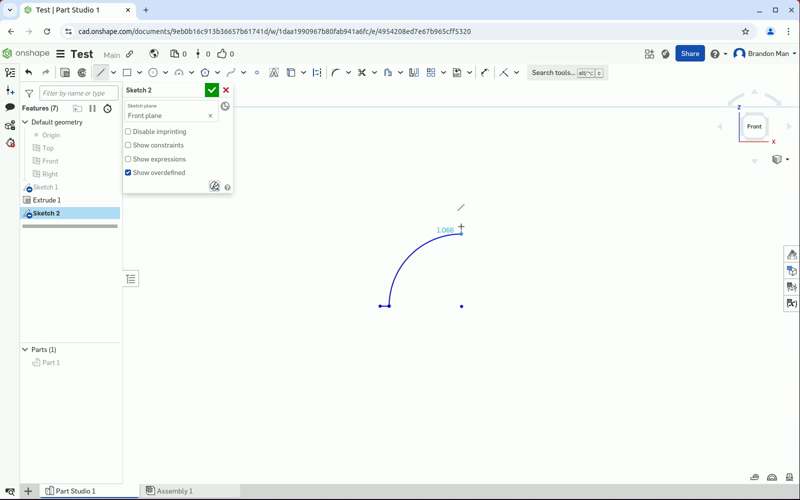
scroll(6)
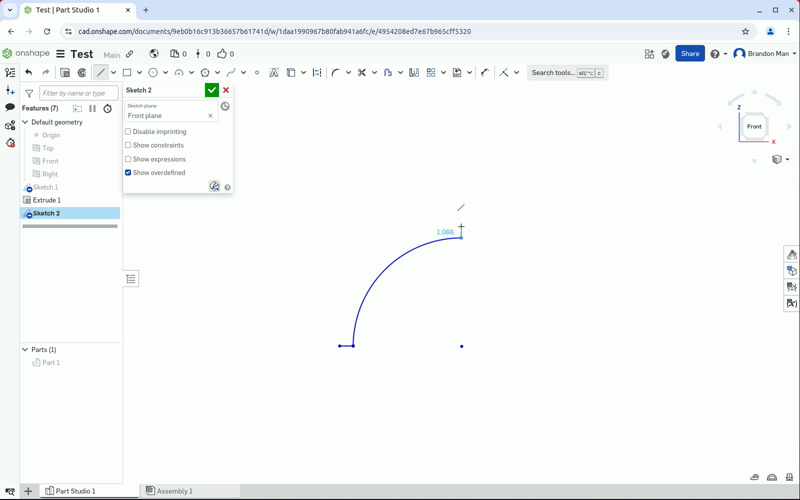
scroll(6)
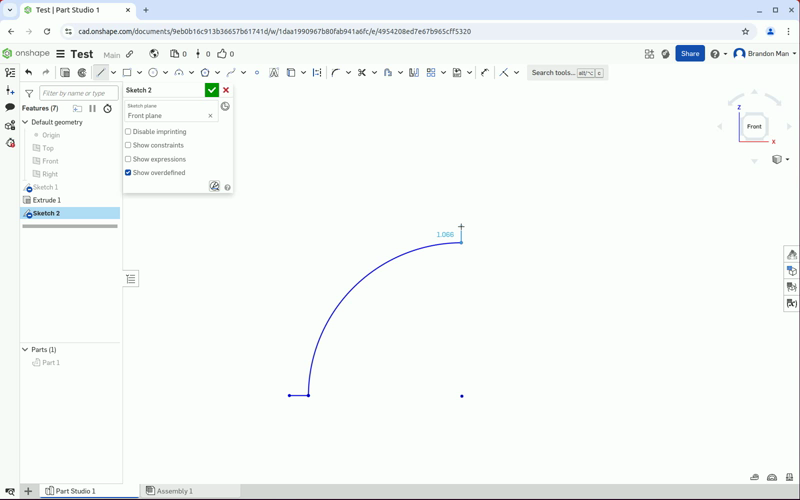
scroll(6)
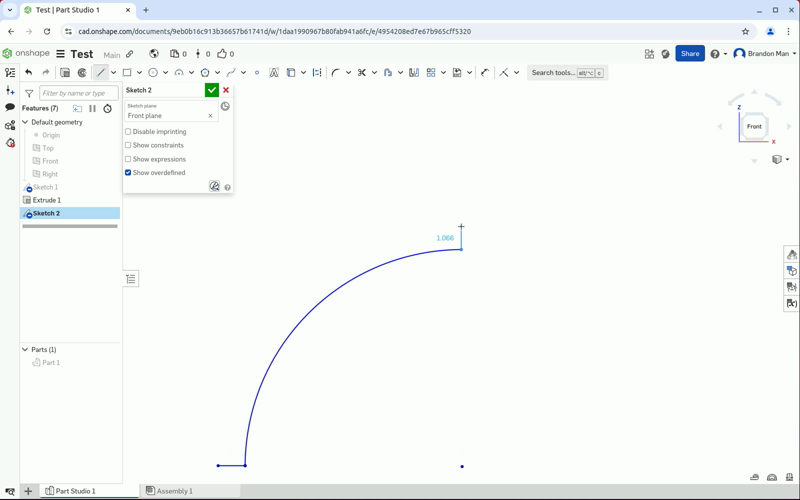
scroll(6)
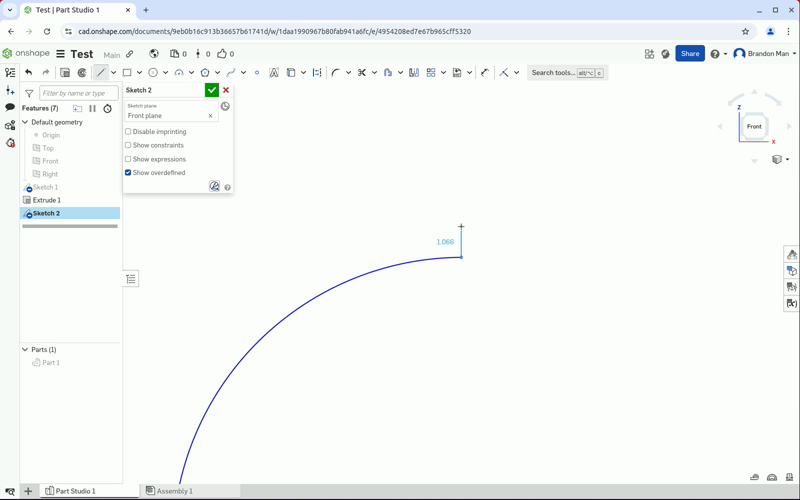
scroll(6)
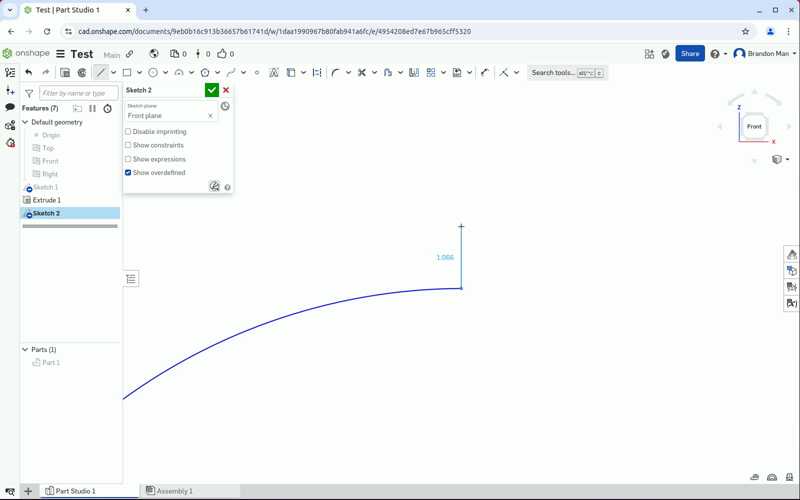
click(461, 226)
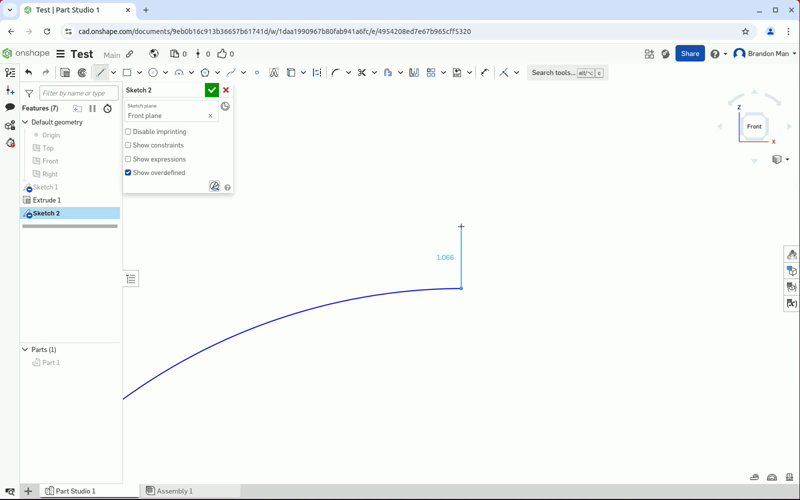
scroll(-6)
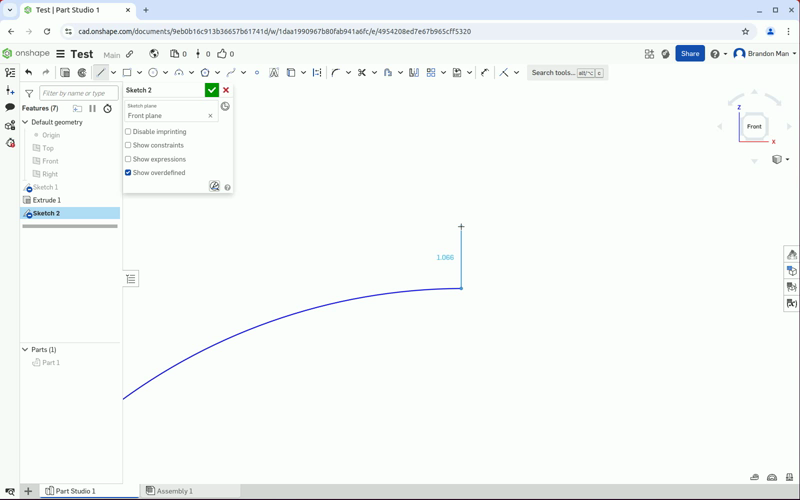
scroll(-6)
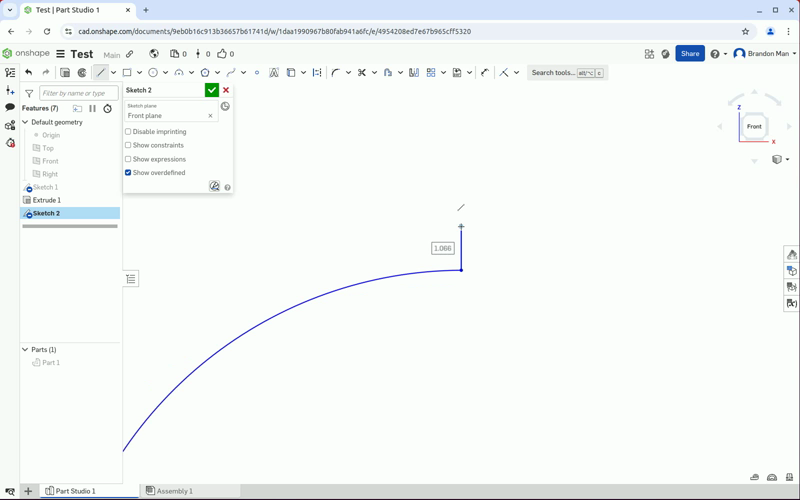
scroll(-6)
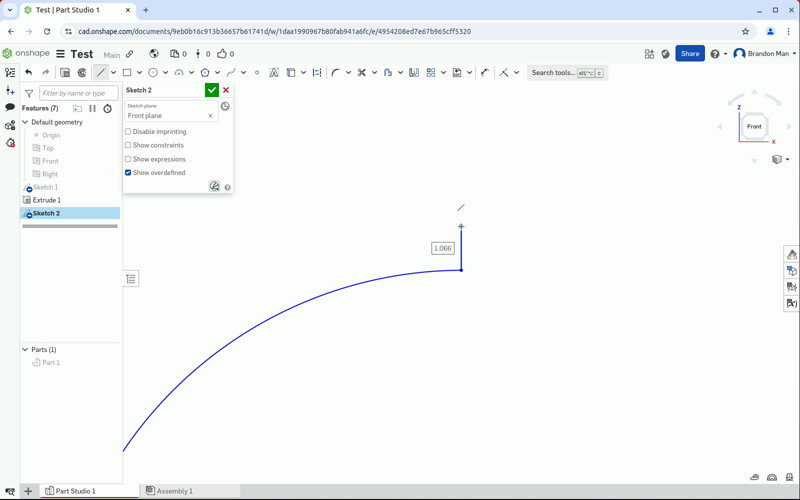
scroll(-6)
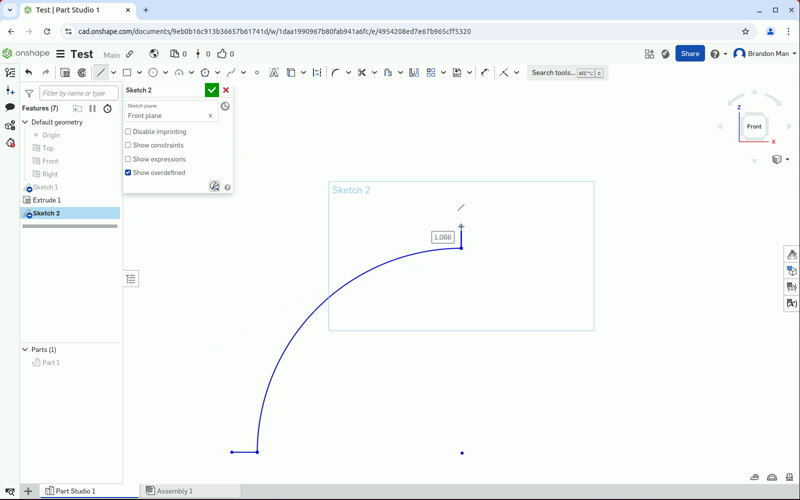
scroll(-6)
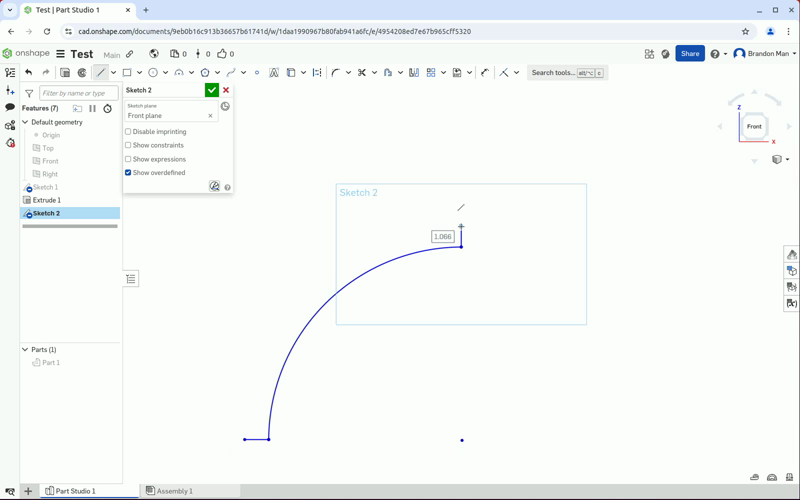
scroll(-6)
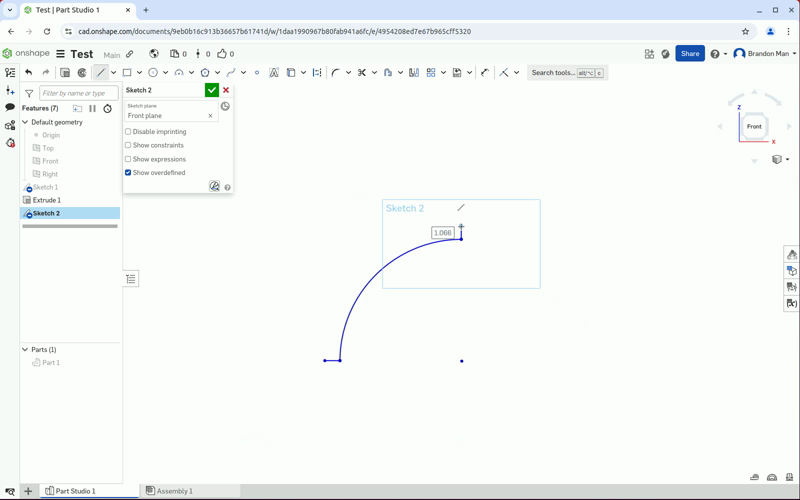
scroll(-6)
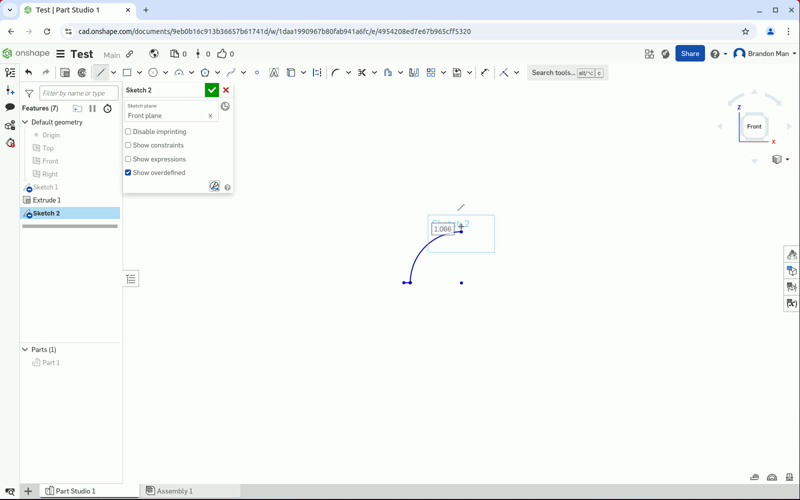
key_up(shift)
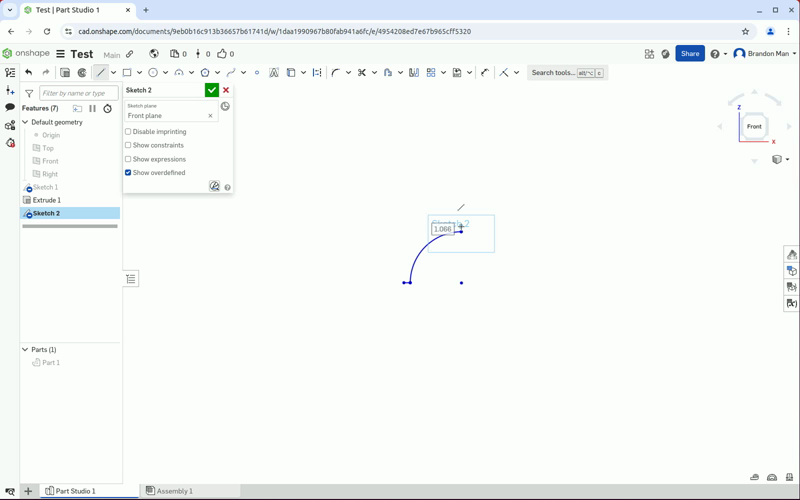
key(esc)
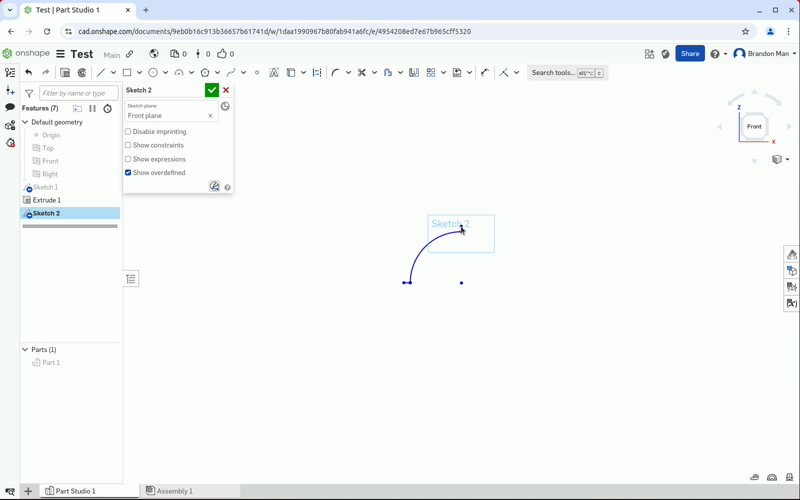
key(a)
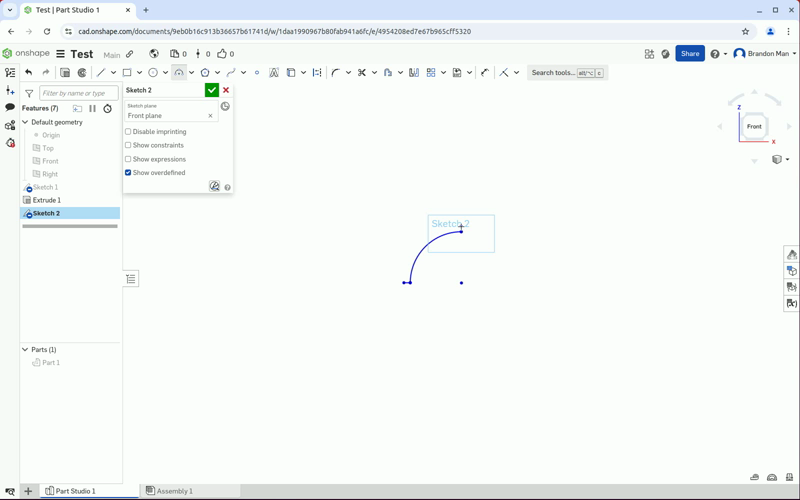
mouse_move(461, 226)
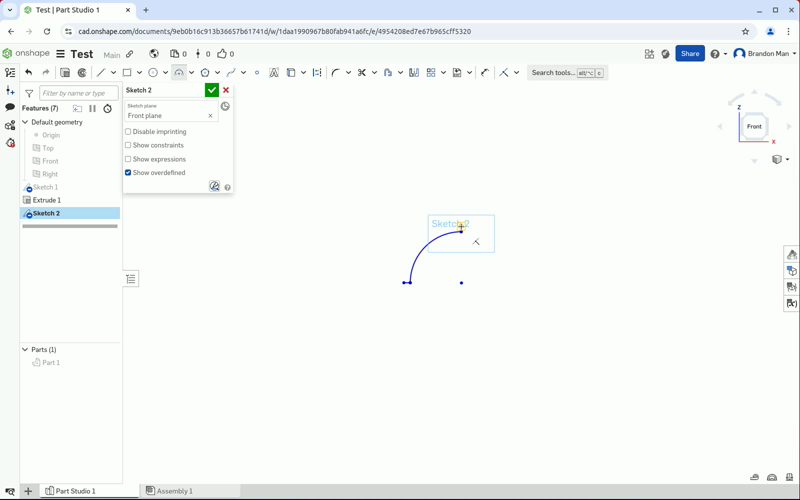
click(461, 226)
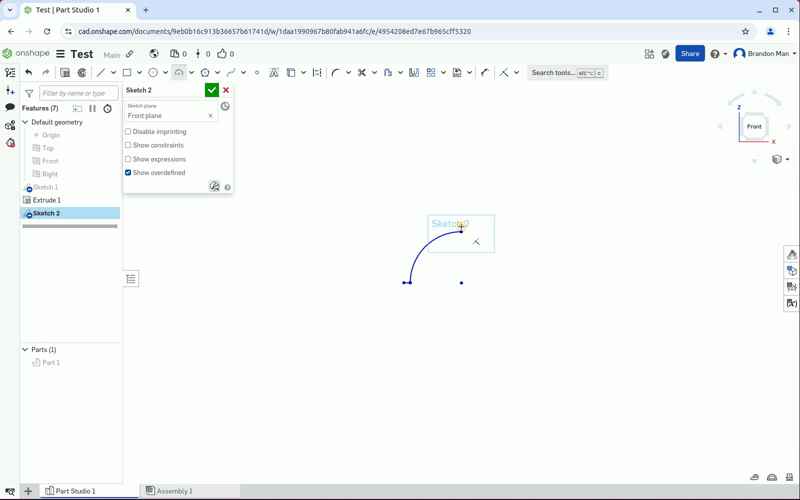
mouse_move(404, 282)
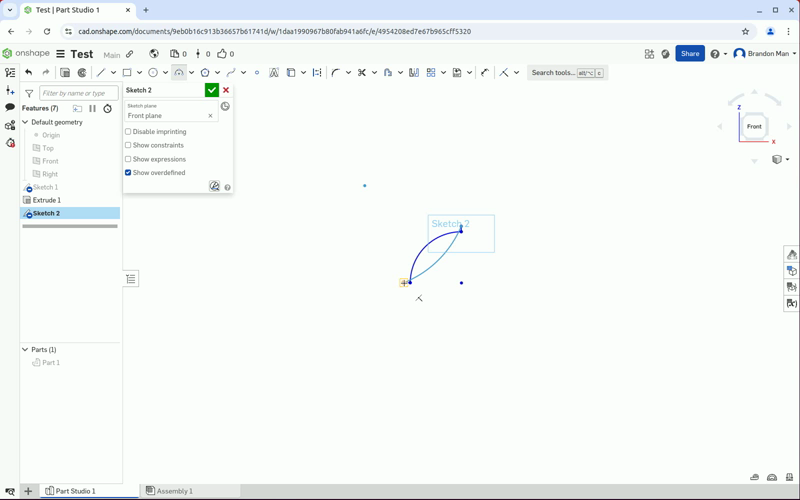
click(404, 282)
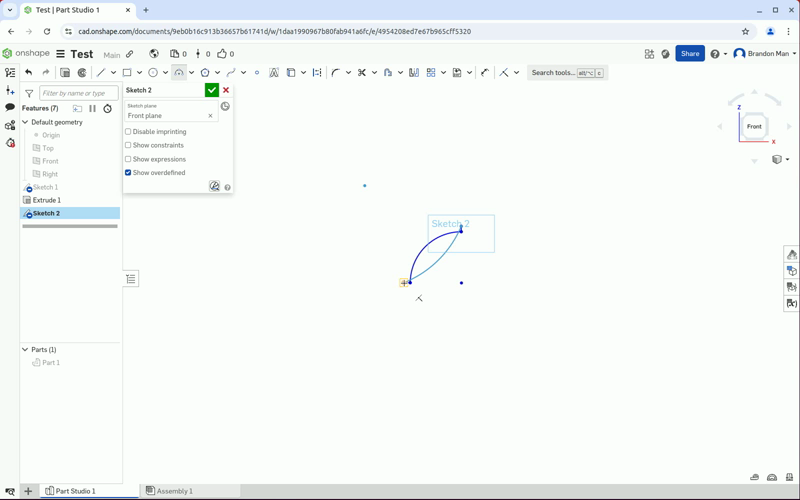
key_down(shift)
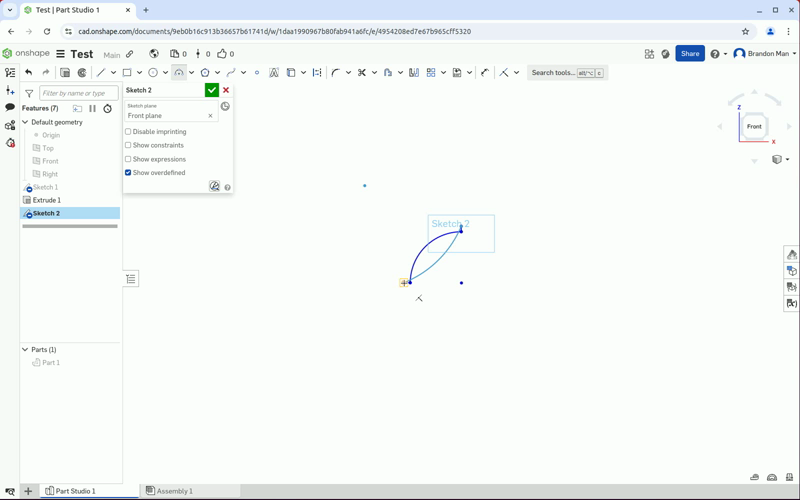
mouse_move(421, 242)
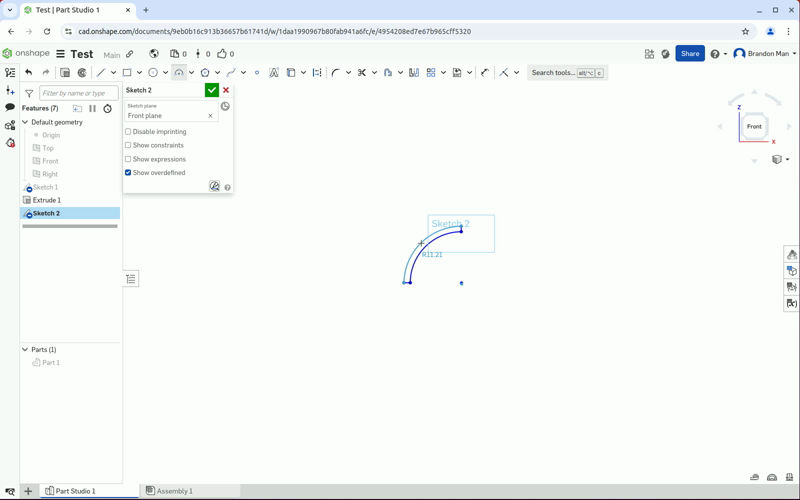
click(421, 242)
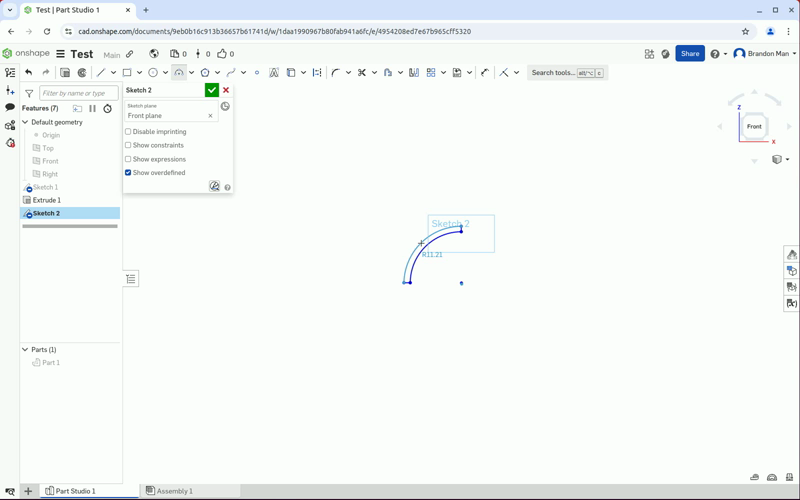
key_up(shift)
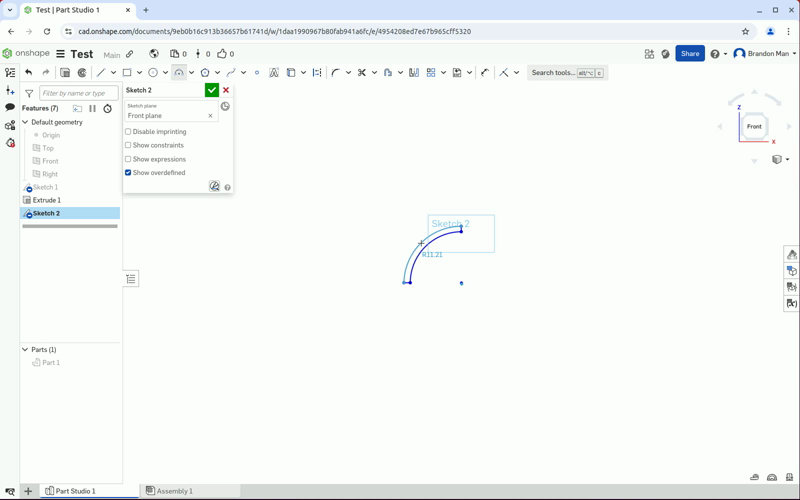
key(esc)
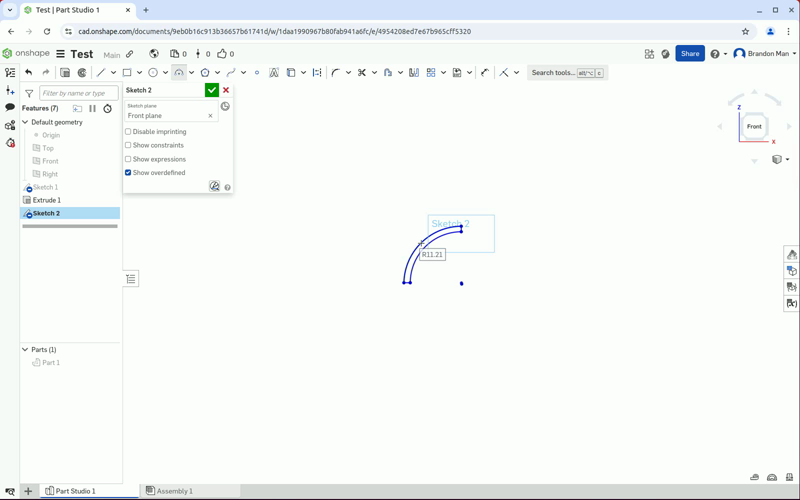
mouse_move(420, 248)
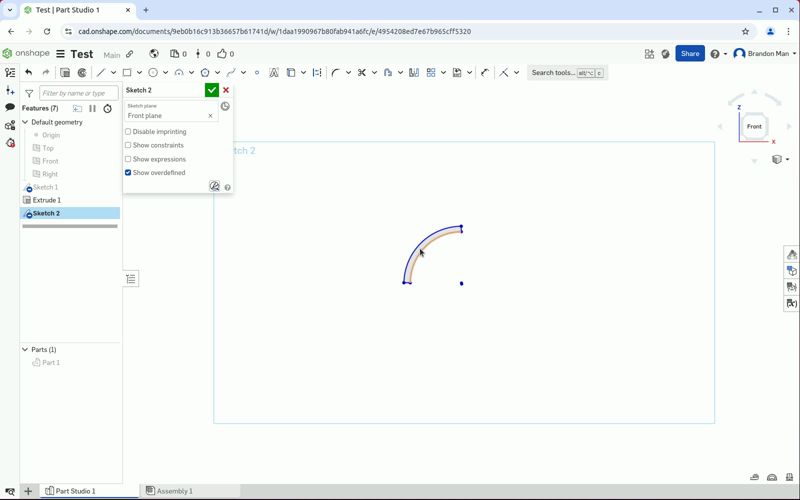
scroll(6)
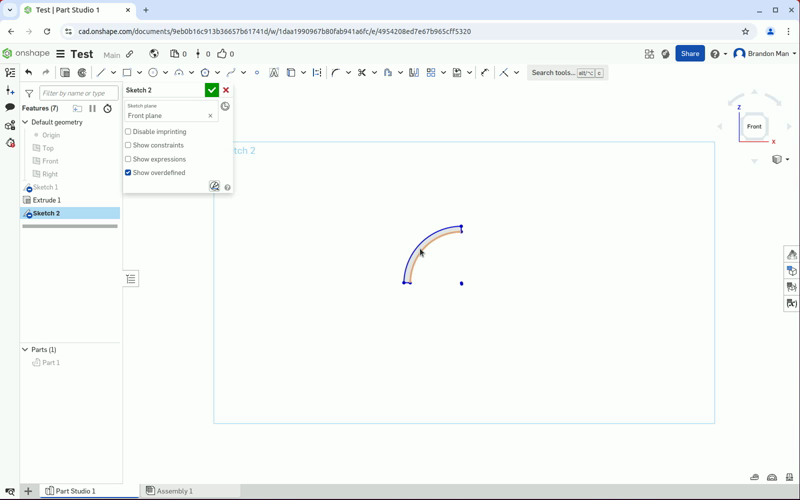
scroll(6)
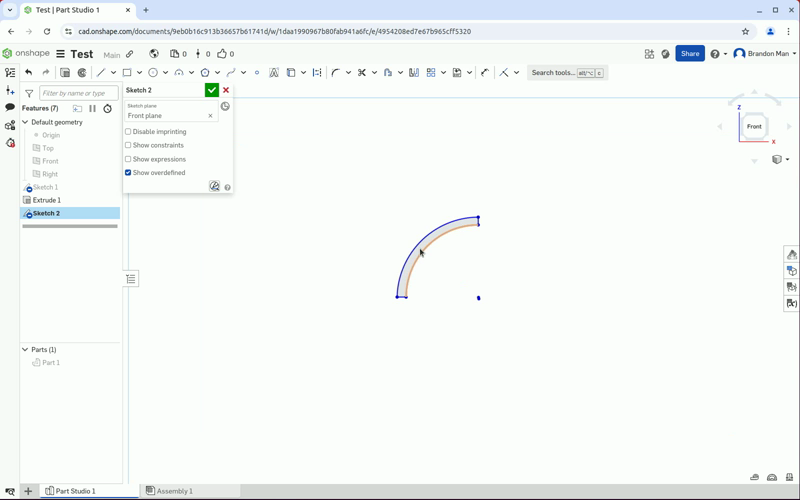
scroll(6)
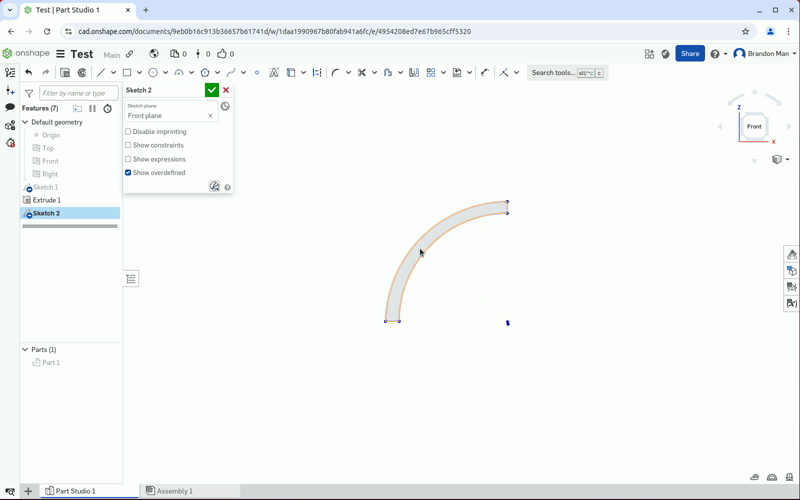
scroll(6)
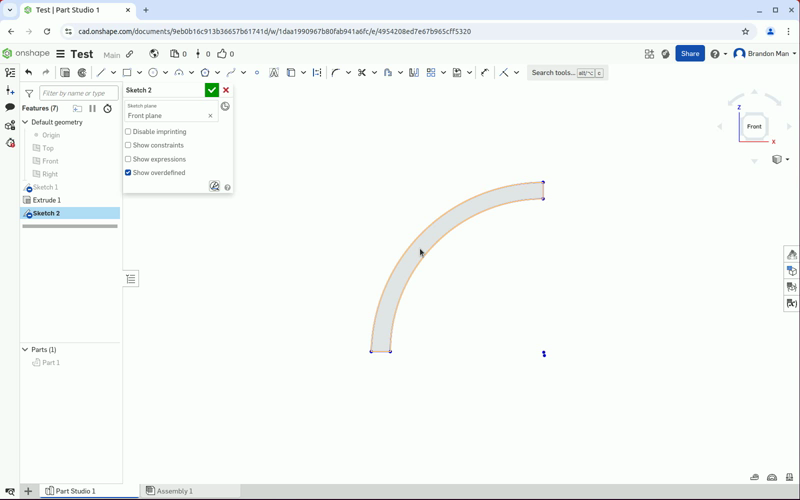
scroll(6)
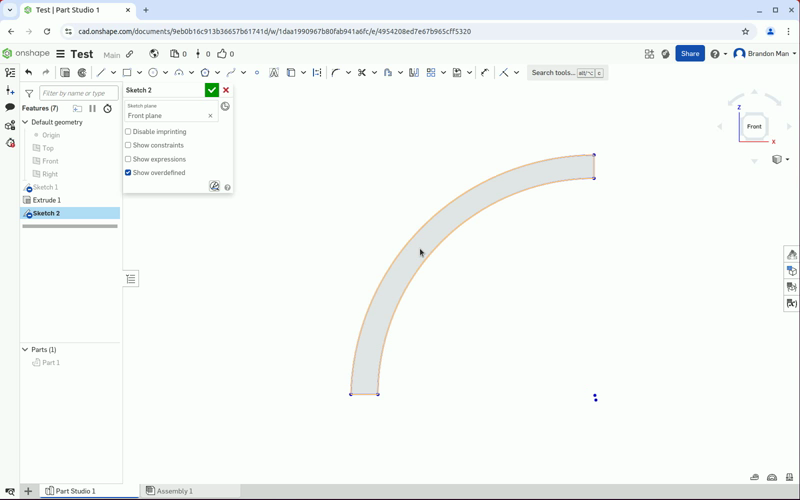
scroll(6)
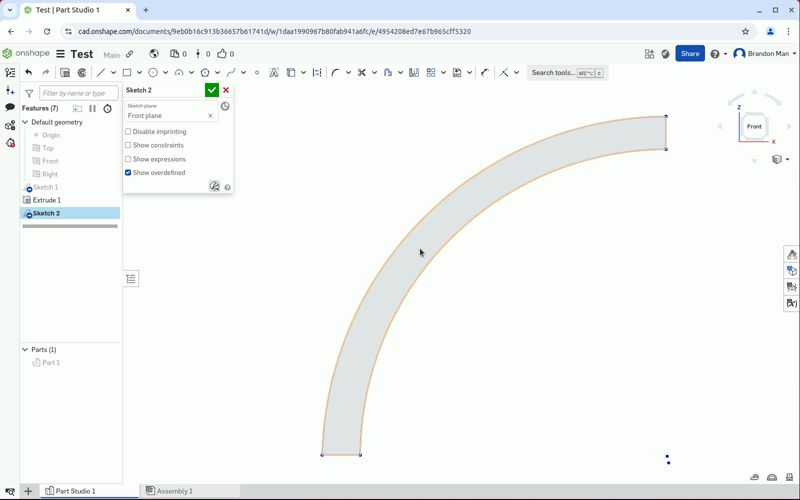
scroll(6)
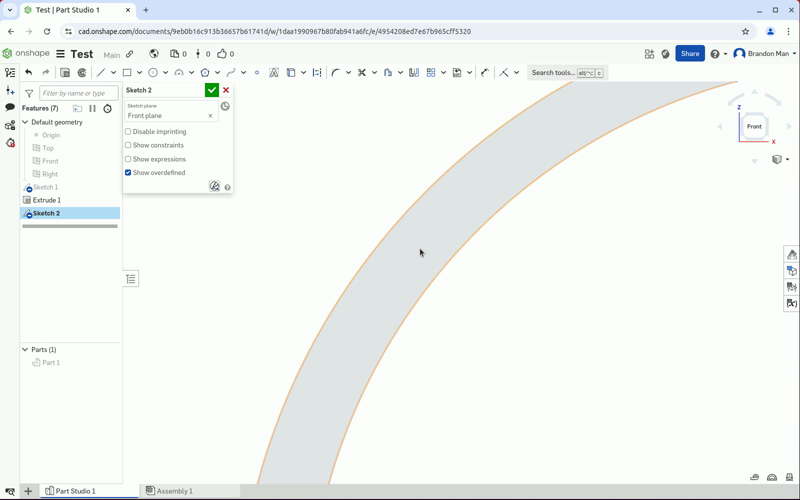
click(420, 248)
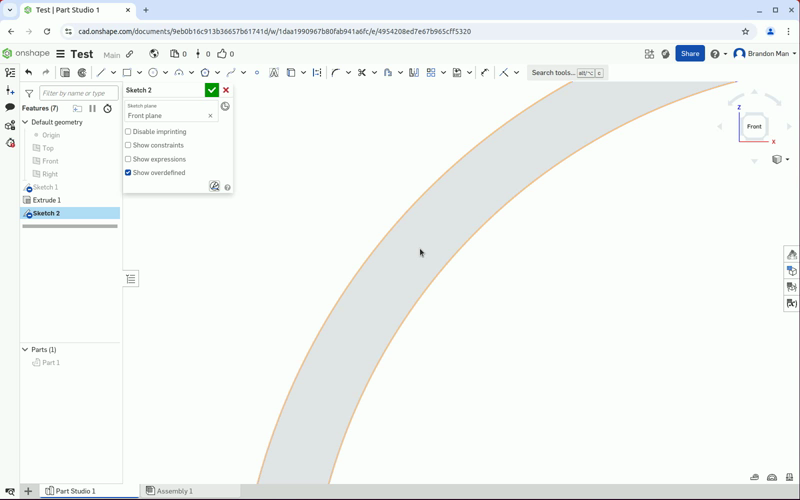
scroll(-6)
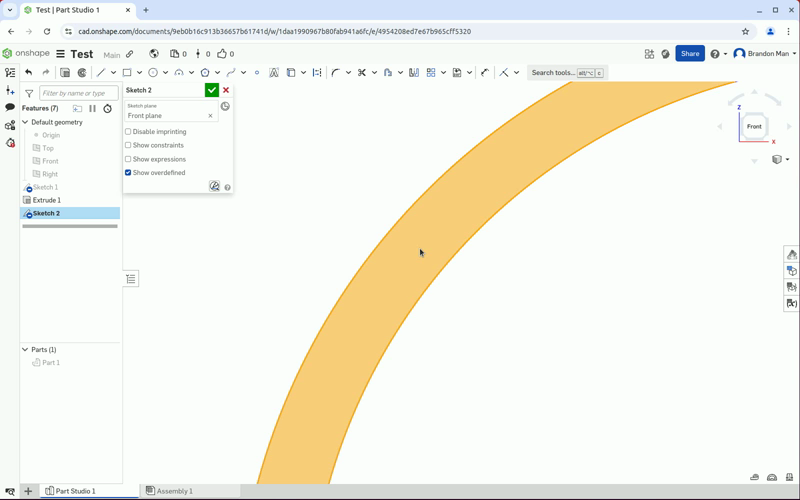
scroll(-6)
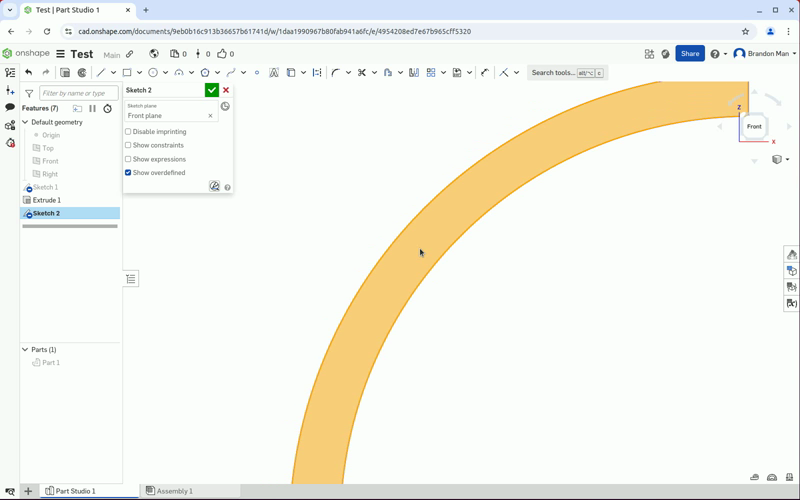
scroll(-6)
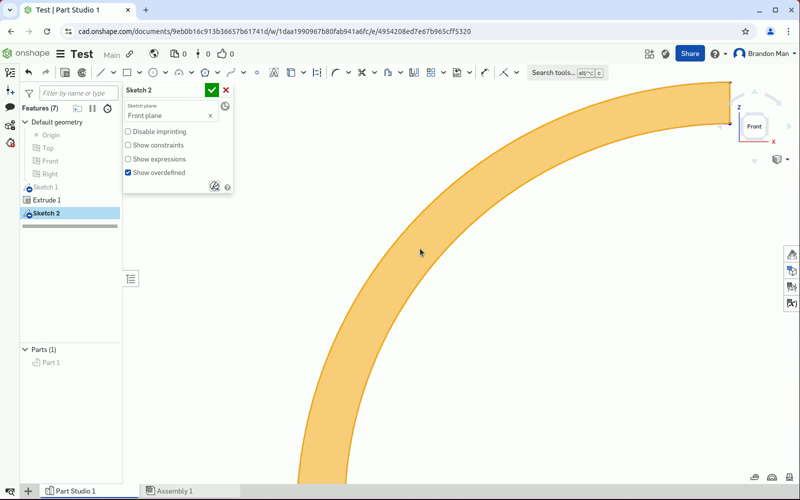
scroll(-6)
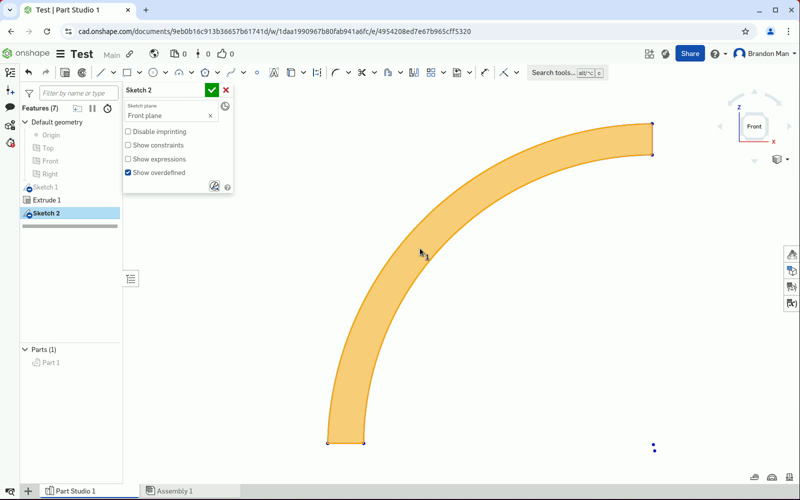
scroll(-6)
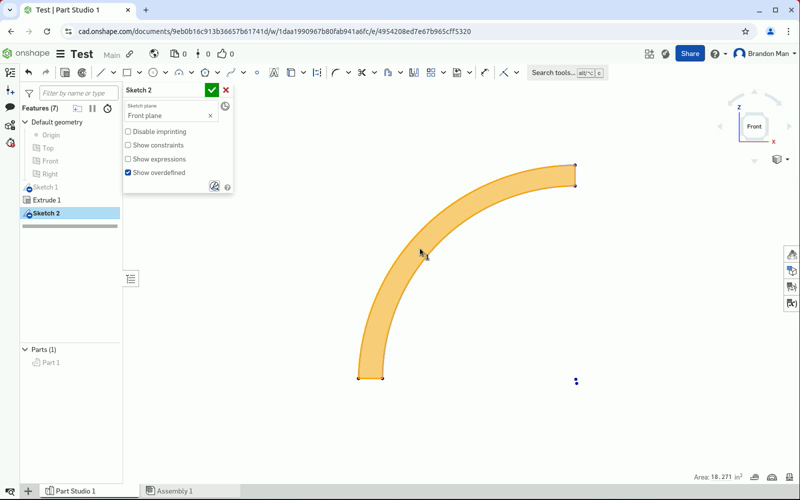
scroll(-6)
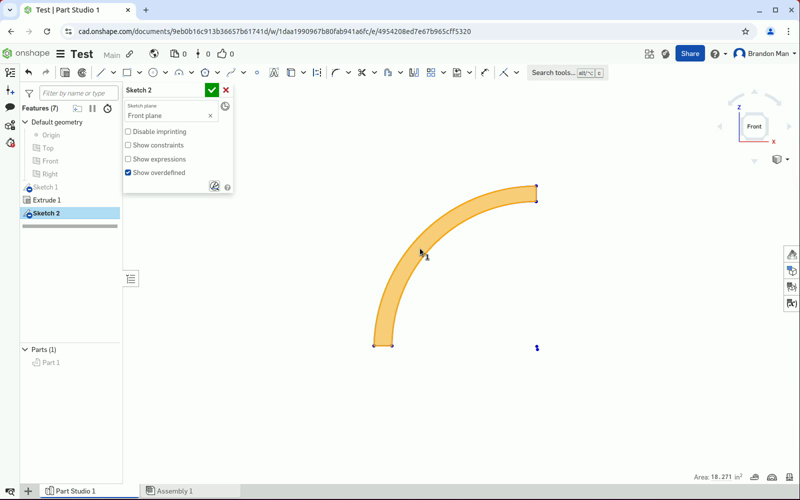
scroll(-6)
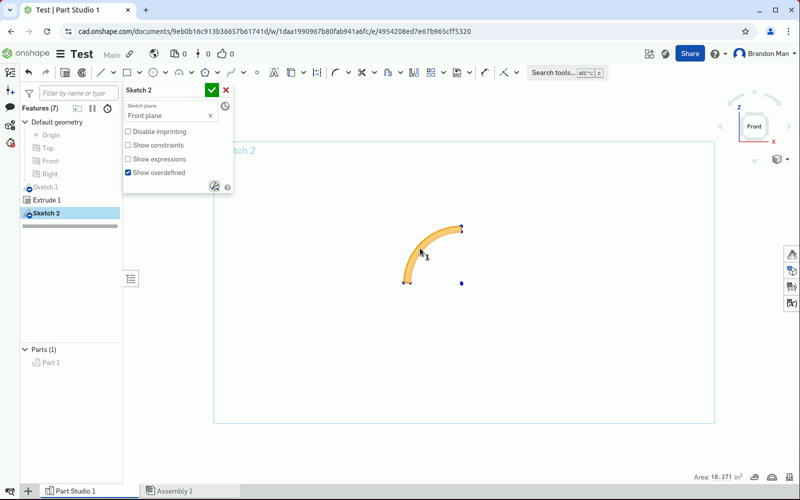
mouse_move(73, 352)
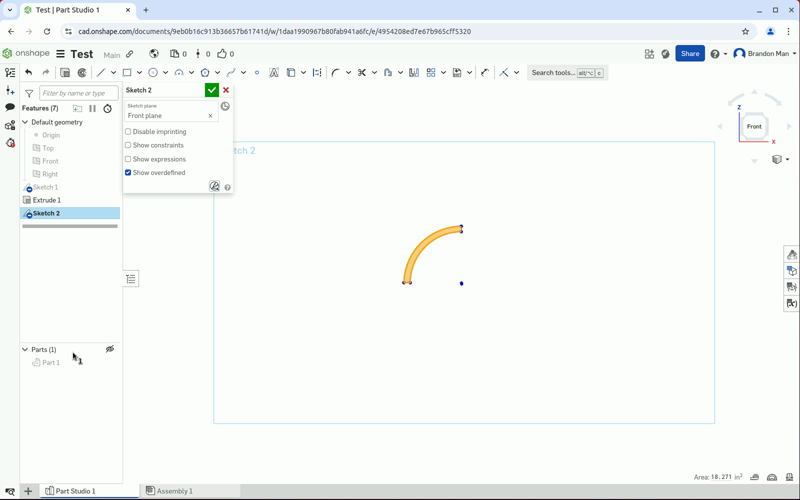
key(shift+y)
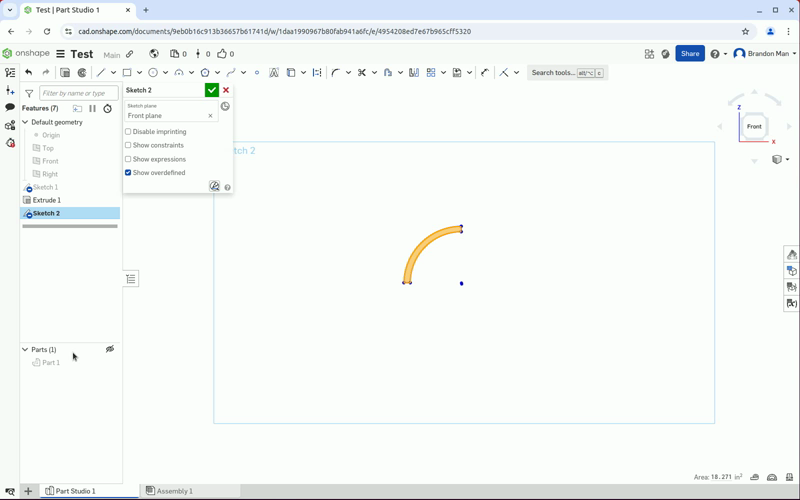
key(shift+e)
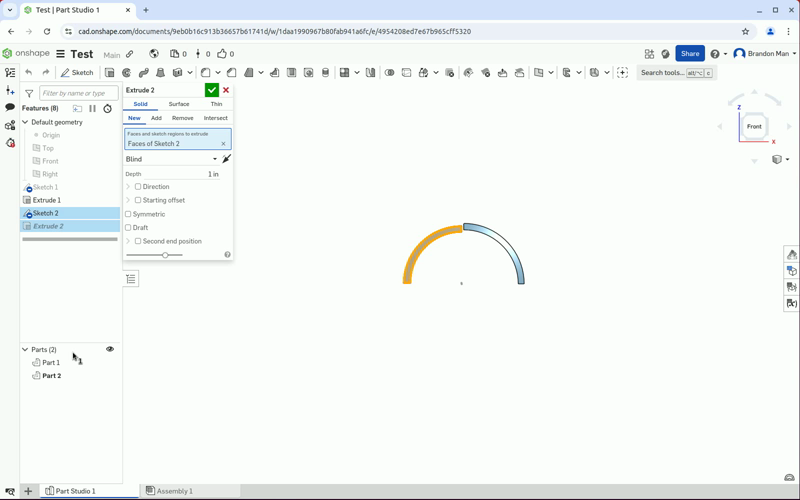
mouse_move(143, 106)
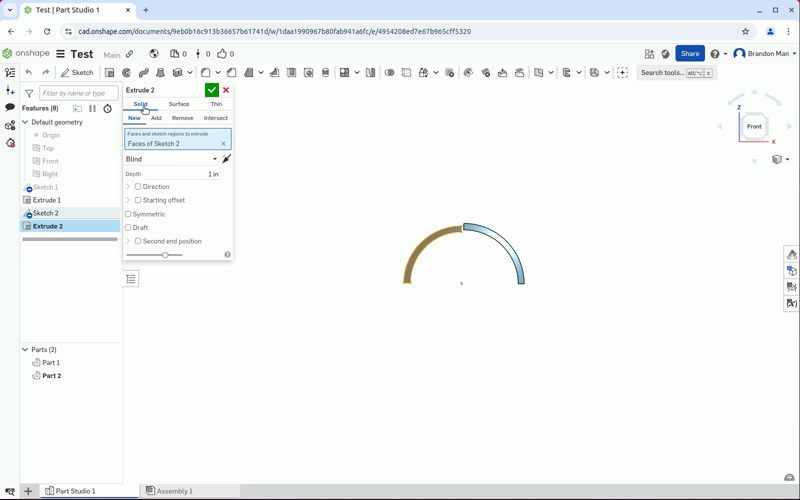
click(143, 106)
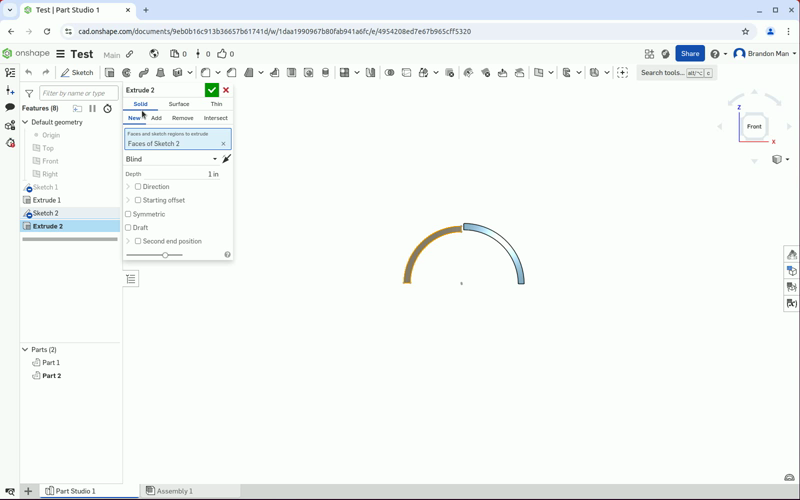
mouse_move(137, 120)
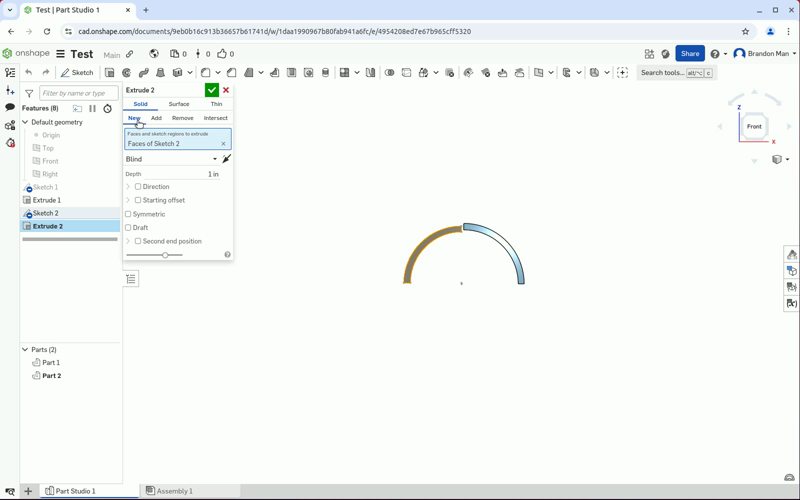
click(137, 120)
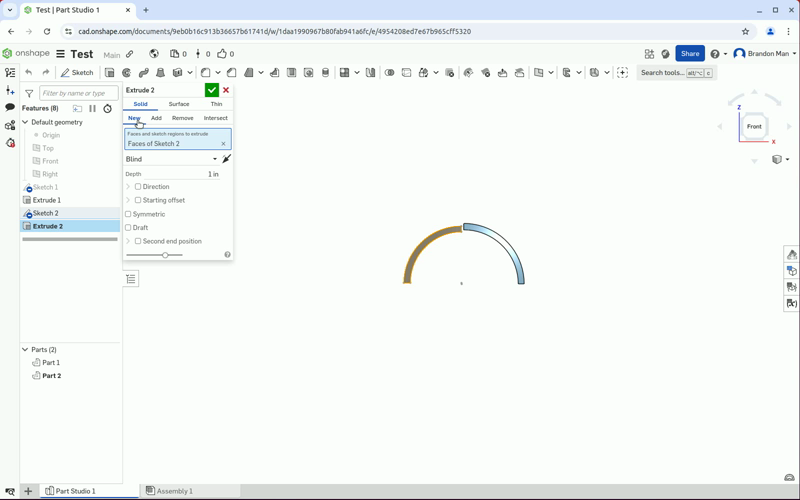
key(tab, 4)
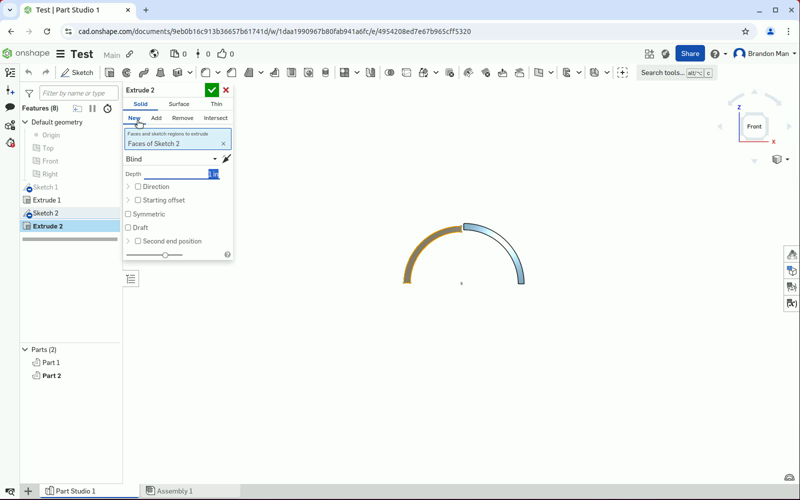
text(13.962)
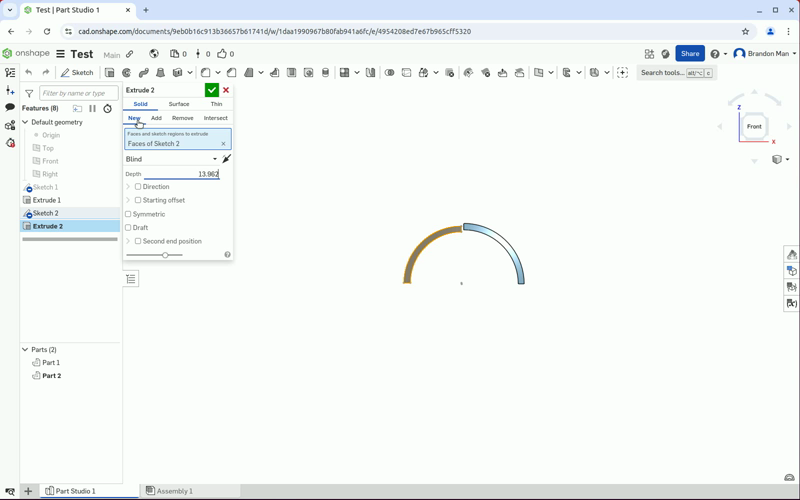
key(tab, 3)
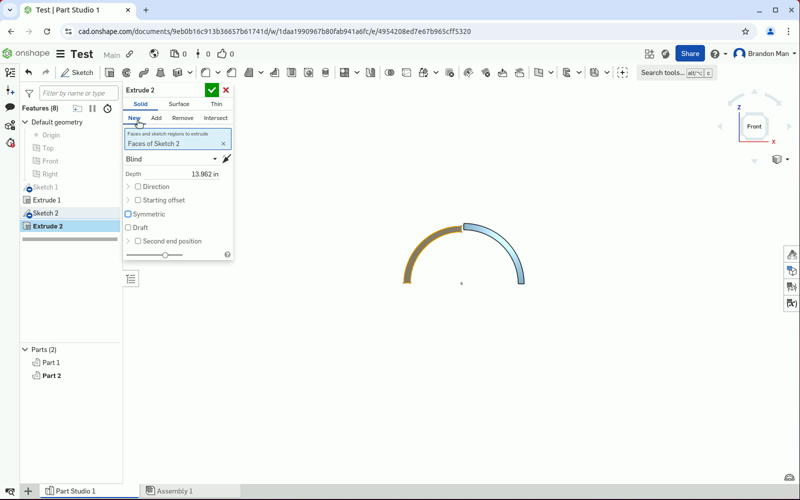
key(space)
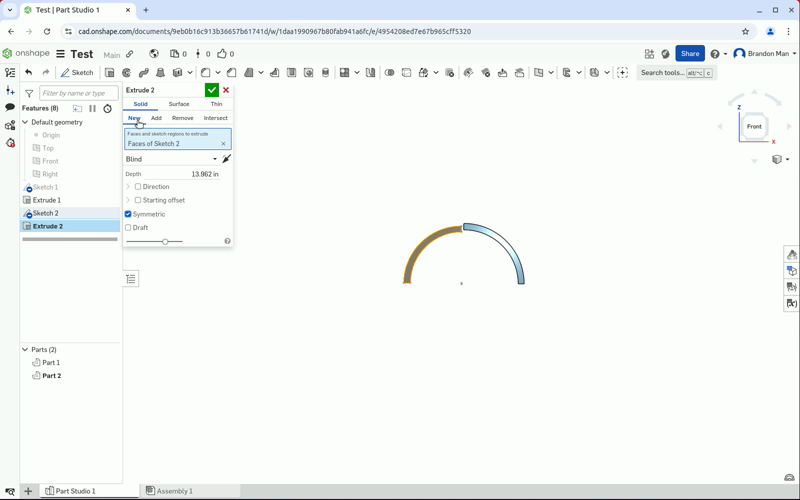
key(enter)
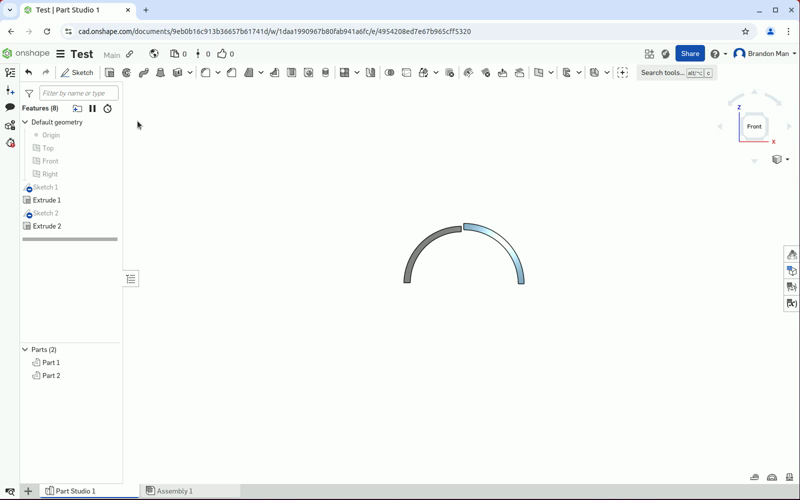
key(shift+h)
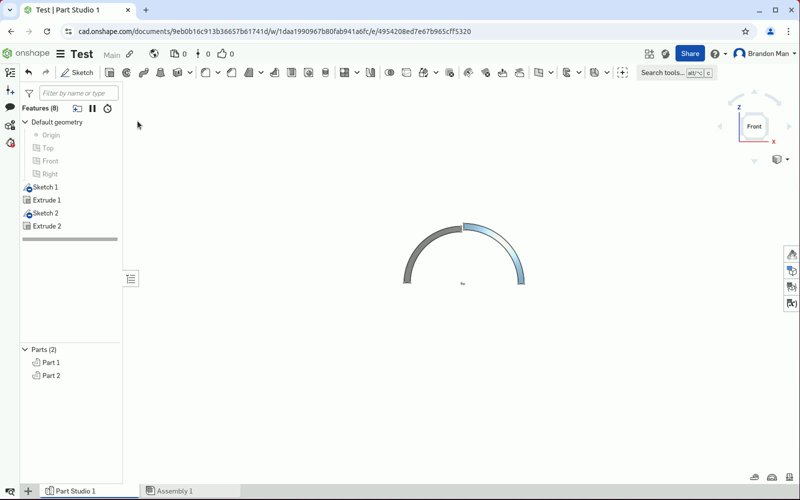
key(shift+h)
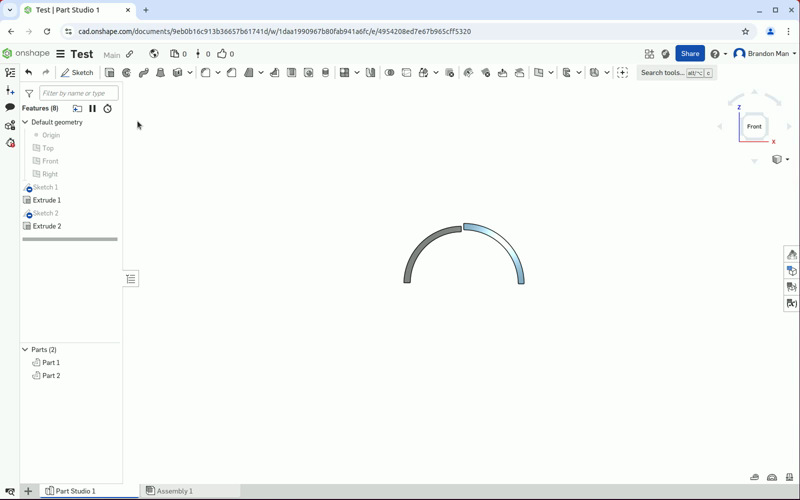
mouse_move(73, 189)
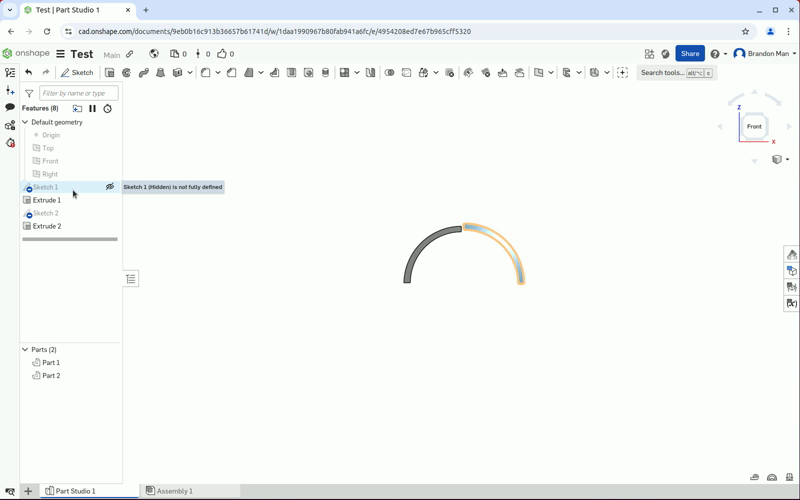
click(73, 189)
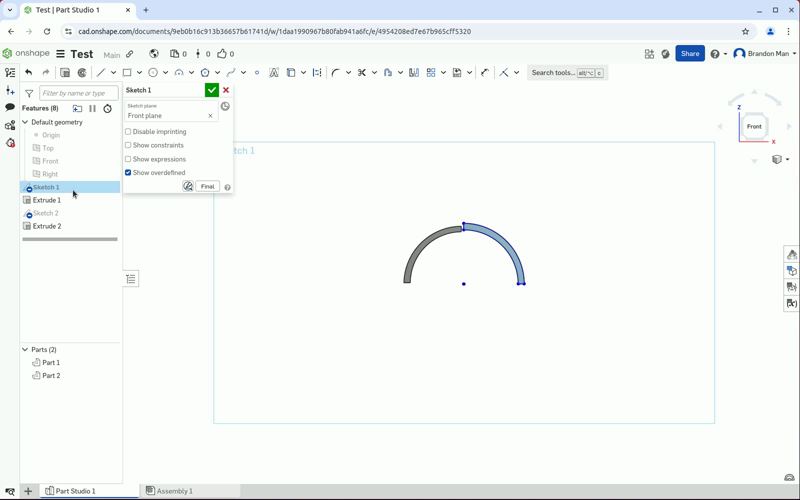
mouse_move(229, 92)
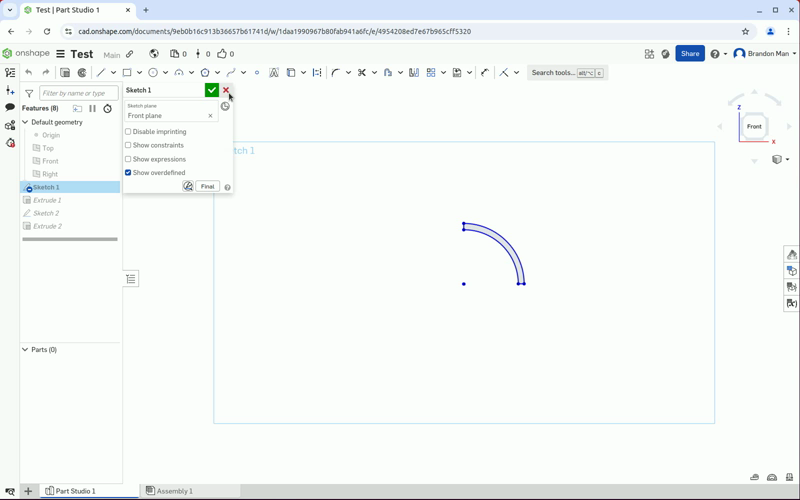
click(229, 92)
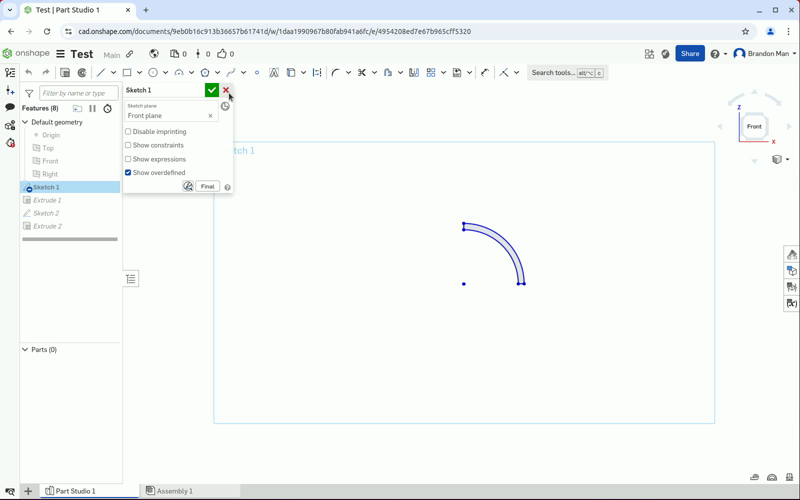
key(shift+s)
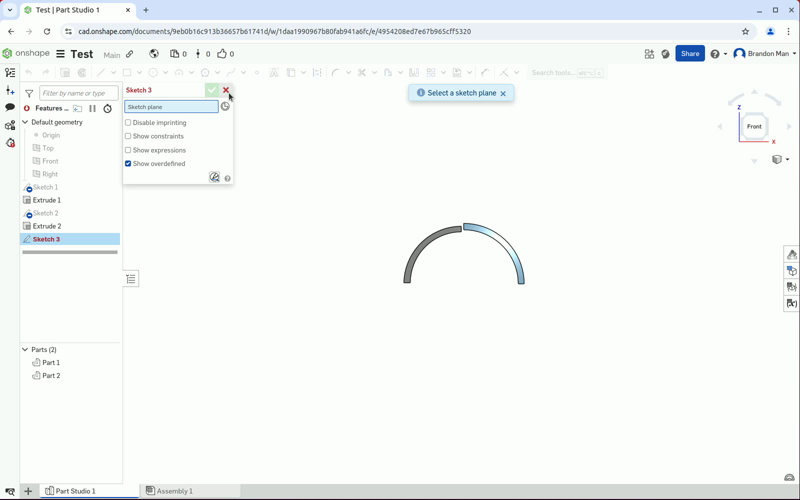
mouse_move(73, 163)
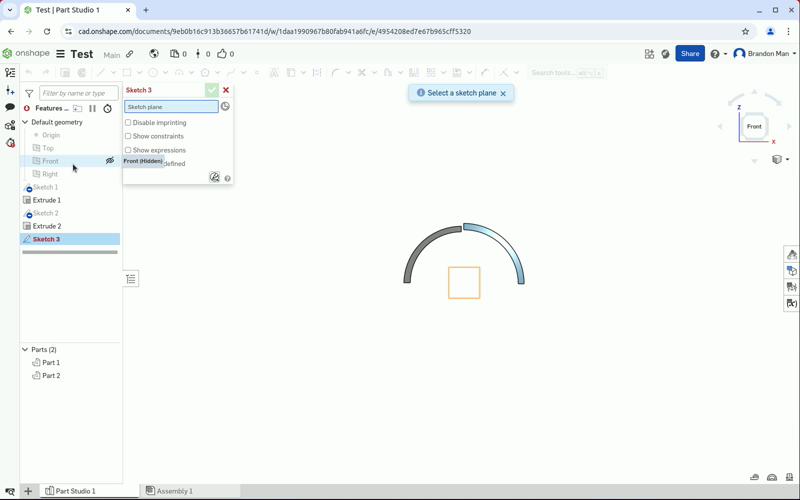
click(73, 163)
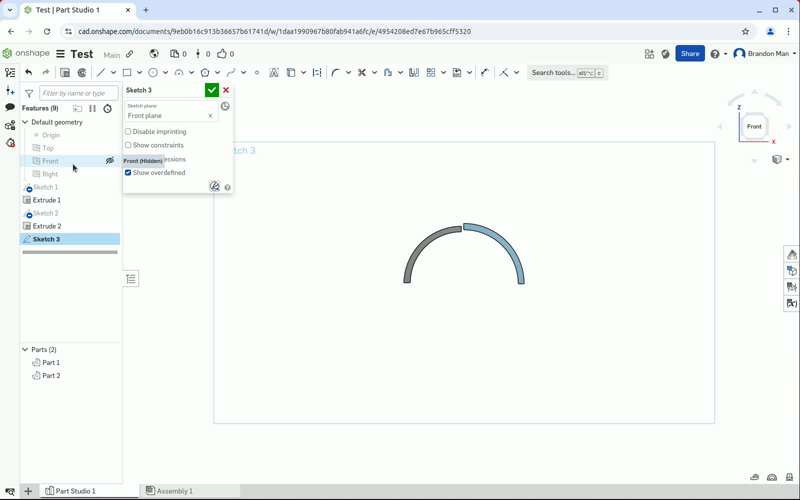
mouse_move(73, 352)
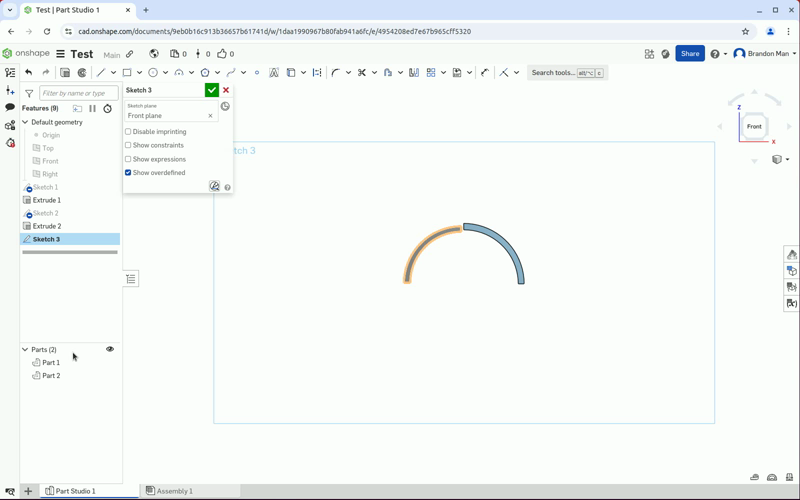
key(y)
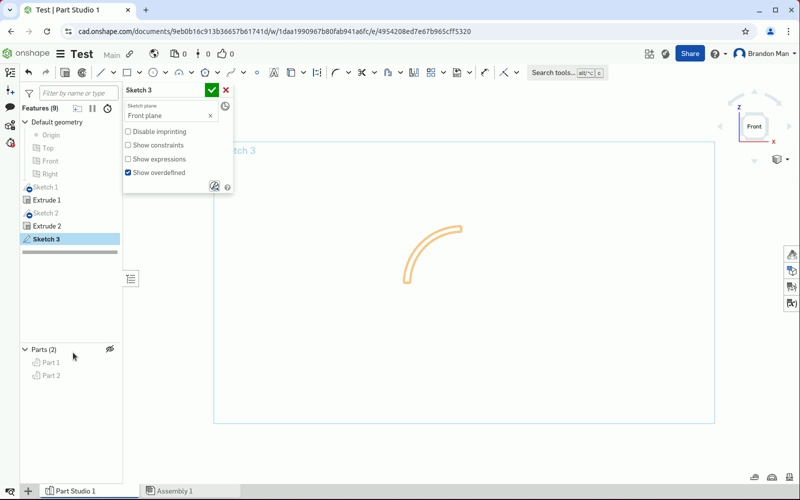
key(l)
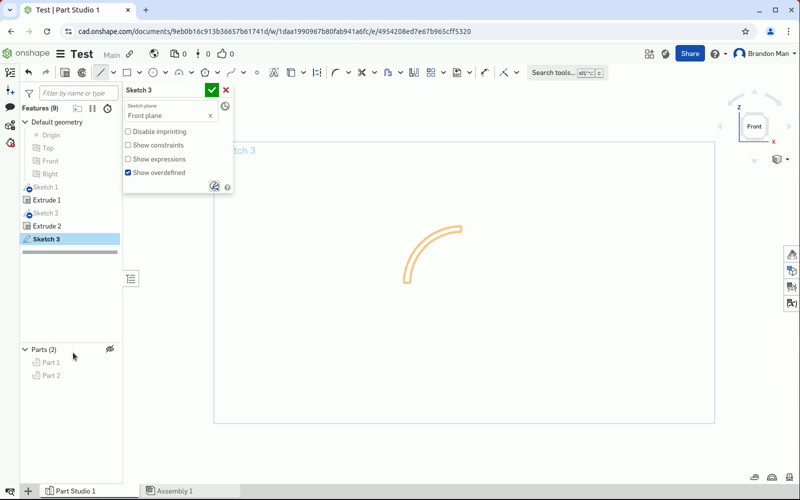
key_down(shift)
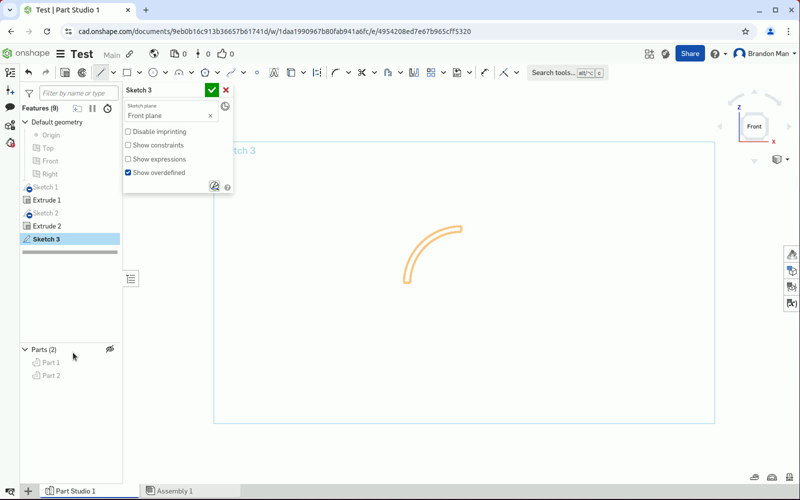
mouse_move(348, 348)
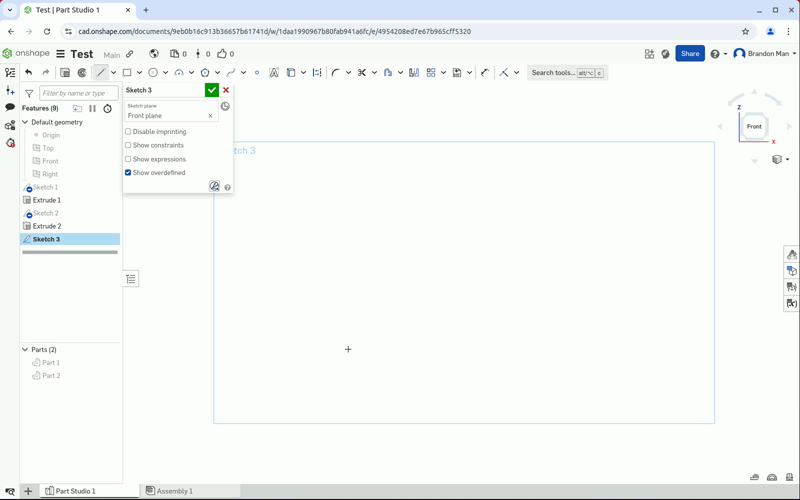
click(348, 348)
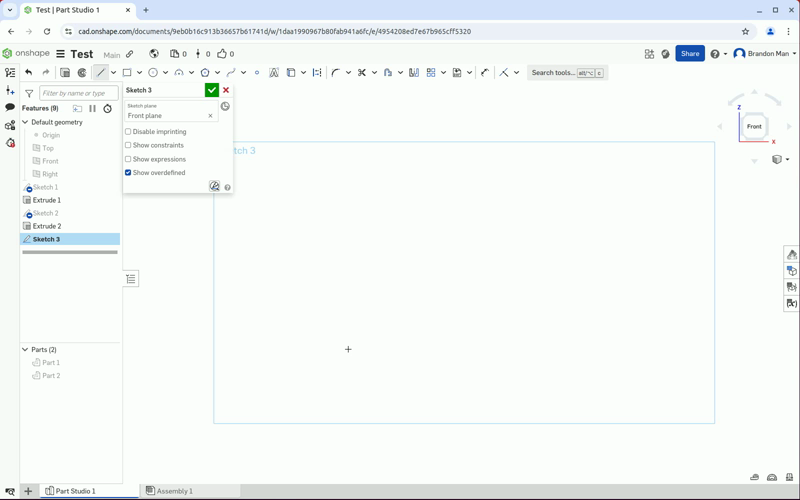
key_up(shift)
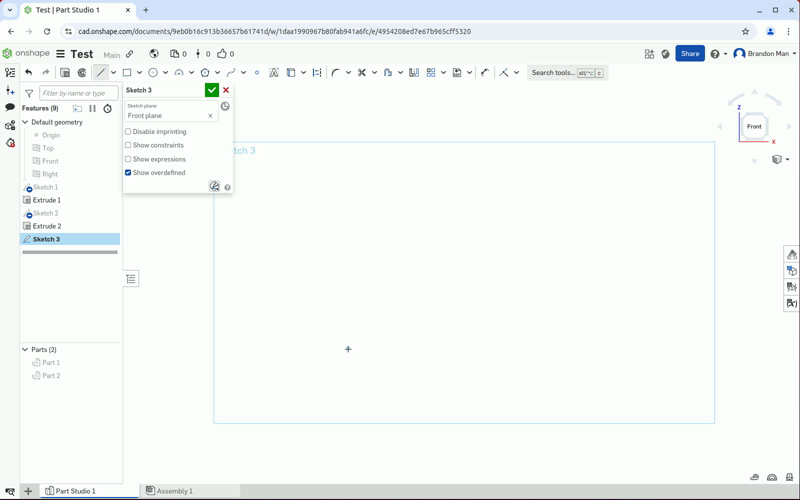
key_down(shift)
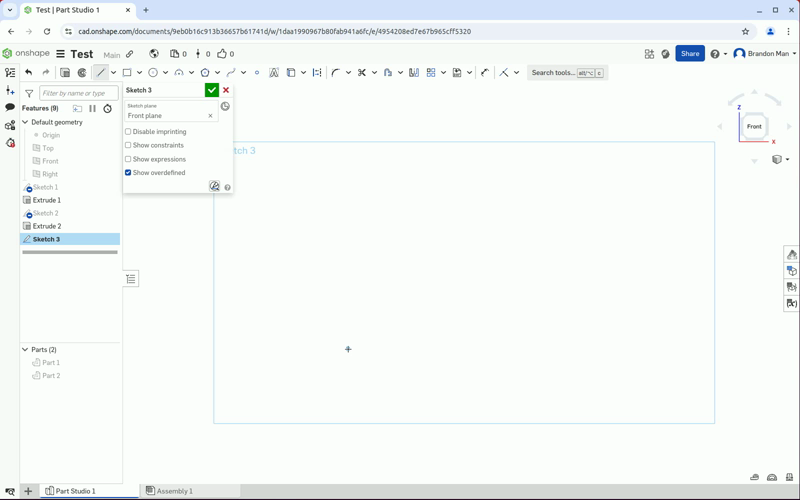
mouse_move(572, 348)
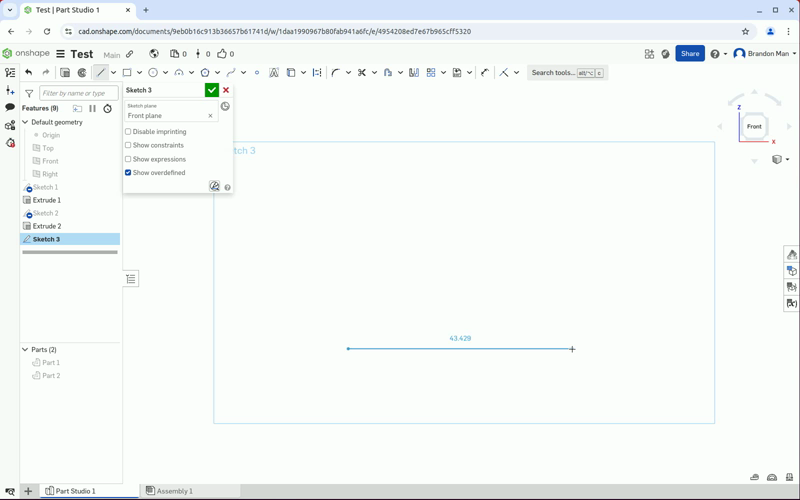
click(572, 348)
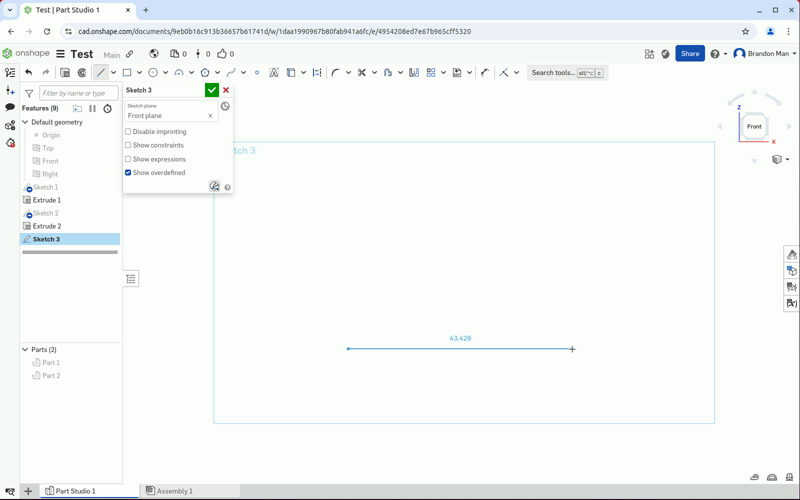
key_up(shift)
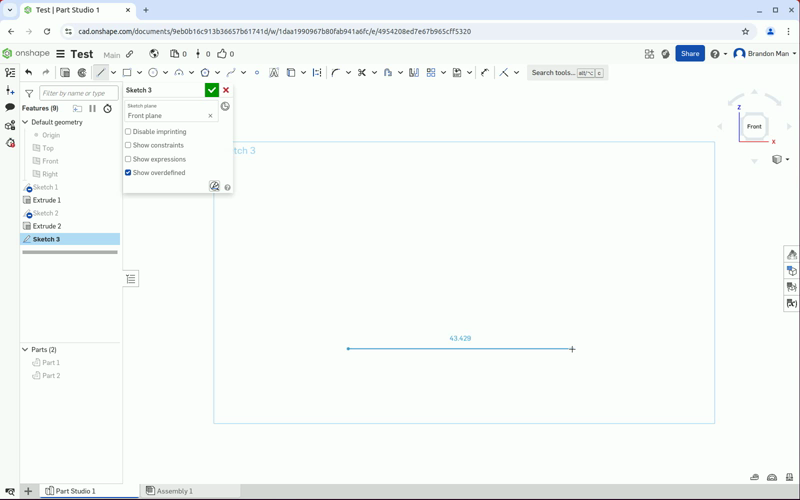
key_down(shift)
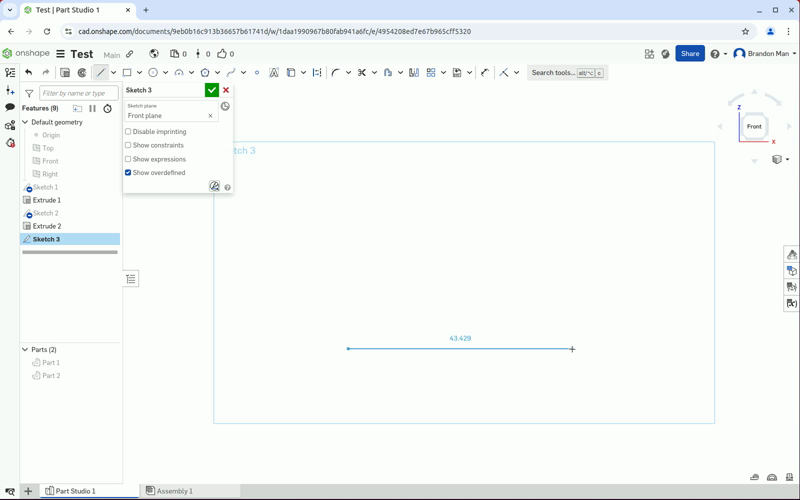
mouse_move(589, 348)
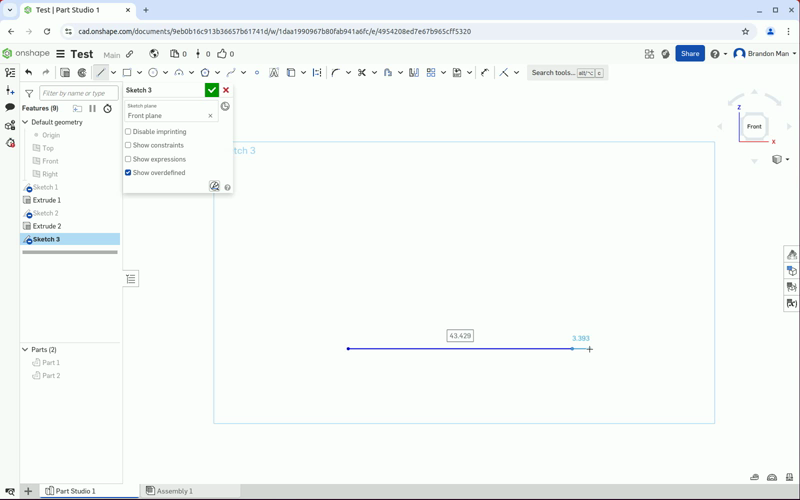
mouse_move(572, 327)
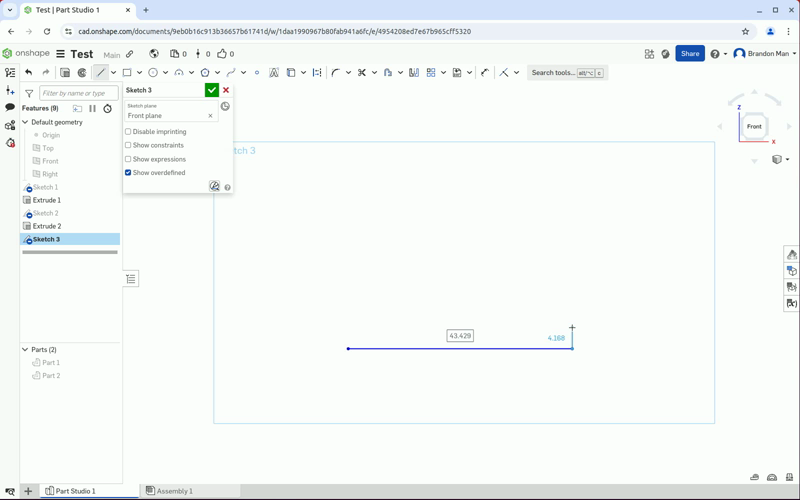
click(572, 327)
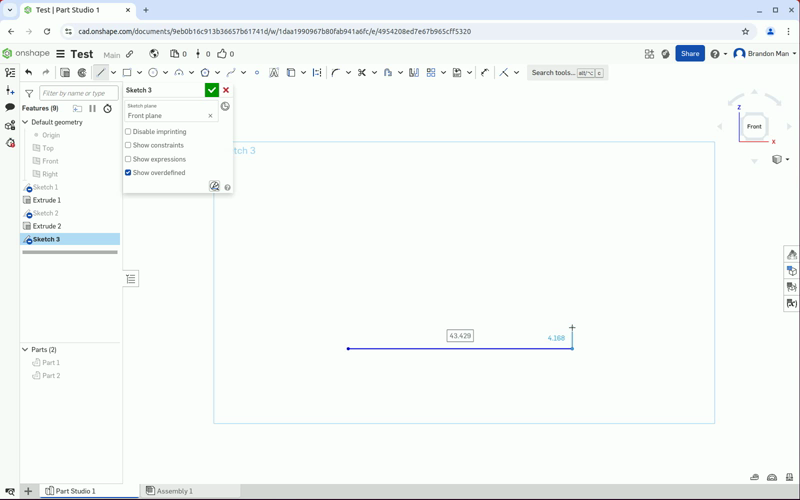
key_up(shift)
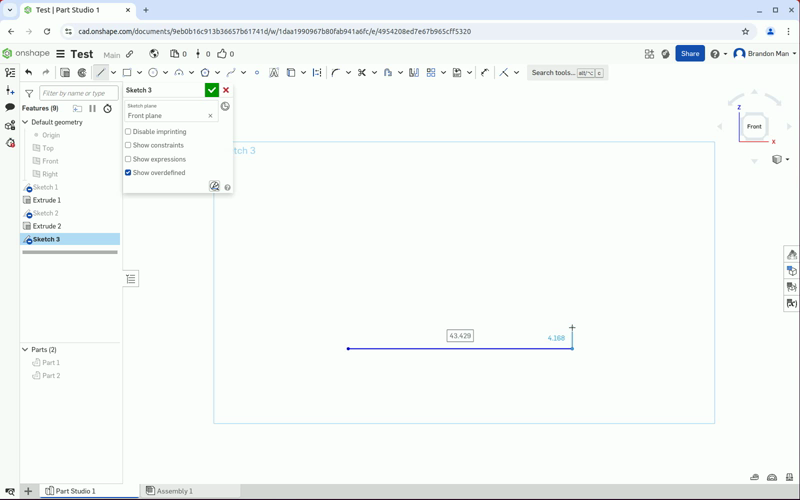
key_down(shift)
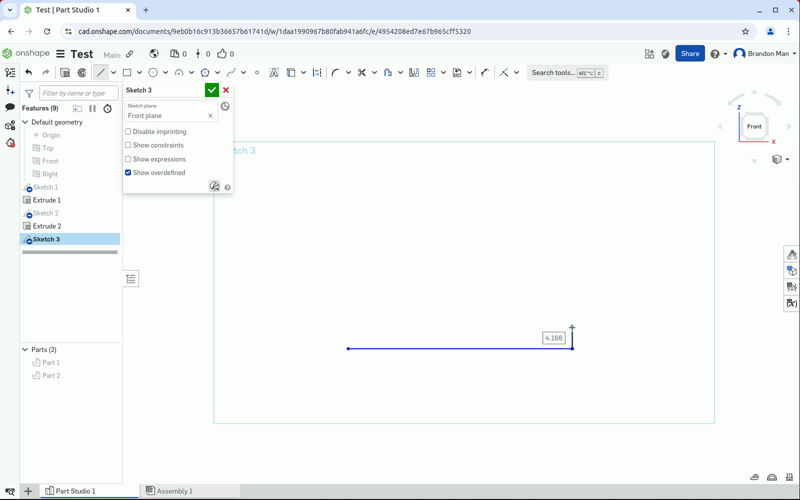
mouse_move(589, 327)
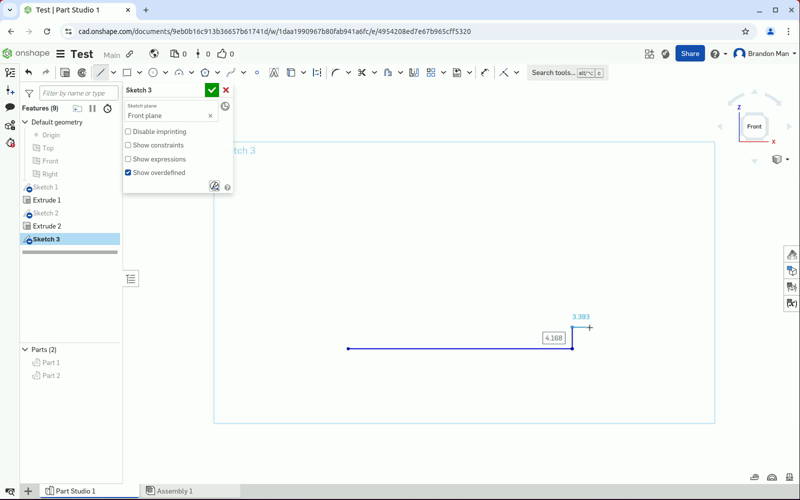
mouse_move(515, 327)
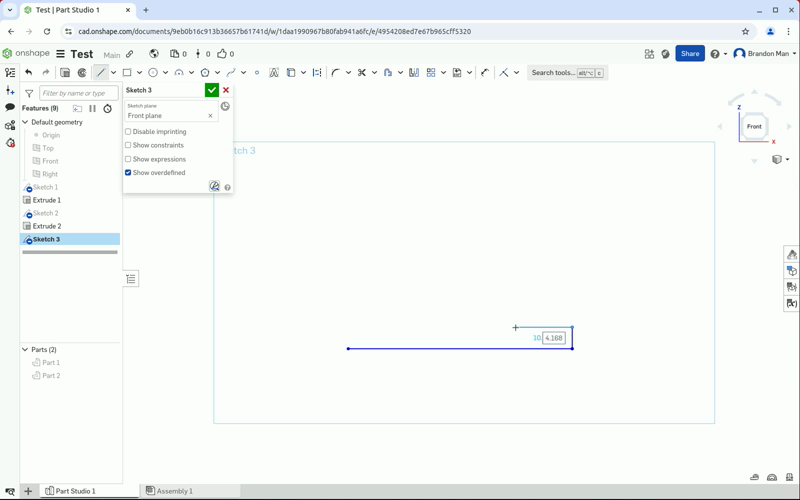
click(515, 327)
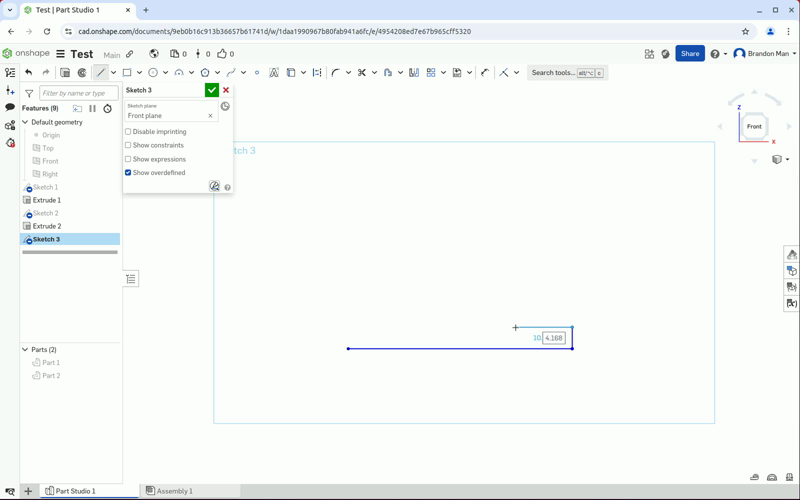
key_up(shift)
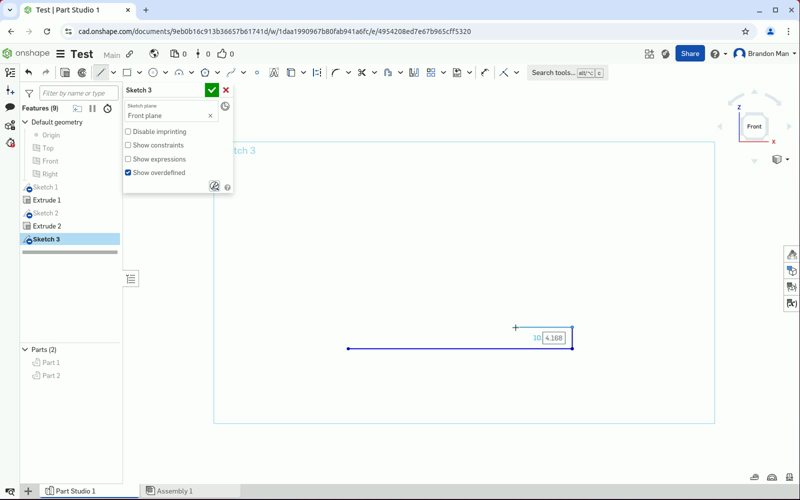
key_down(shift)
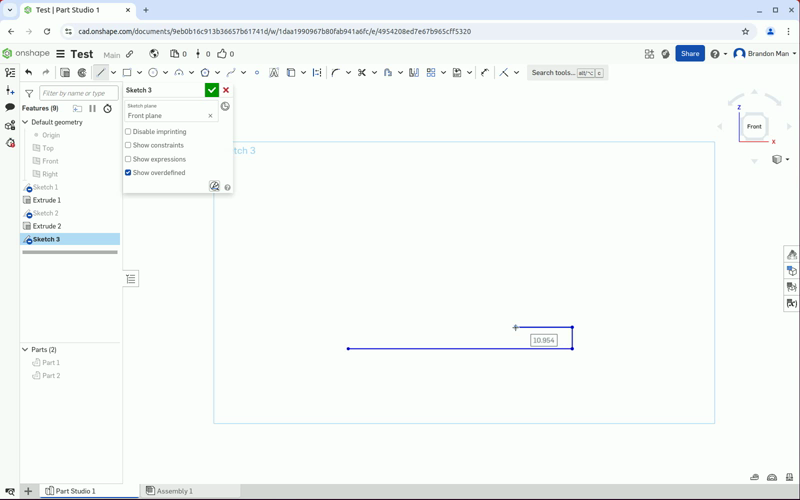
mouse_move(545, 327)
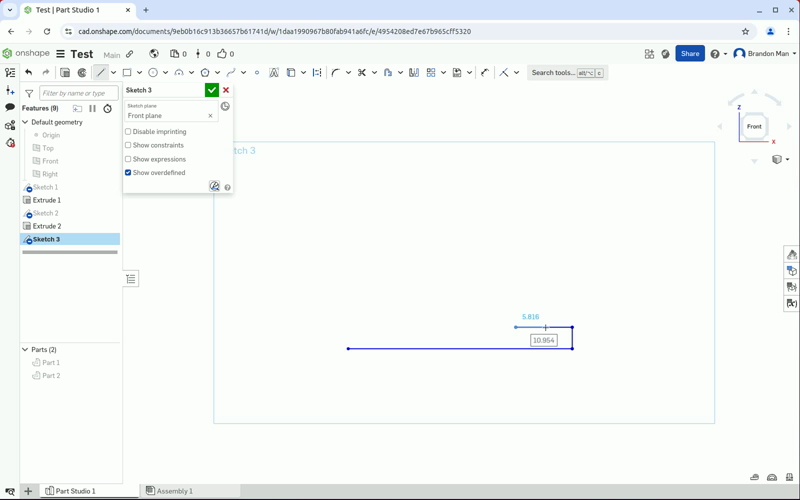
mouse_move(515, 282)
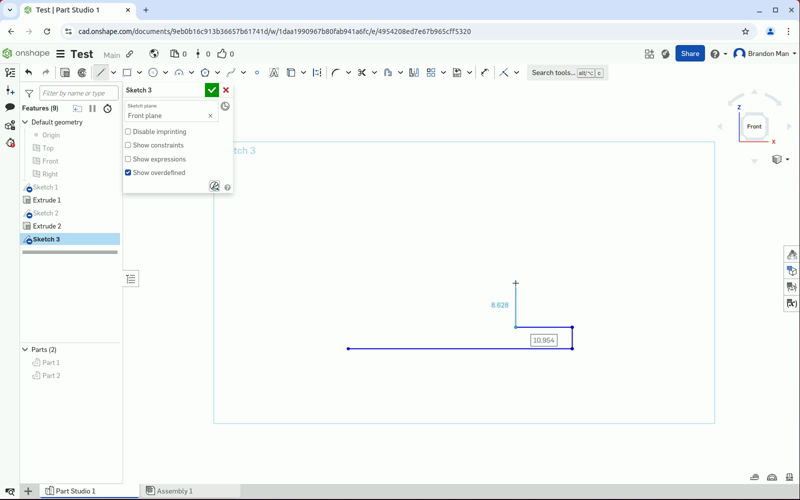
click(515, 282)
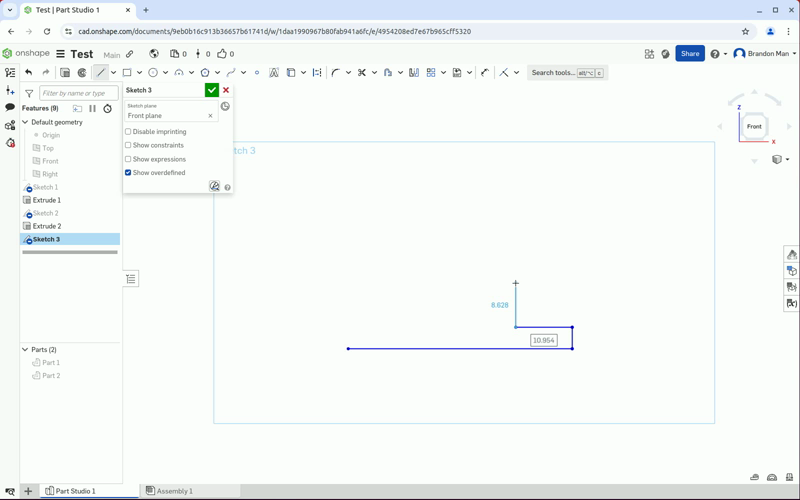
key_up(shift)
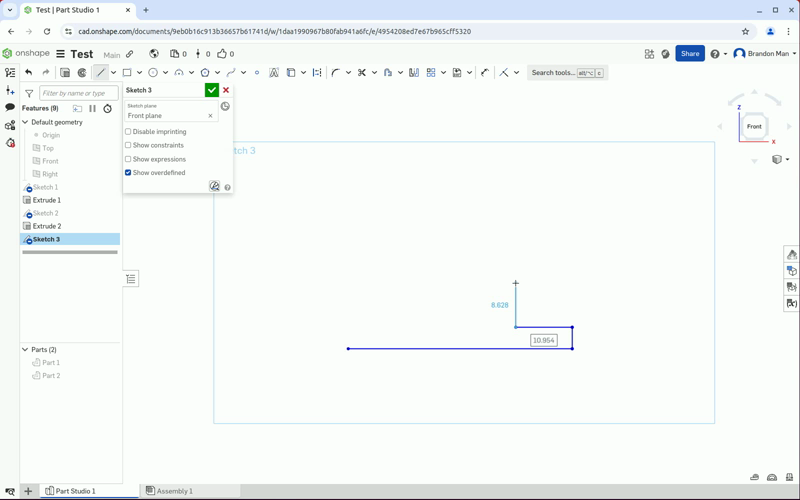
key_down(shift)
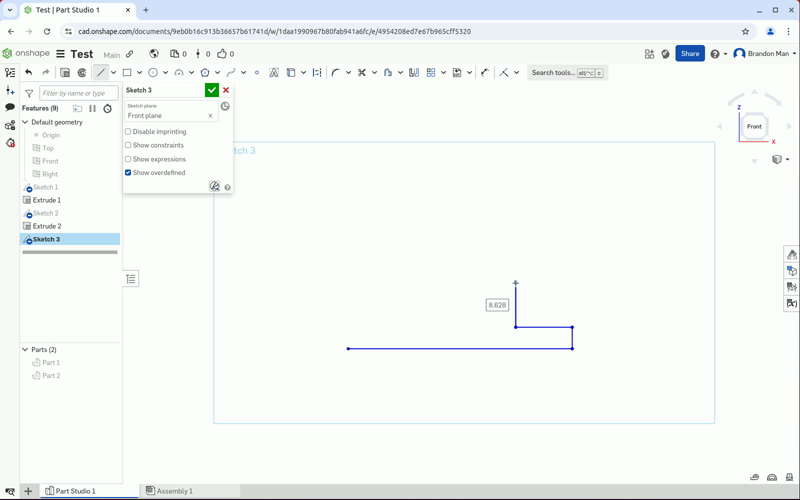
mouse_move(545, 282)
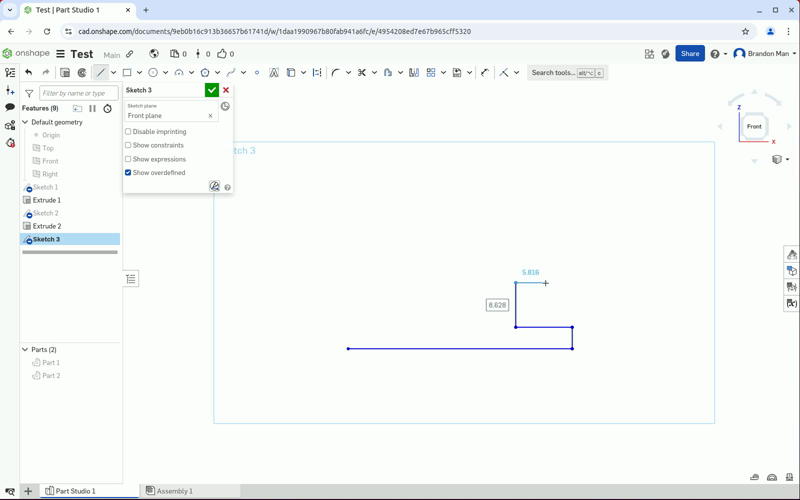
mouse_move(510, 282)
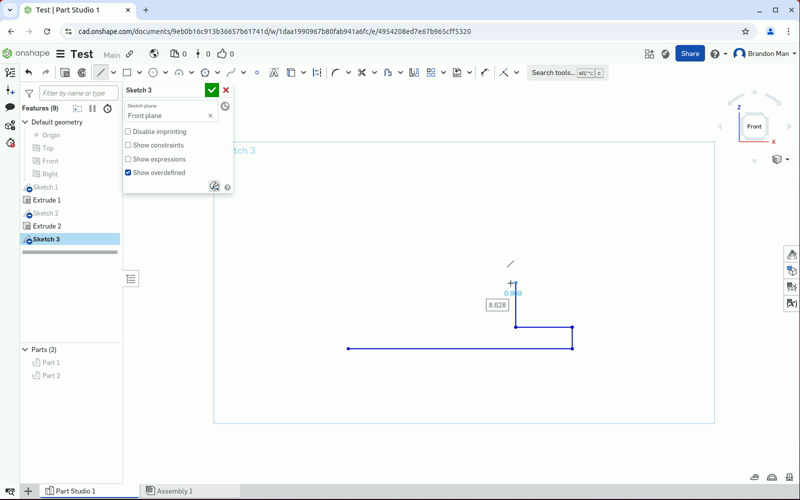
scroll(6)
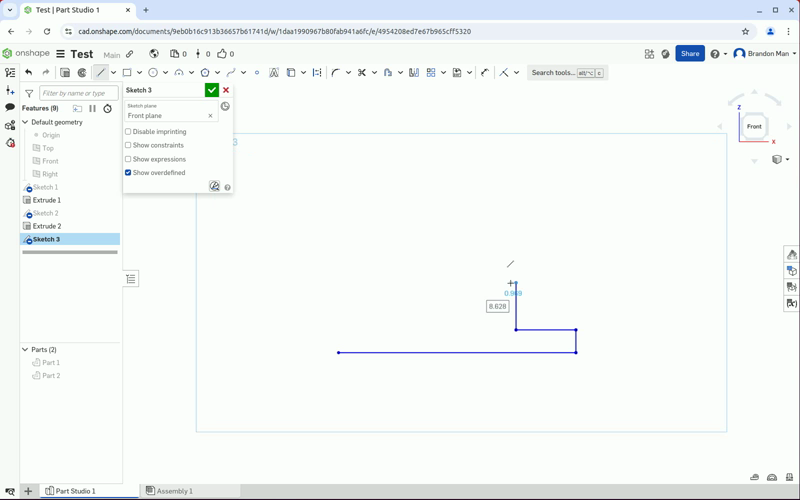
scroll(6)
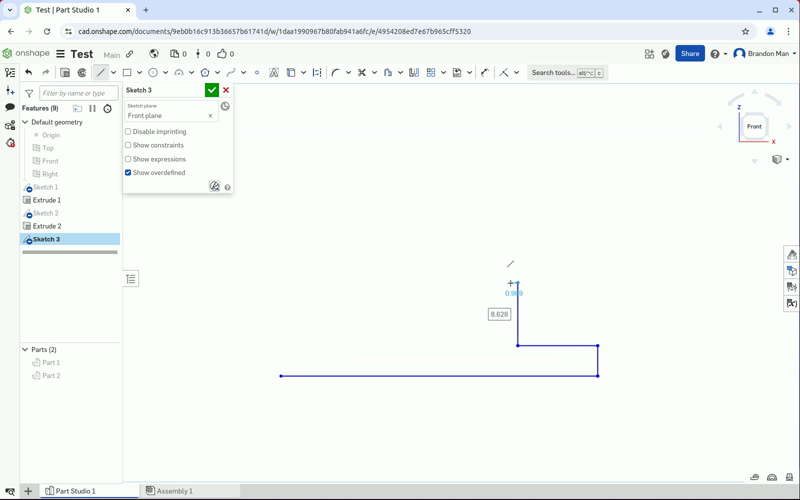
scroll(6)
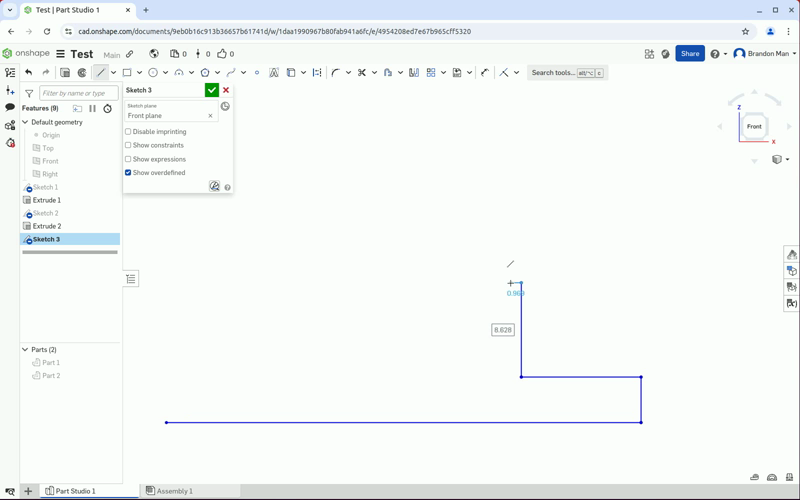
scroll(6)
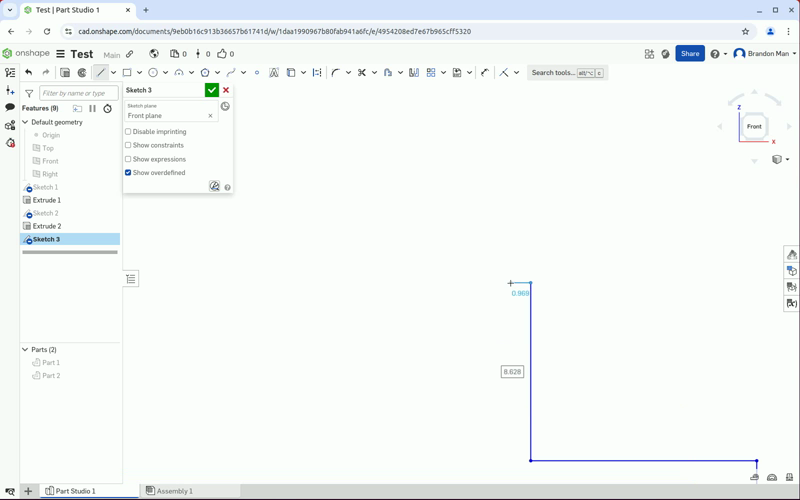
scroll(6)
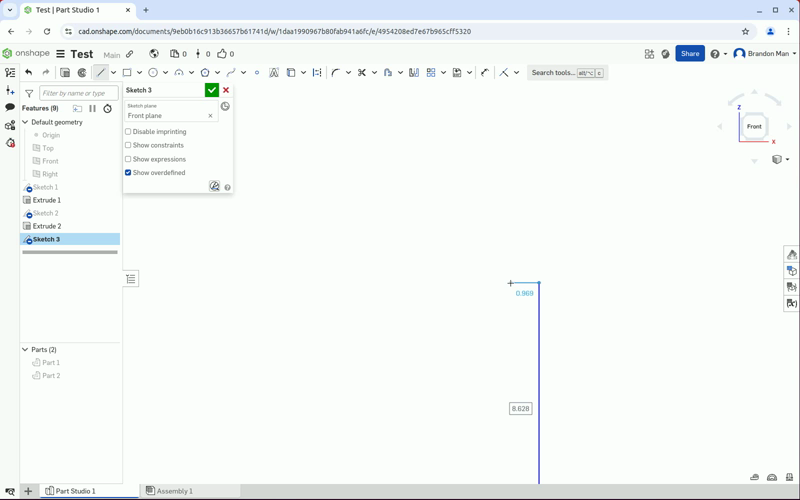
scroll(6)
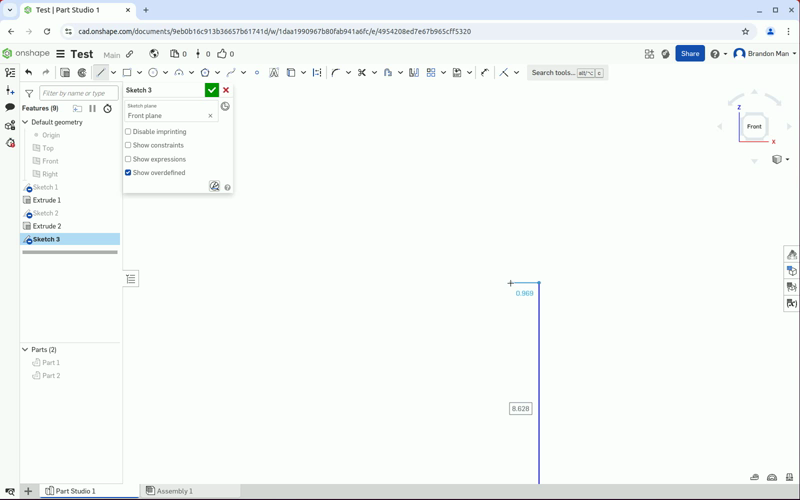
scroll(6)
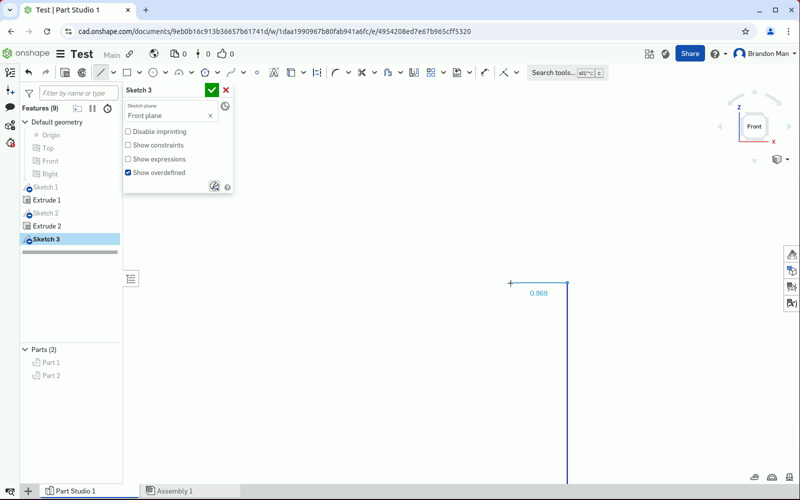
click(510, 282)
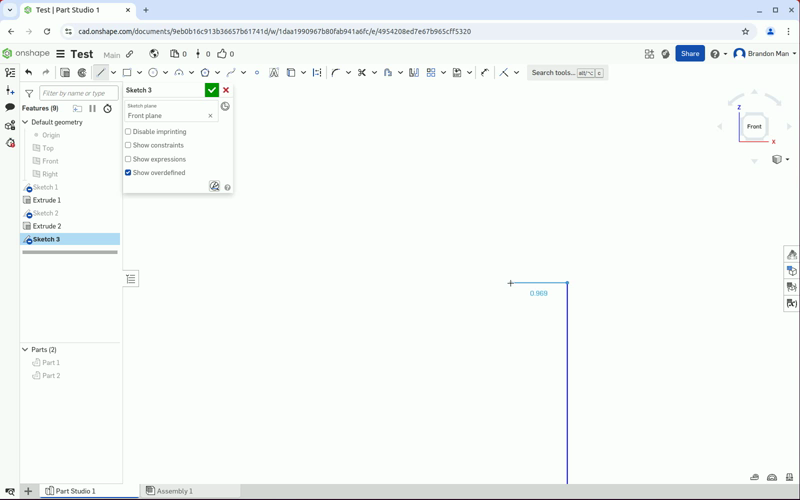
scroll(-6)
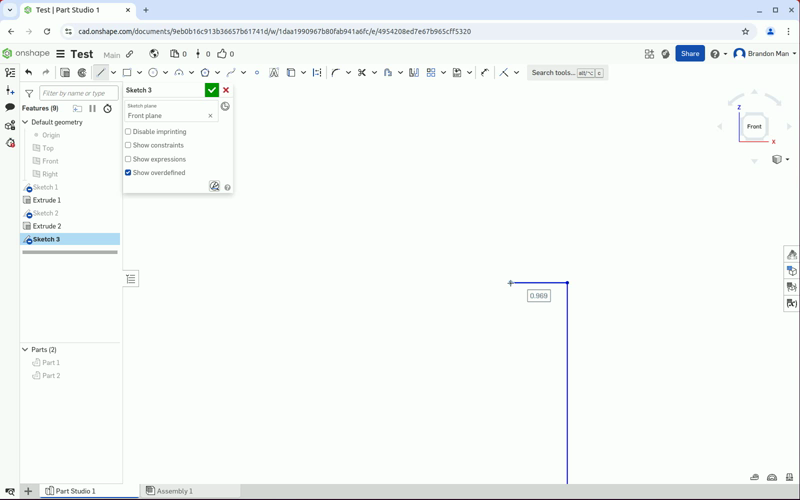
scroll(-6)
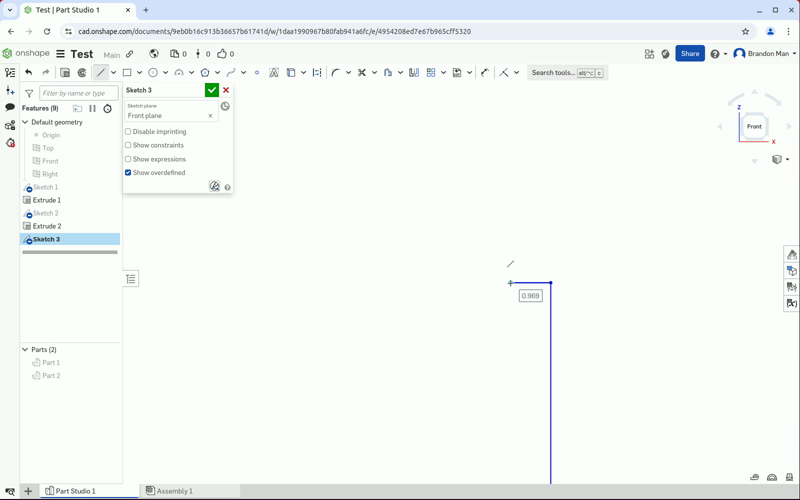
scroll(-6)
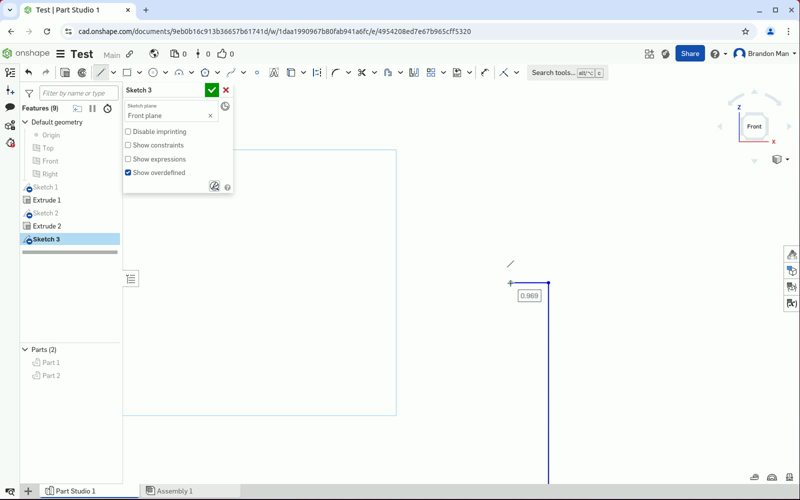
scroll(-6)
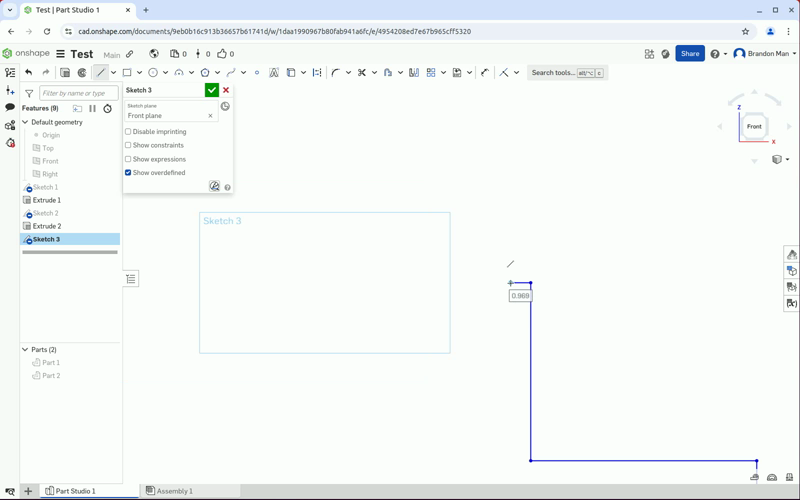
scroll(-6)
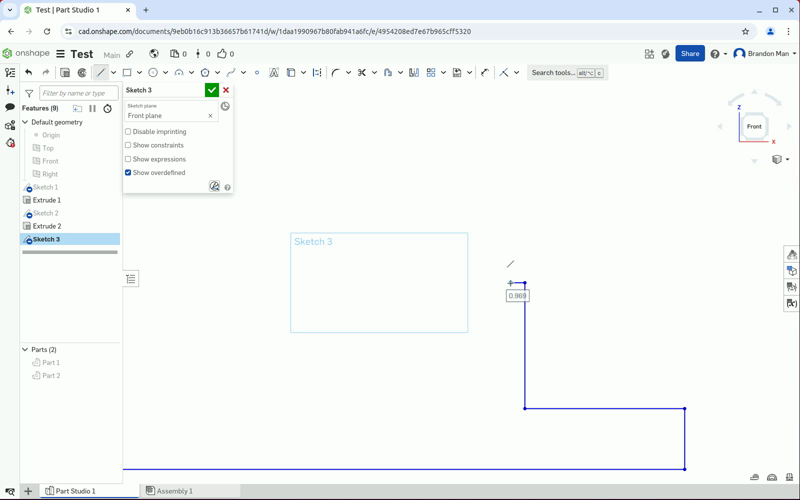
scroll(-6)
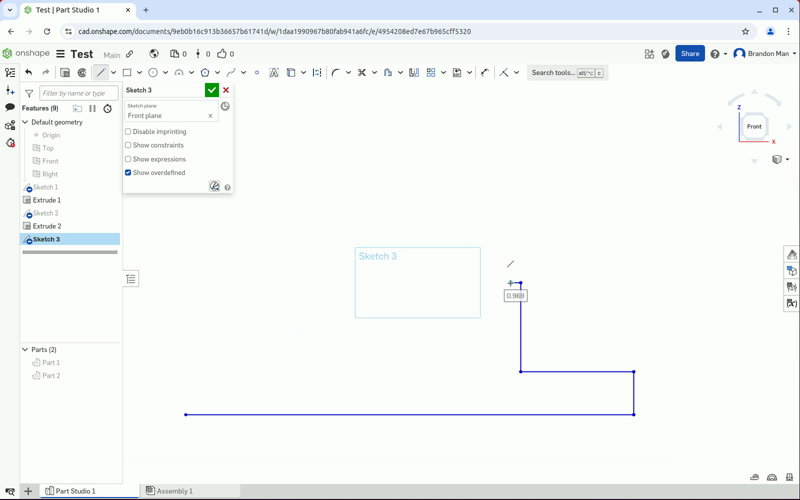
scroll(-6)
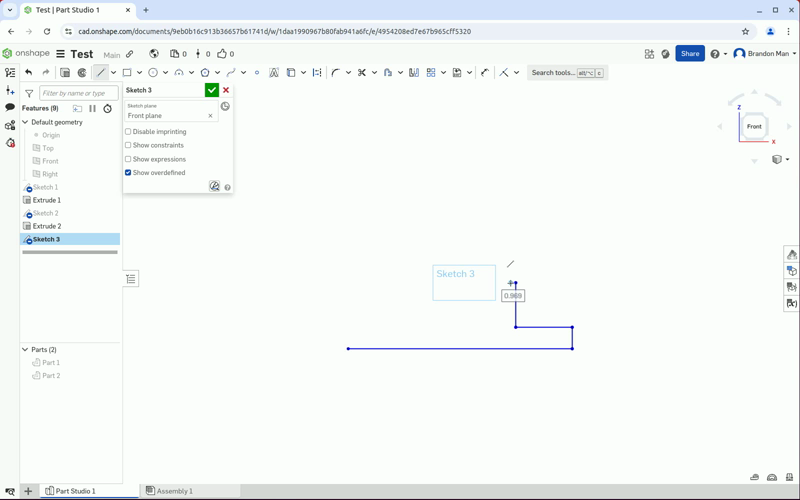
key_up(shift)
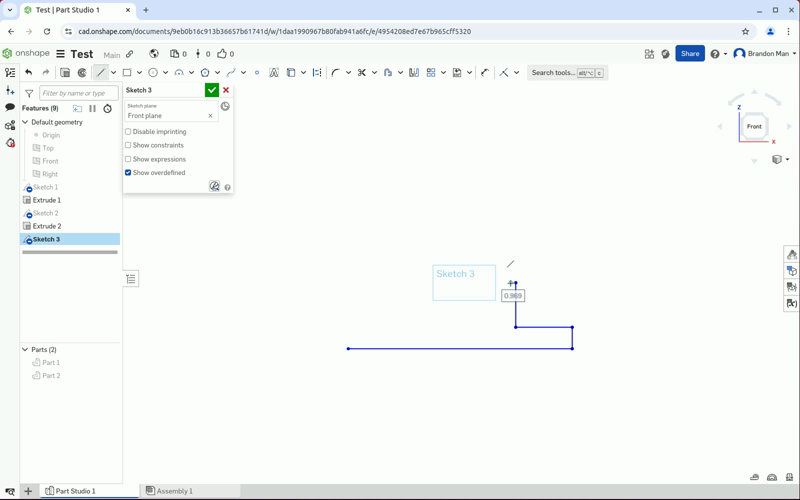
key(esc)
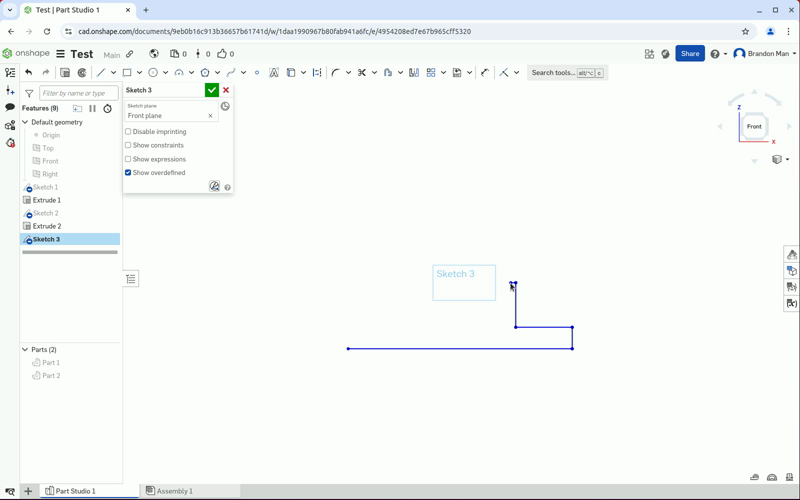
key(a)
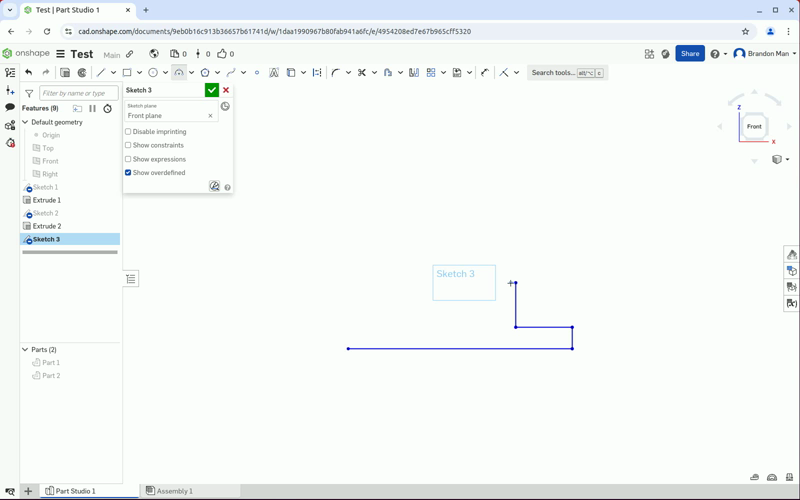
mouse_move(510, 282)
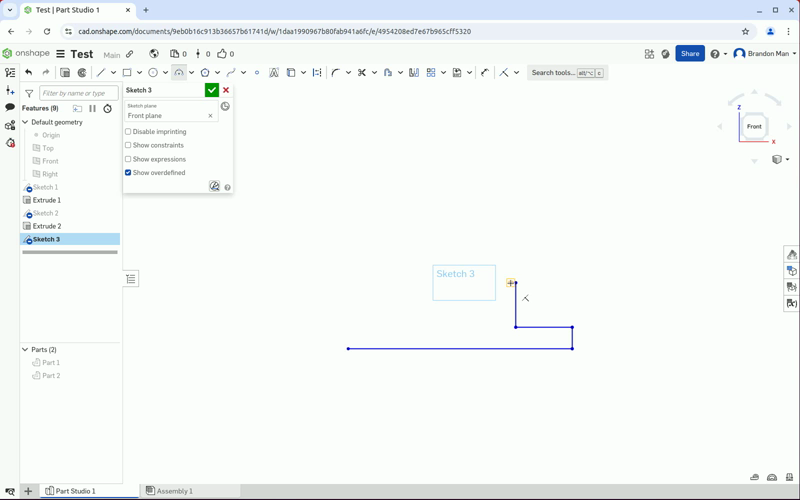
click(510, 282)
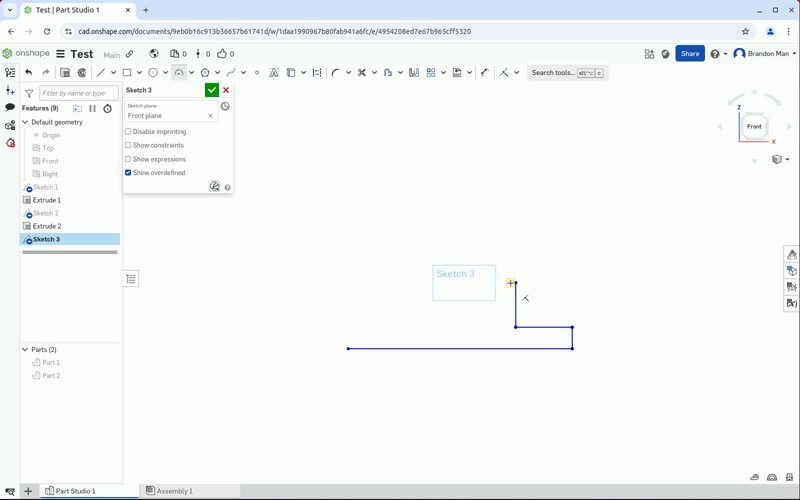
key_down(shift)
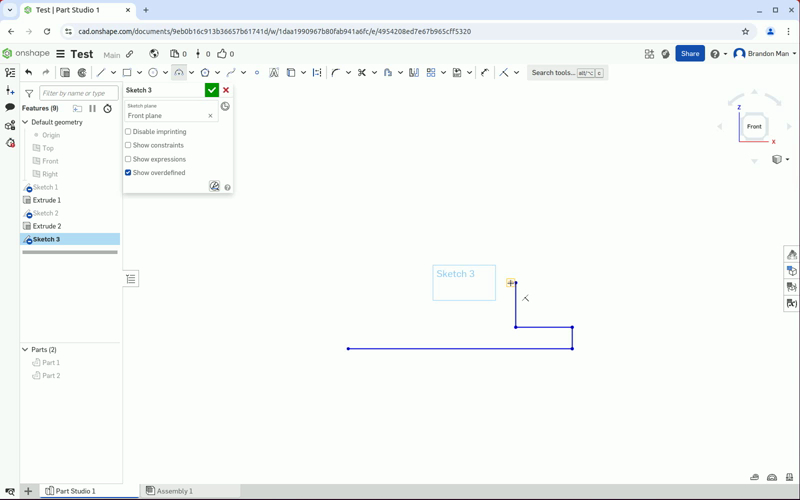
mouse_move(409, 282)
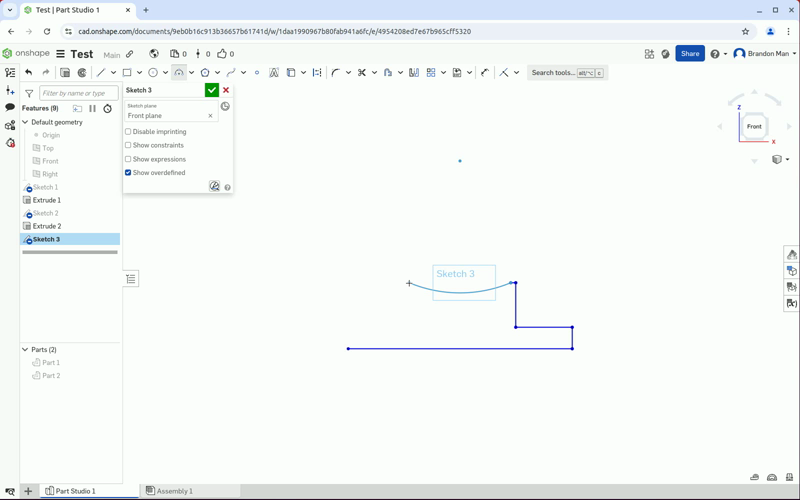
click(409, 282)
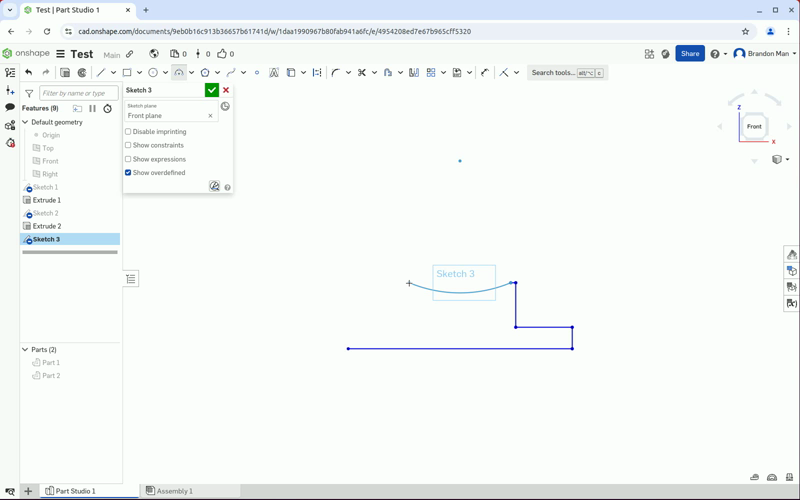
mouse_move(460, 333)
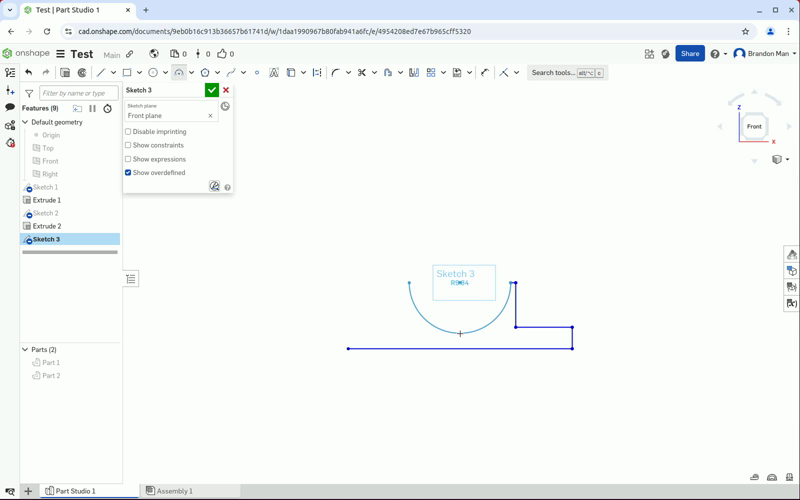
click(460, 333)
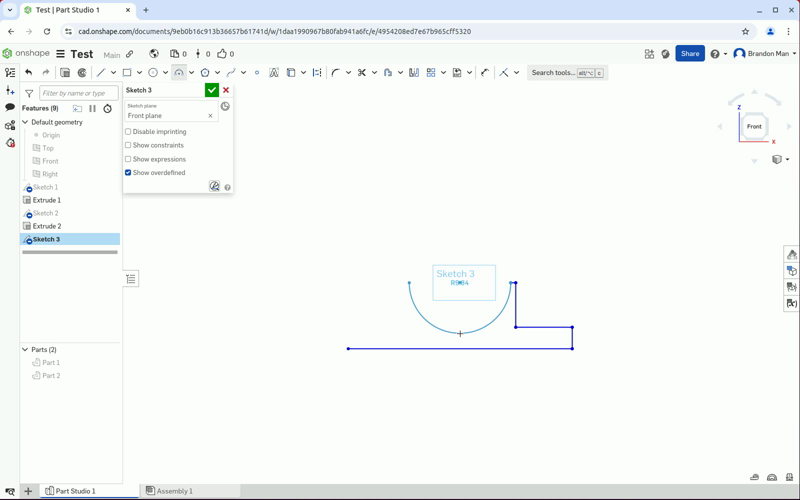
key_up(shift)
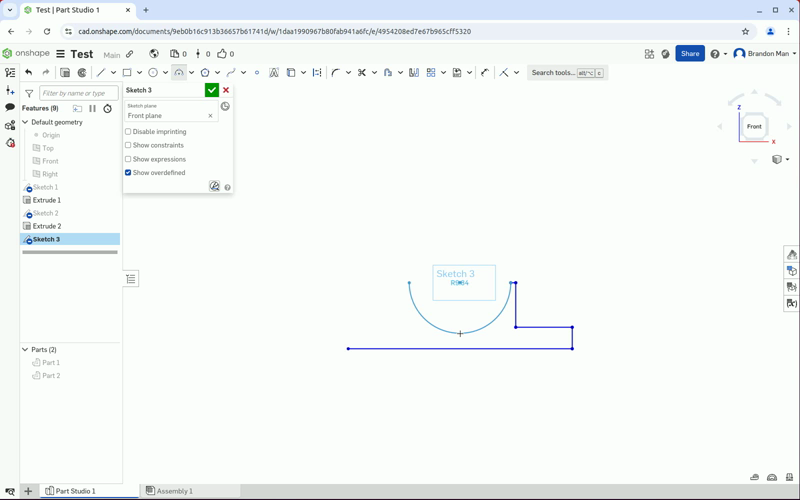
key(esc)
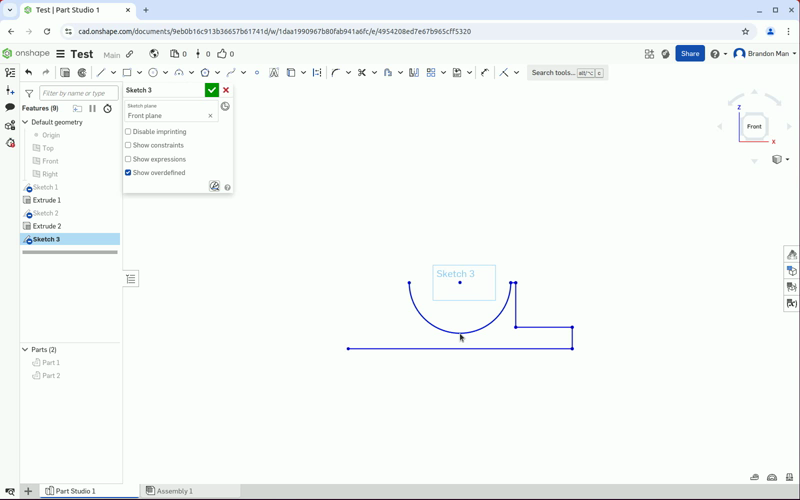
key(l)
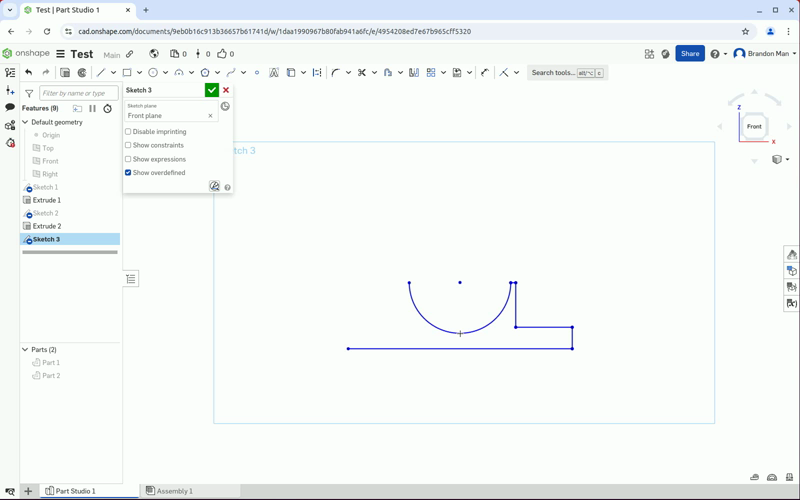
mouse_move(409, 282)
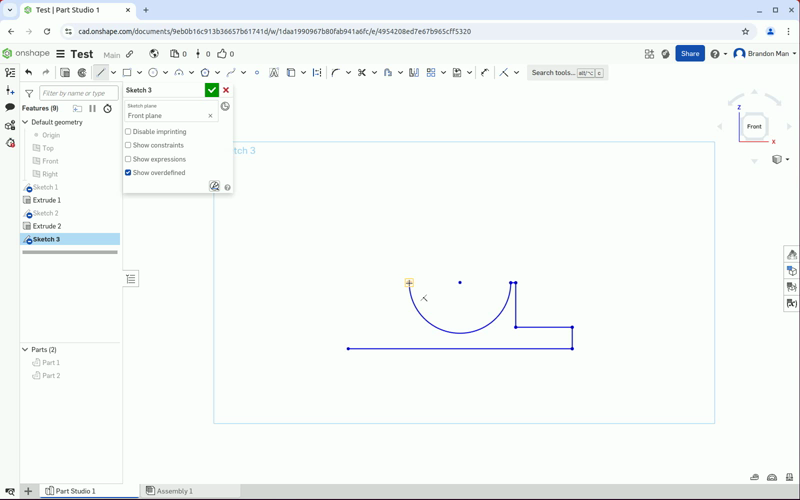
click(409, 282)
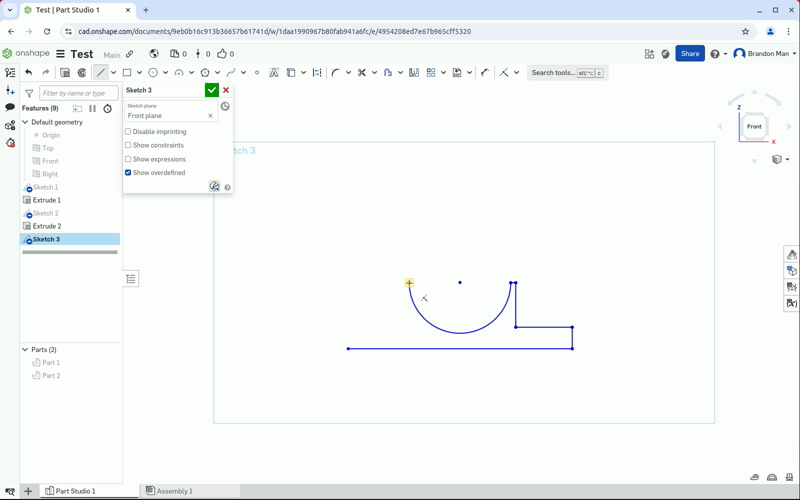
key_down(shift)
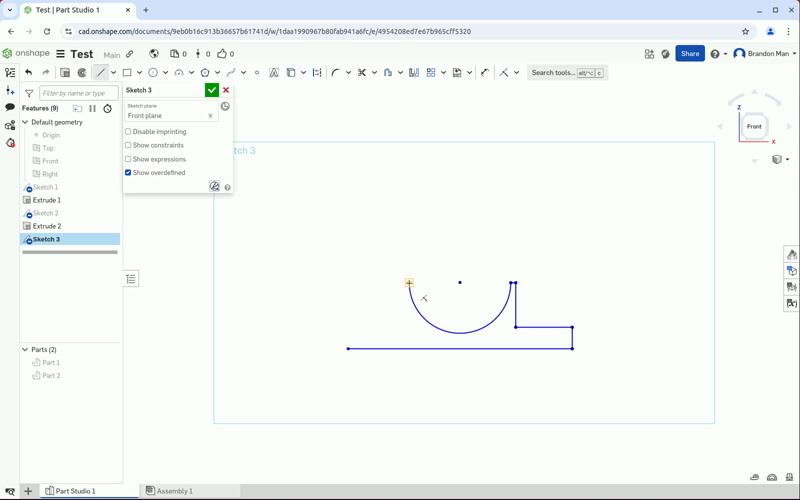
mouse_move(439, 282)
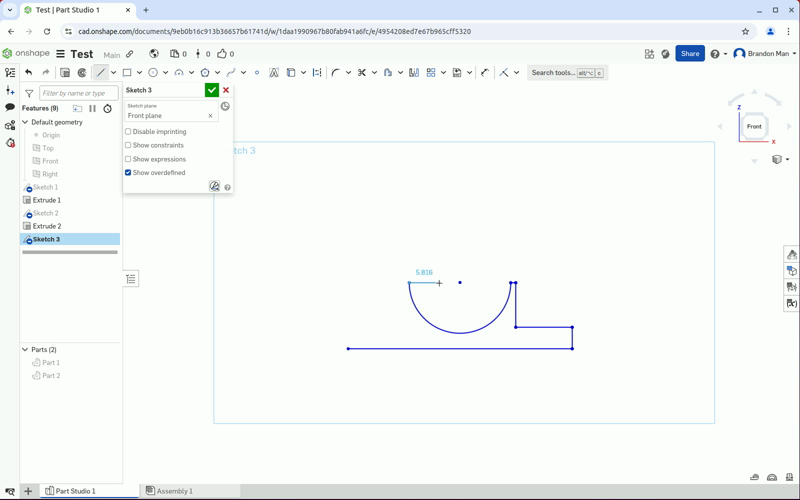
mouse_move(404, 282)
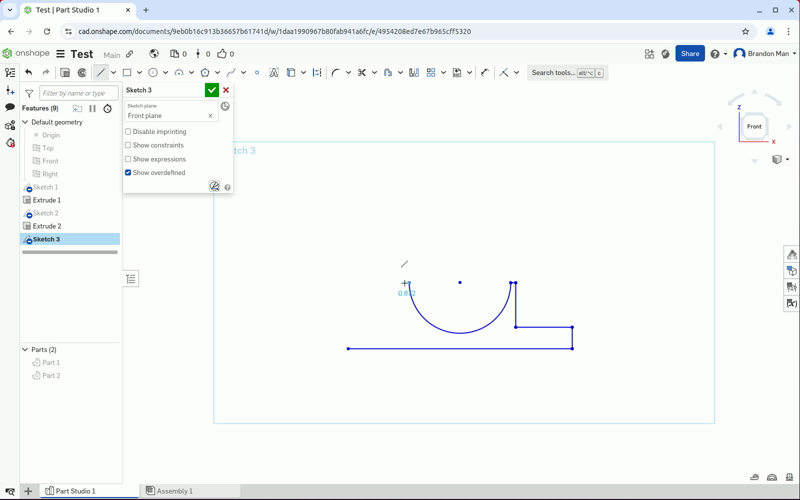
scroll(6)
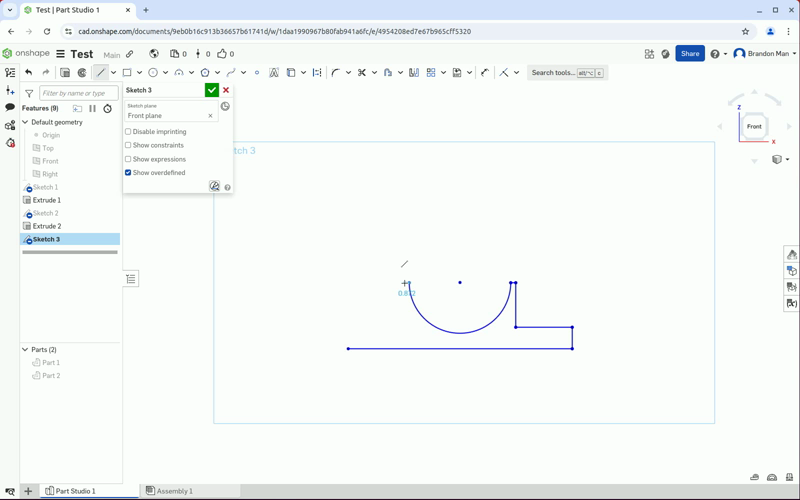
scroll(6)
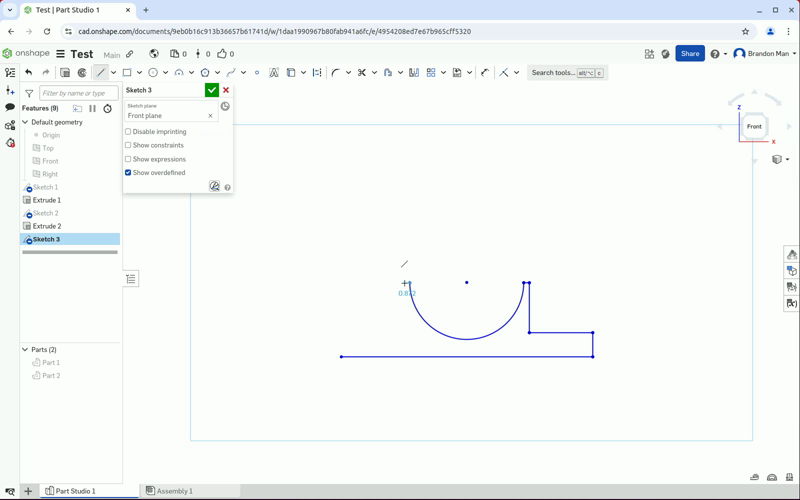
scroll(6)
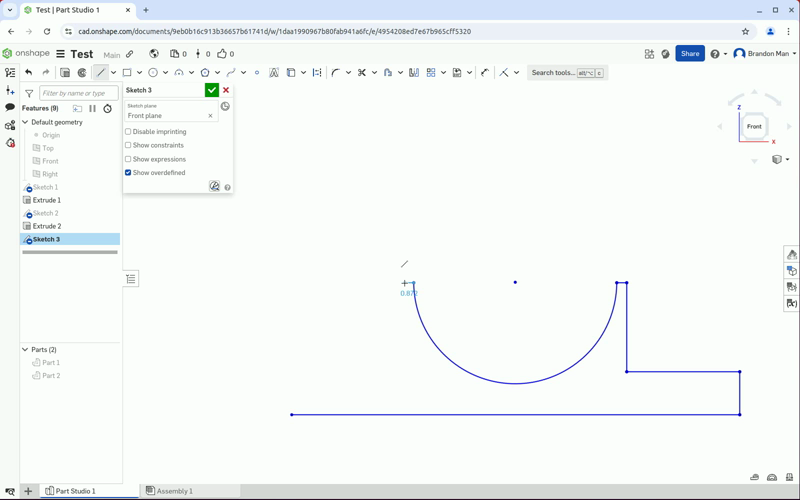
scroll(6)
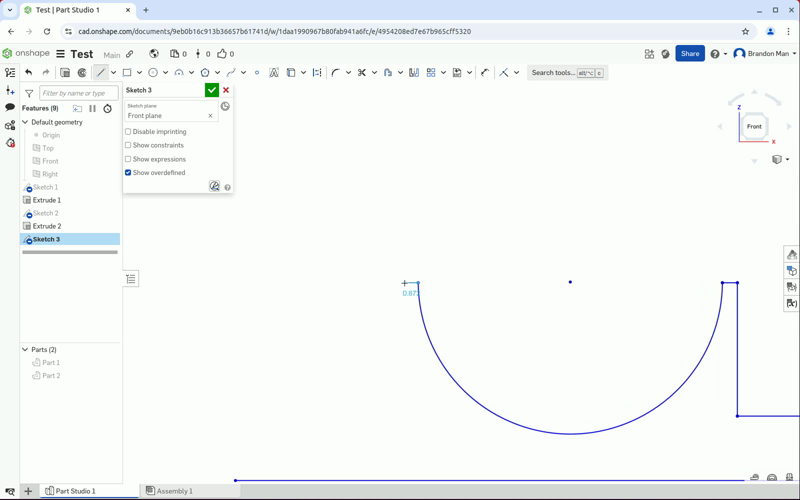
scroll(6)
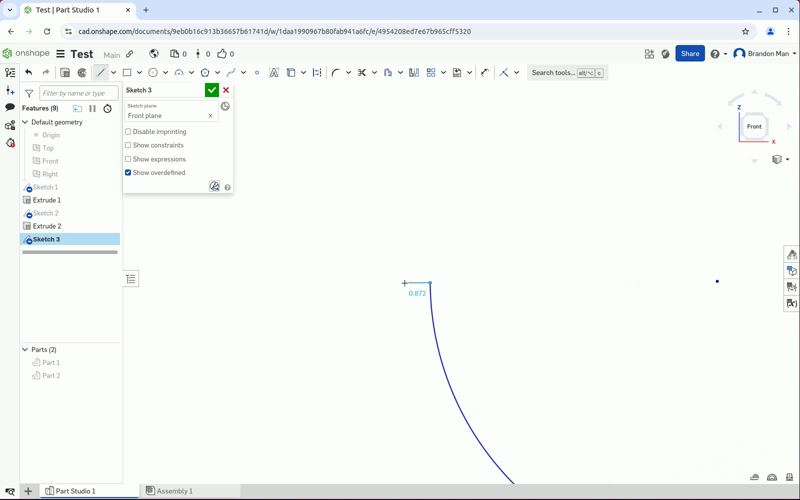
scroll(6)
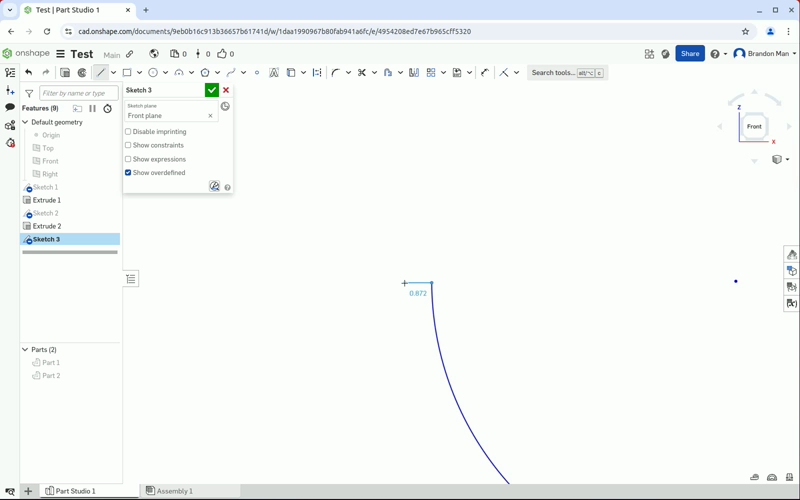
scroll(6)
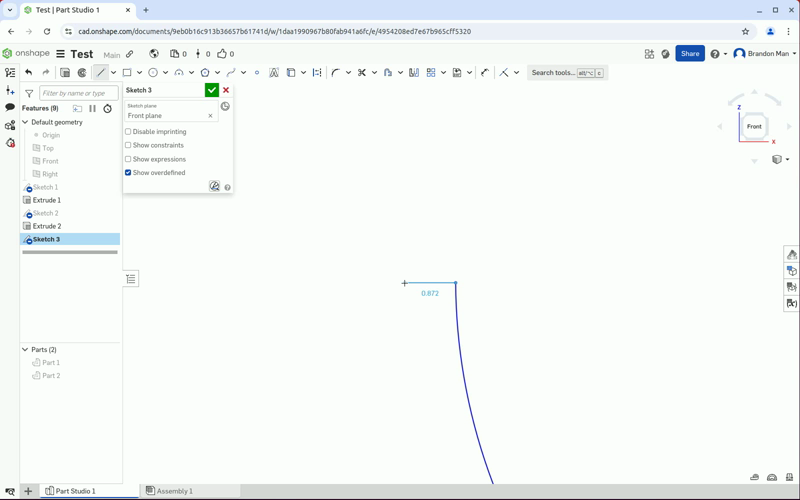
click(404, 282)
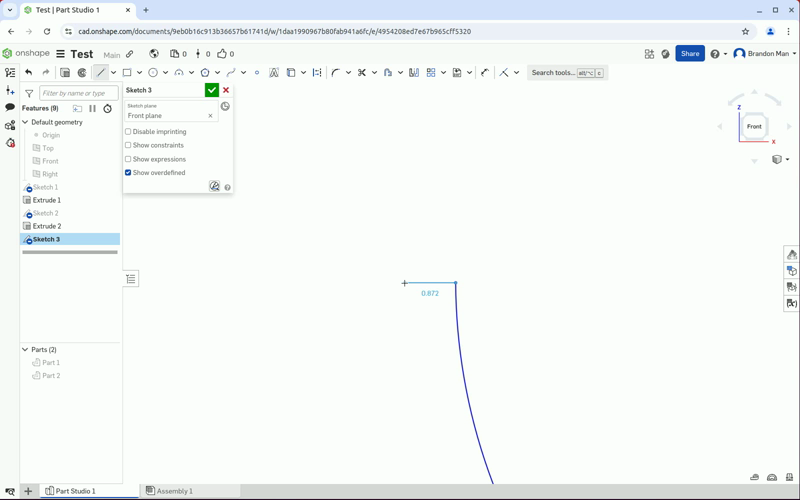
scroll(-6)
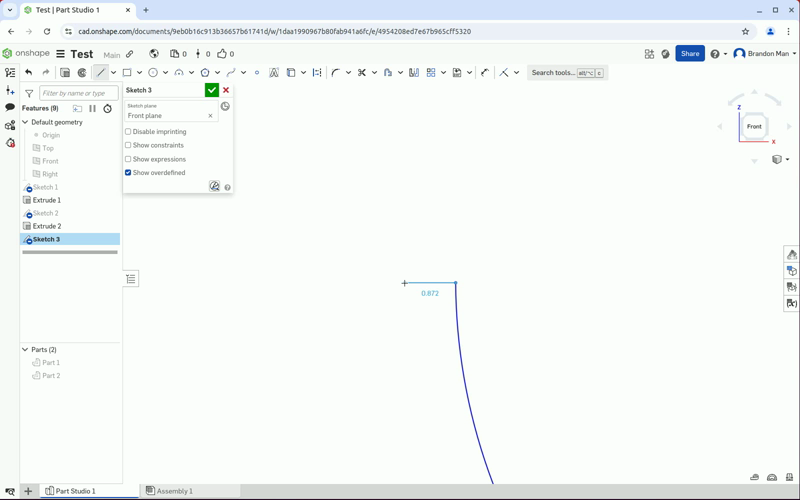
scroll(-6)
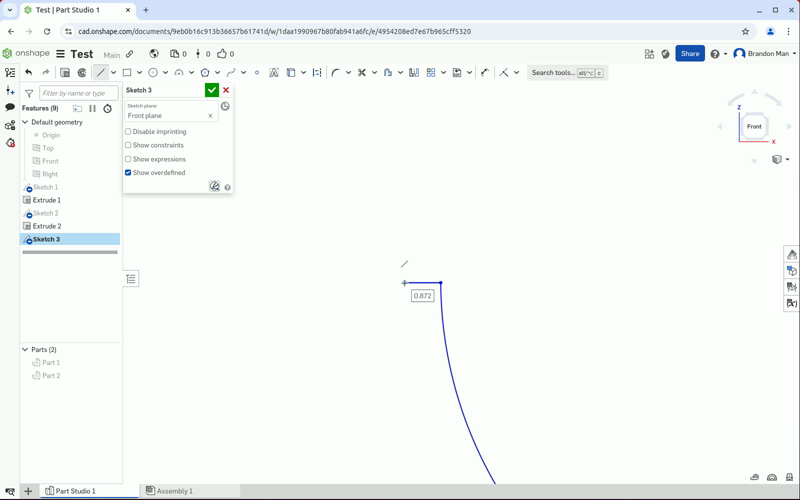
scroll(-6)
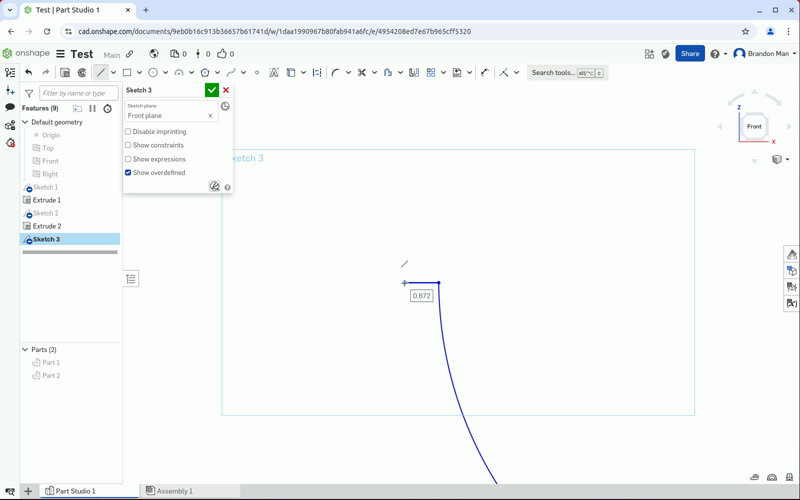
scroll(-6)
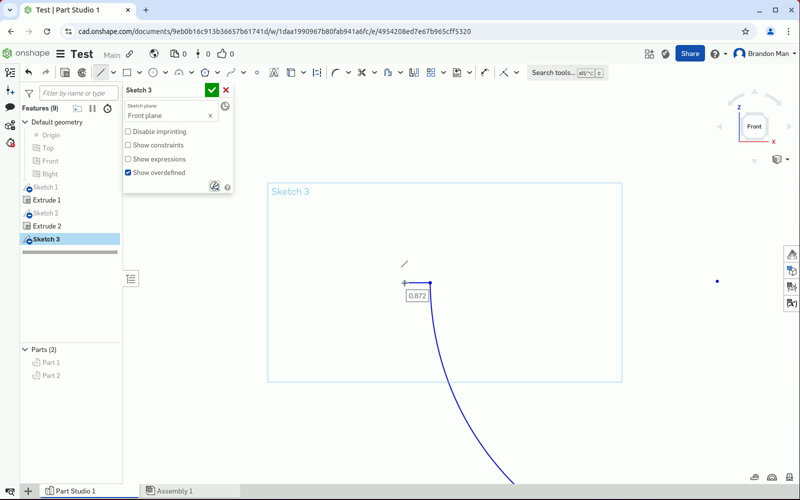
scroll(-6)
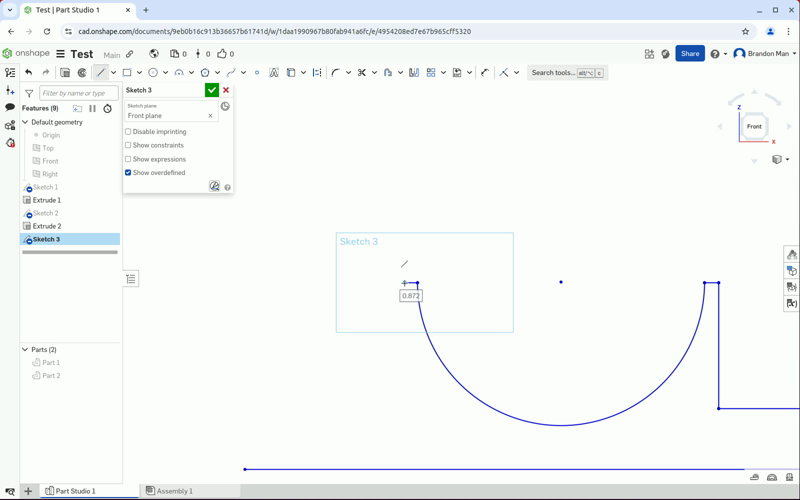
scroll(-6)
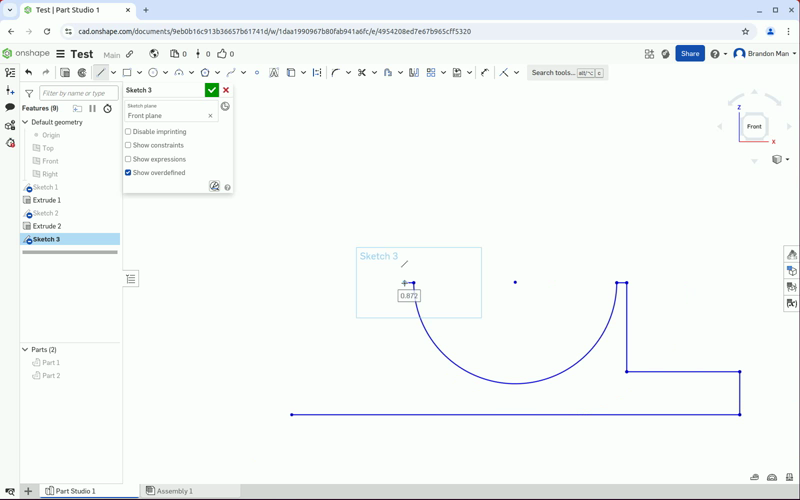
scroll(-6)
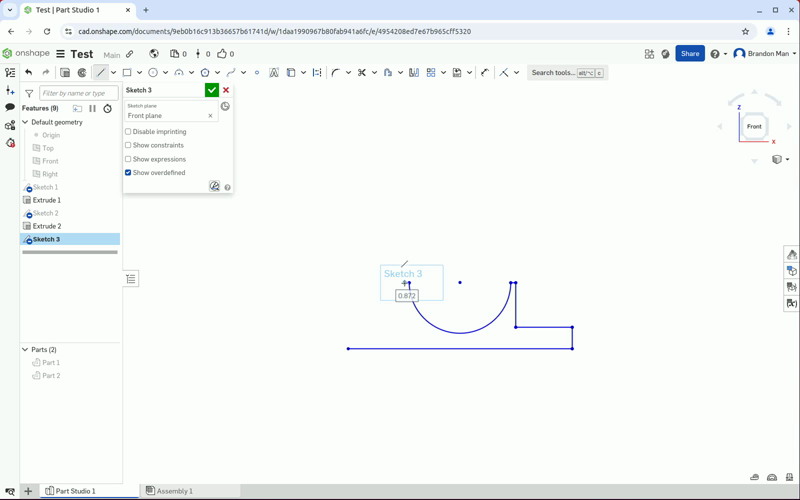
key_up(shift)
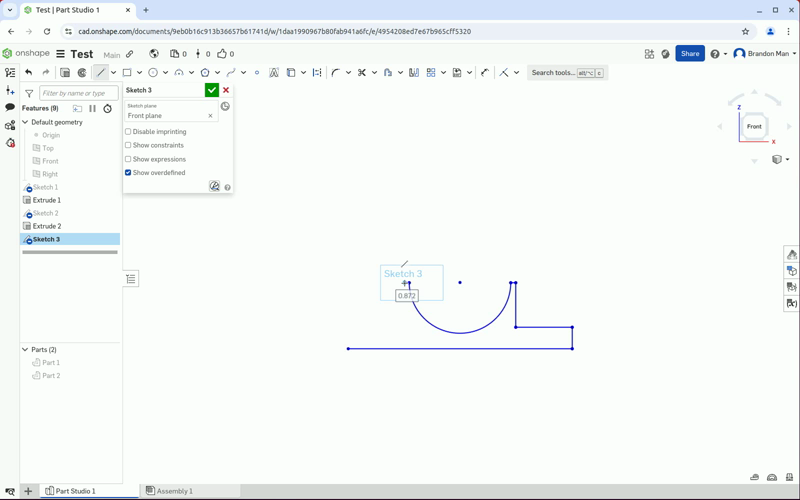
key_down(shift)
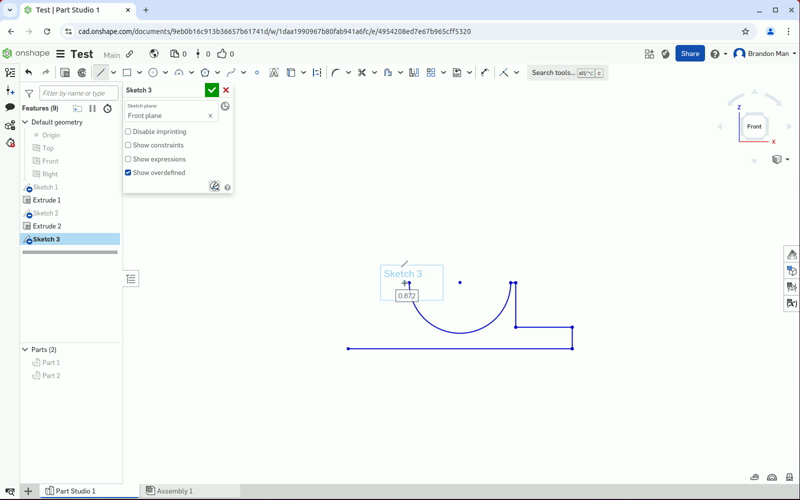
mouse_move(434, 282)
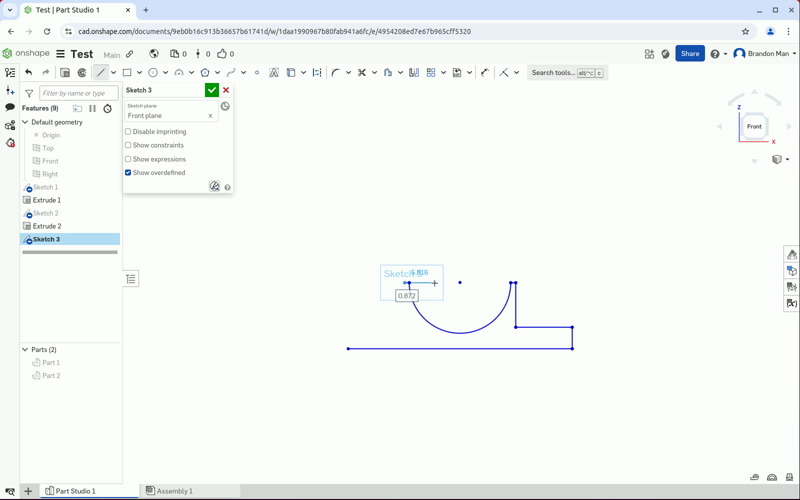
mouse_move(404, 327)
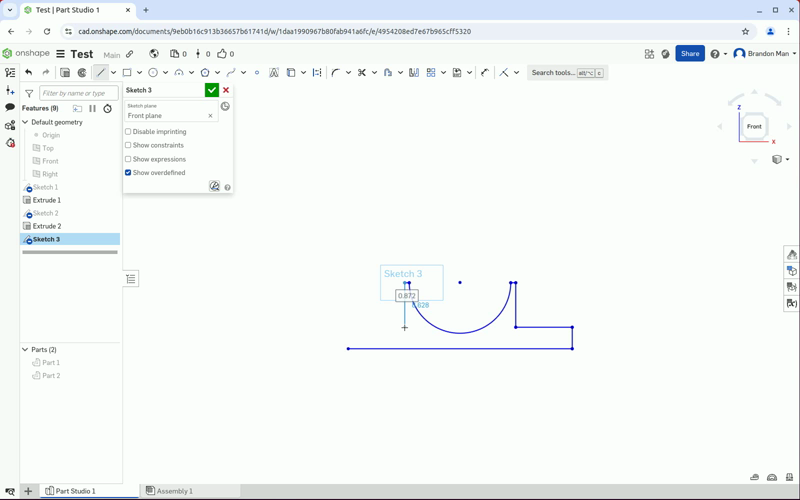
click(404, 327)
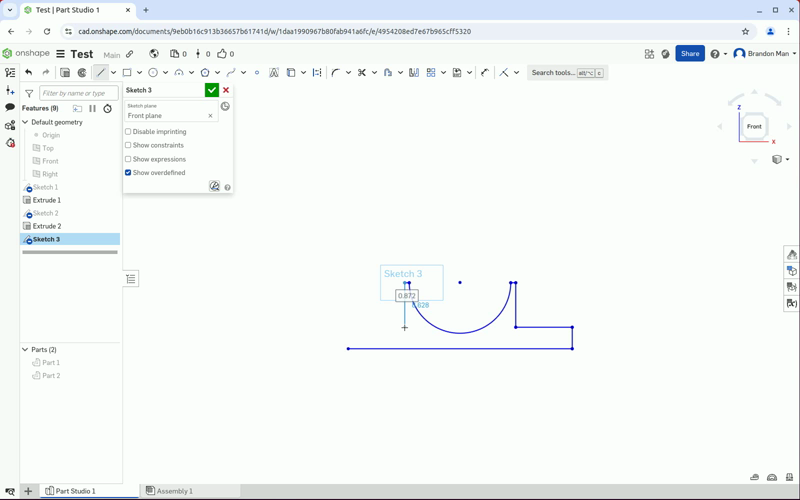
key_up(shift)
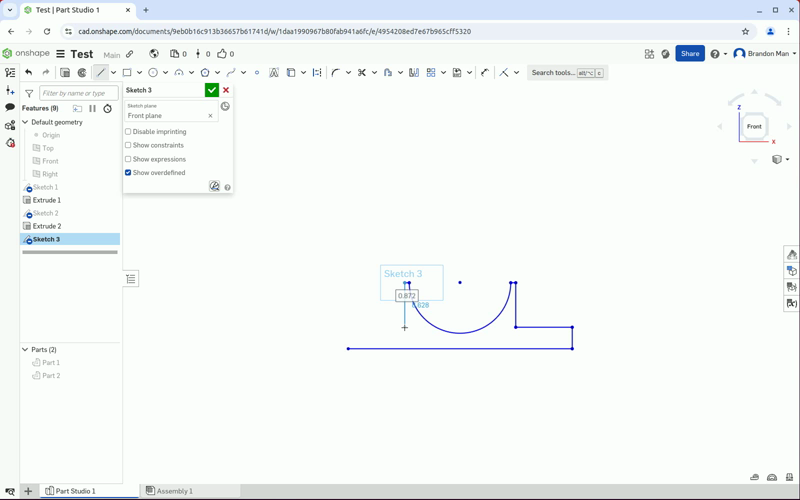
key_down(shift)
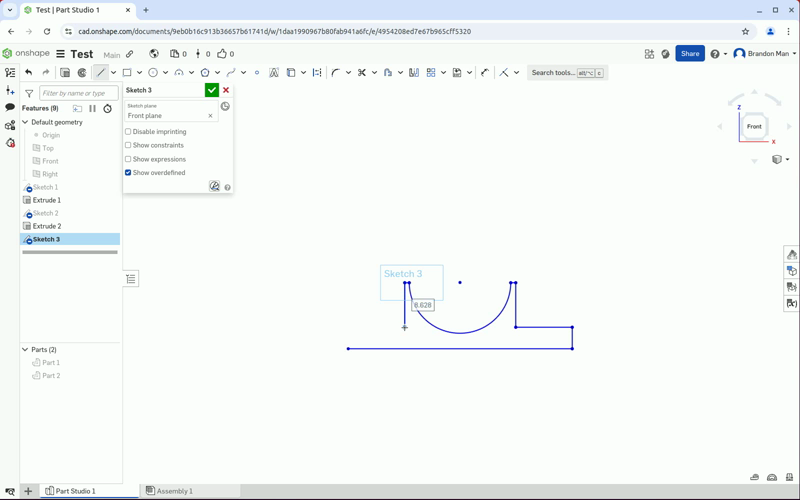
mouse_move(434, 327)
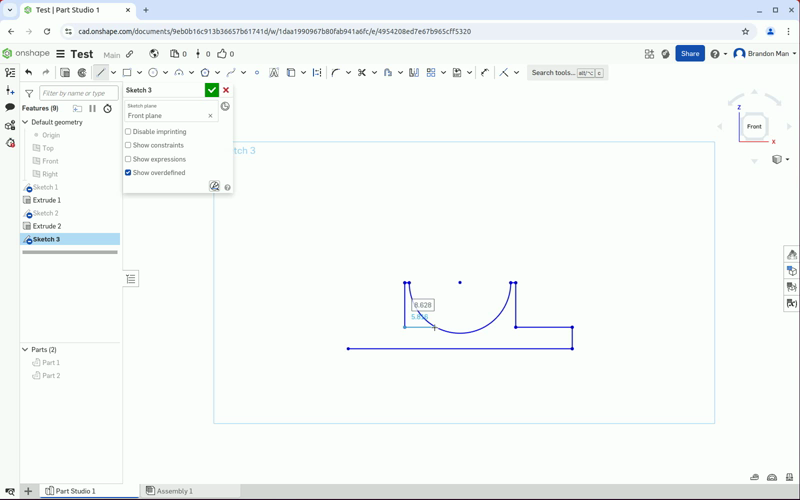
mouse_move(348, 327)
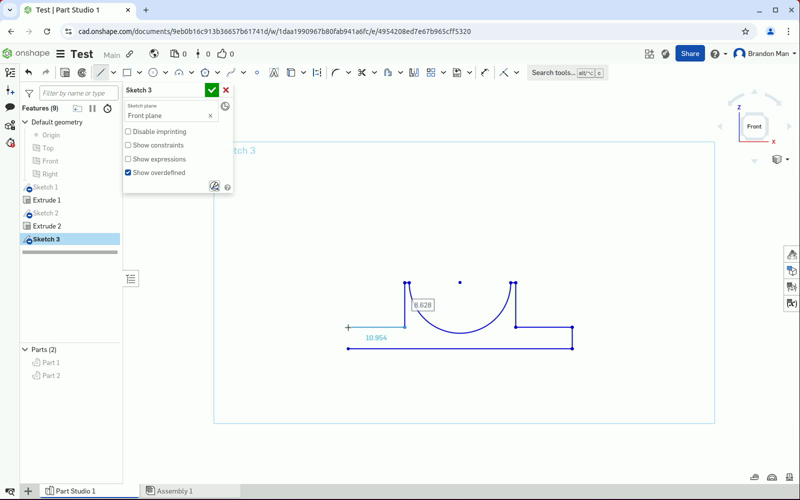
click(348, 327)
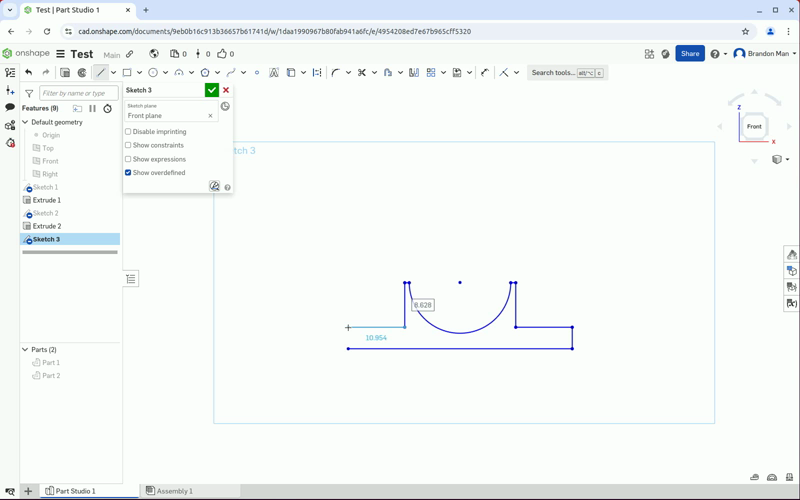
key_up(shift)
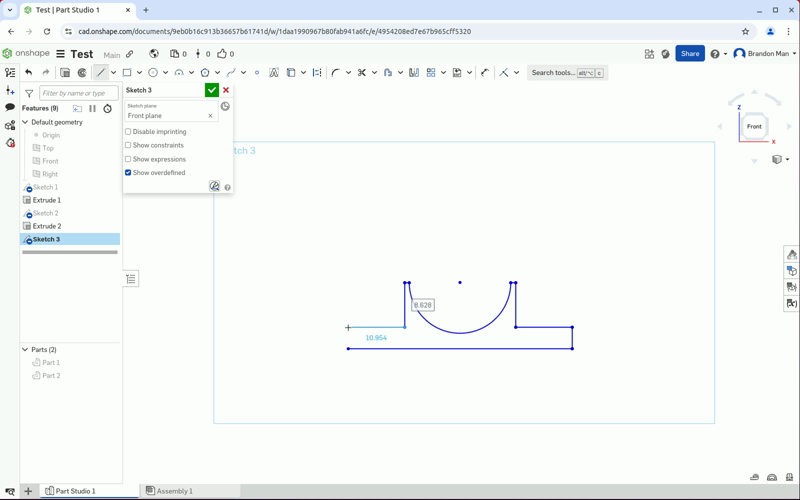
mouse_move(378, 327)
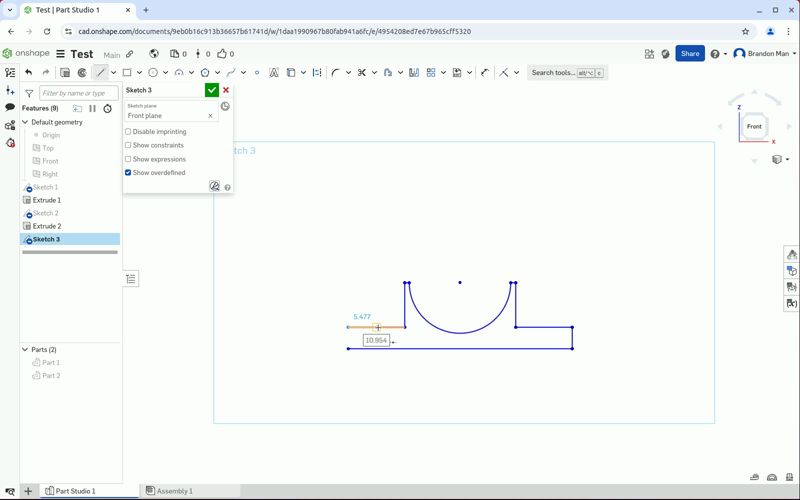
key_down(shift)
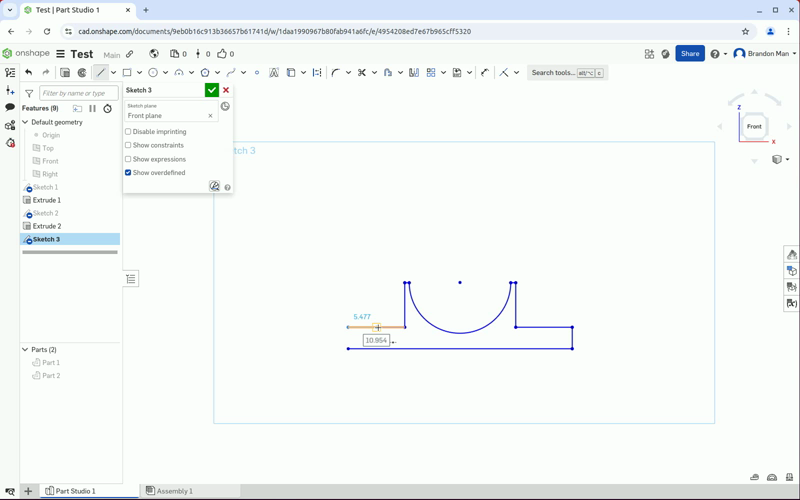
mouse_move(348, 348)
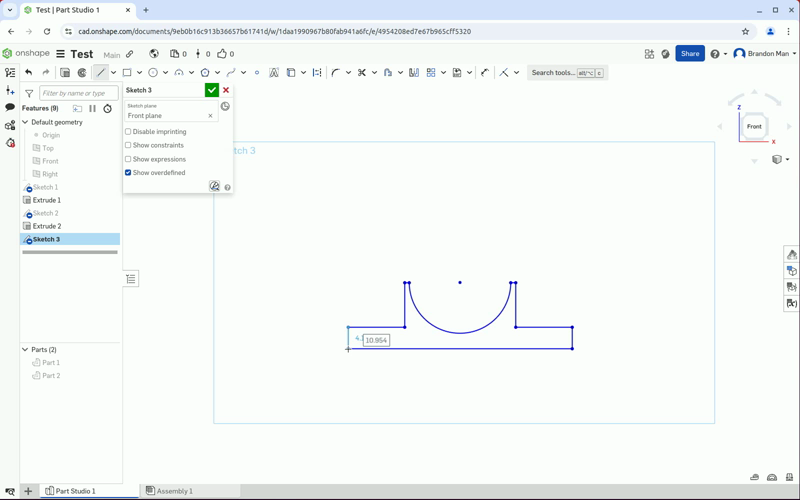
key_up(shift)
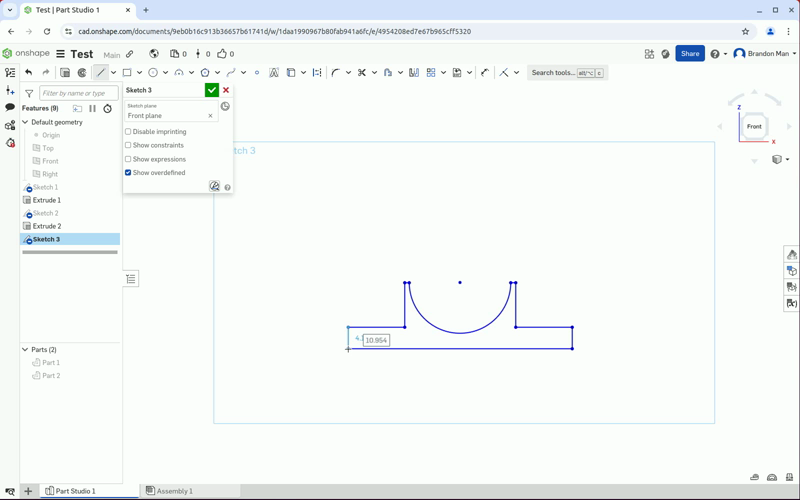
click(348, 348)
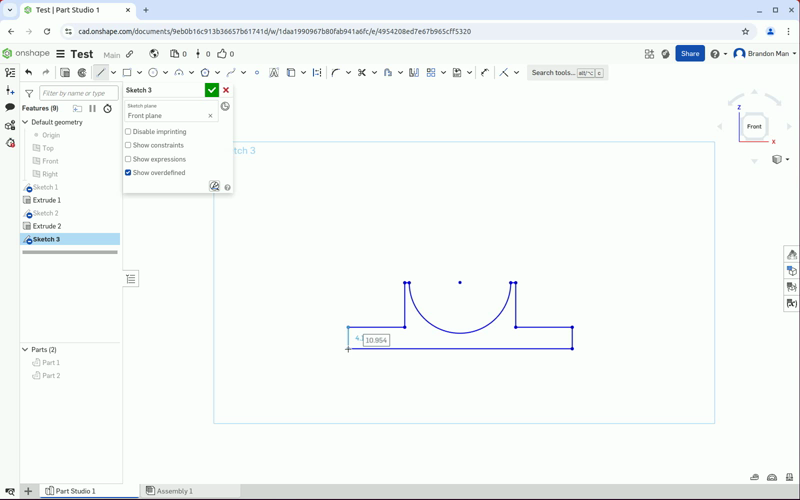
key(esc)
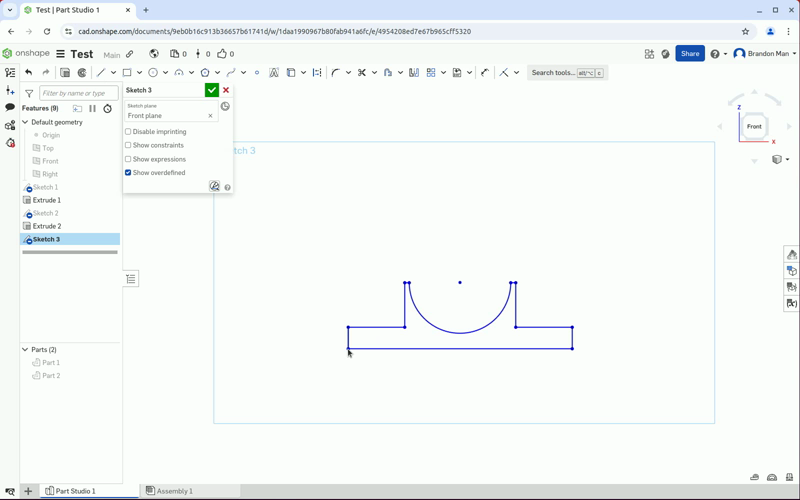
mouse_move(421, 311)
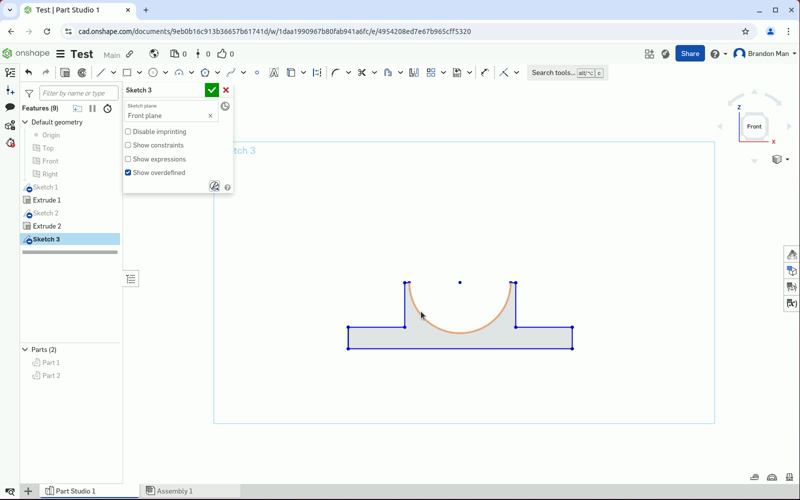
scroll(6)
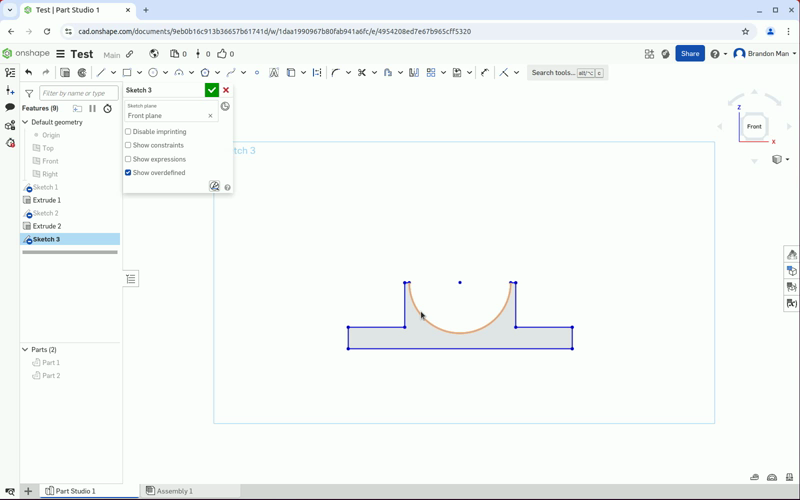
scroll(6)
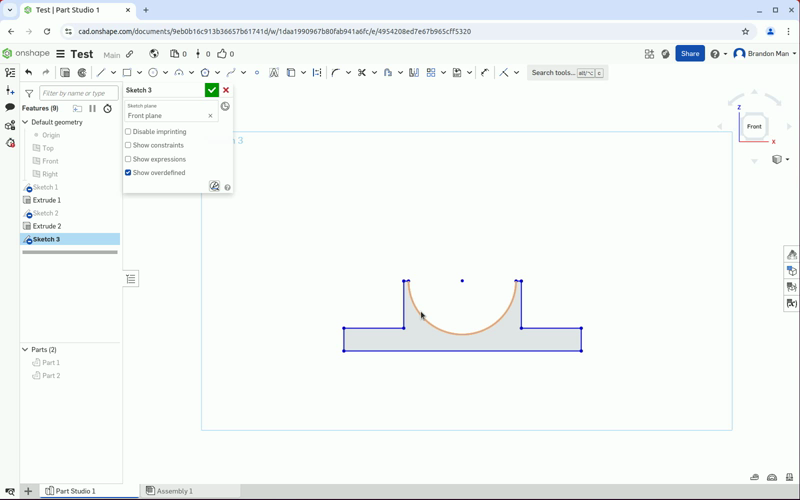
scroll(6)
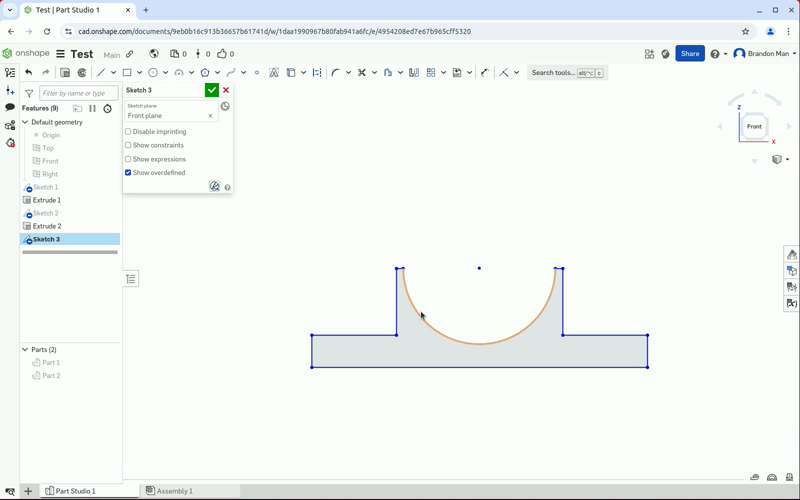
scroll(6)
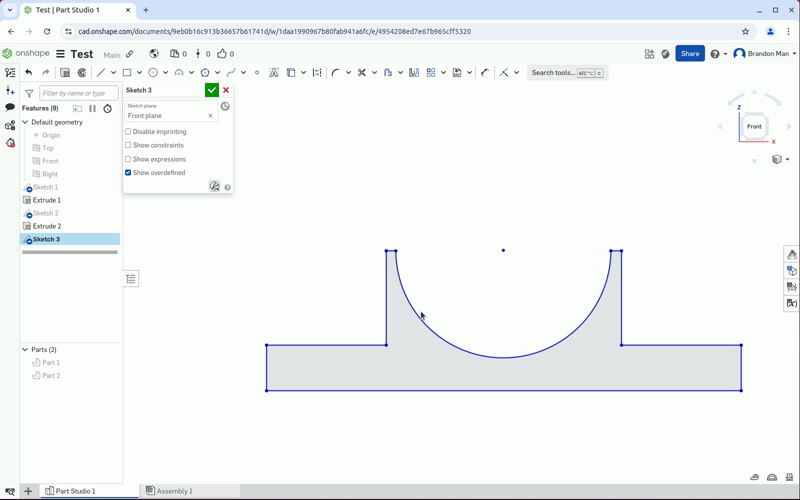
scroll(6)
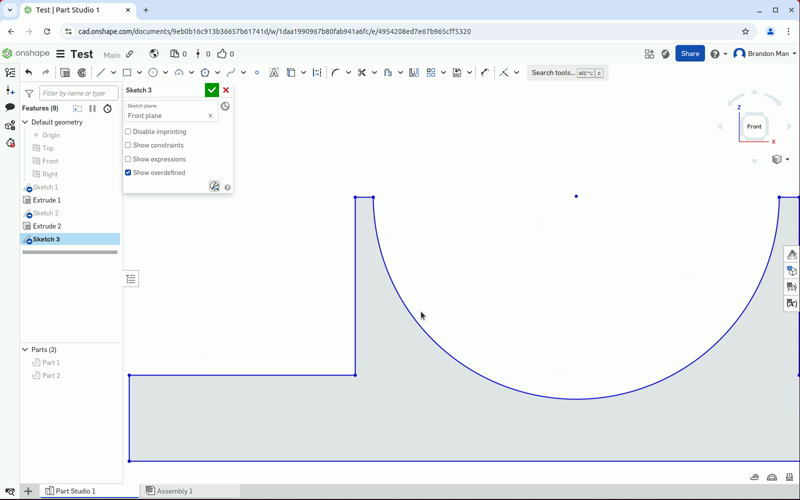
scroll(6)
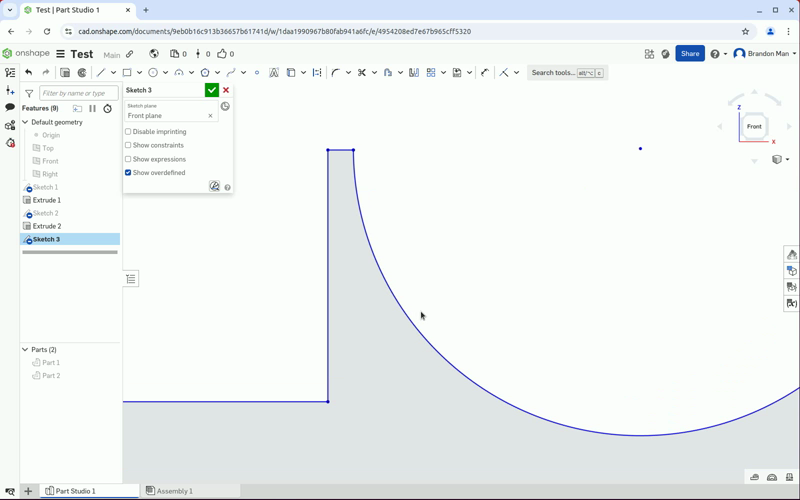
scroll(6)
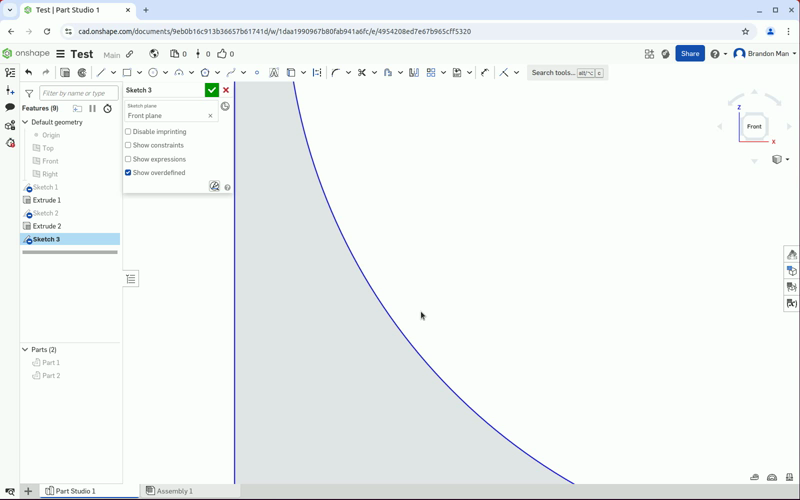
click(421, 311)
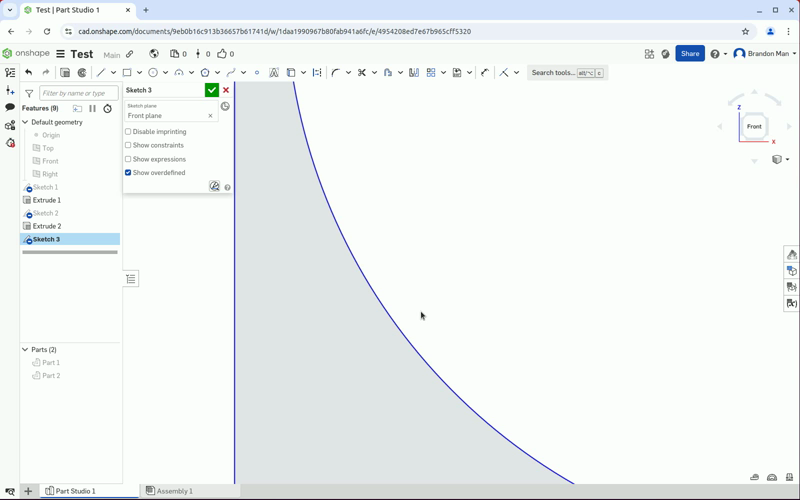
scroll(-6)
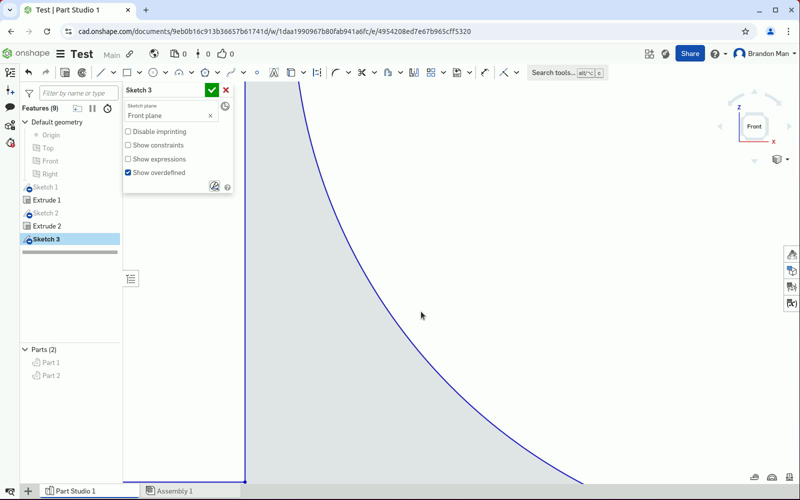
scroll(-6)
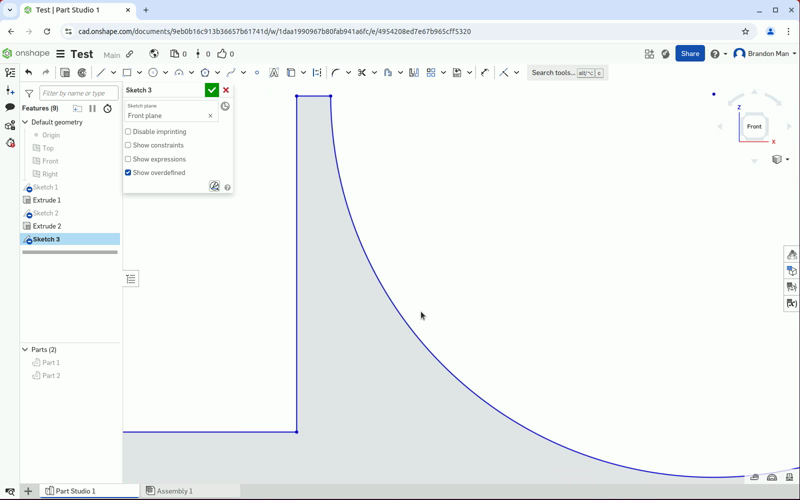
scroll(-6)
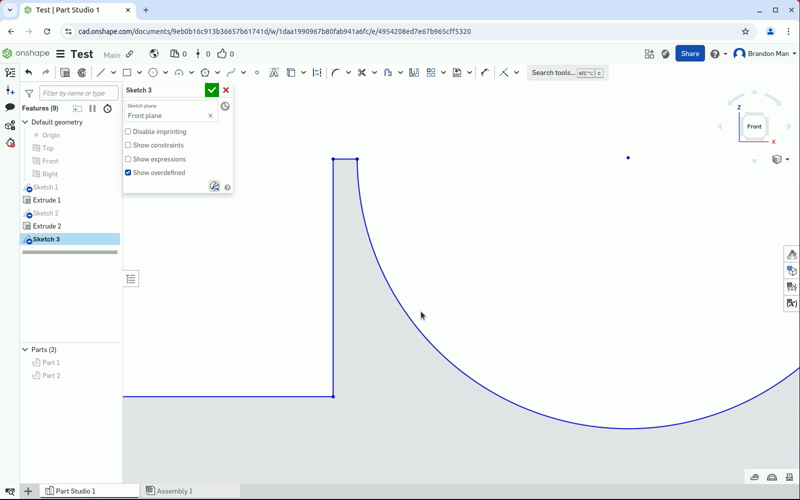
scroll(-6)
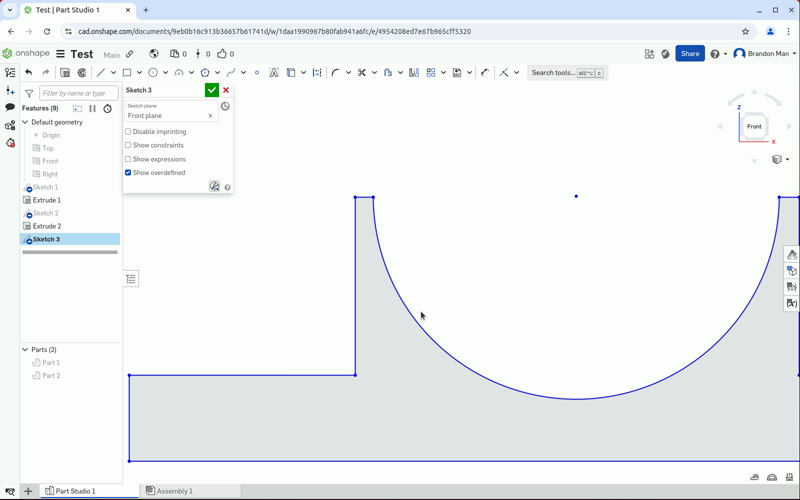
scroll(-6)
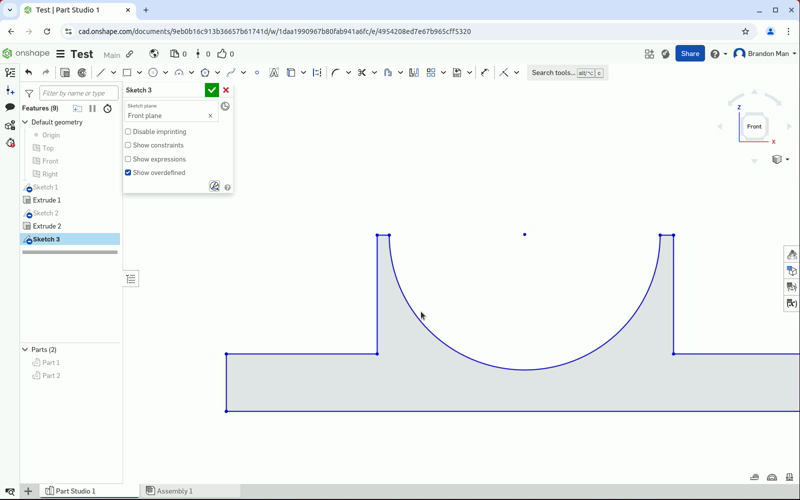
scroll(-6)
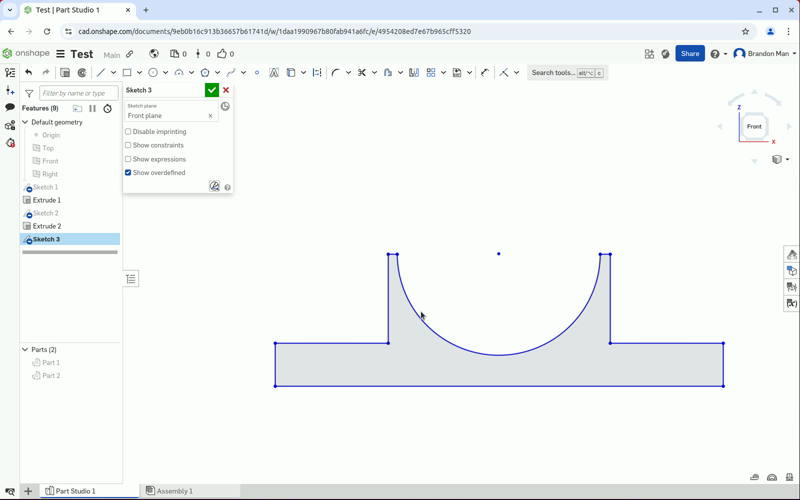
scroll(-6)
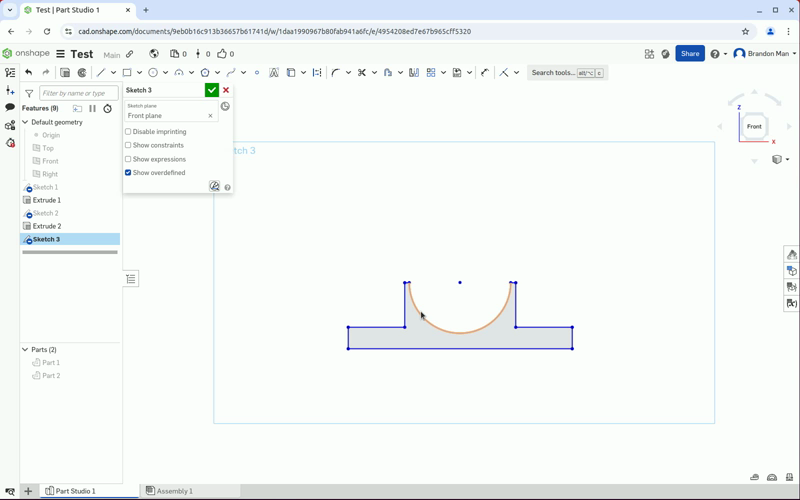
mouse_move(73, 352)
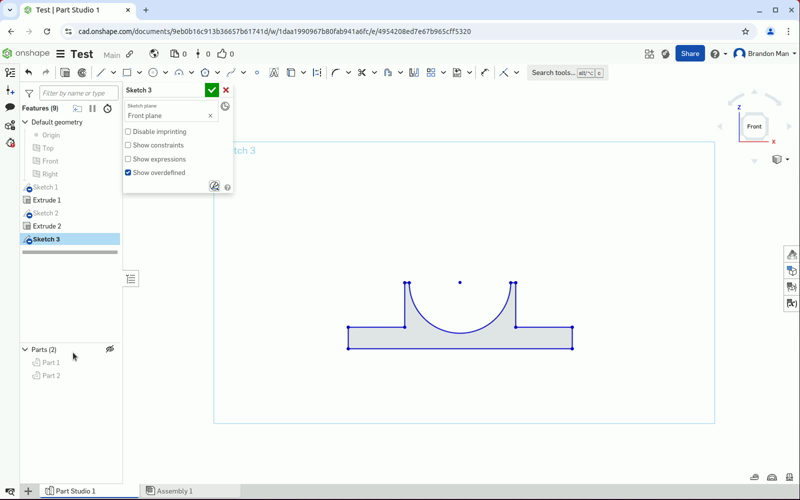
key(shift+y)
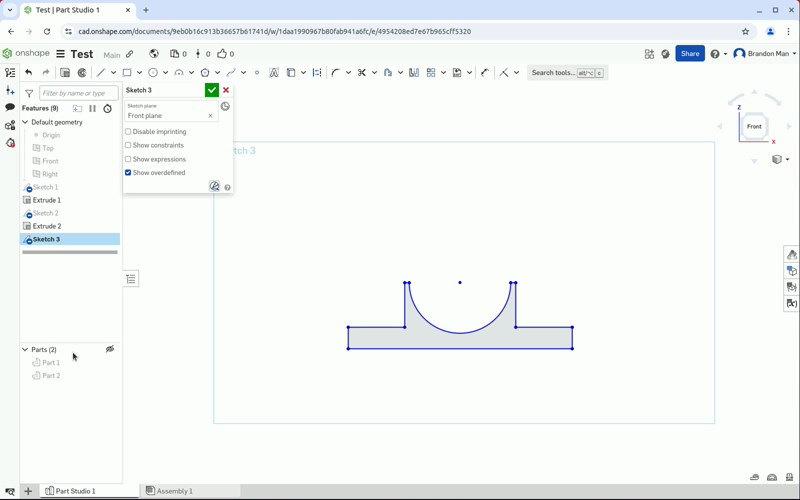
key(shift+e)
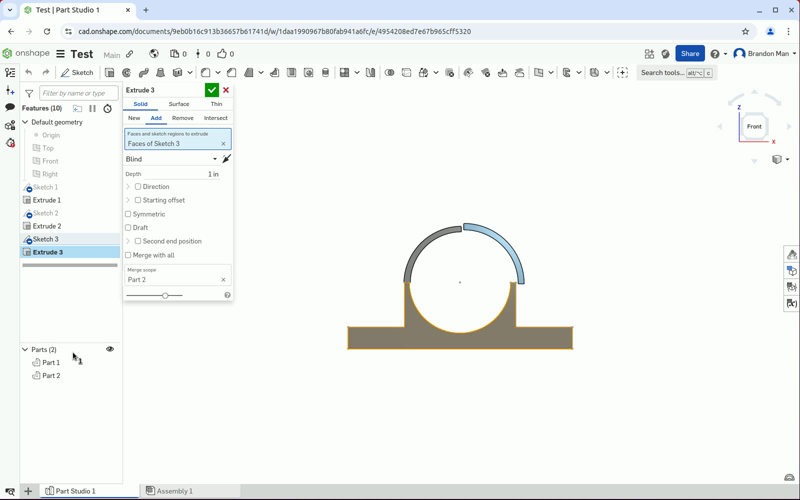
mouse_move(143, 106)
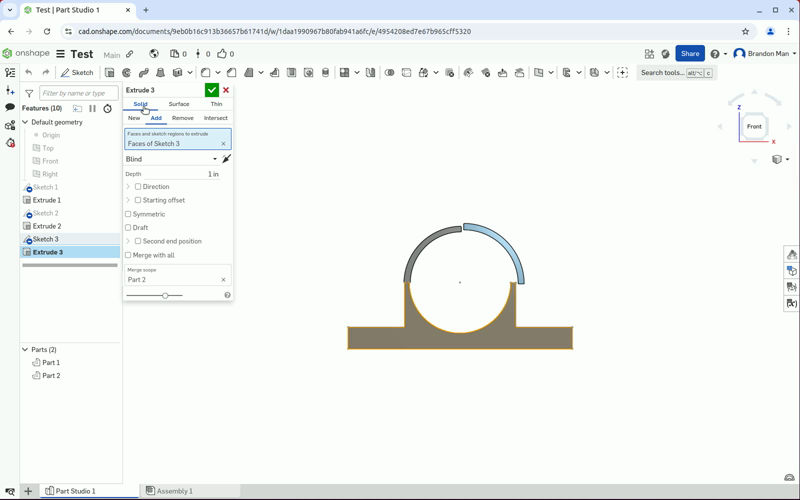
click(143, 106)
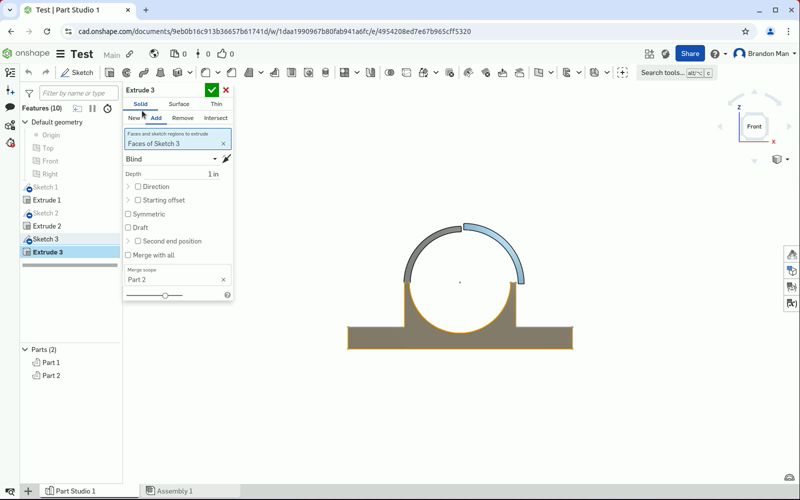
mouse_move(137, 120)
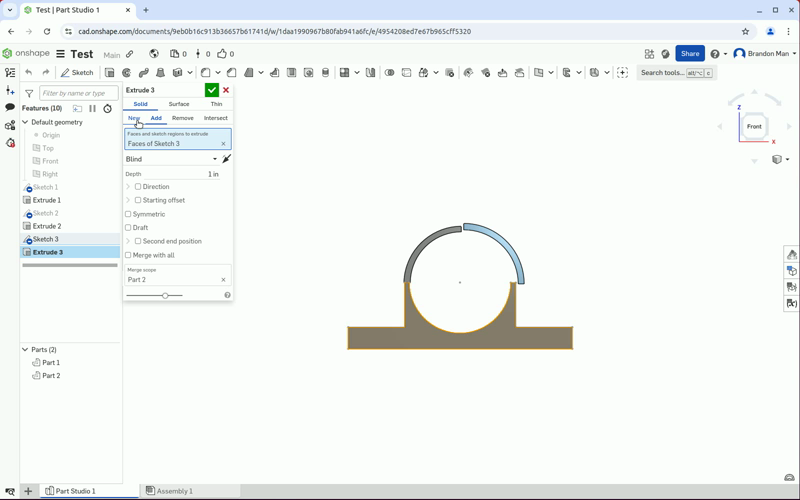
click(137, 120)
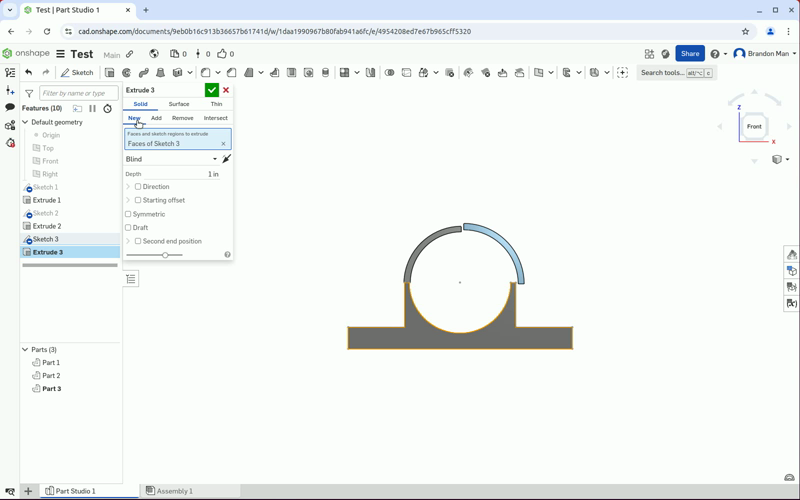
key(tab, 4)
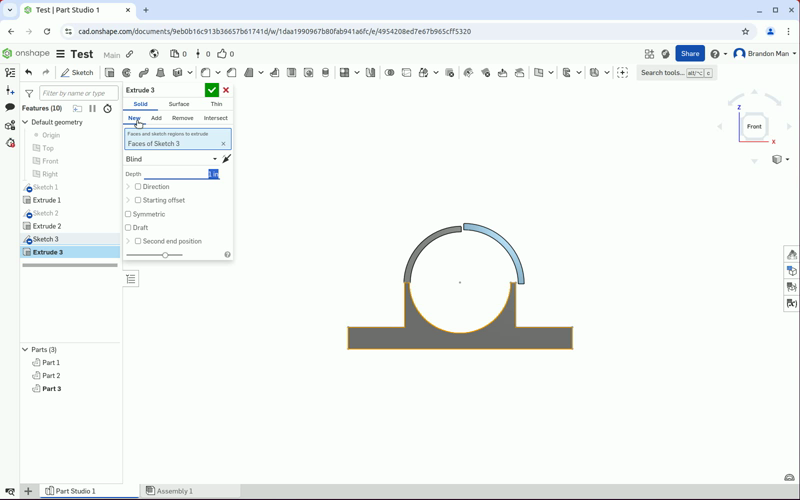
text(13.962)
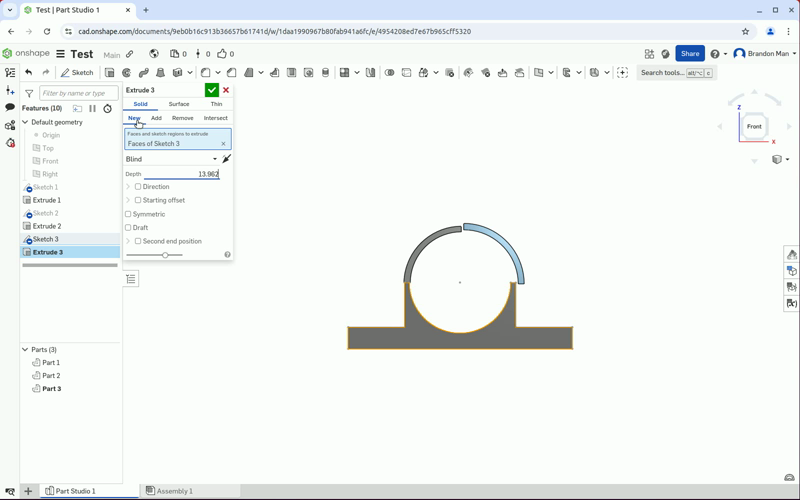
key(tab, 3)
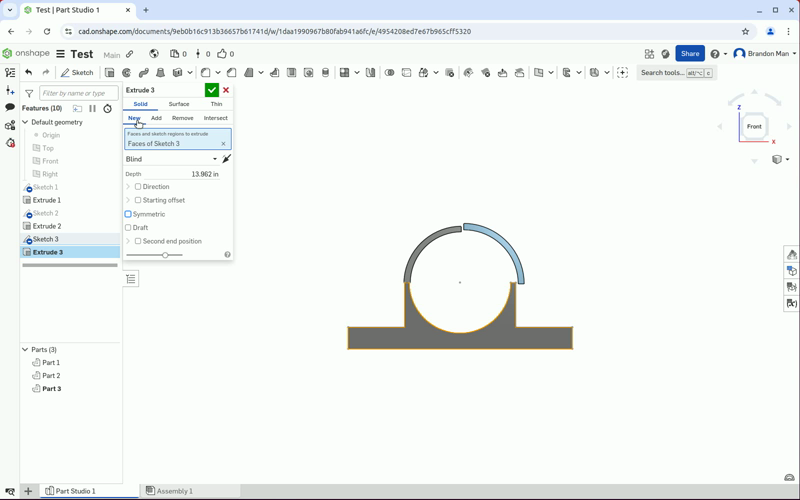
key(space)
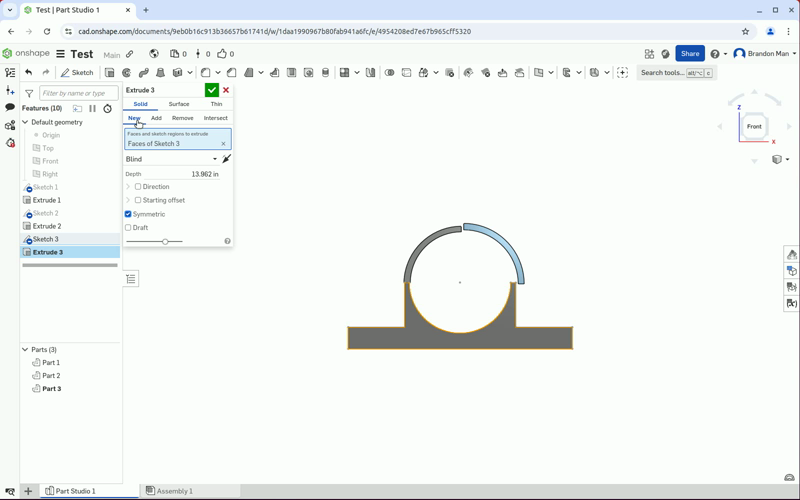
key(enter)
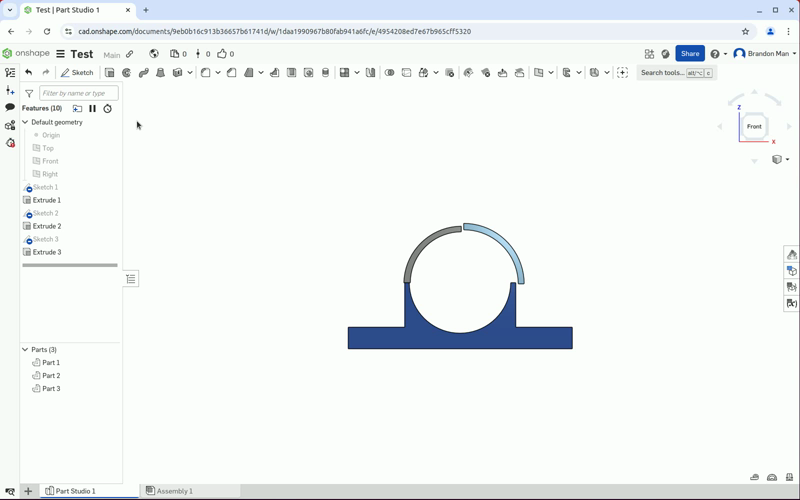
key(shift+h)
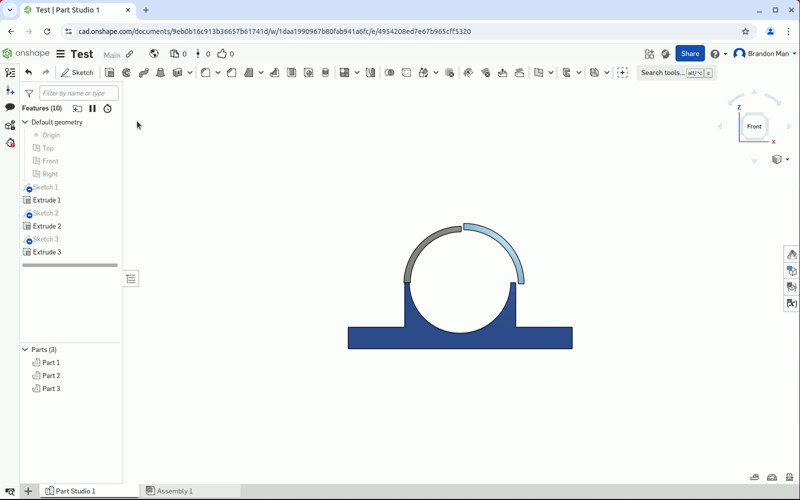
key(shift+h)
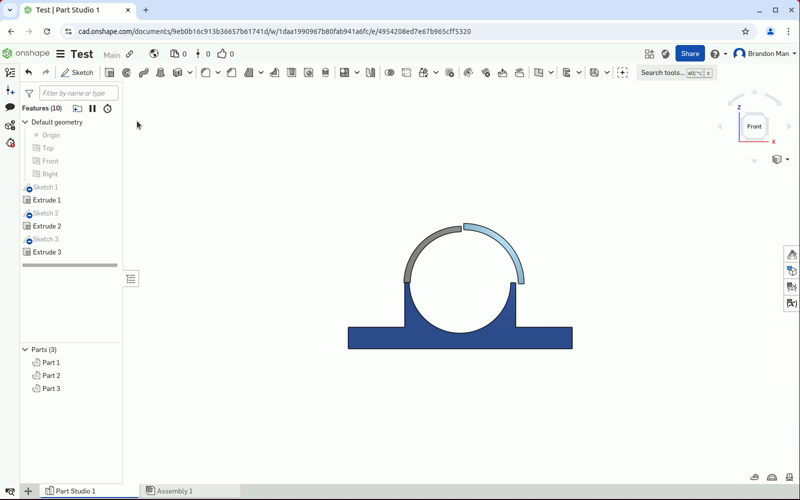
mouse_move(73, 189)
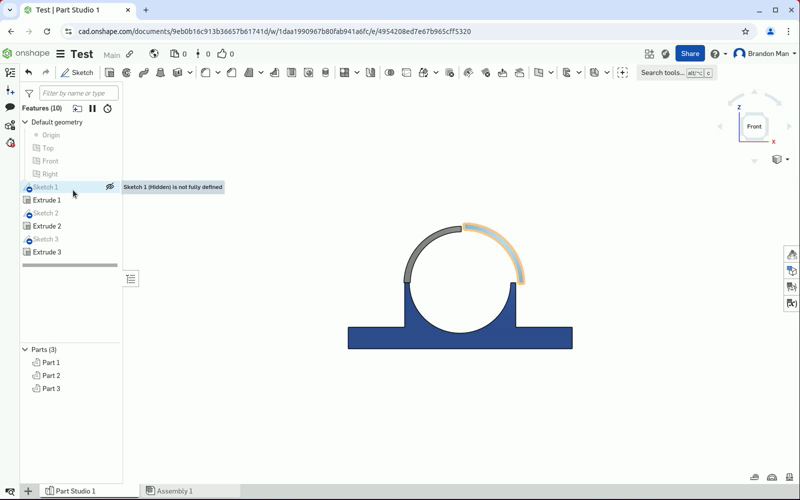
click(73, 189)
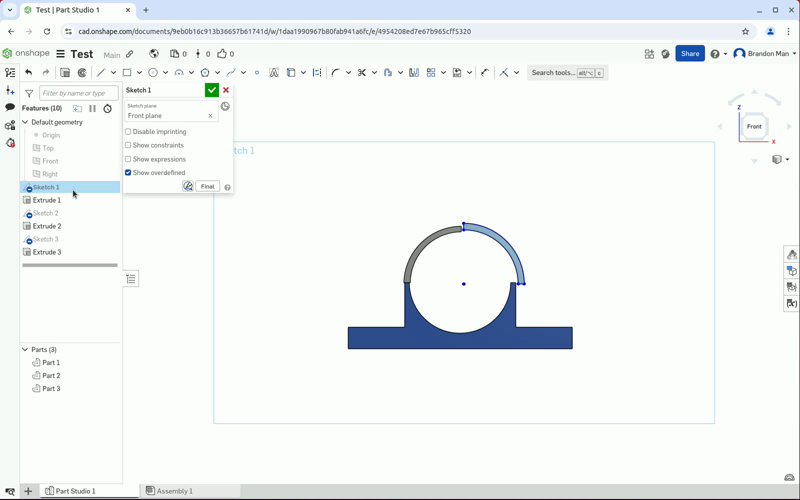
mouse_move(229, 92)
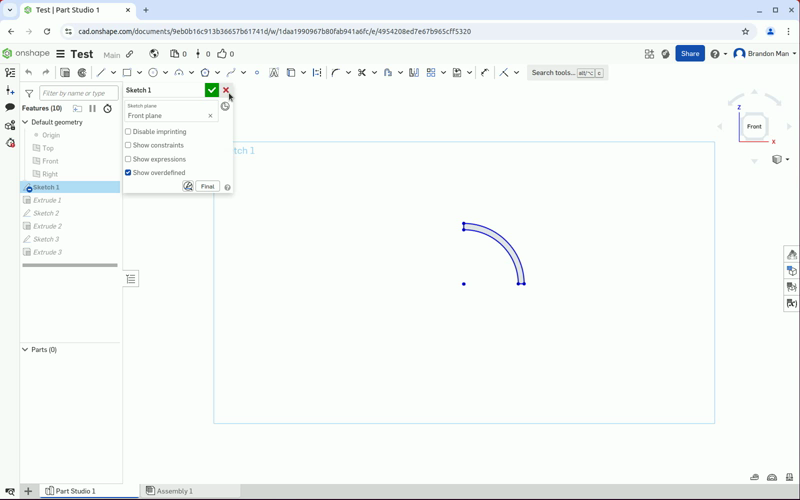
click(229, 92)
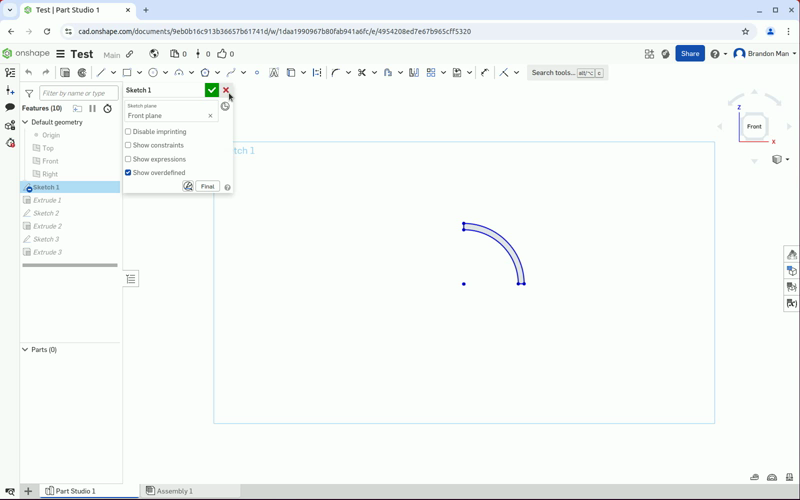
key(shift+s)
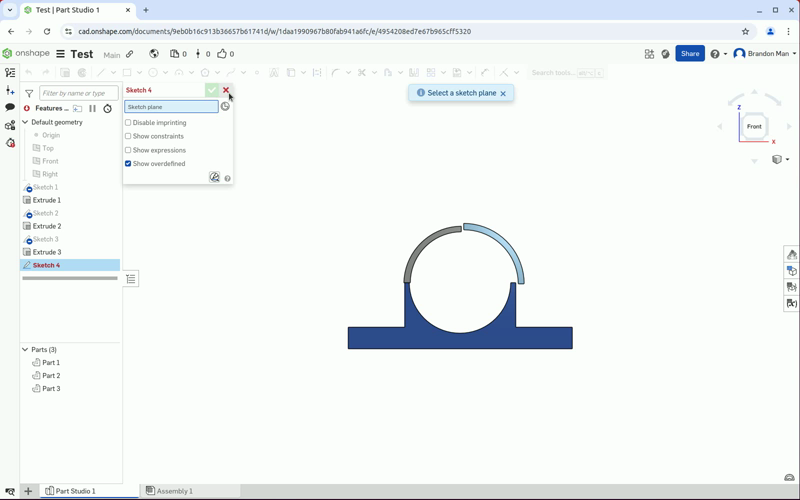
mouse_move(73, 163)
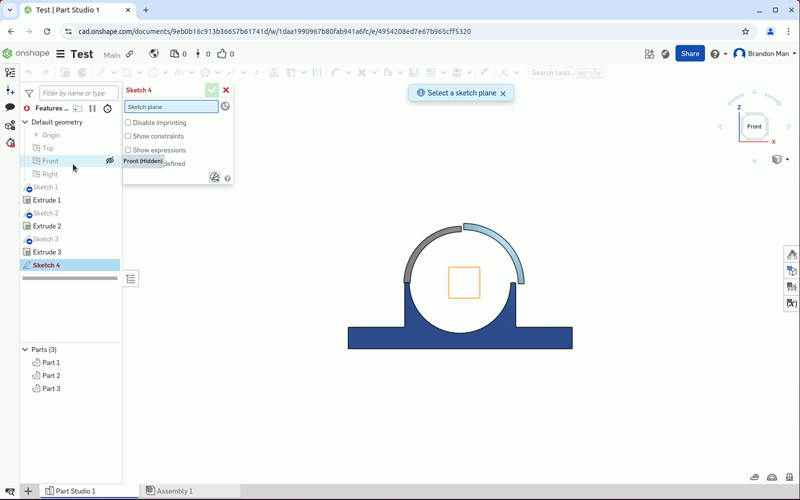
click(73, 163)
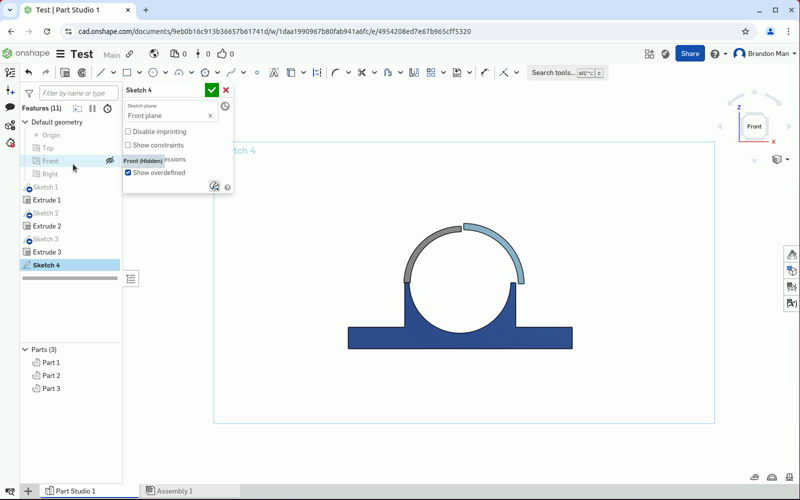
mouse_move(73, 352)
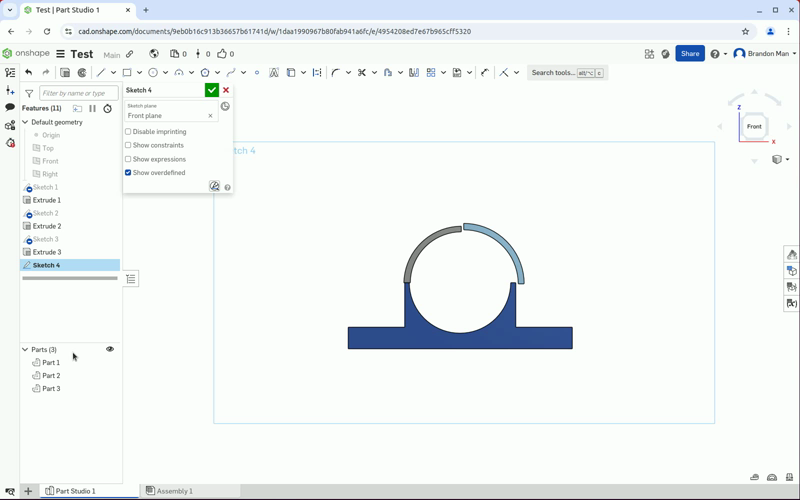
key(y)
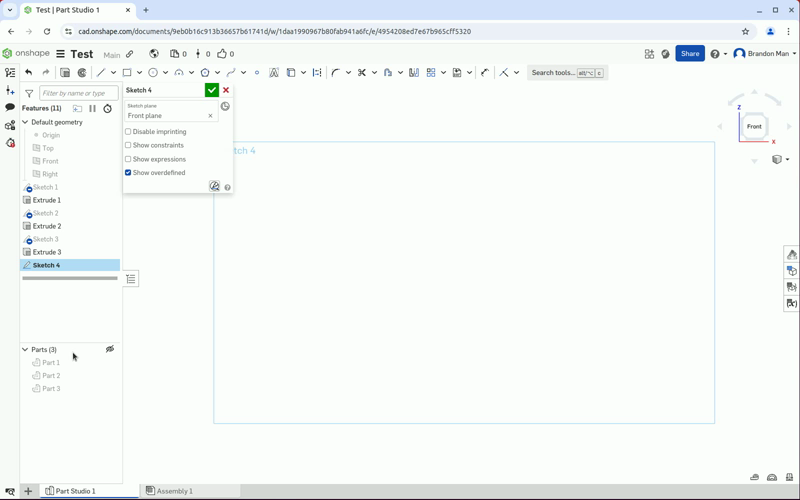
key(l)
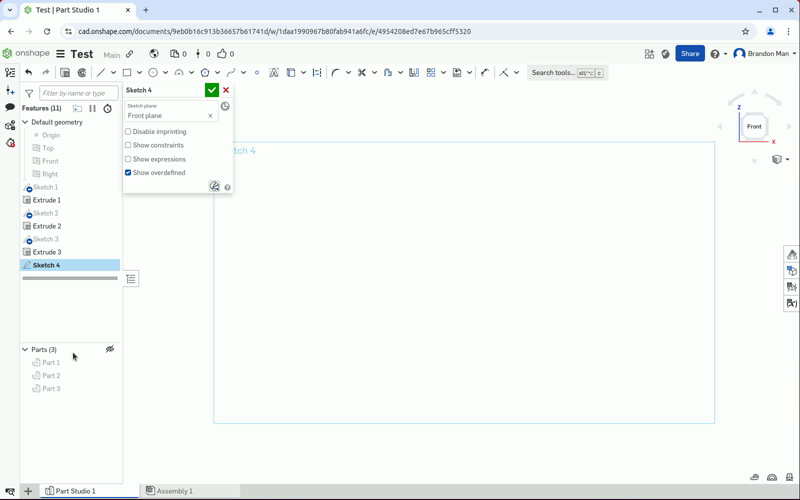
key_down(shift)
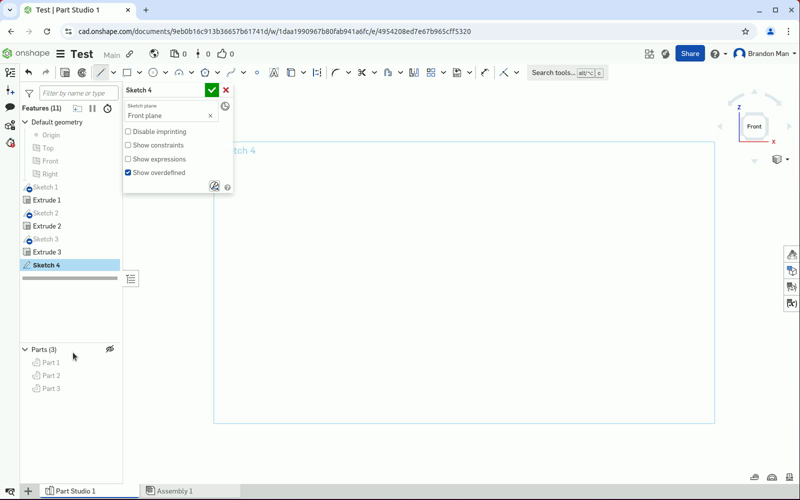
mouse_move(410, 282)
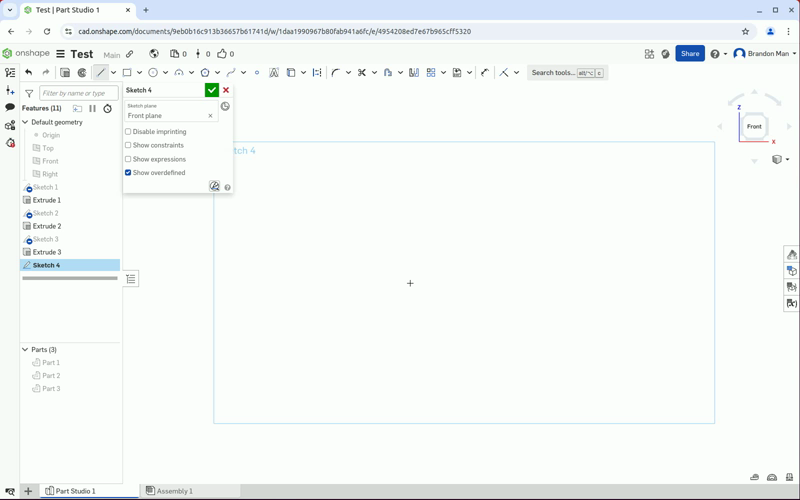
click(410, 282)
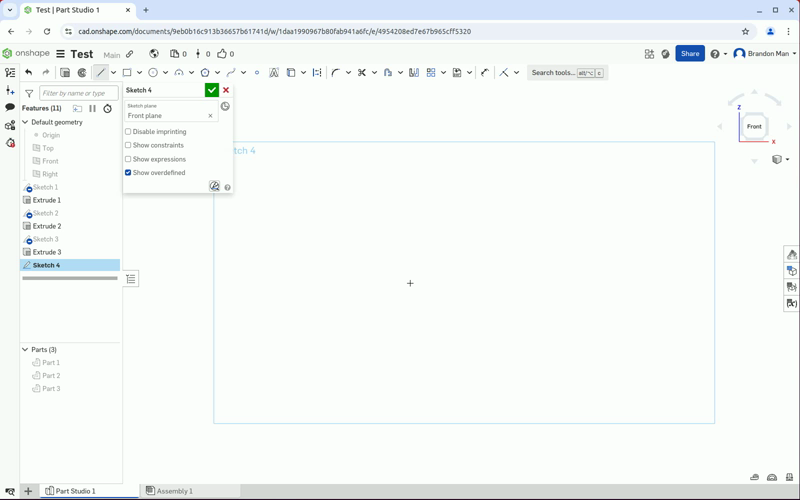
key_up(shift)
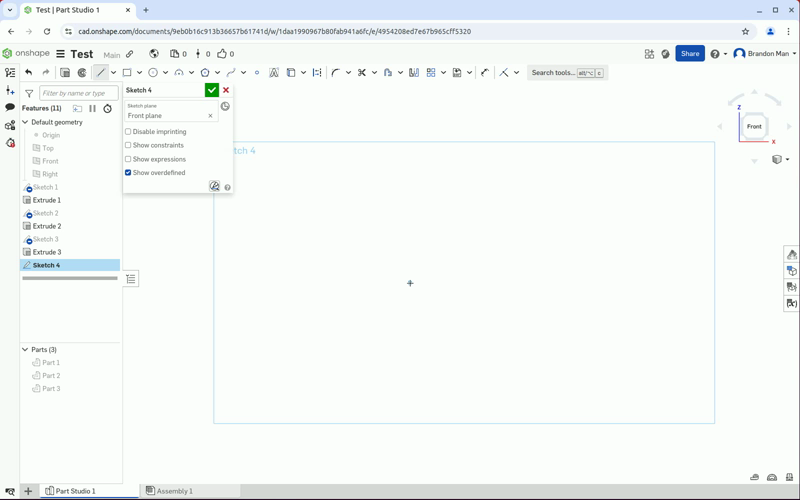
key_down(shift)
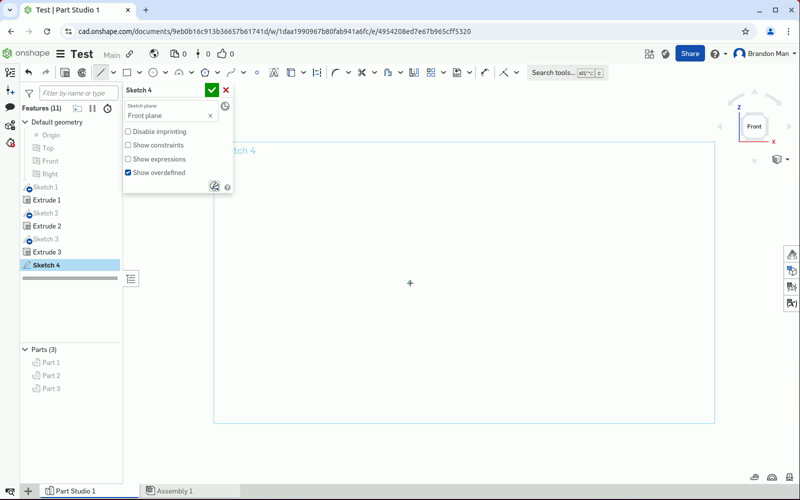
mouse_move(440, 282)
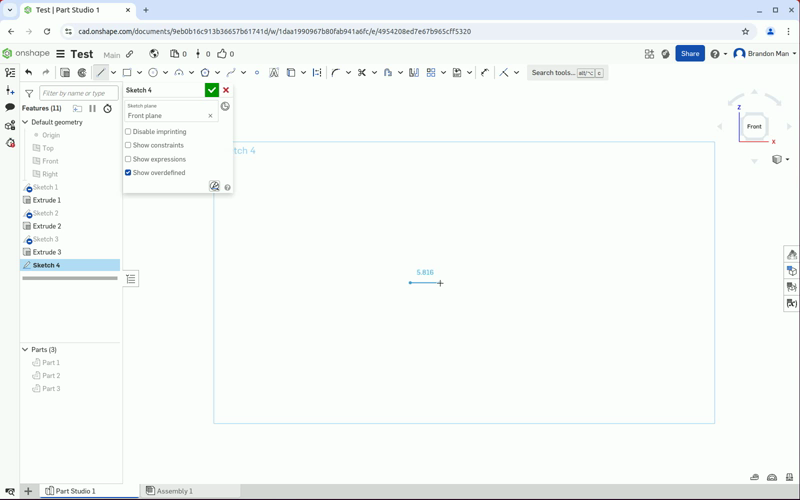
mouse_move(421, 282)
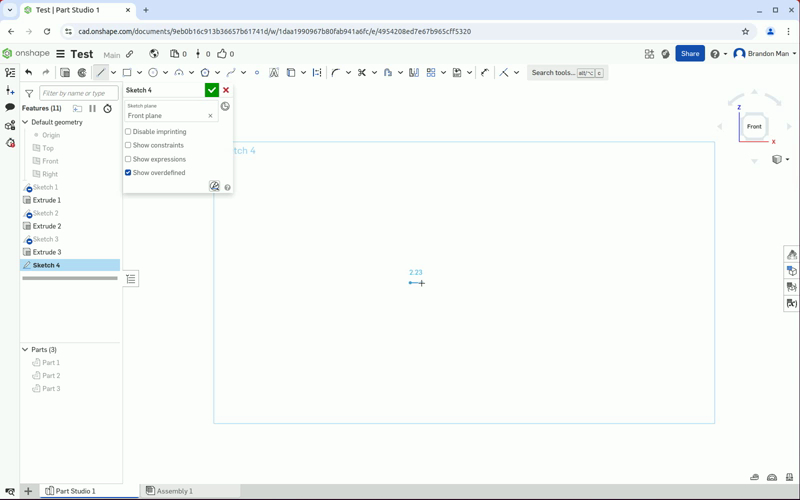
click(421, 282)
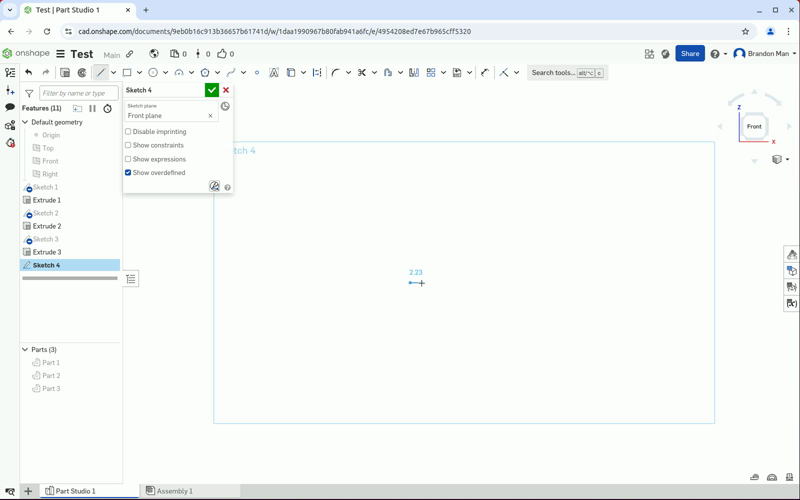
key_up(shift)
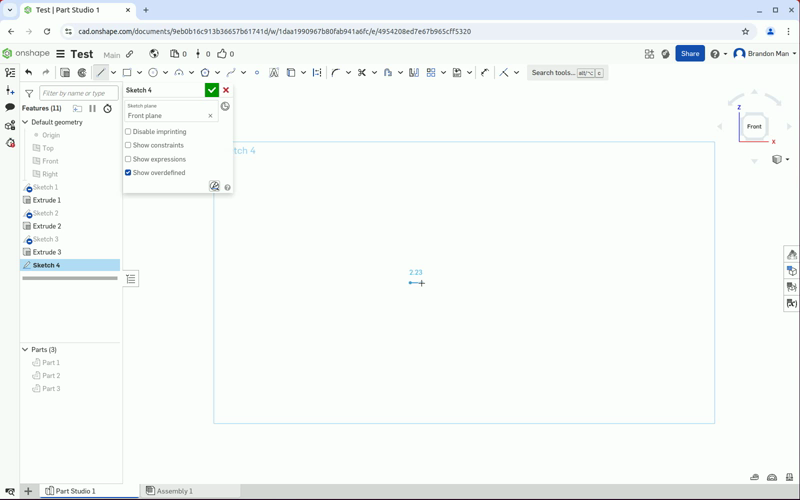
key(esc)
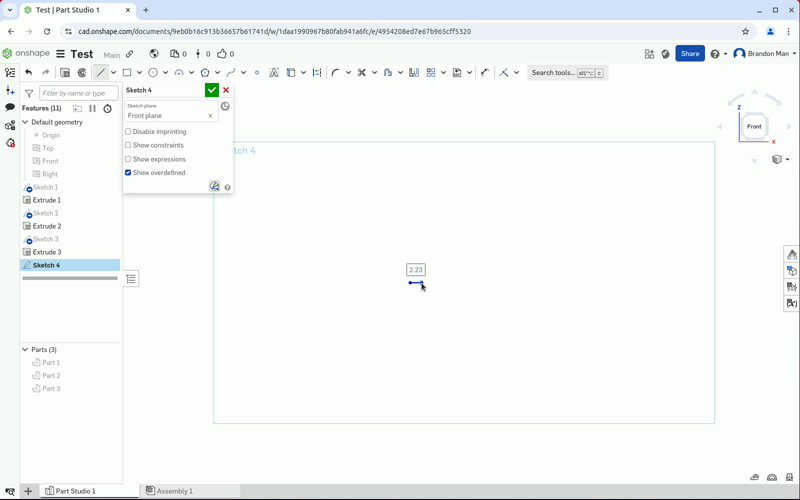
key(a)
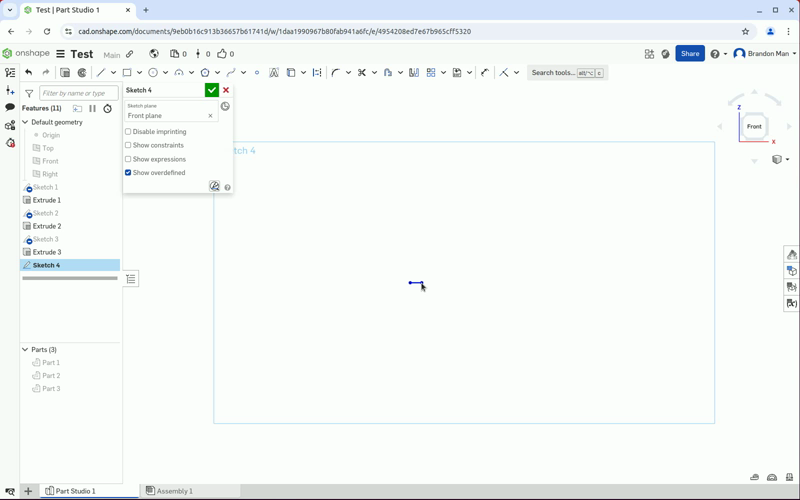
mouse_move(421, 282)
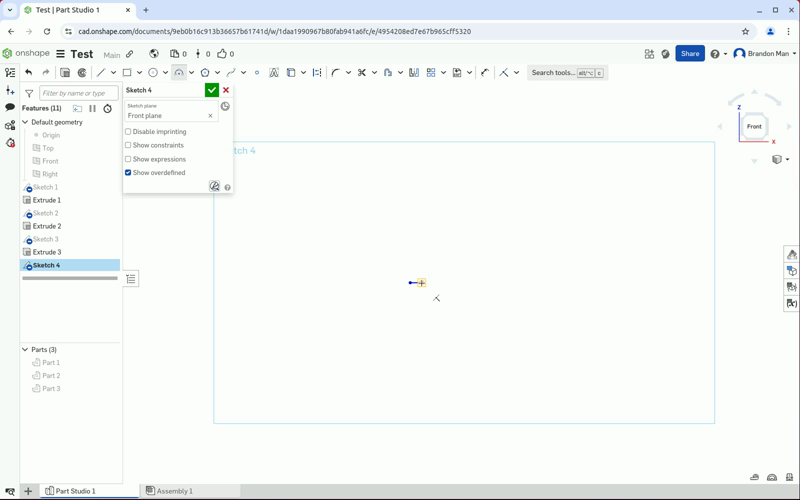
click(421, 282)
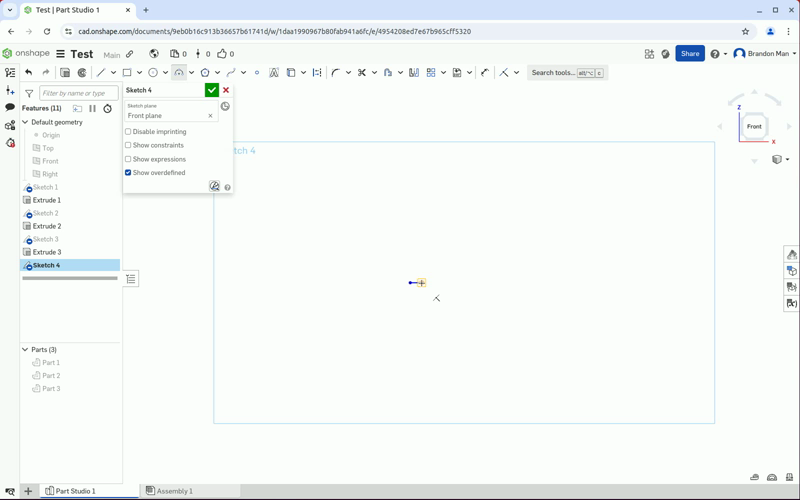
key_down(shift)
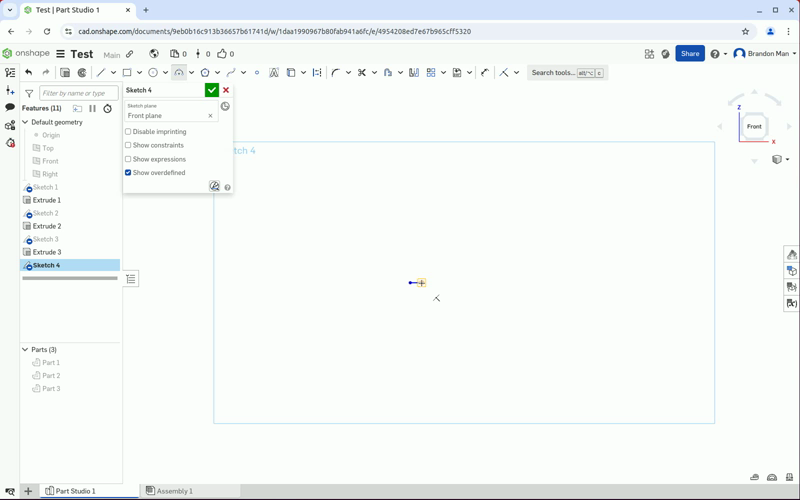
mouse_move(461, 243)
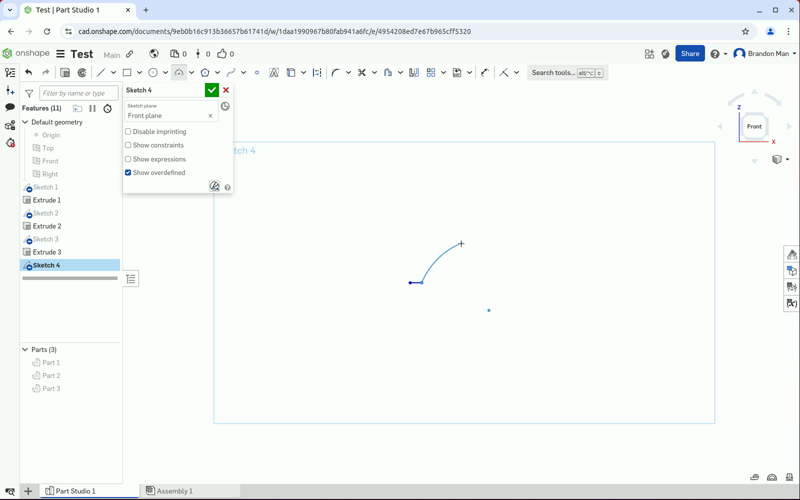
click(461, 243)
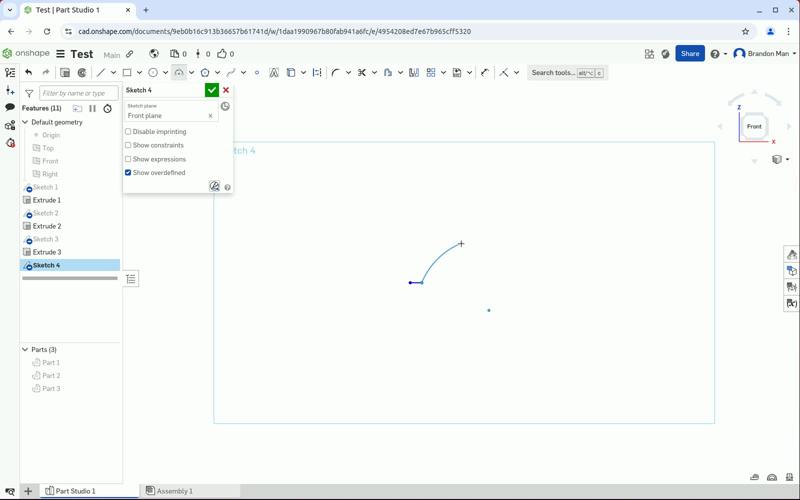
mouse_move(433, 254)
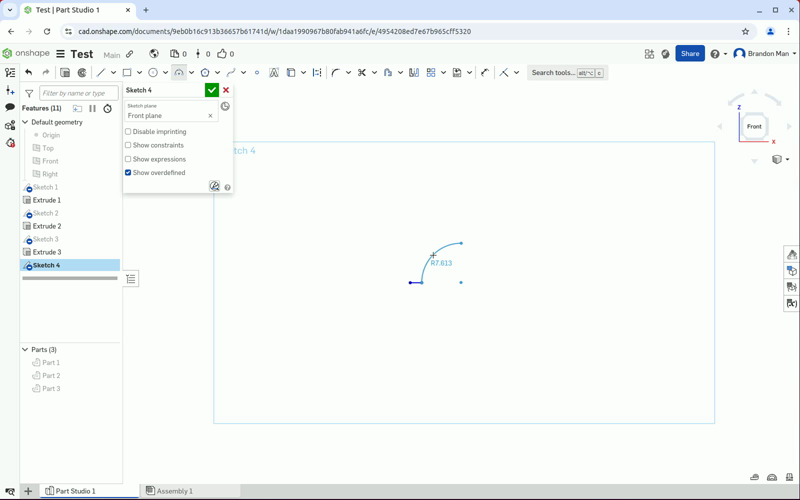
click(433, 254)
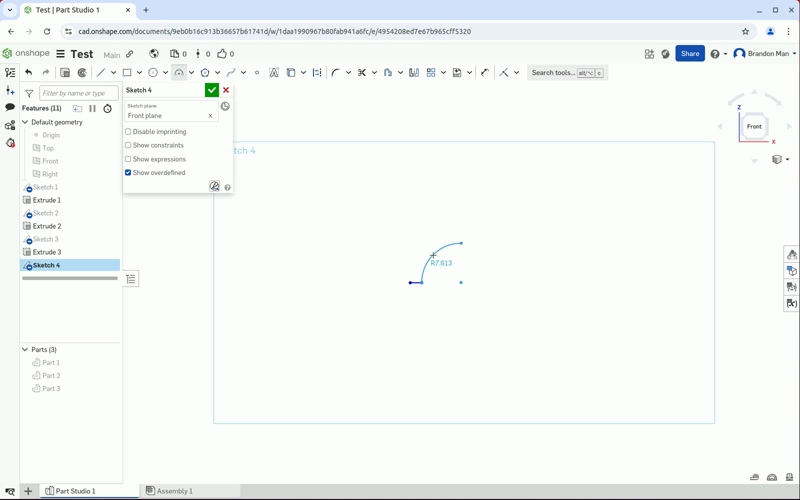
key_up(shift)
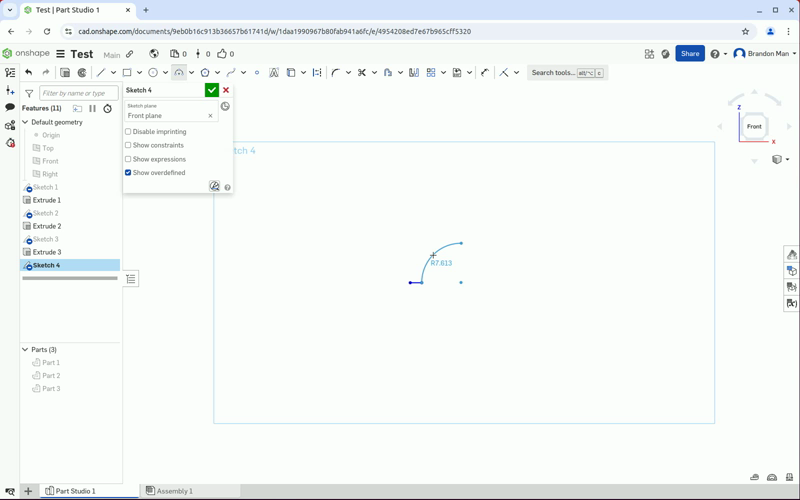
key(esc)
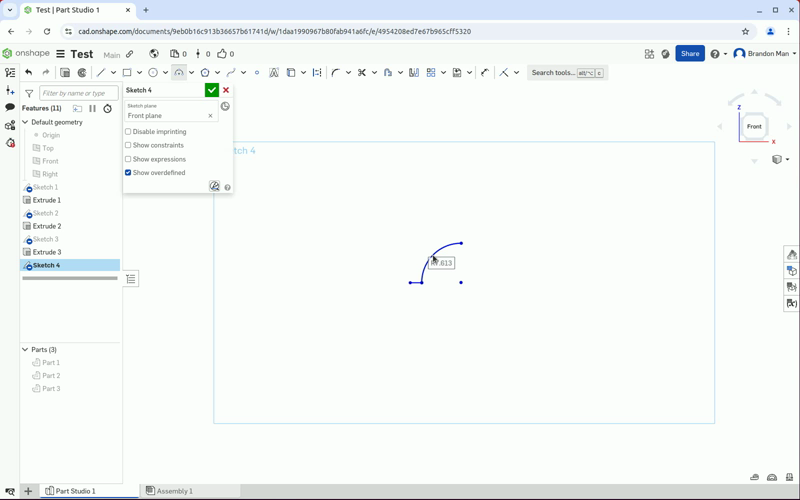
key(l)
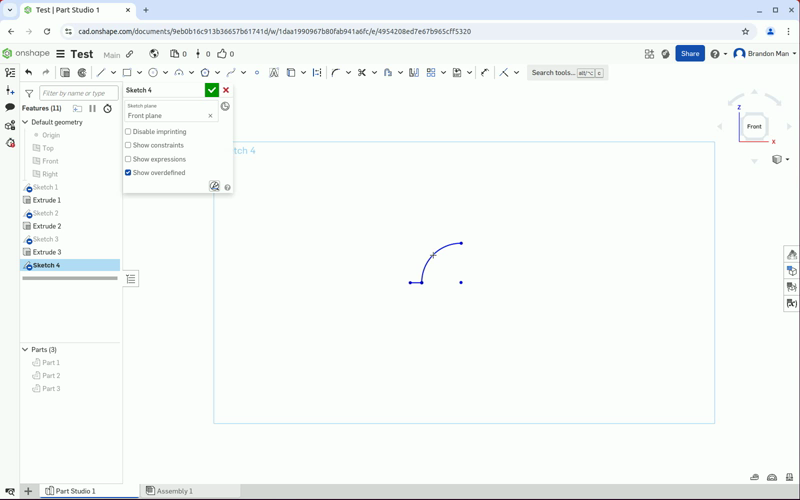
mouse_move(461, 243)
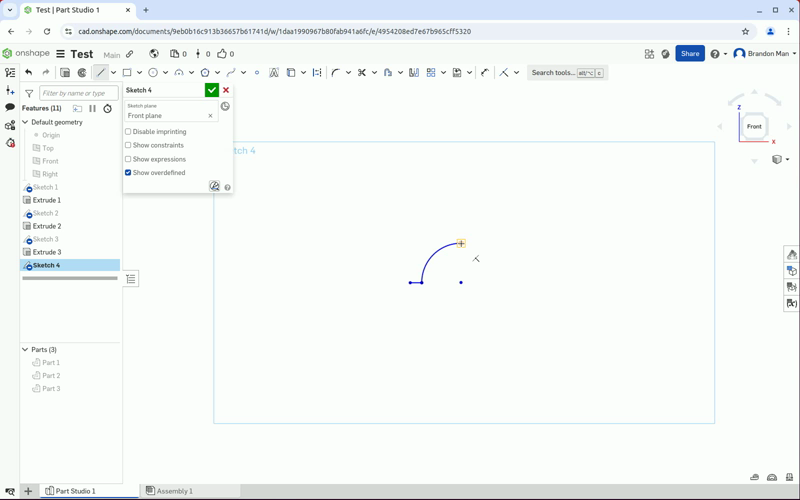
click(461, 243)
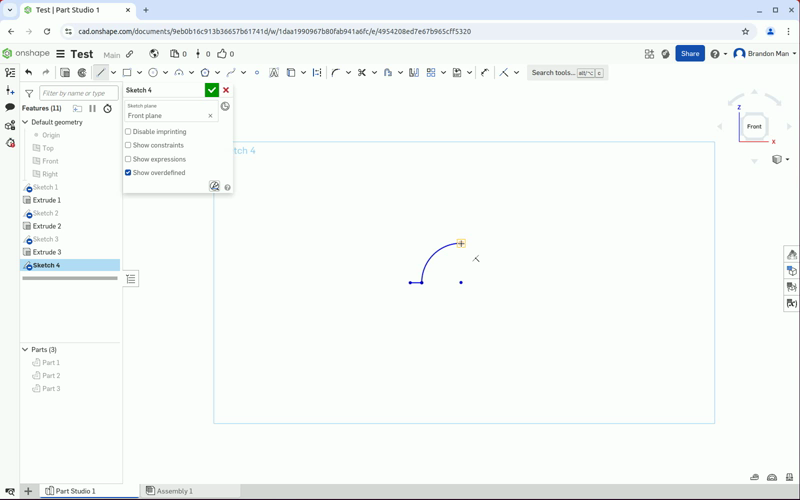
key_down(shift)
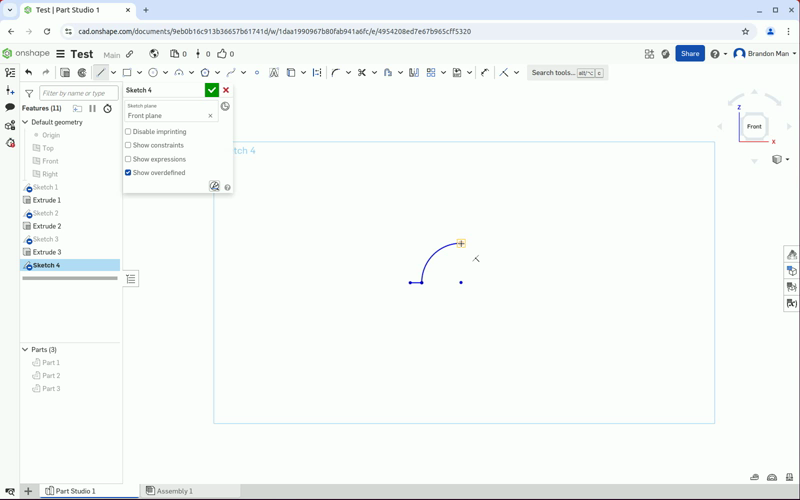
mouse_move(491, 243)
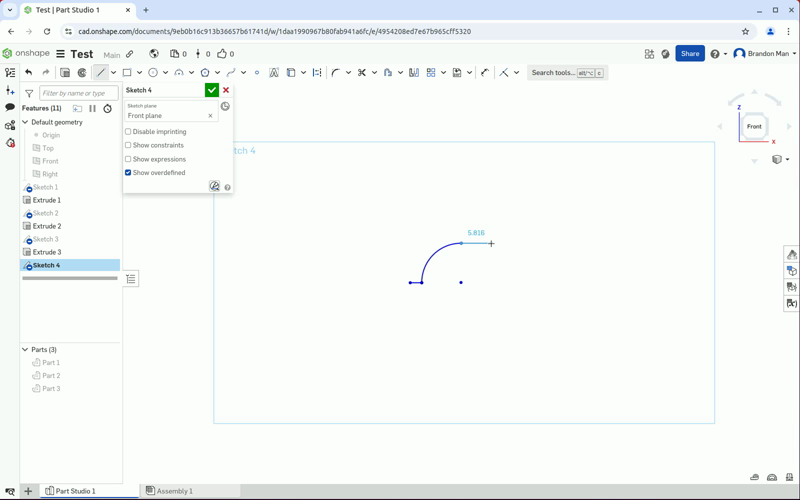
mouse_move(461, 231)
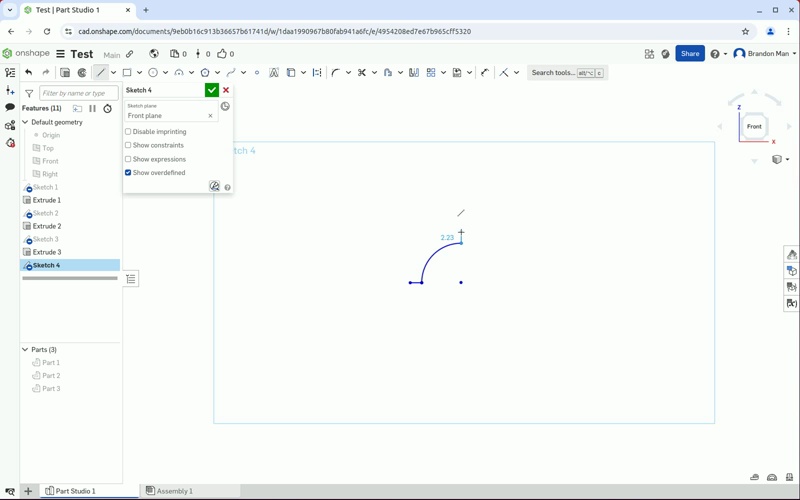
click(461, 231)
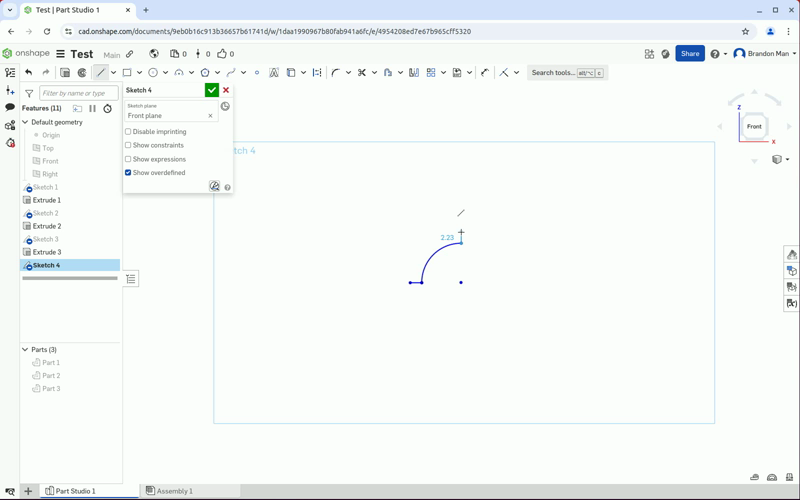
key_up(shift)
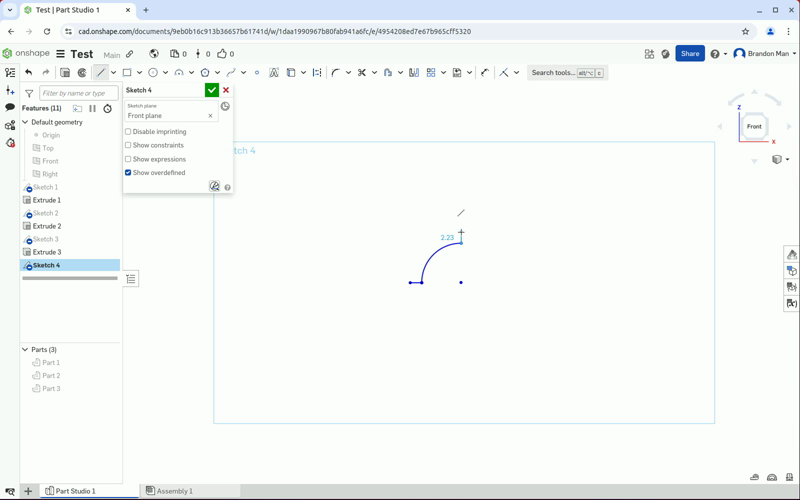
key(esc)
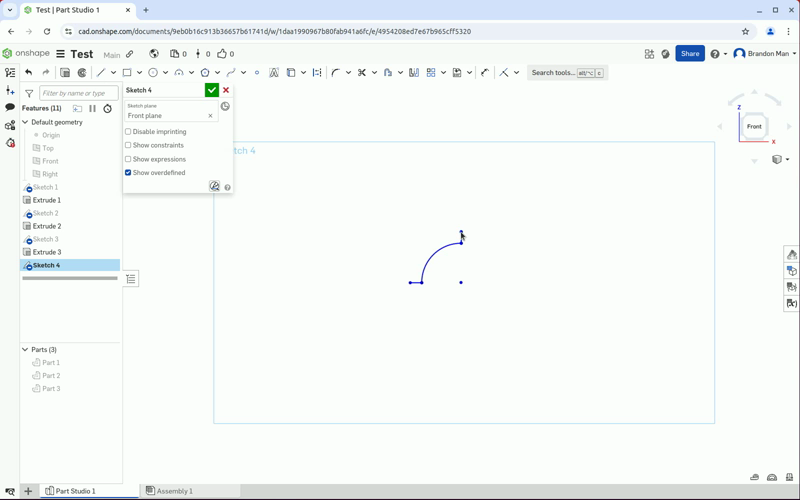
key(a)
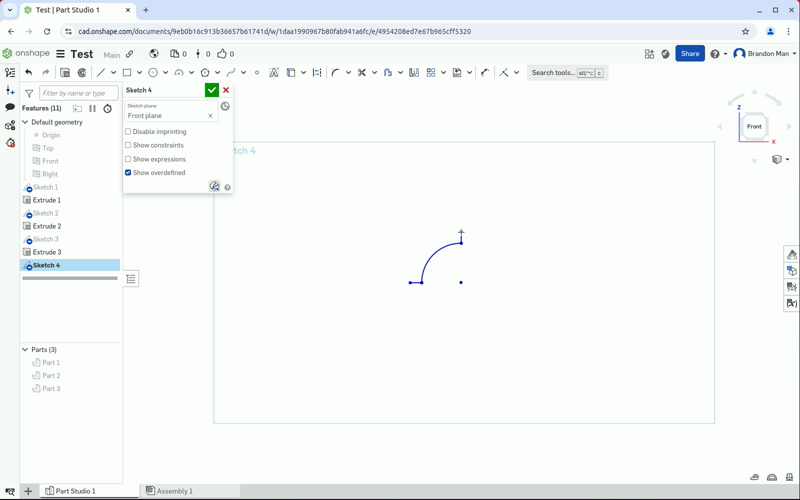
mouse_move(461, 231)
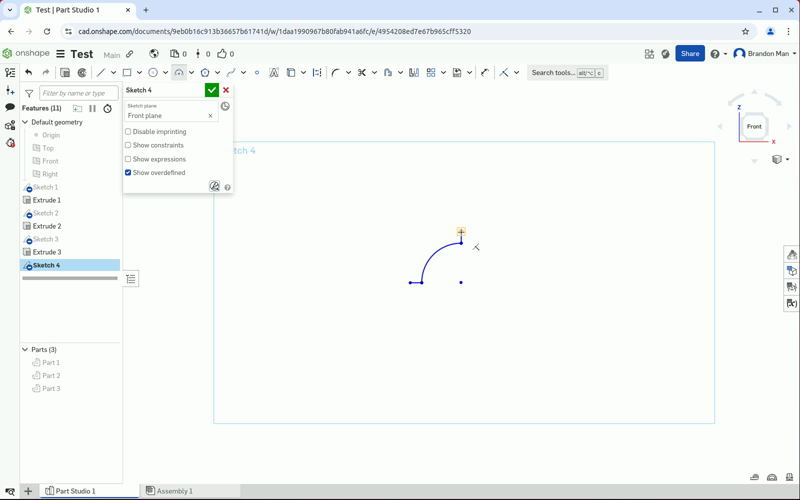
click(461, 231)
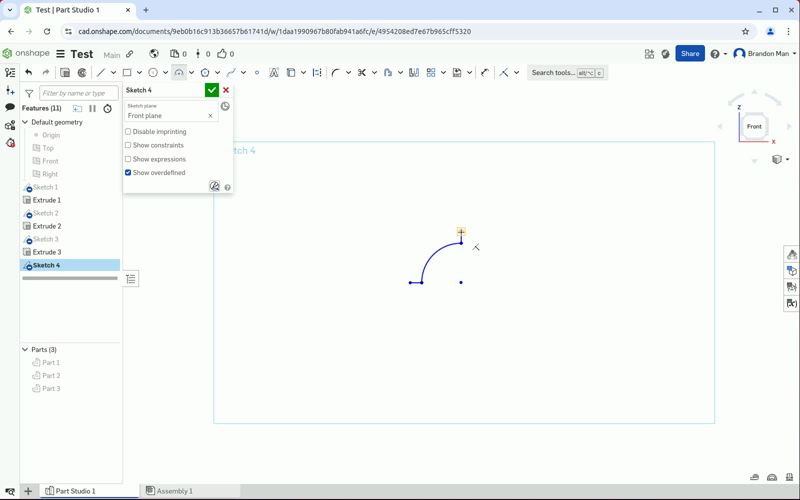
mouse_move(410, 282)
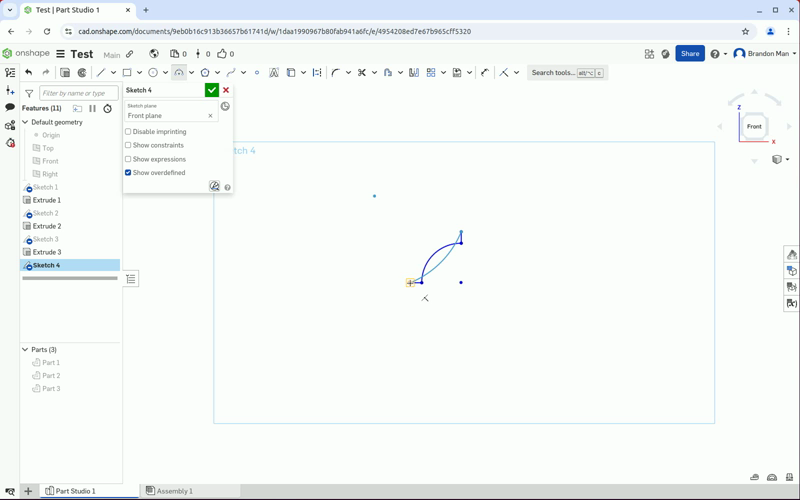
click(410, 282)
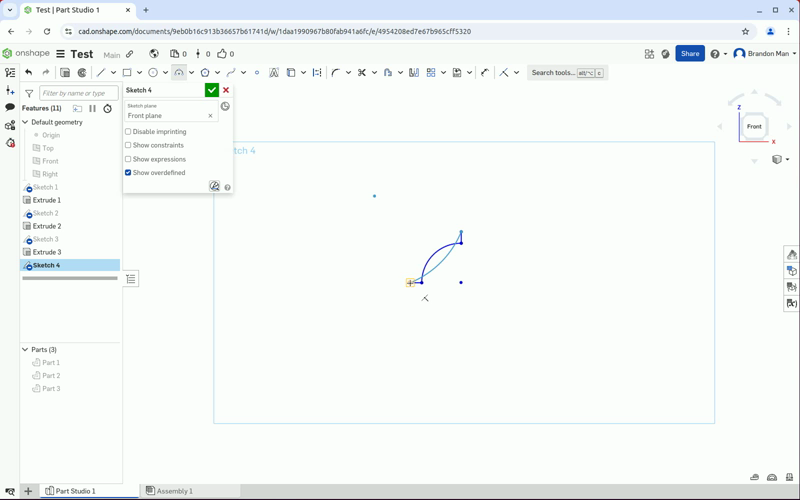
key_down(shift)
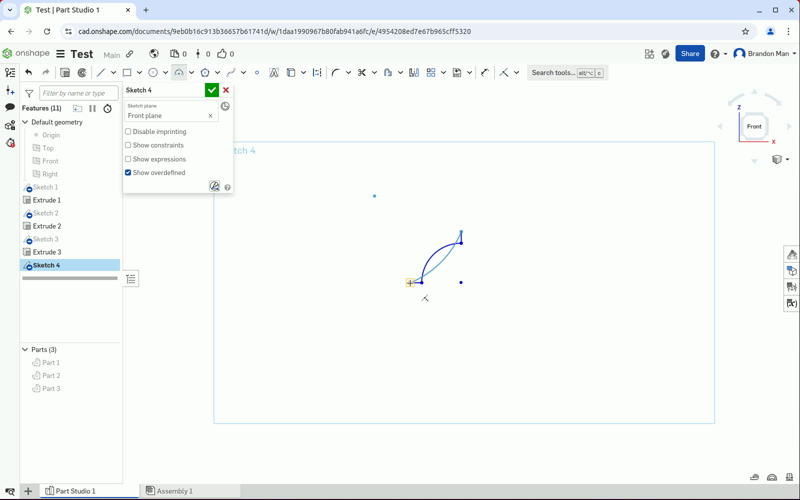
mouse_move(425, 246)
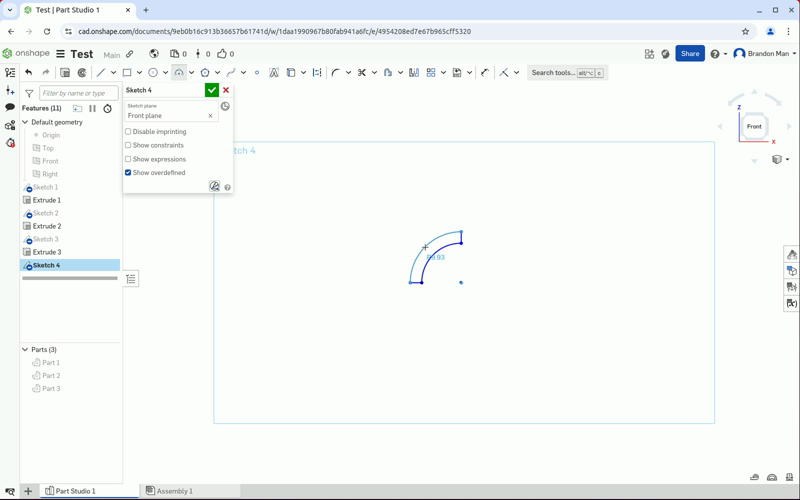
click(425, 246)
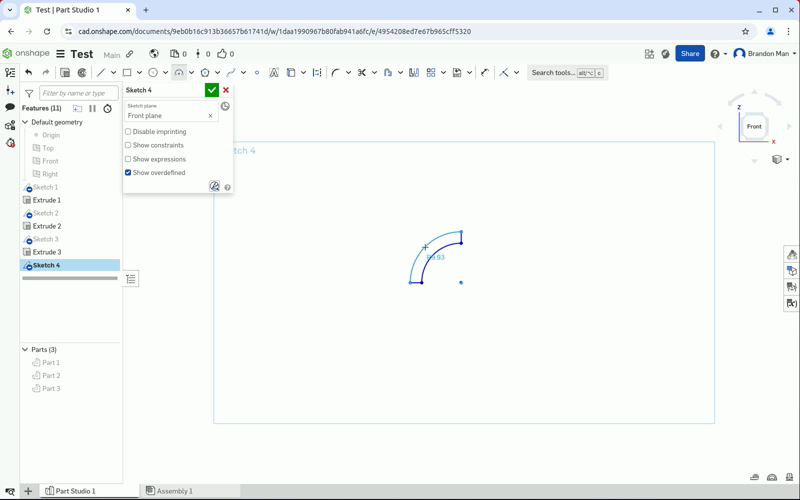
key_up(shift)
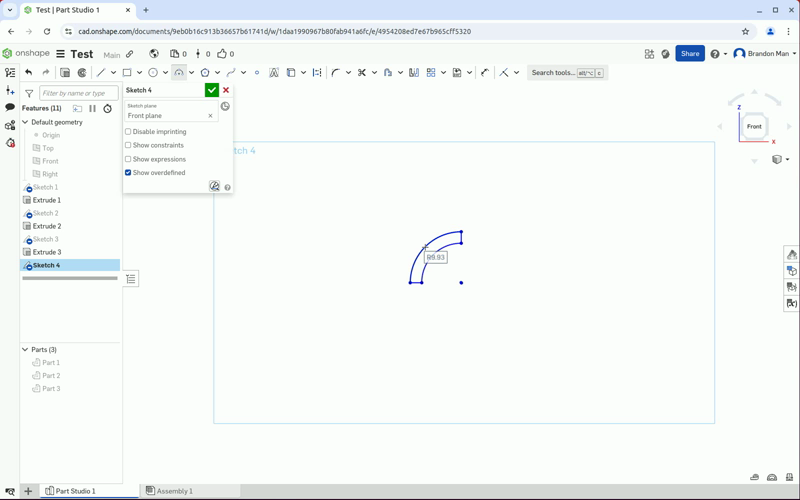
key(esc)
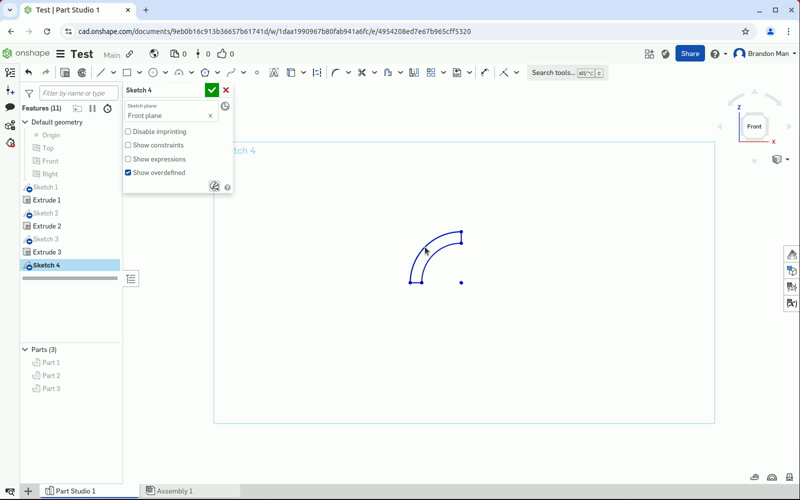
mouse_move(414, 270)
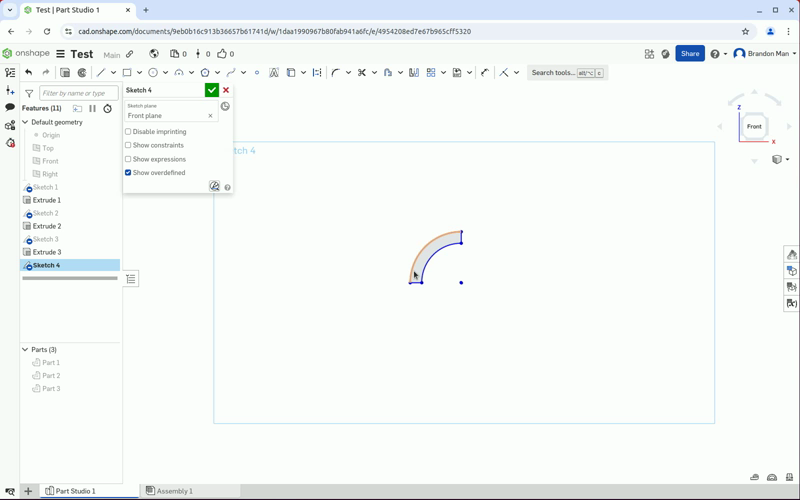
scroll(6)
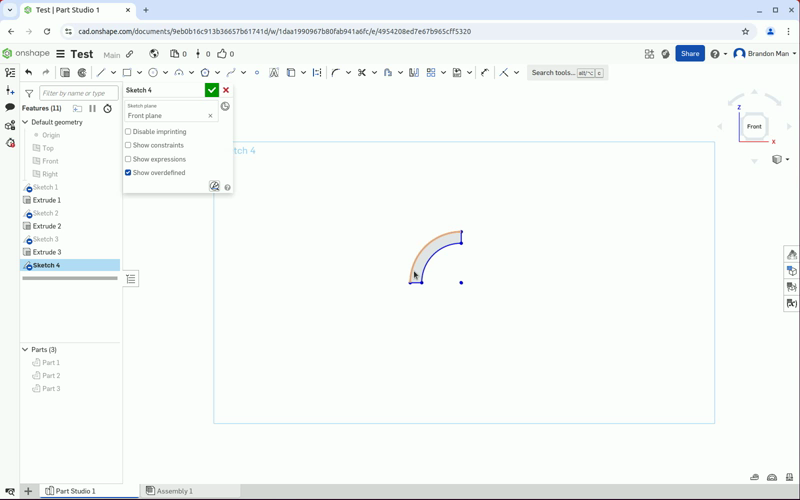
scroll(6)
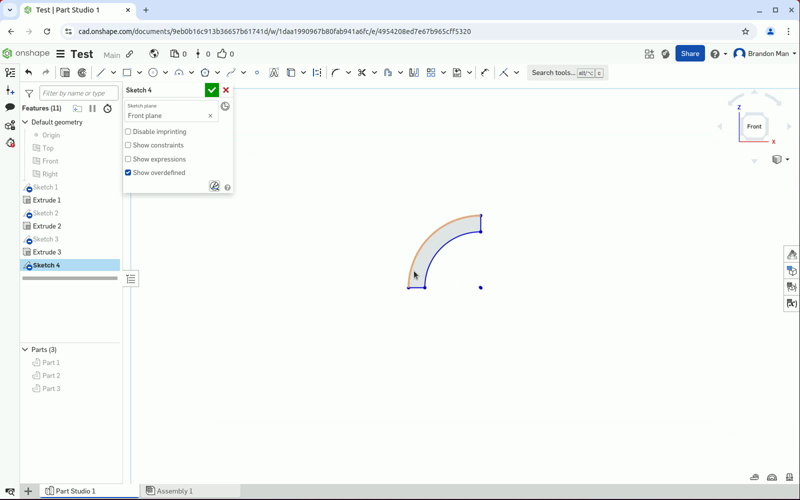
scroll(6)
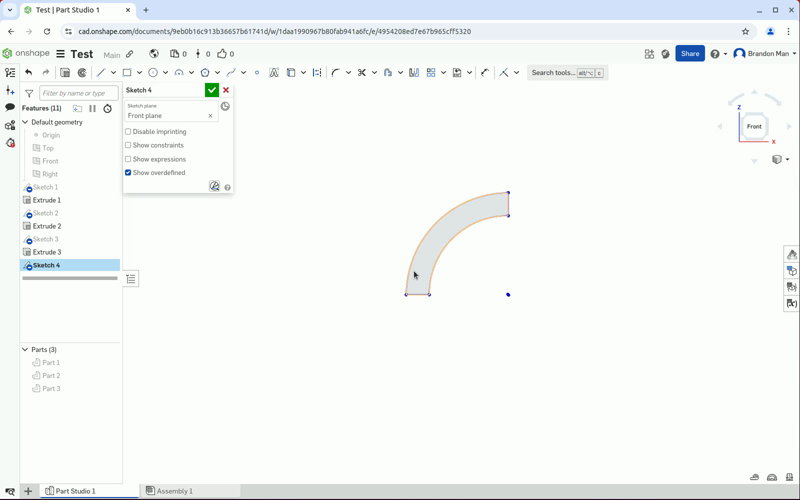
scroll(6)
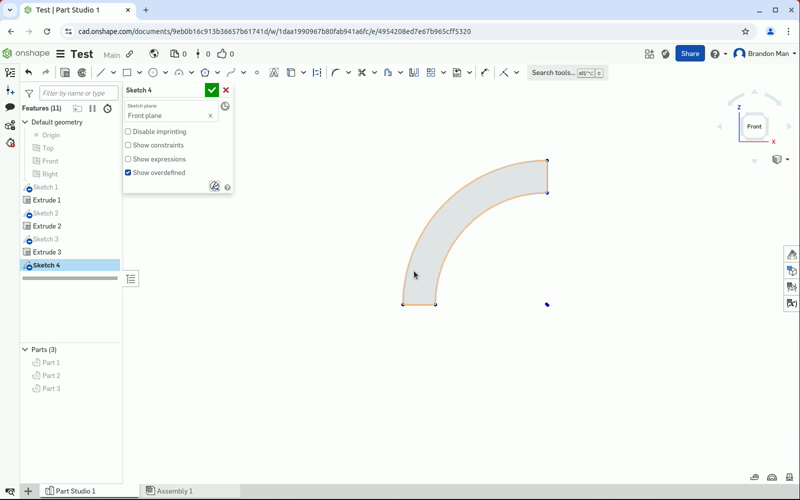
scroll(6)
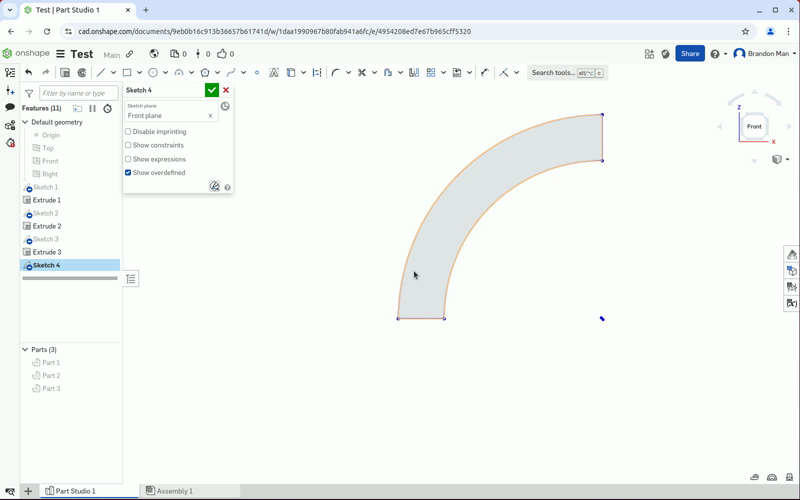
scroll(6)
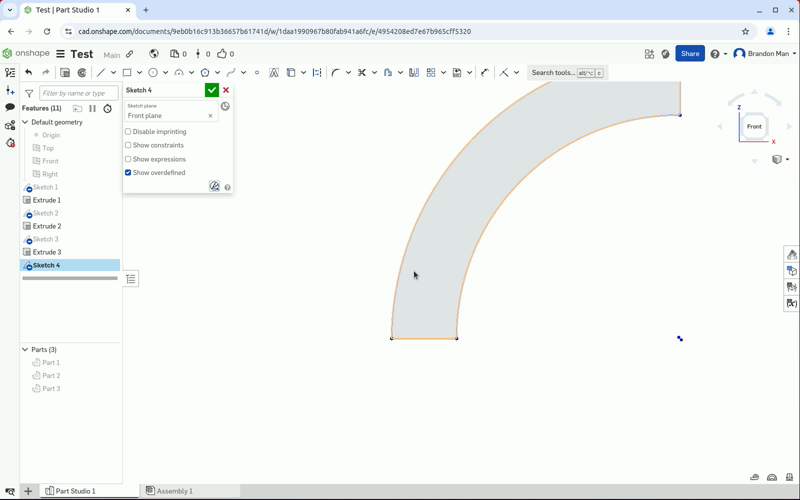
scroll(6)
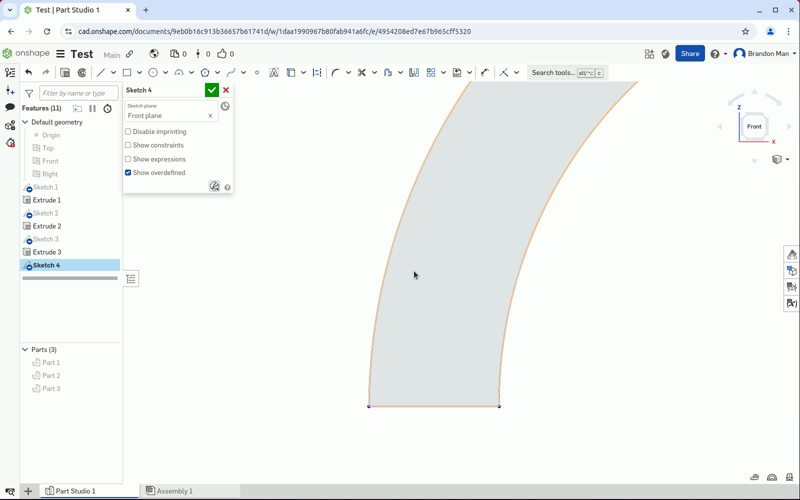
click(414, 270)
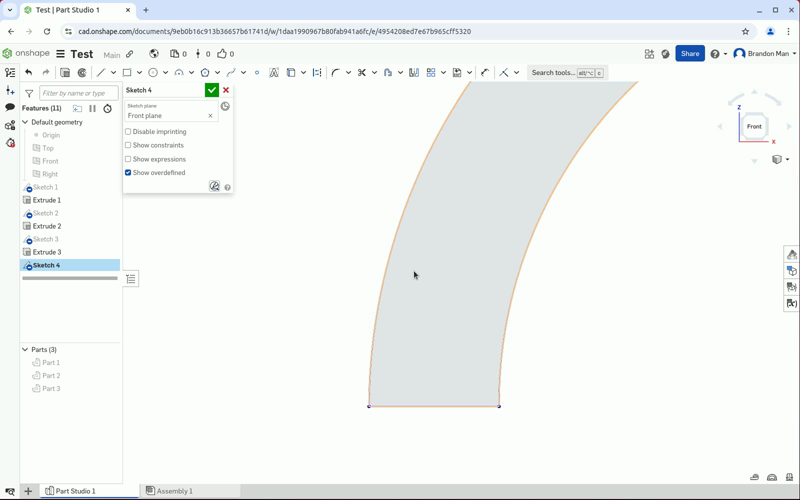
scroll(-6)
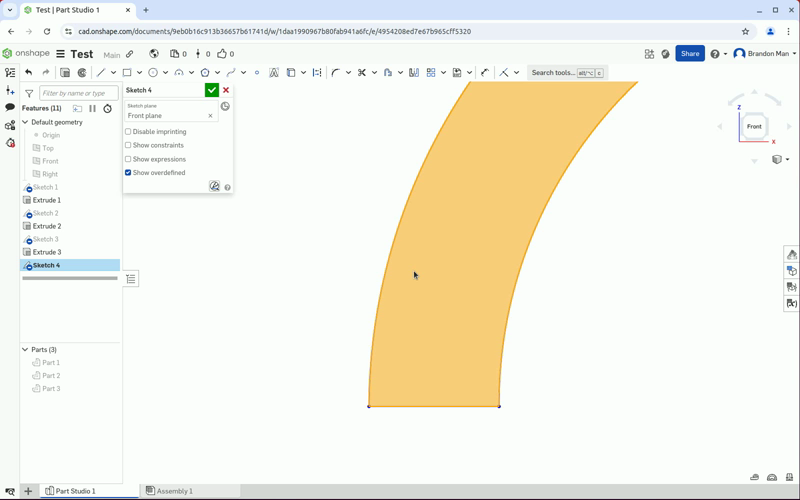
scroll(-6)
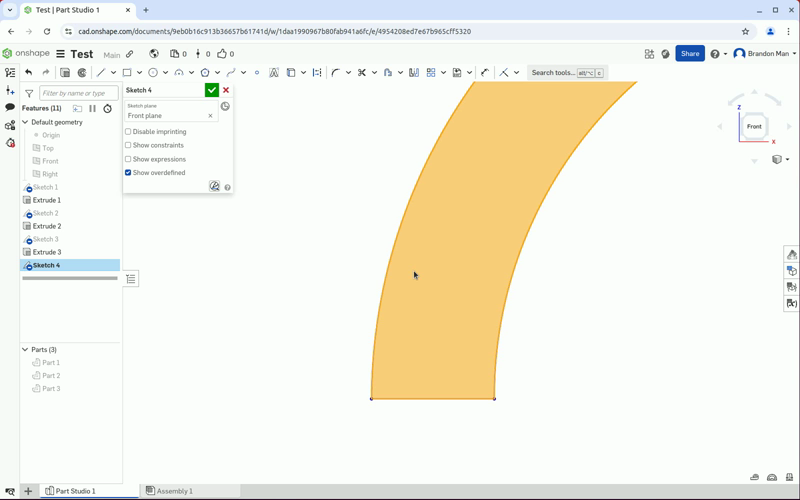
scroll(-6)
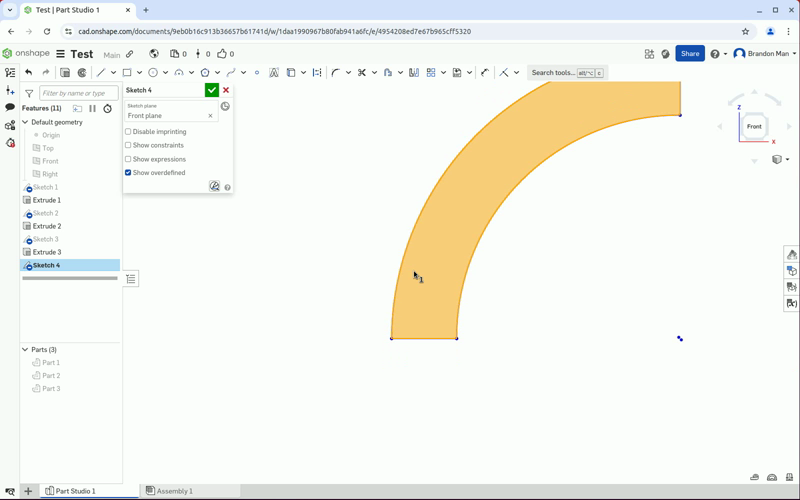
scroll(-6)
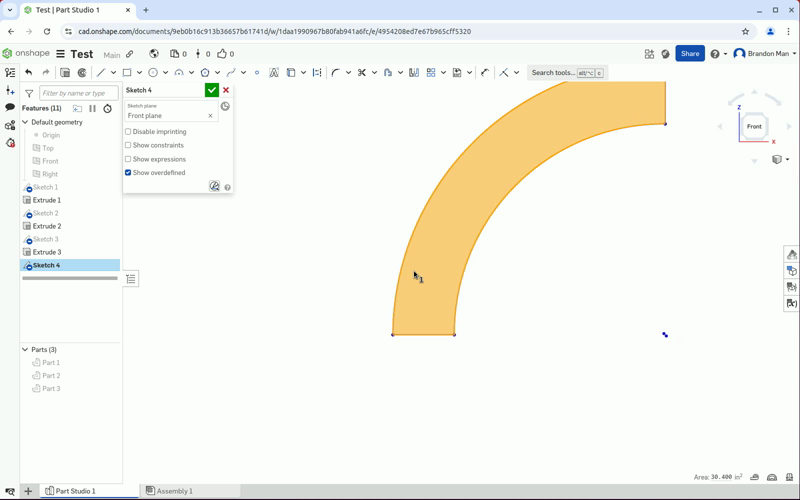
scroll(-6)
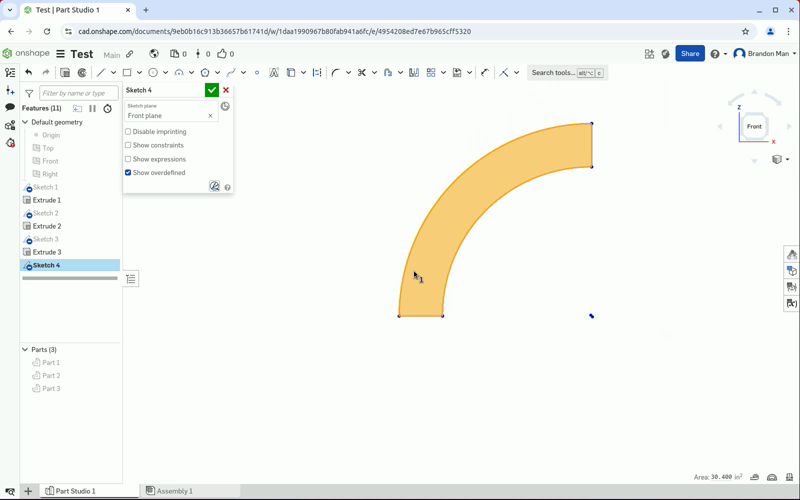
scroll(-6)
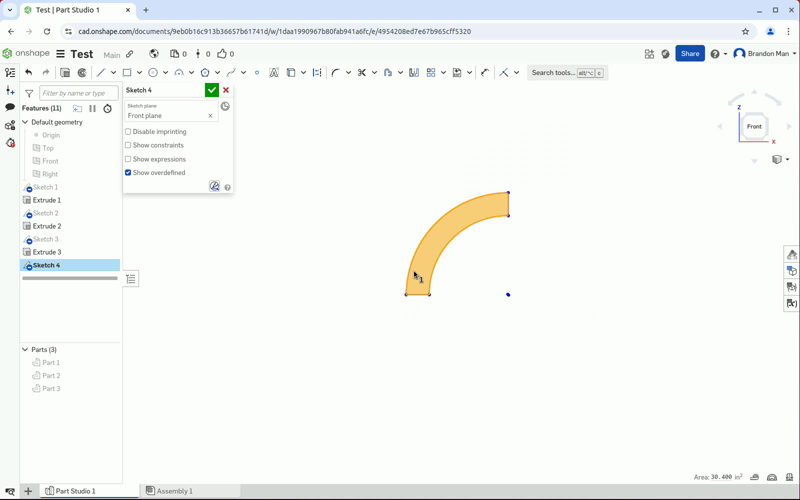
scroll(-6)
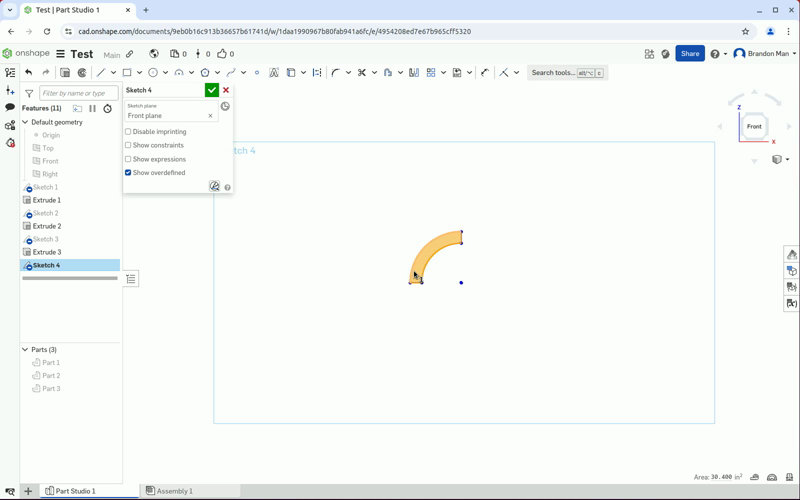
mouse_move(73, 352)
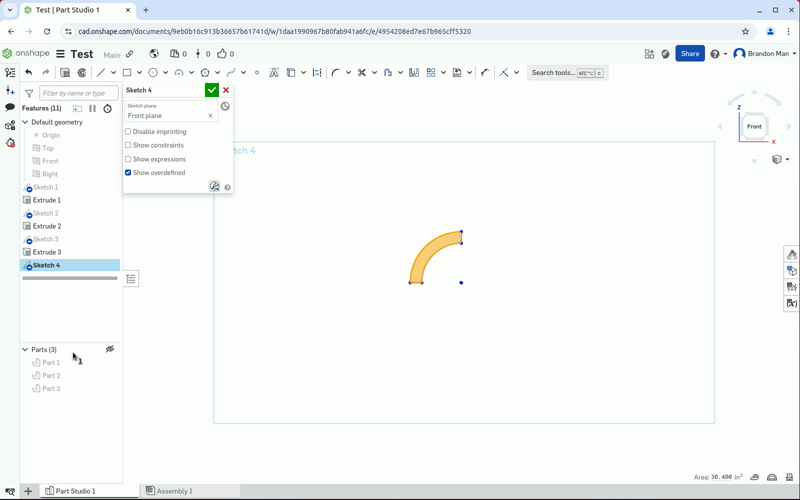
key(shift+y)
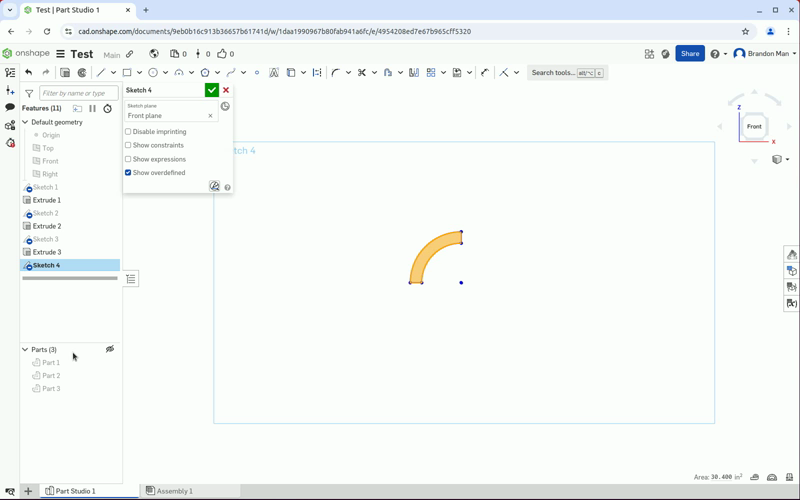
key(shift+e)
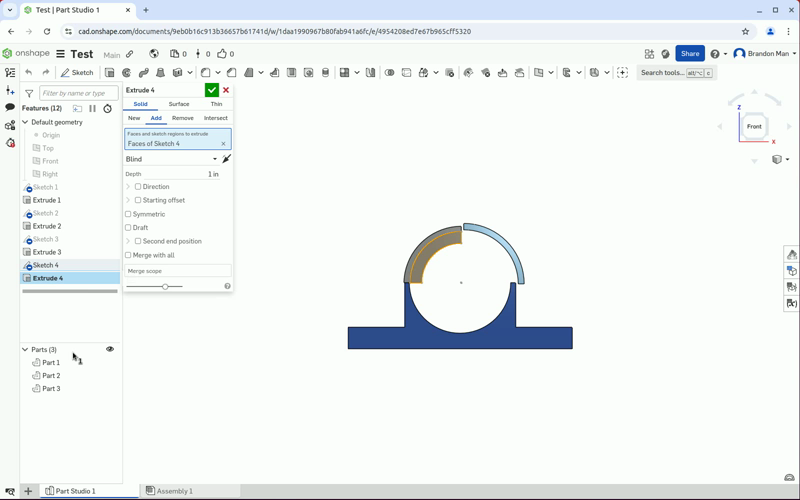
mouse_move(143, 106)
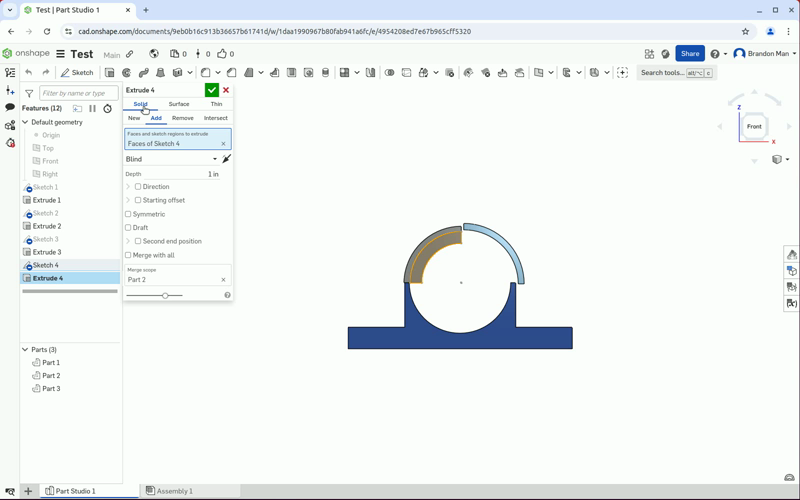
click(143, 106)
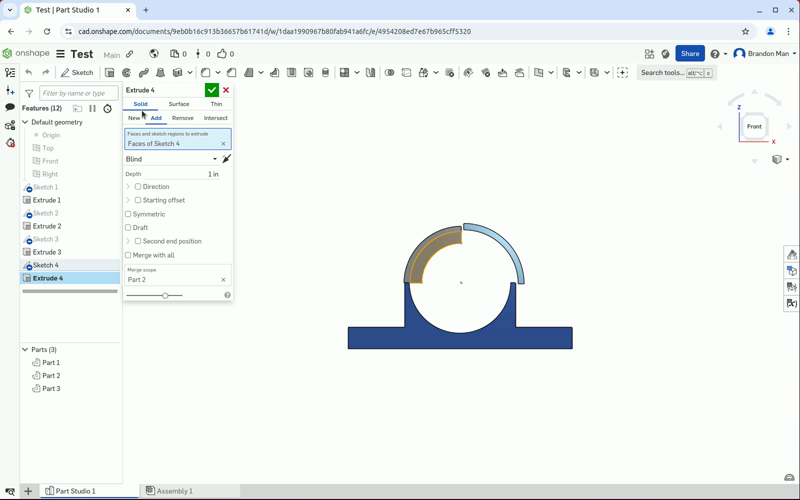
mouse_move(137, 120)
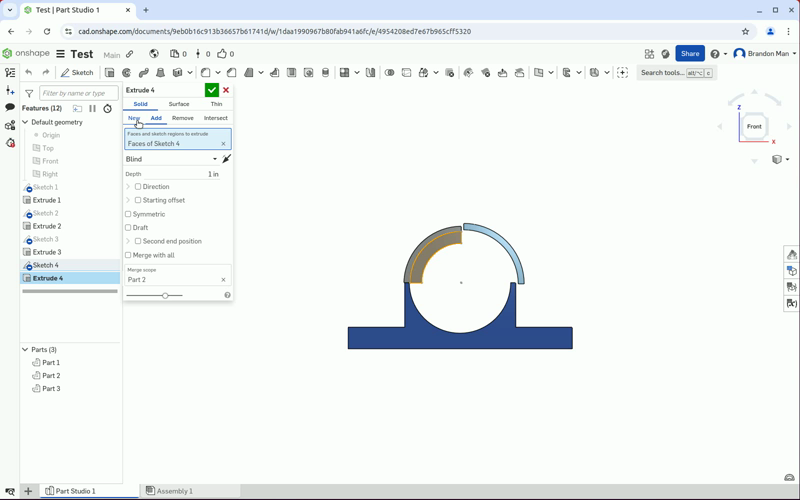
click(137, 120)
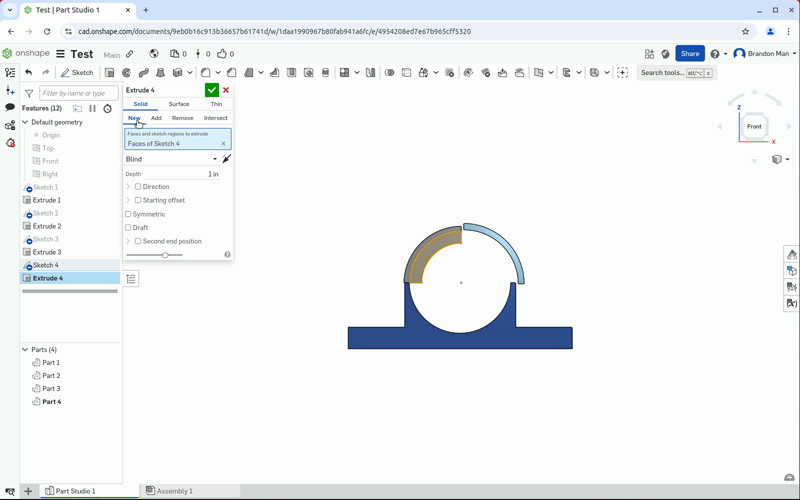
key(tab, 4)
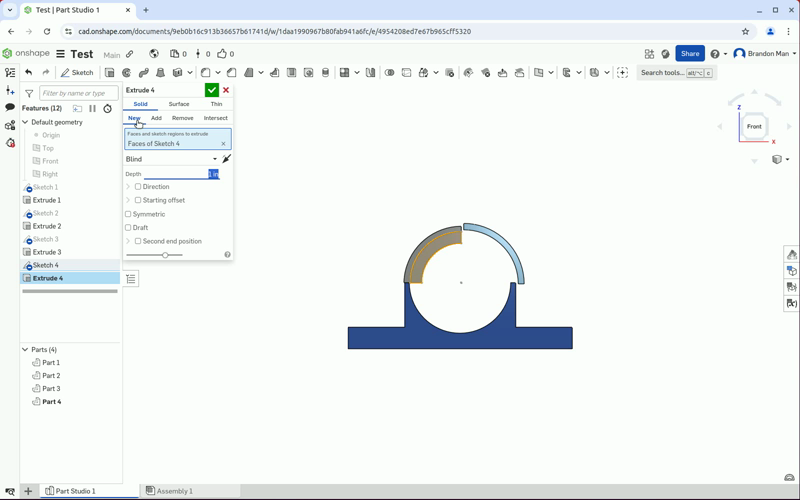
text(16.85)
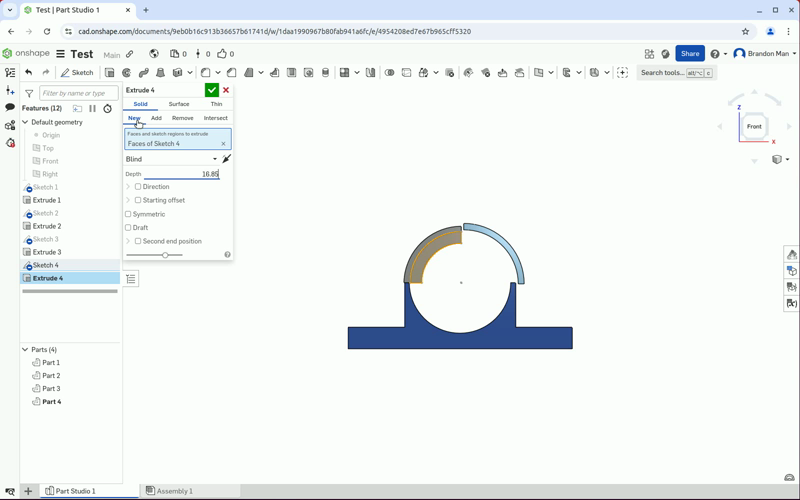
key(tab, 3)
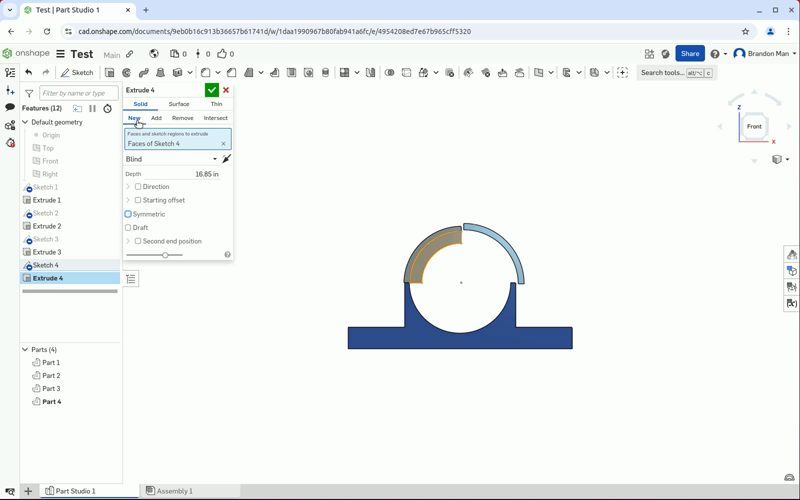
key(space)
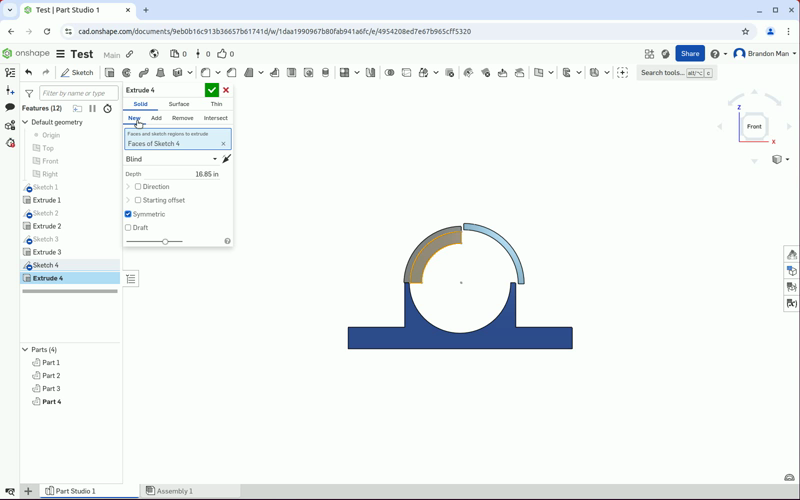
key(enter)
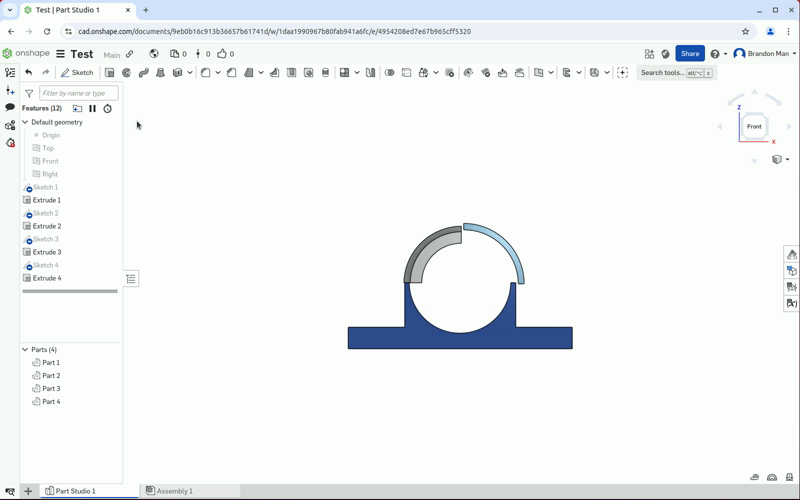
key(shift+h)
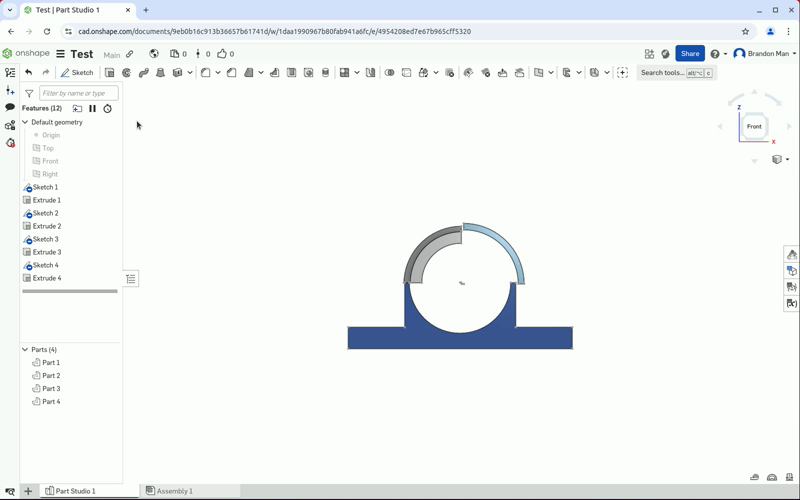
key(shift+h)
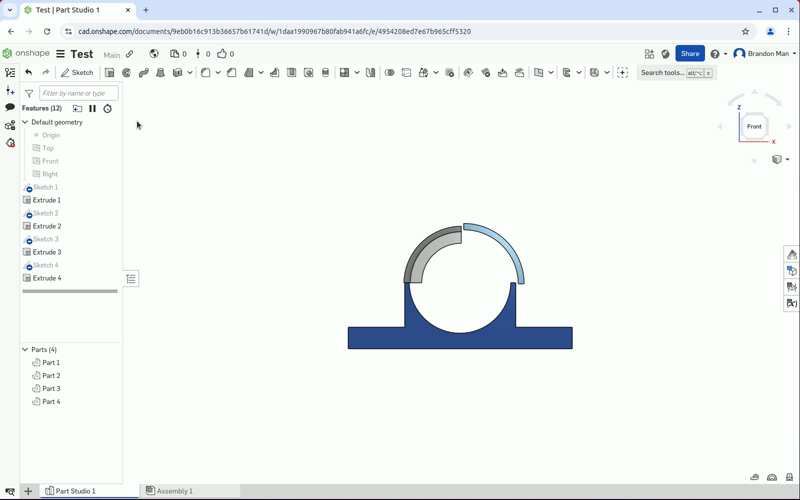
mouse_move(73, 189)
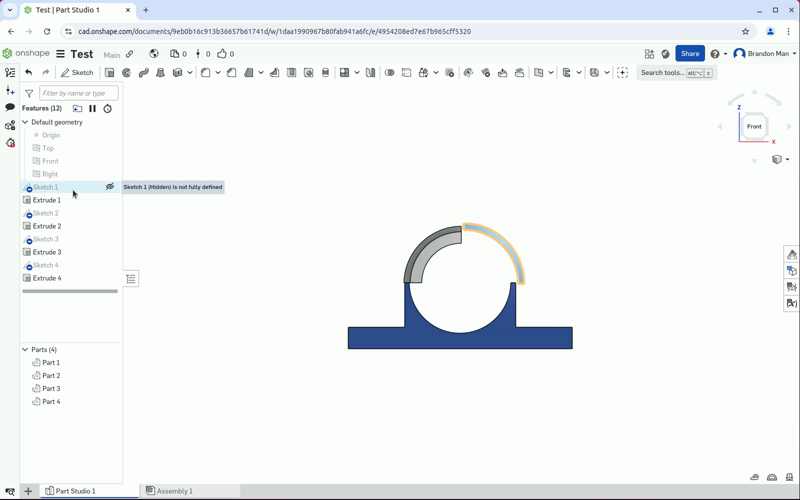
click(73, 189)
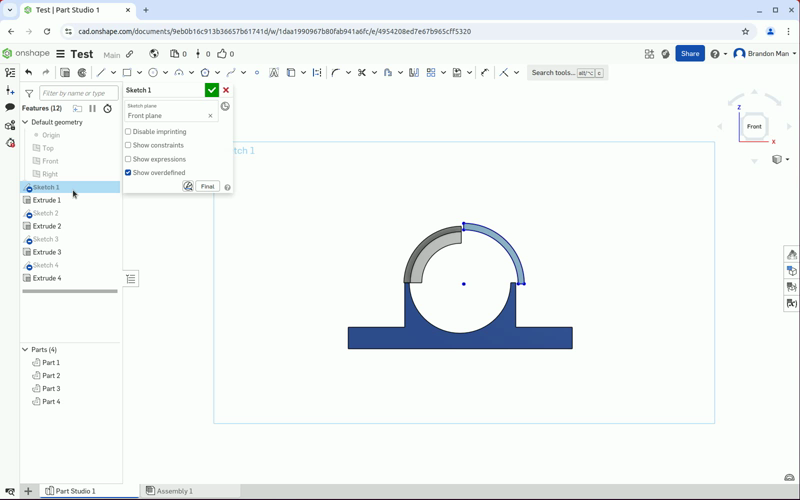
mouse_move(229, 92)
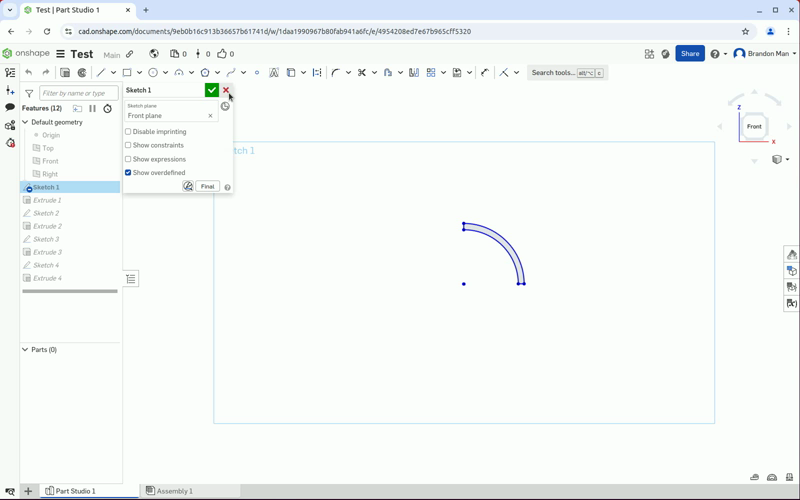
click(229, 92)
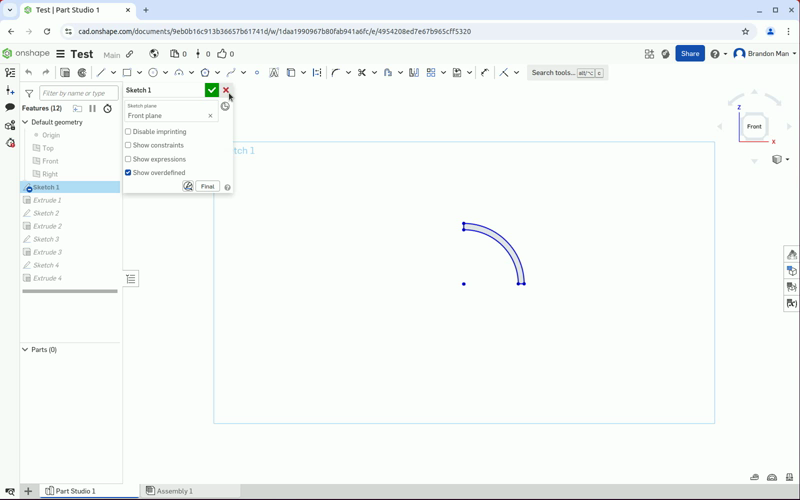
key(shift+s)
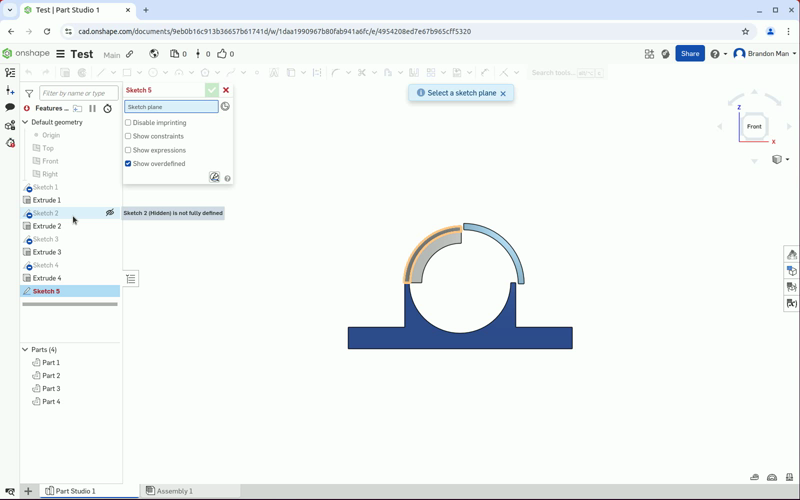
scroll(3)
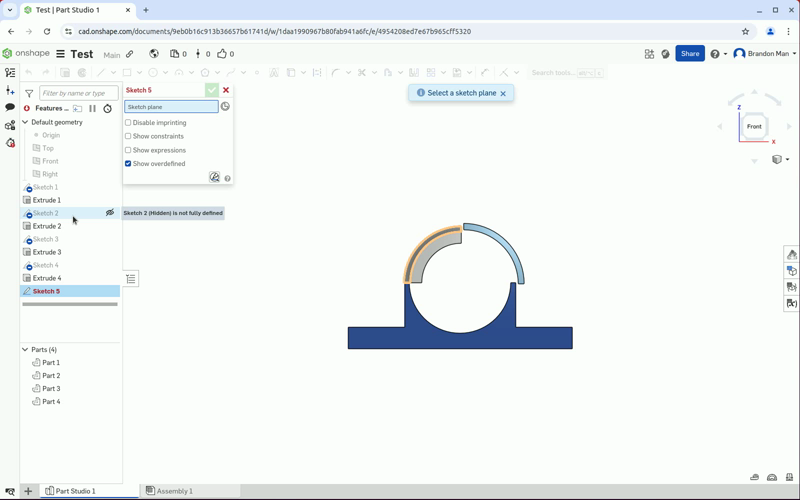
mouse_move(73, 163)
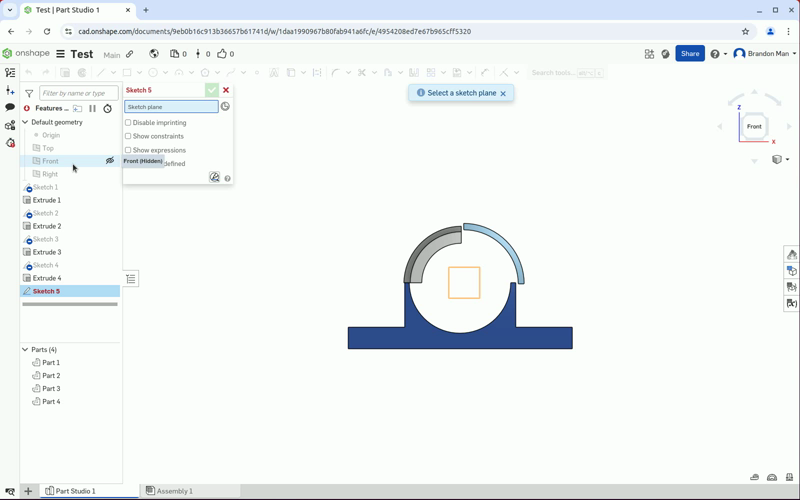
click(73, 163)
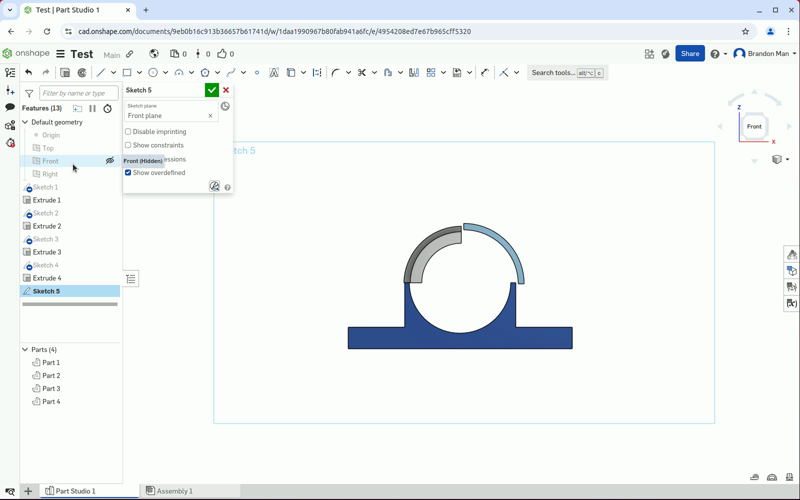
mouse_move(73, 352)
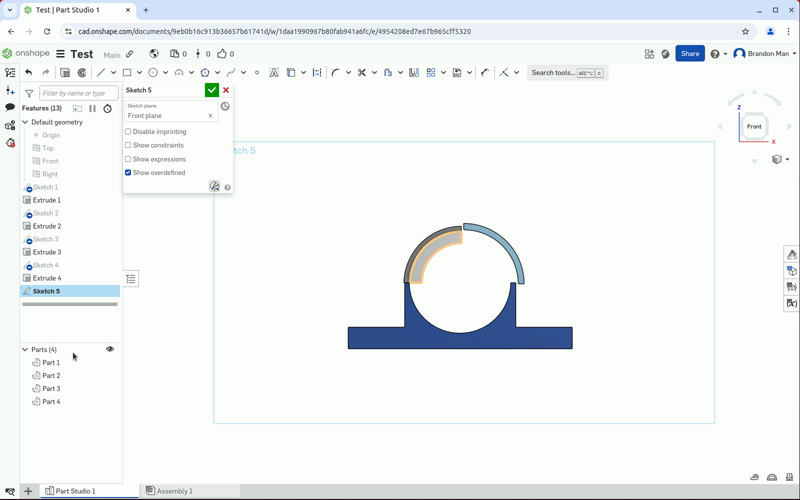
key(y)
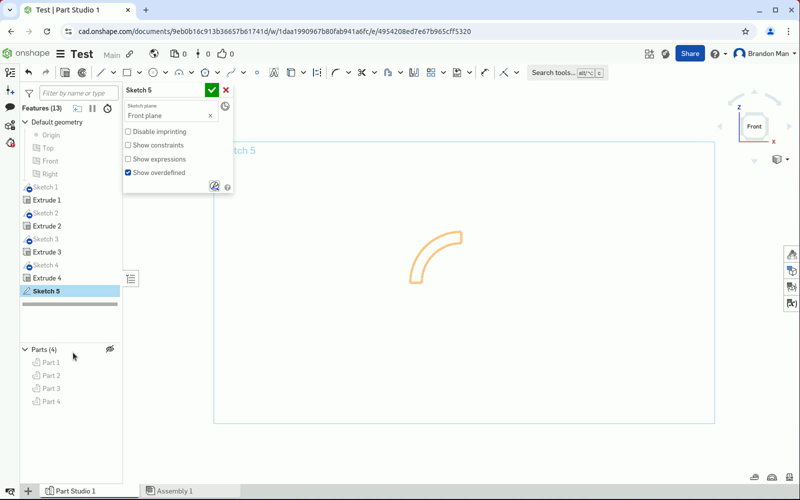
key(a)
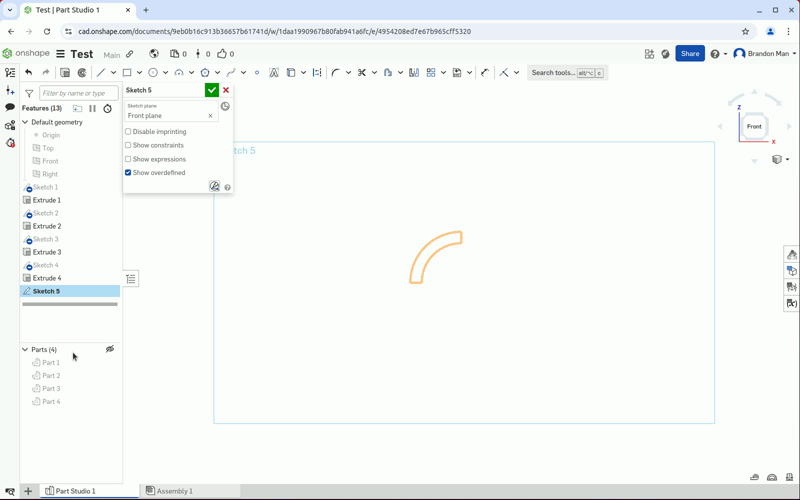
key_down(shift)
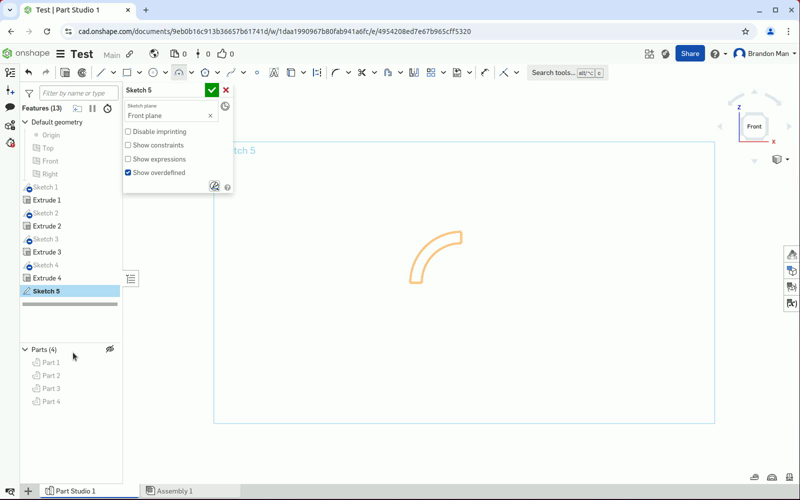
mouse_move(460, 243)
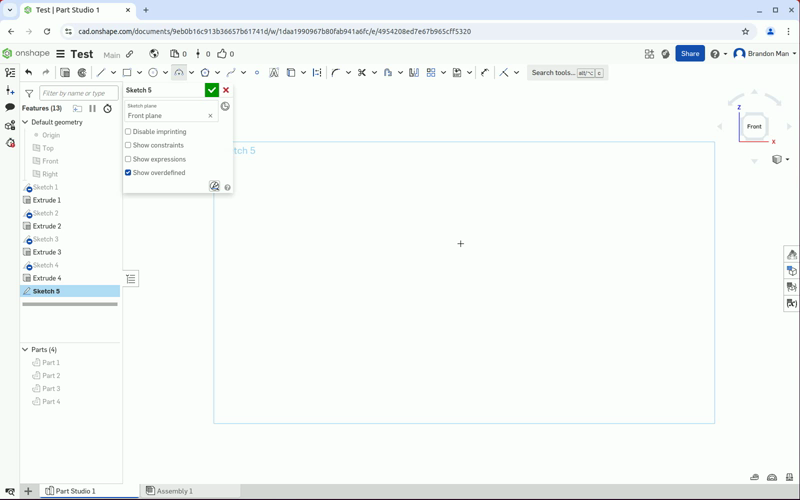
click(460, 243)
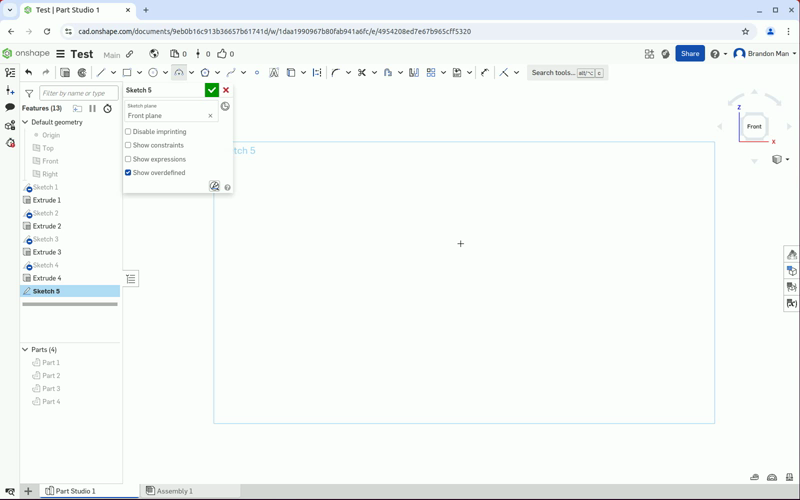
key_up(shift)
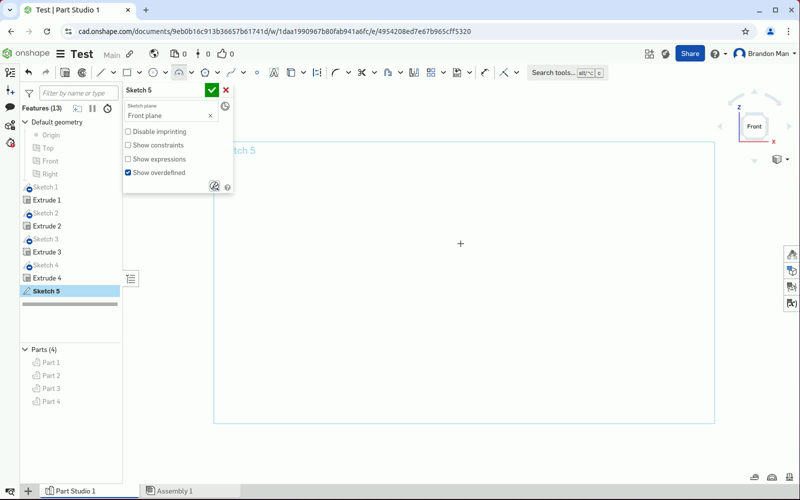
key_down(shift)
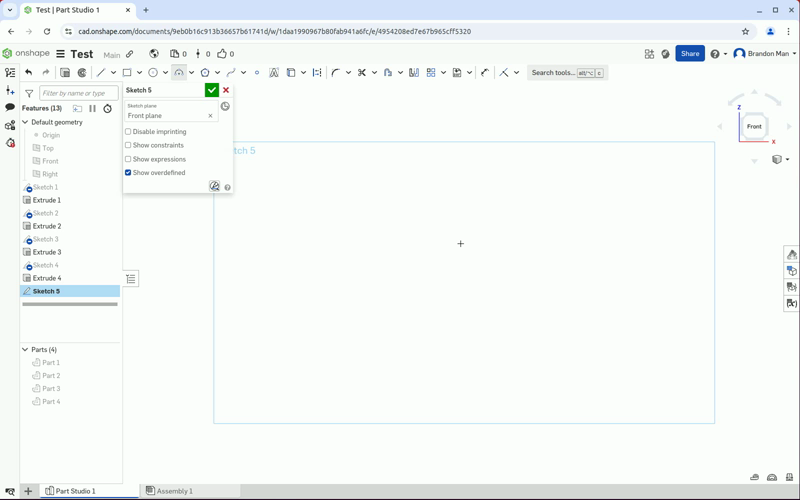
mouse_move(500, 282)
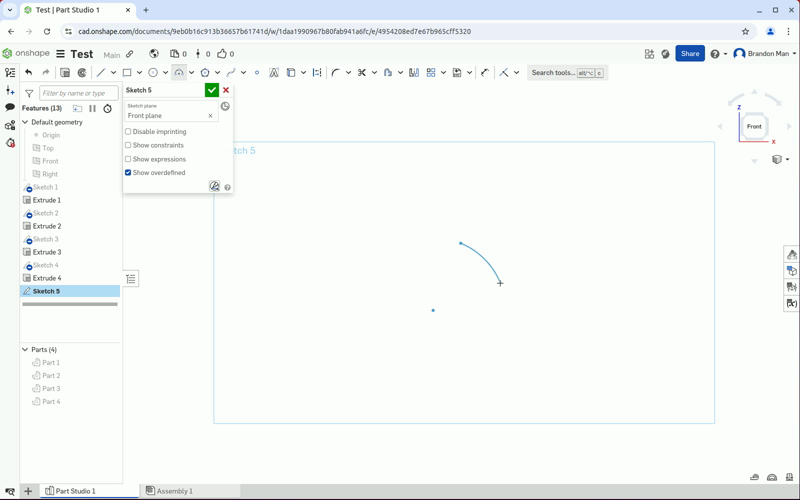
click(500, 282)
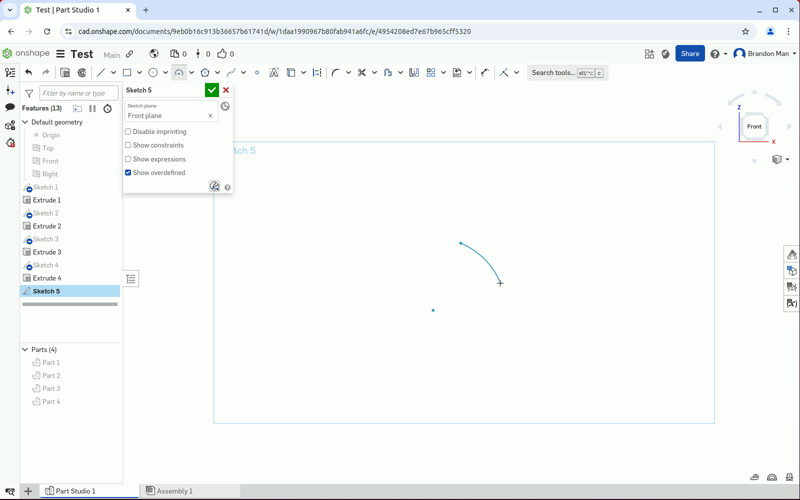
mouse_move(489, 254)
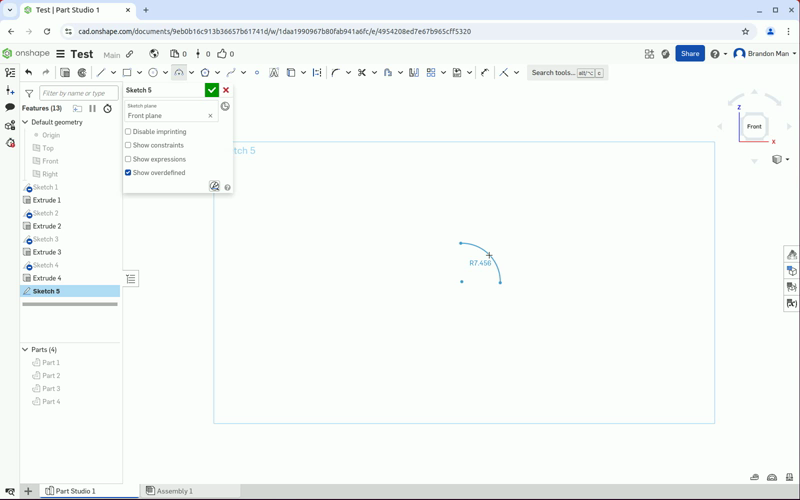
click(489, 254)
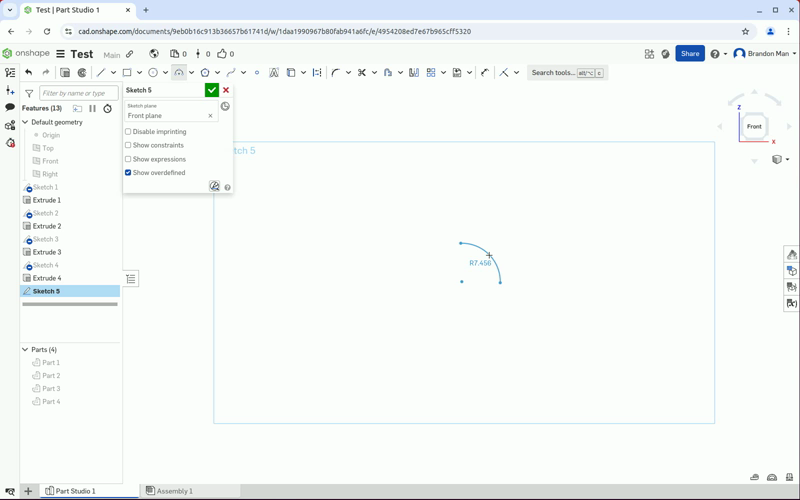
key_up(shift)
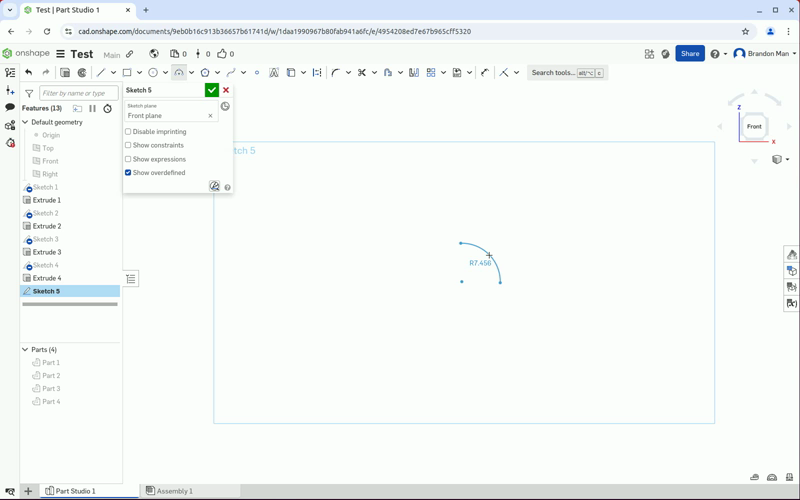
key(esc)
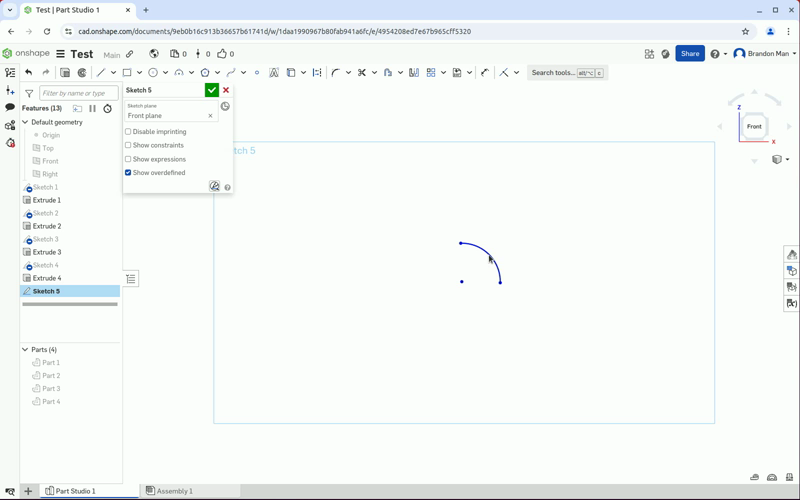
key(l)
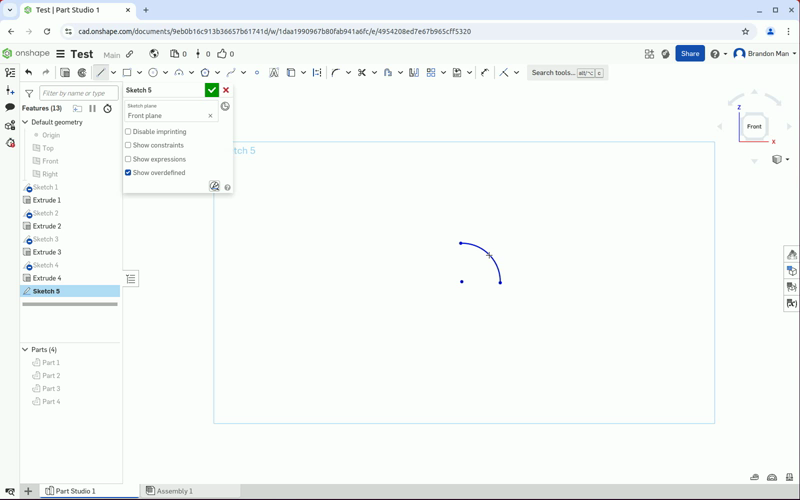
mouse_move(500, 282)
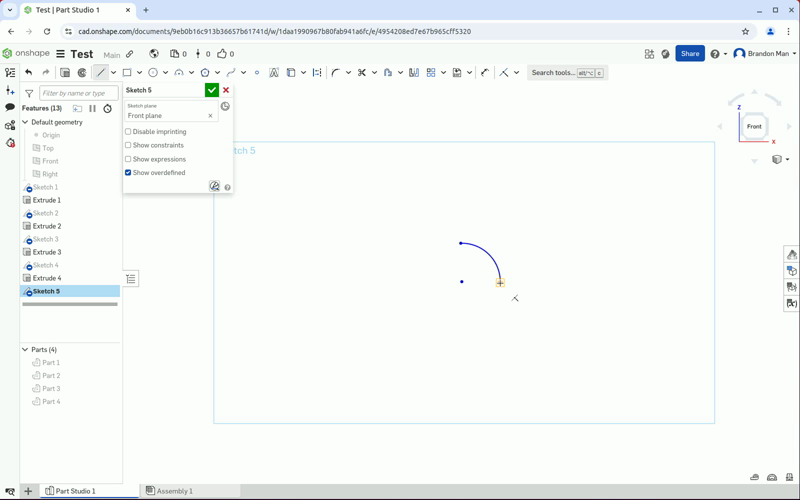
click(500, 282)
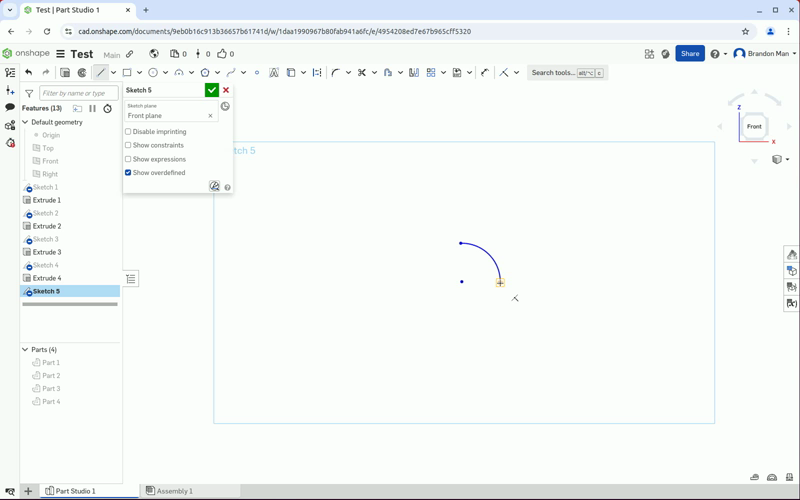
key_down(shift)
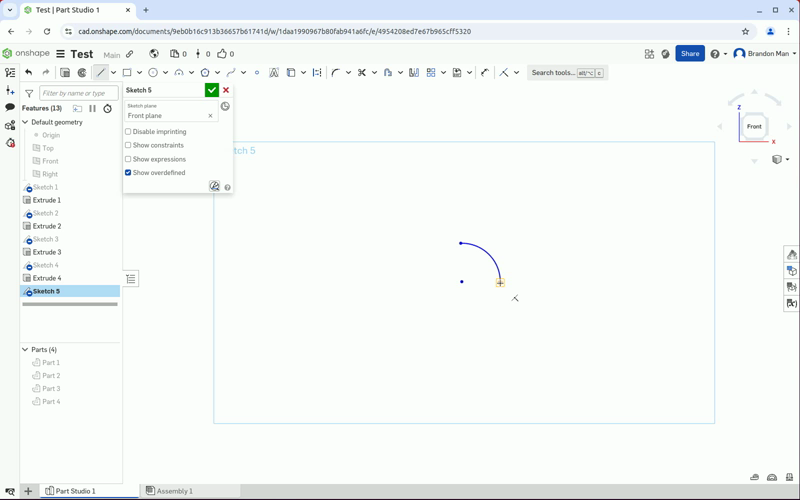
mouse_move(530, 282)
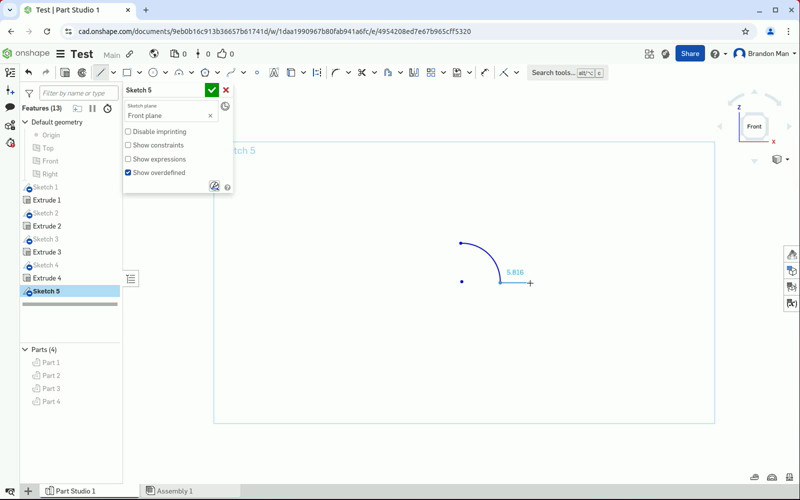
mouse_move(511, 282)
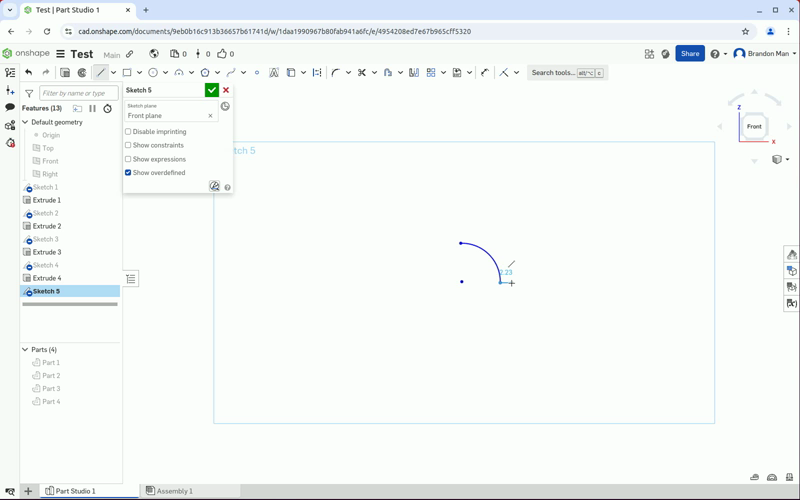
click(511, 282)
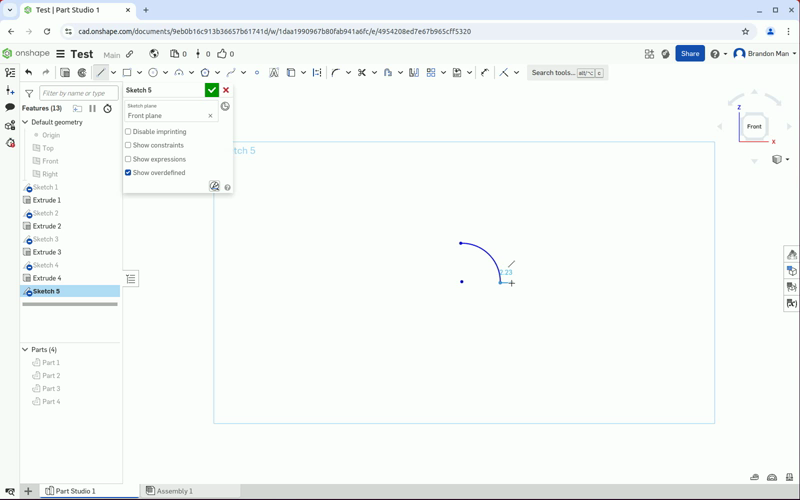
key_up(shift)
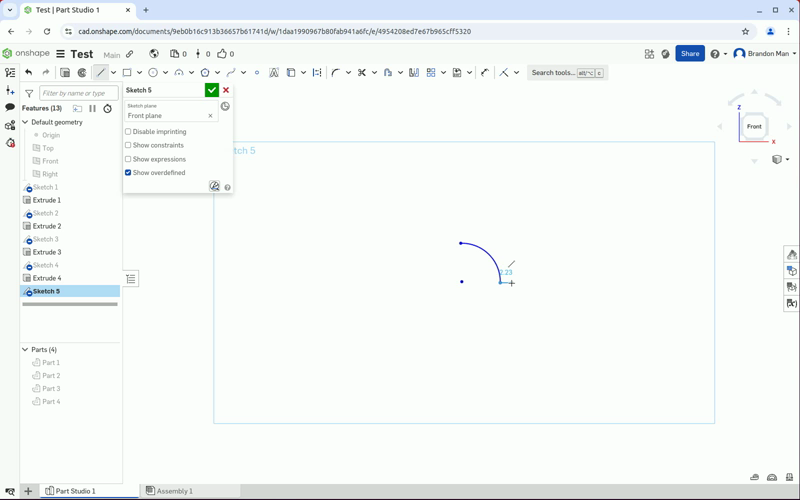
key(esc)
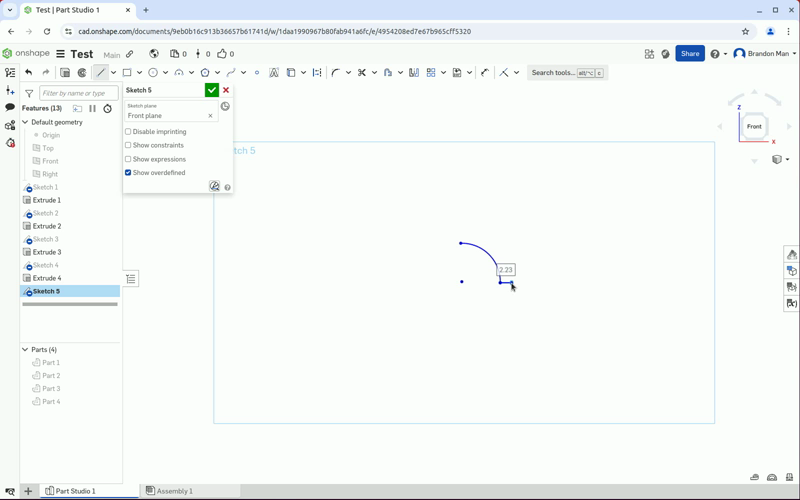
key(a)
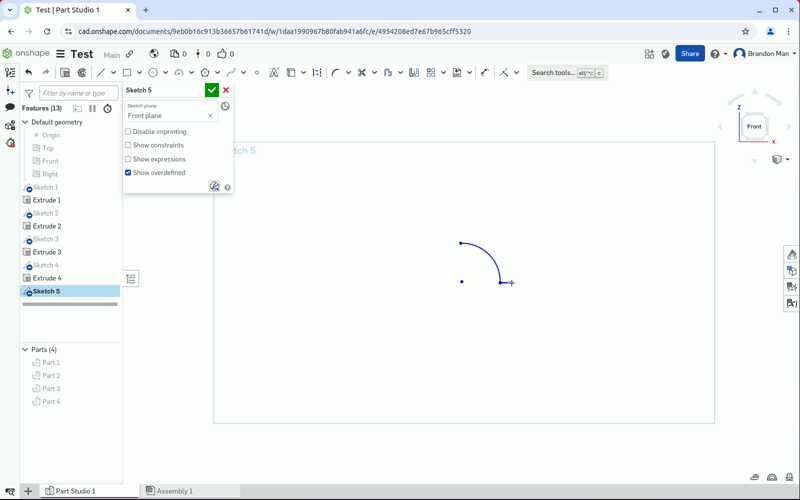
mouse_move(511, 282)
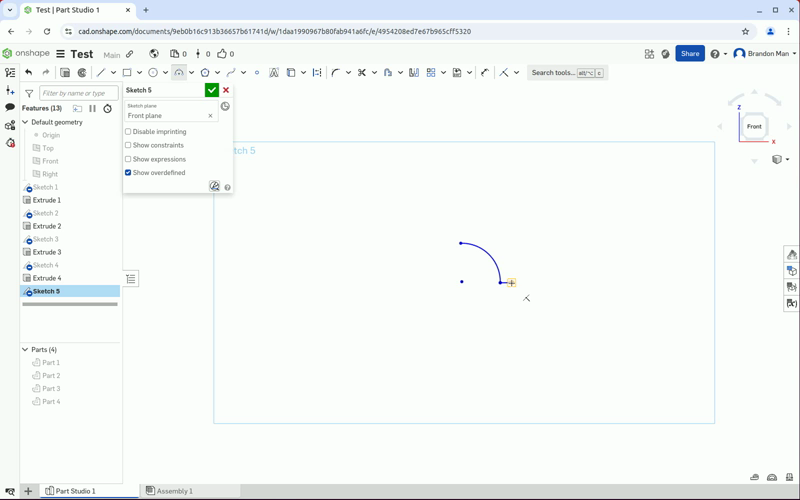
click(511, 282)
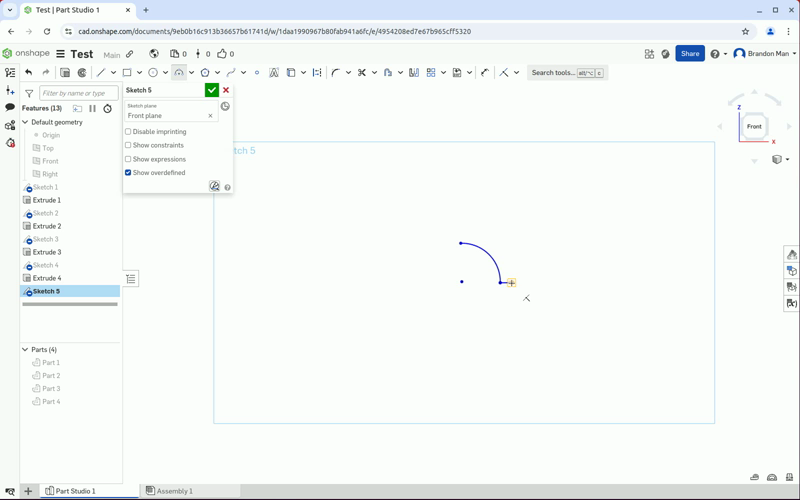
key_down(shift)
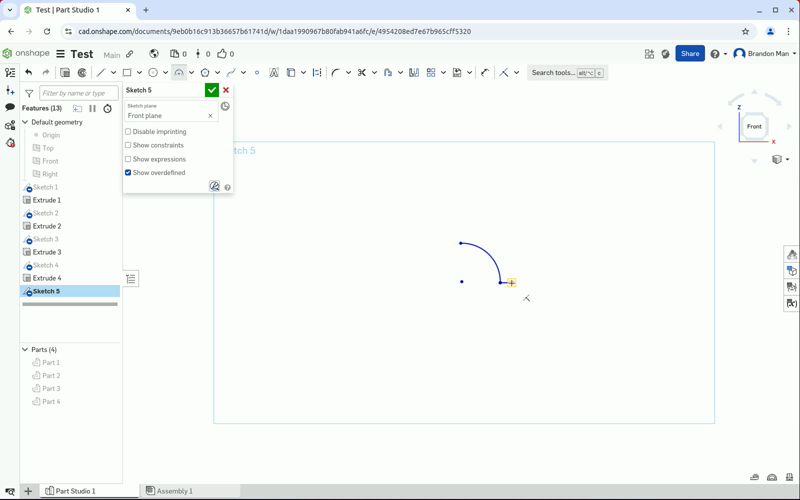
mouse_move(460, 231)
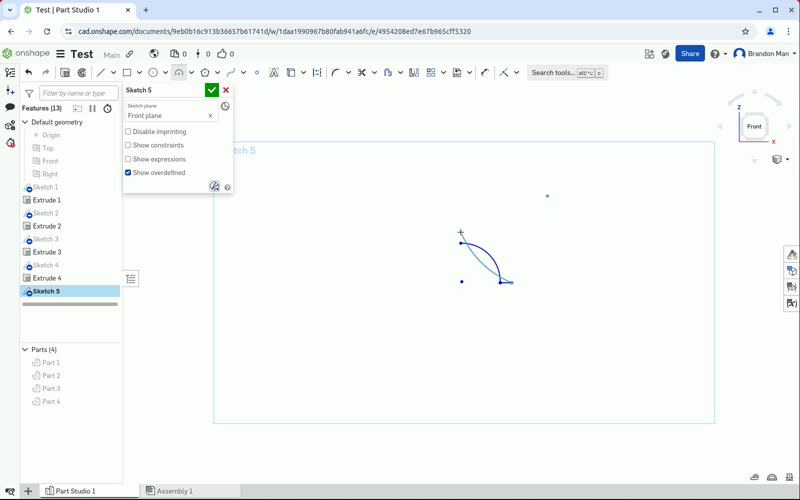
click(460, 231)
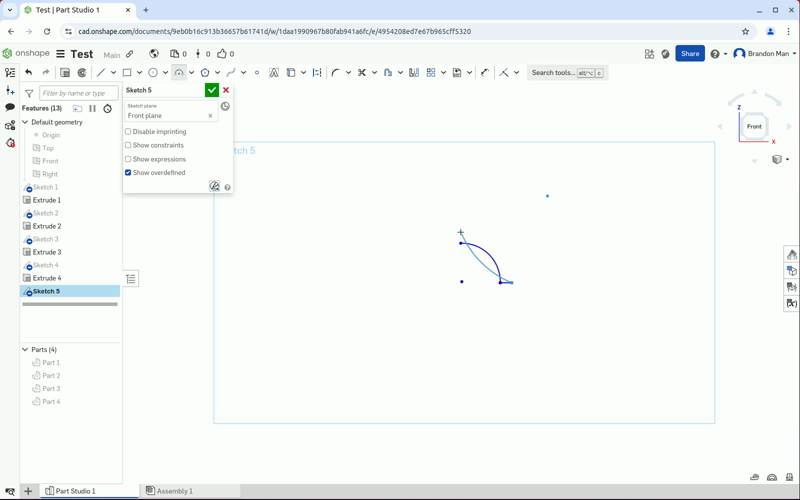
mouse_move(496, 246)
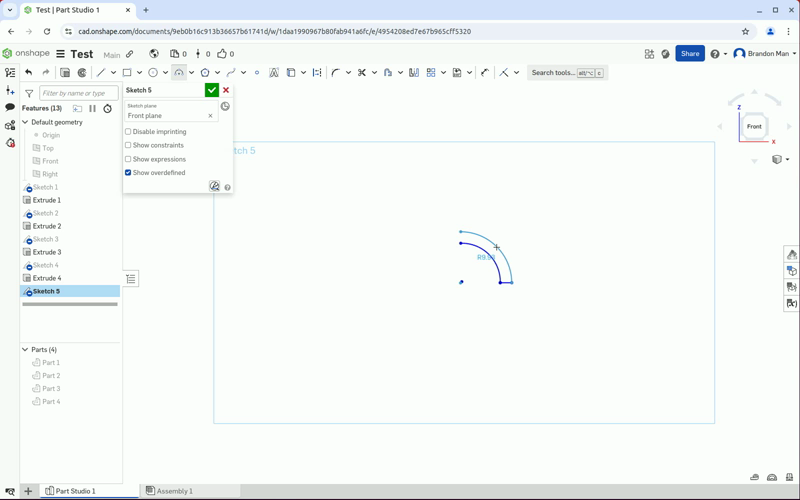
click(496, 246)
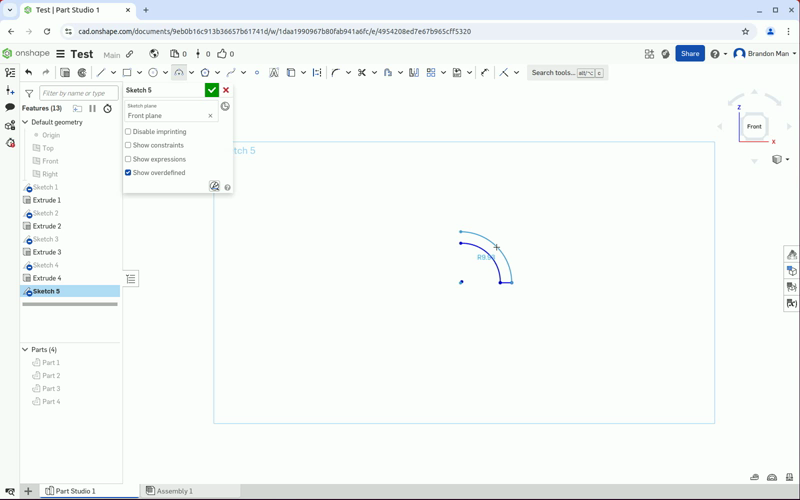
key_up(shift)
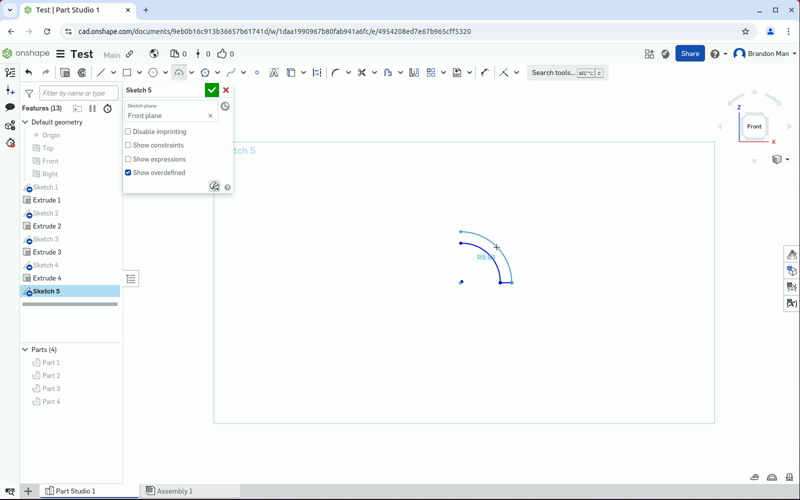
key(esc)
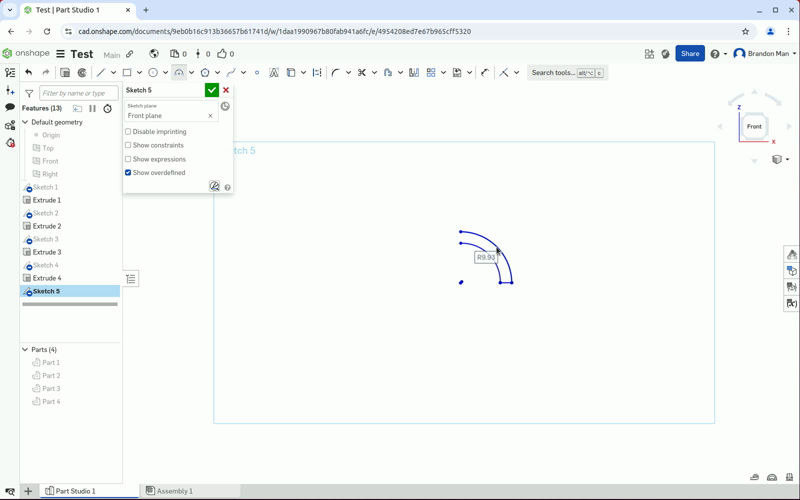
key(l)
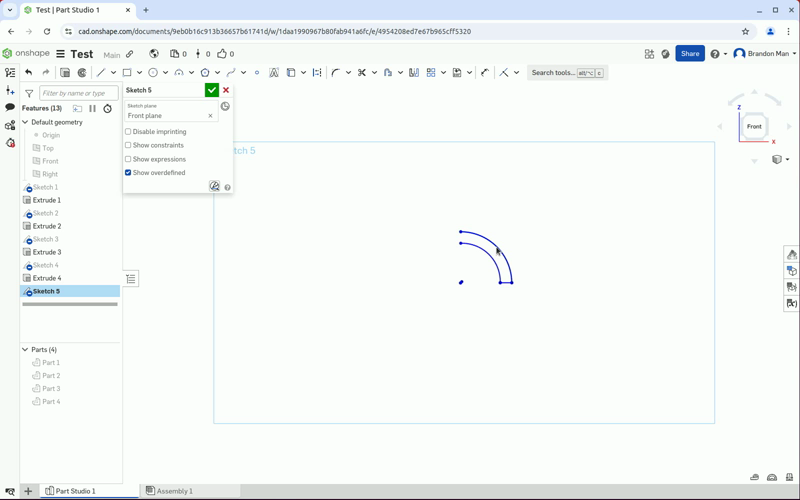
mouse_move(460, 231)
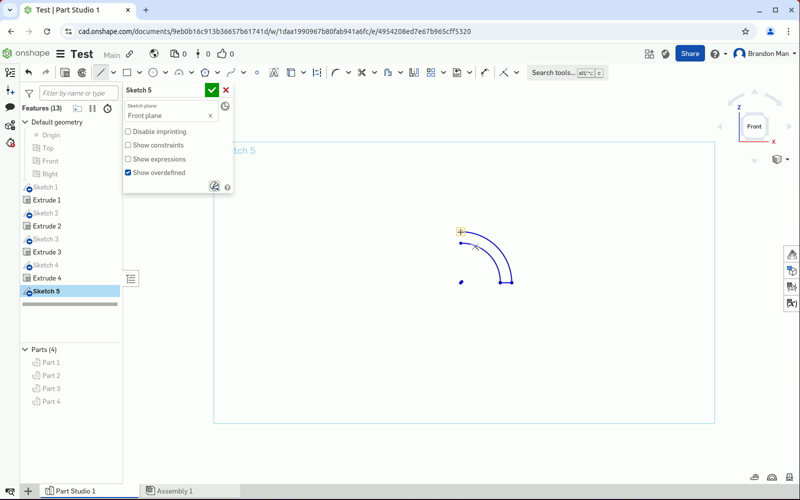
click(460, 231)
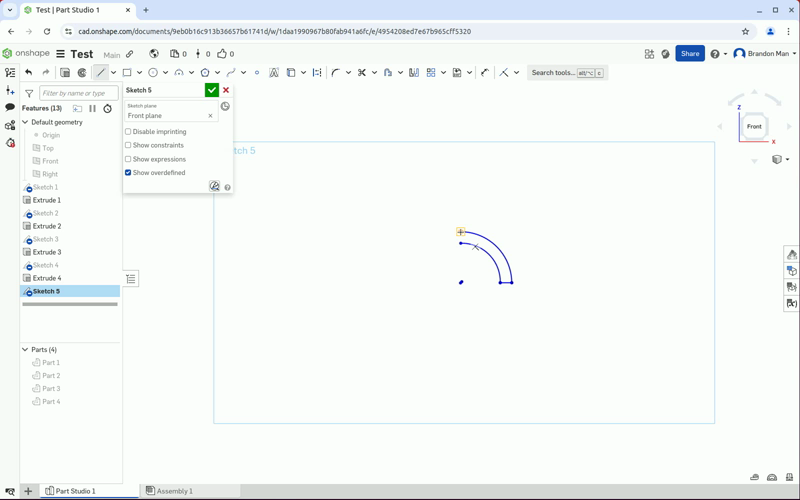
mouse_move(490, 231)
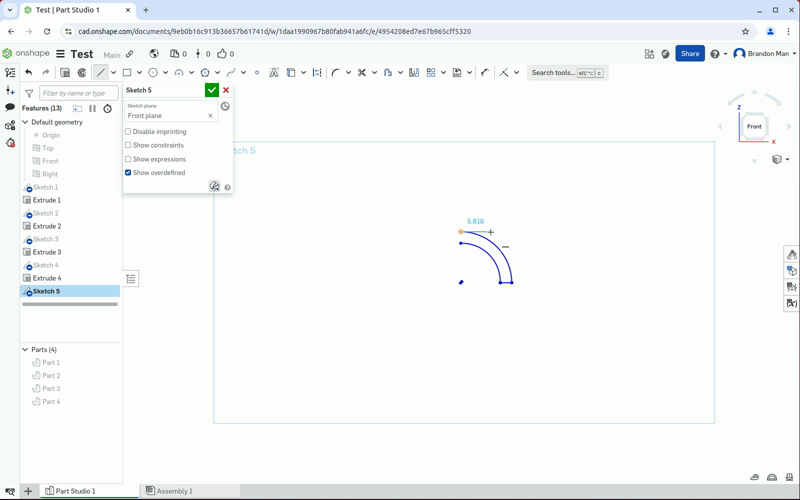
key_down(shift)
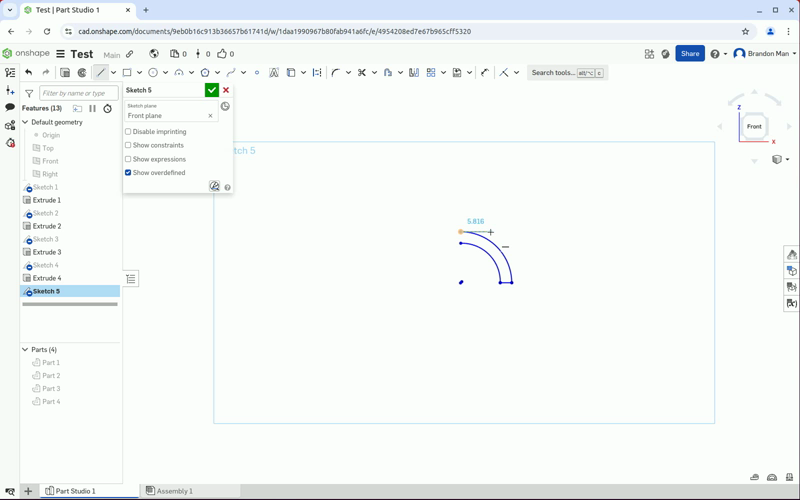
mouse_move(460, 243)
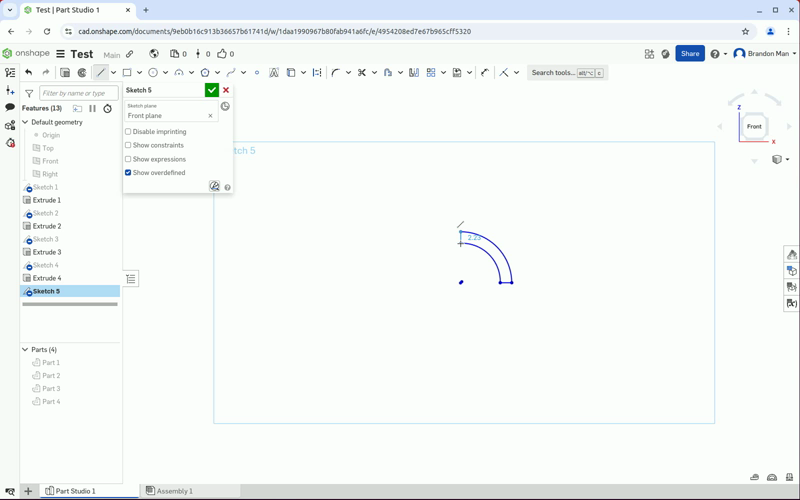
key_up(shift)
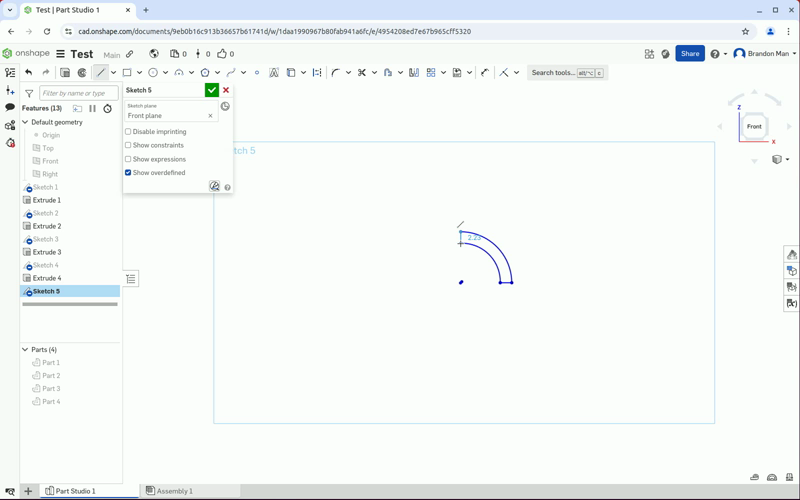
click(460, 243)
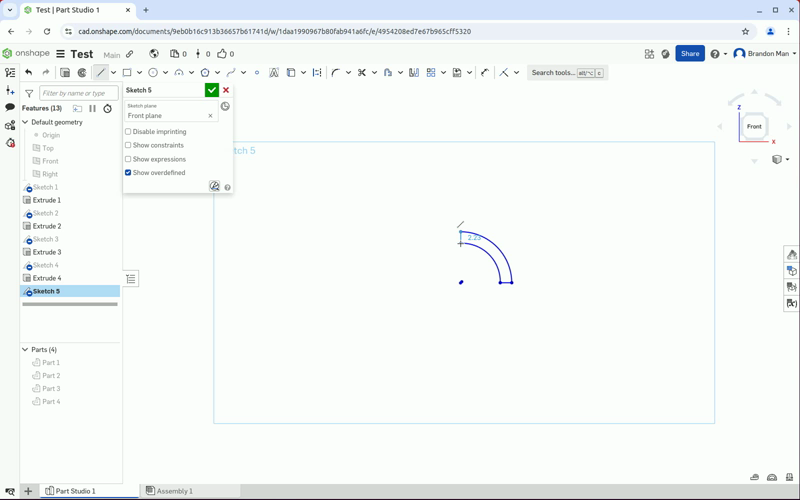
key(esc)
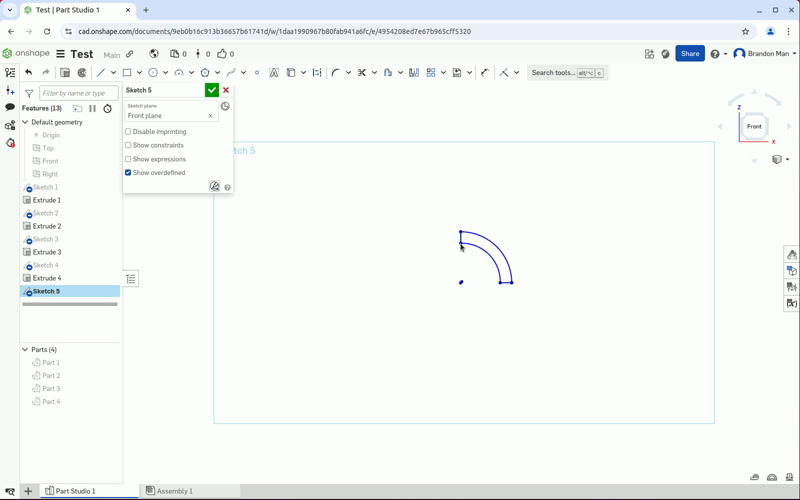
mouse_move(498, 251)
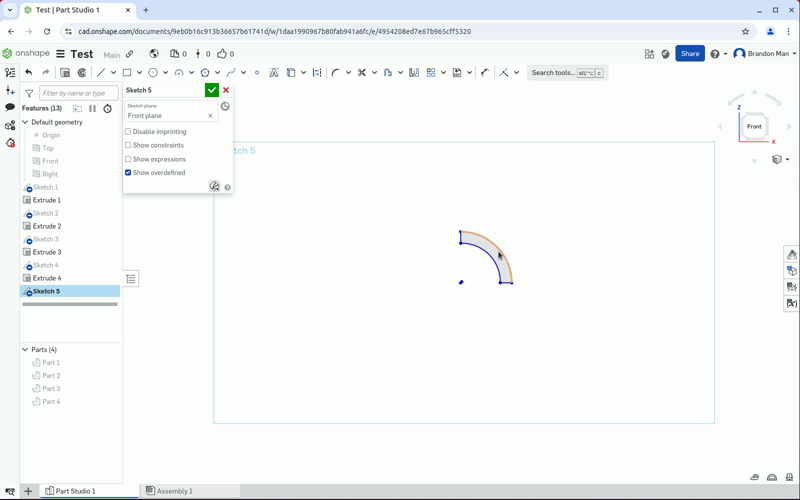
scroll(6)
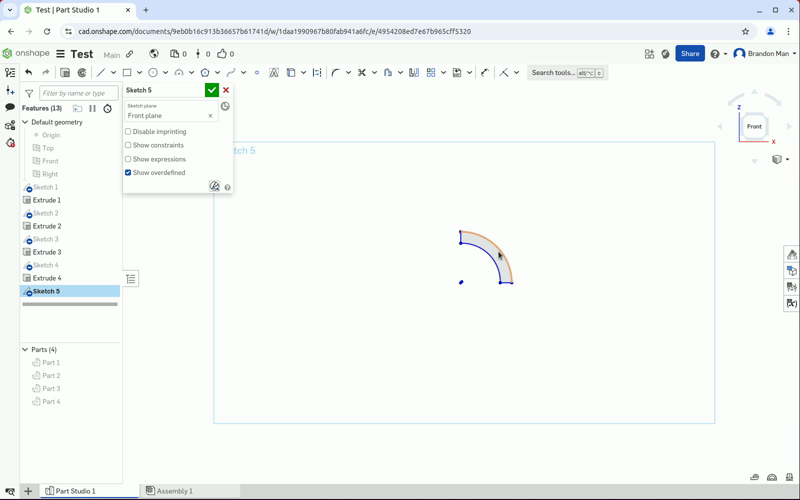
scroll(6)
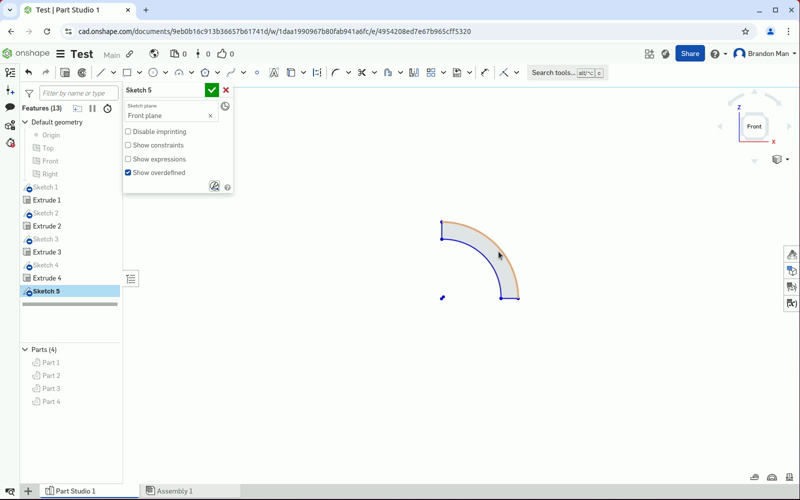
scroll(6)
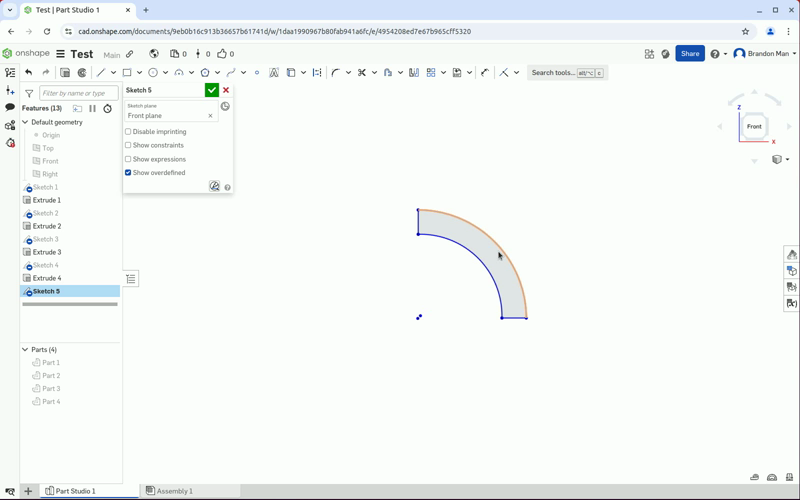
scroll(6)
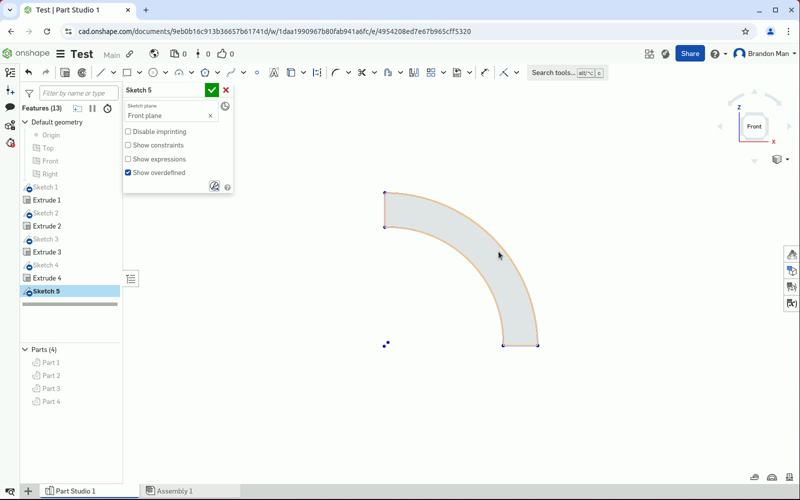
scroll(6)
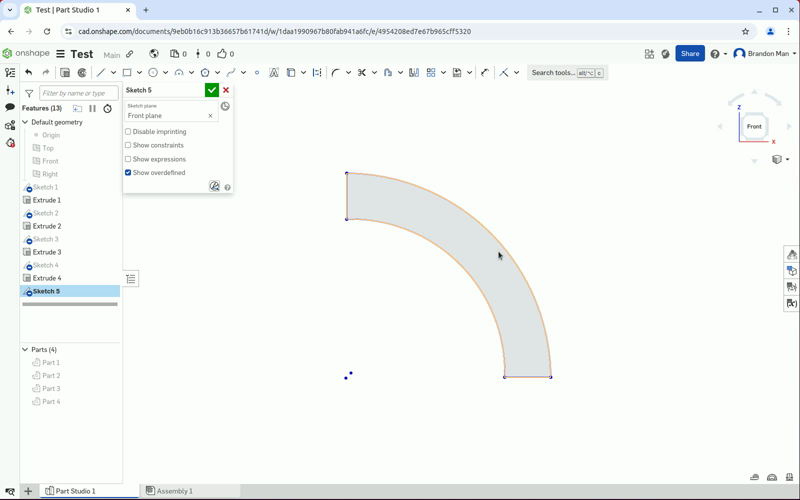
scroll(6)
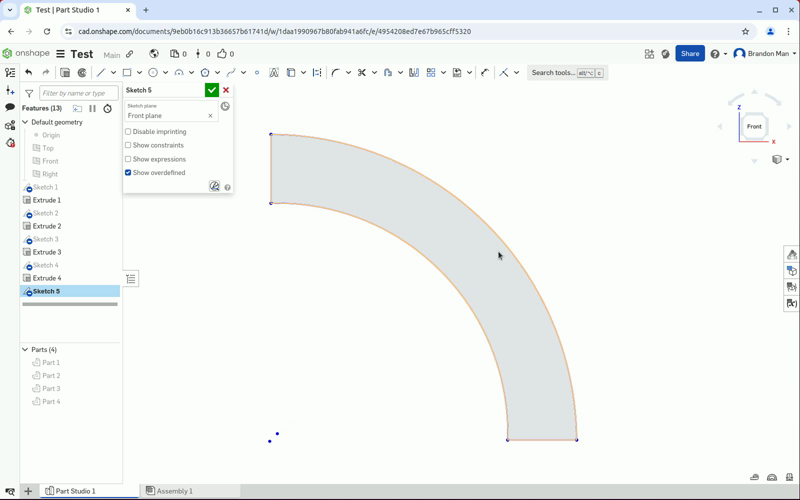
scroll(6)
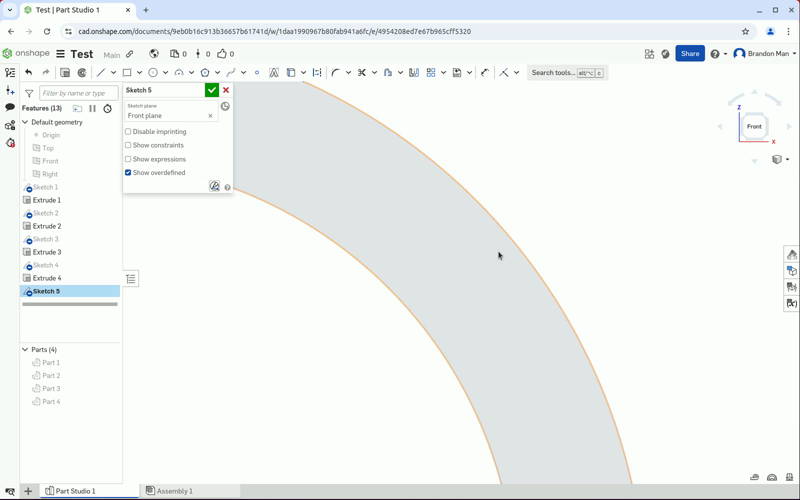
click(498, 251)
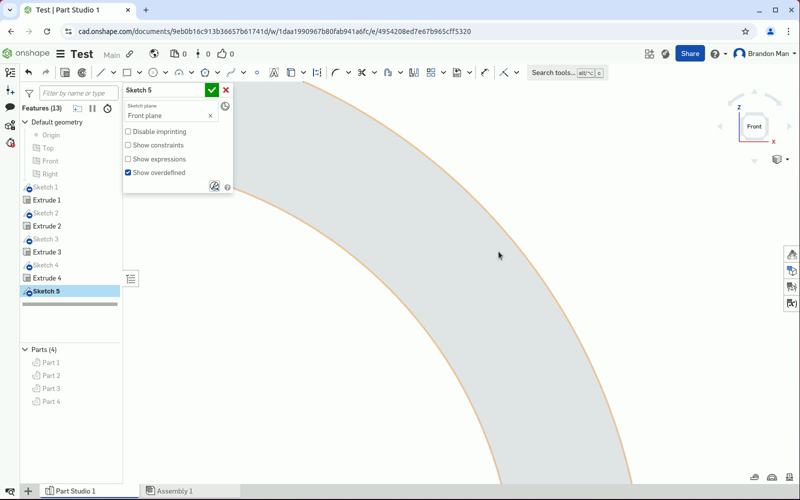
scroll(-6)
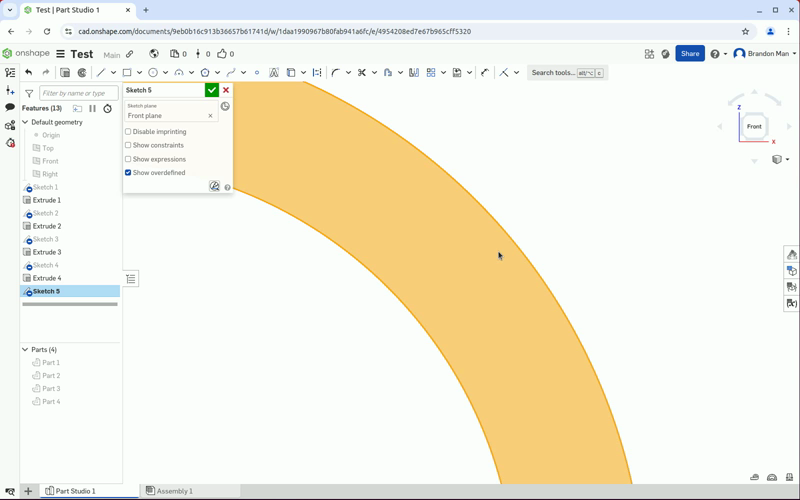
scroll(-6)
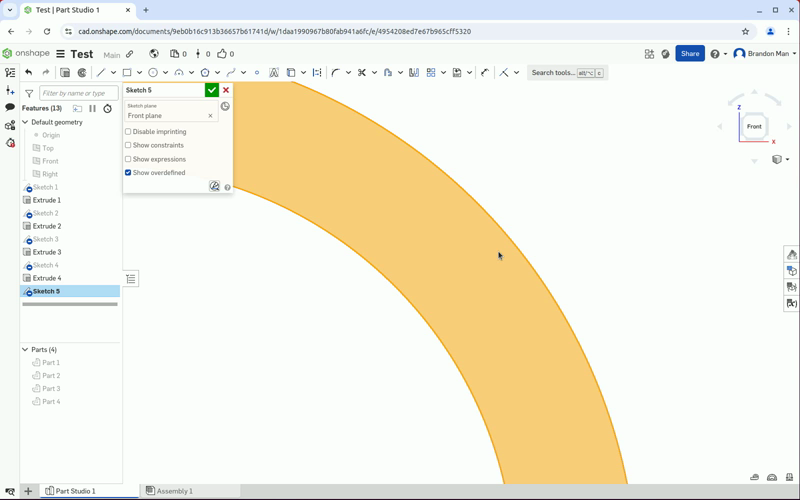
scroll(-6)
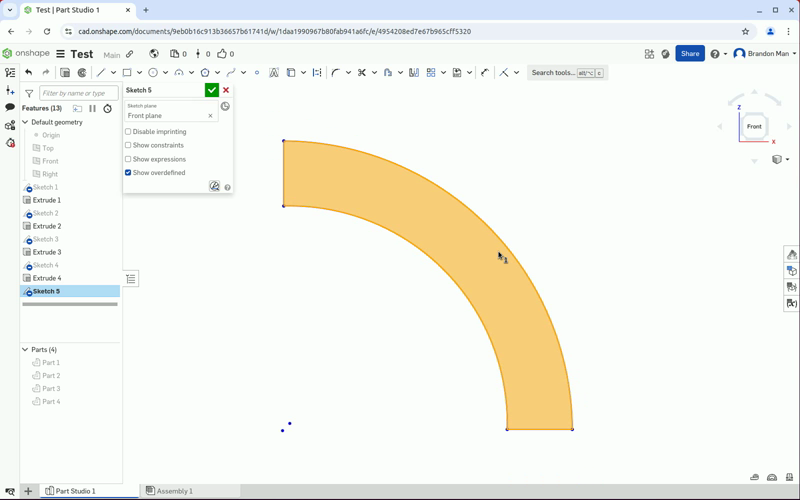
scroll(-6)
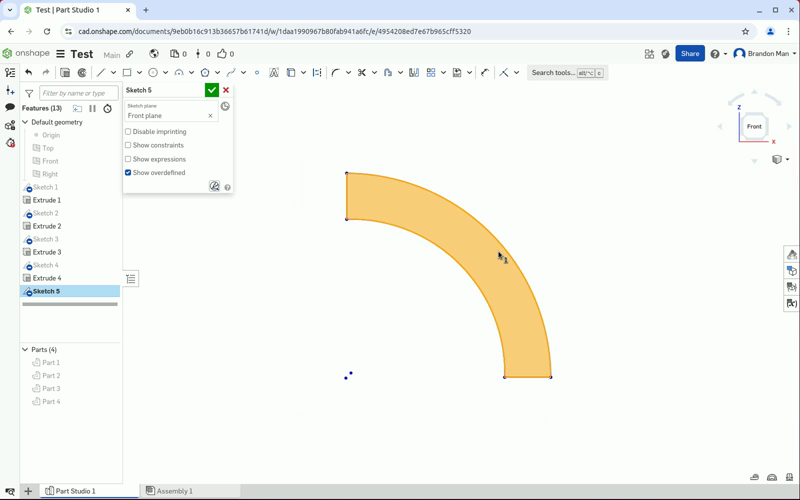
scroll(-6)
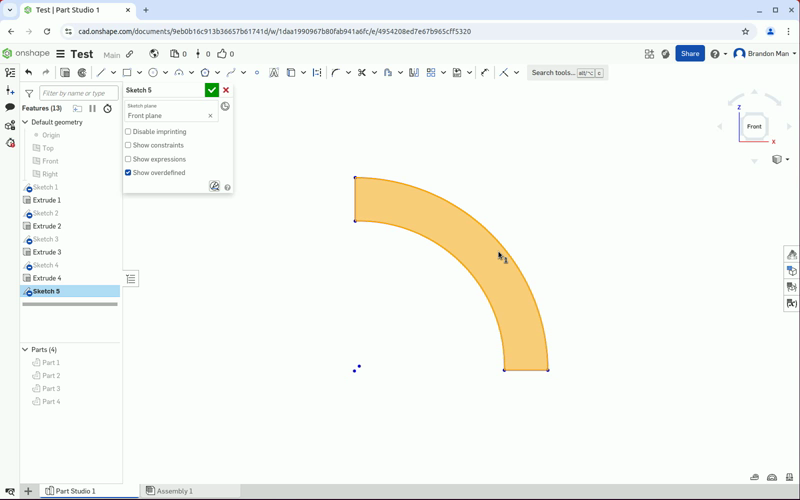
scroll(-6)
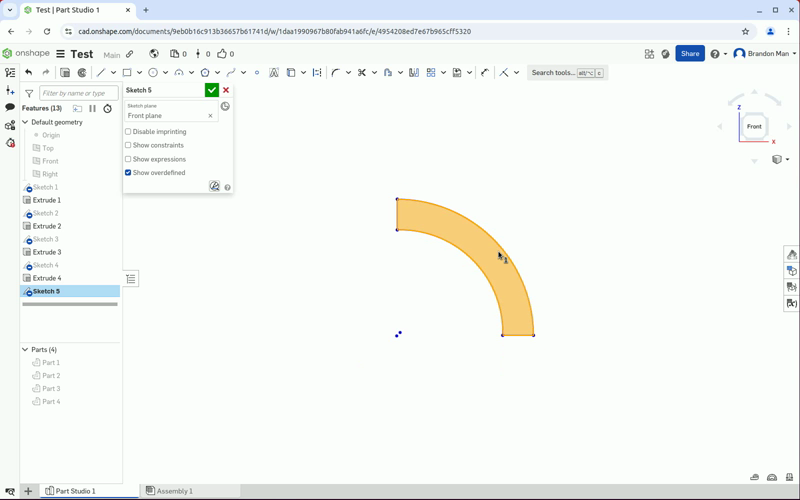
scroll(-6)
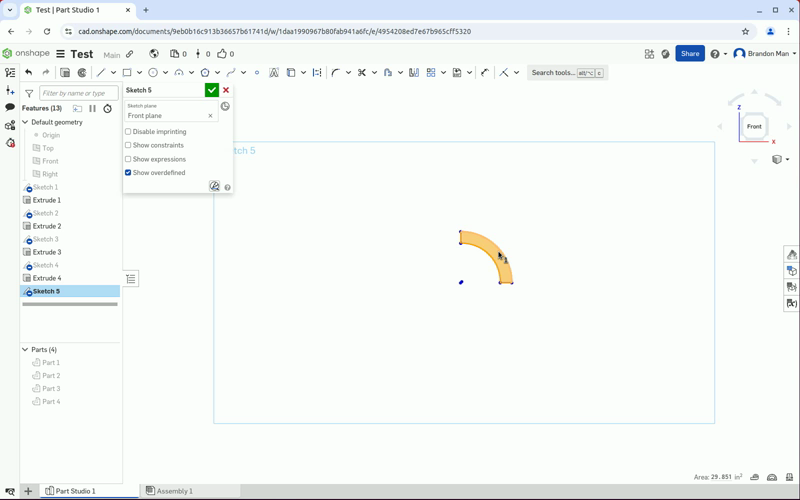
mouse_move(73, 352)
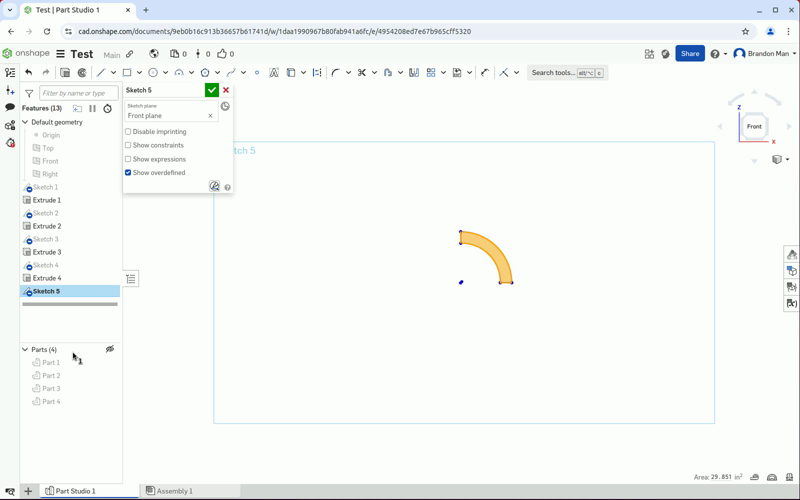
key(shift+y)
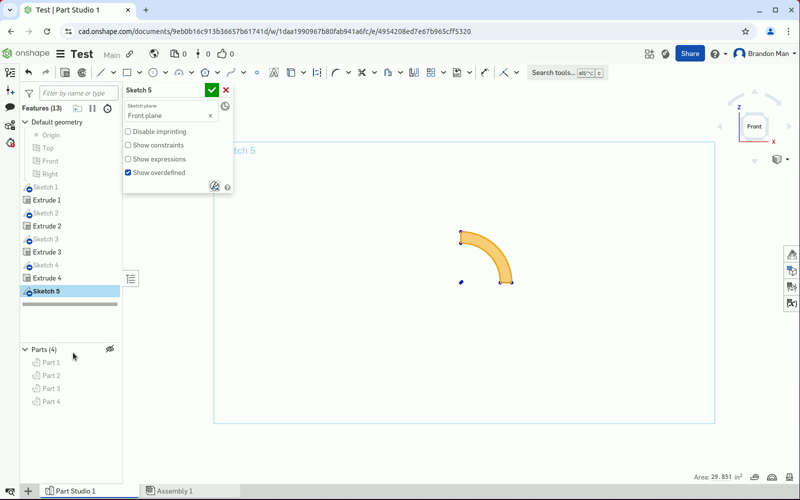
key(shift+e)
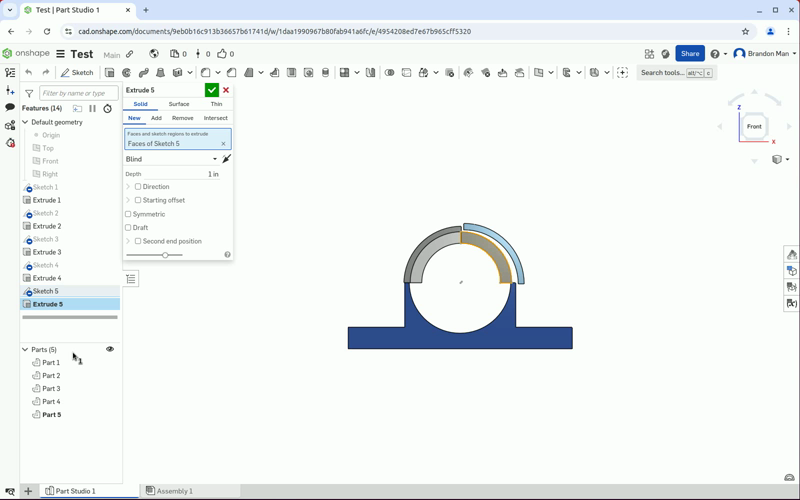
mouse_move(143, 106)
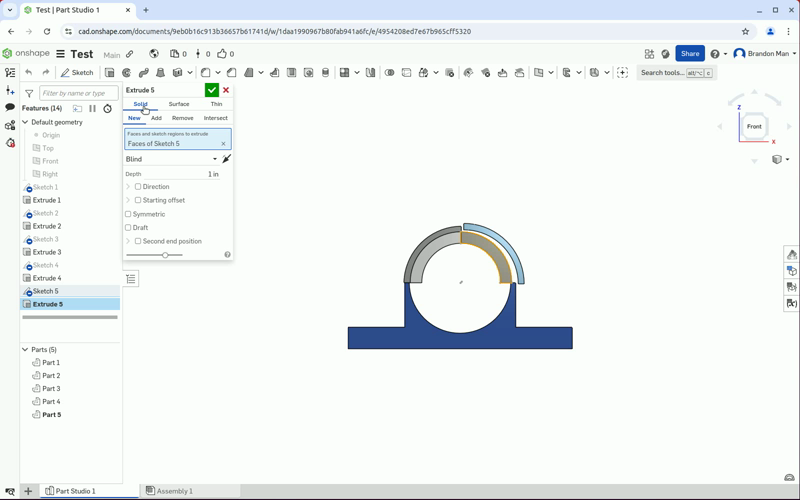
click(143, 106)
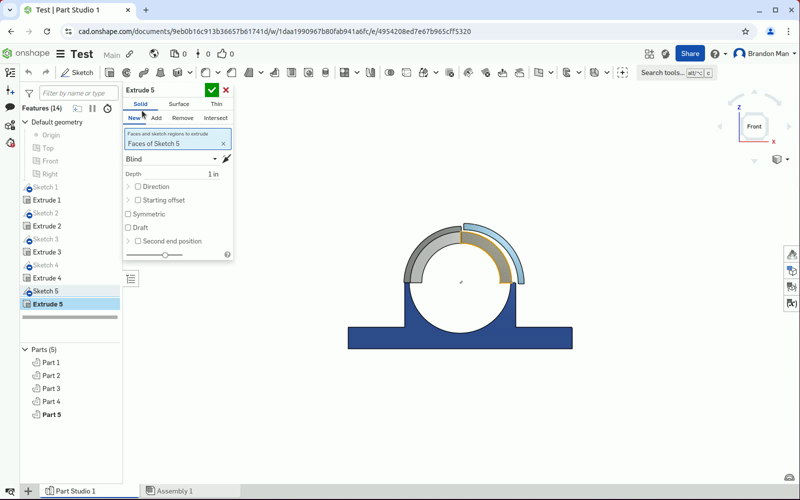
mouse_move(137, 120)
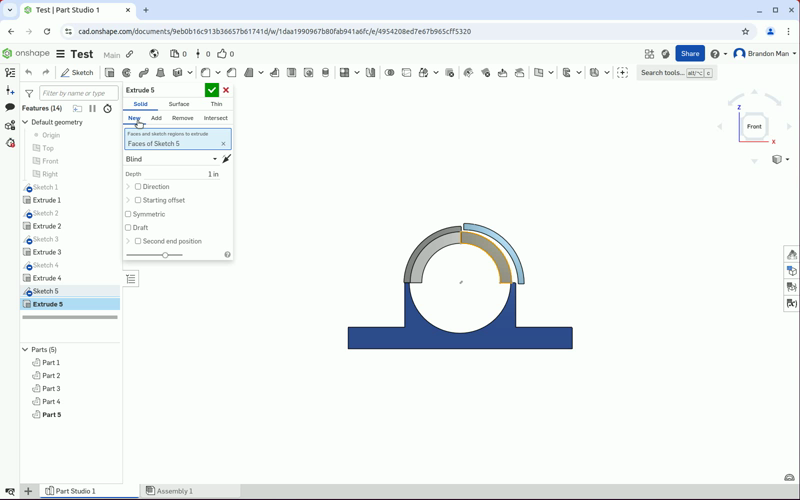
click(137, 120)
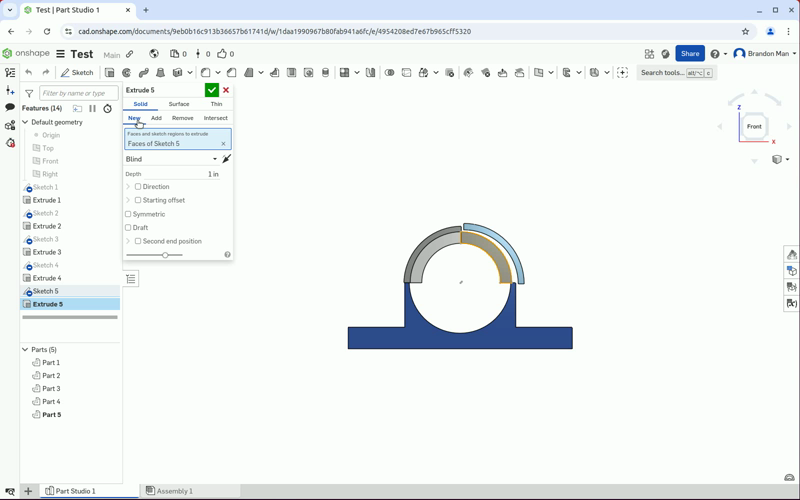
key(tab, 4)
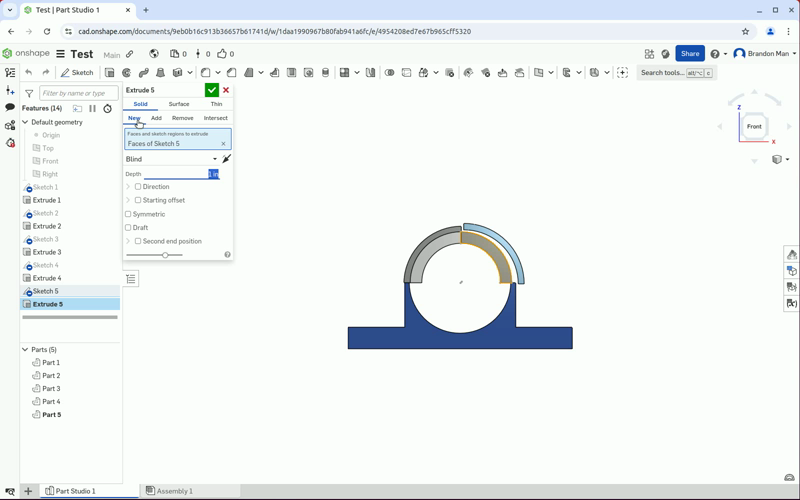
text(16.85)
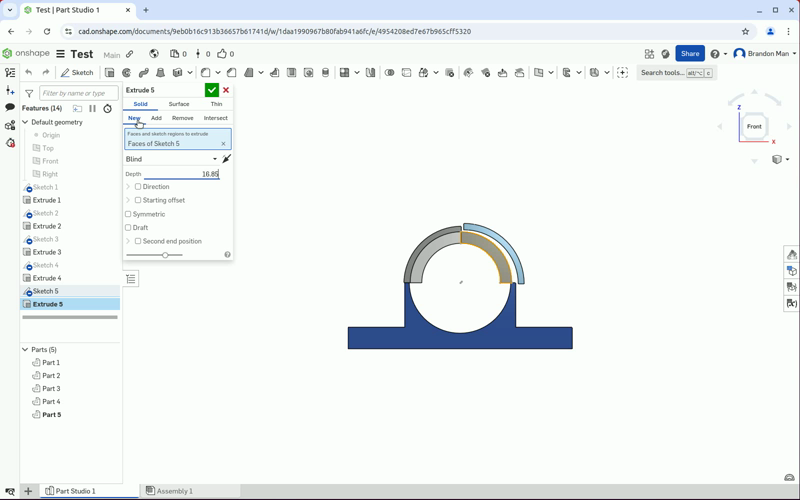
key(tab, 3)
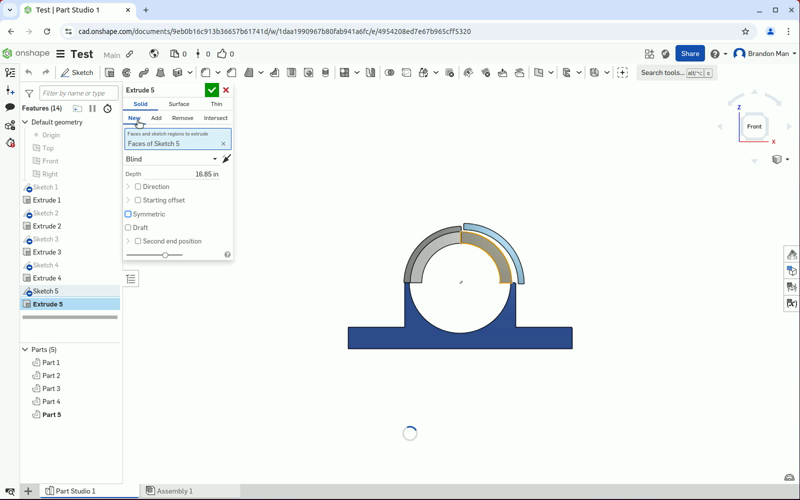
key(space)
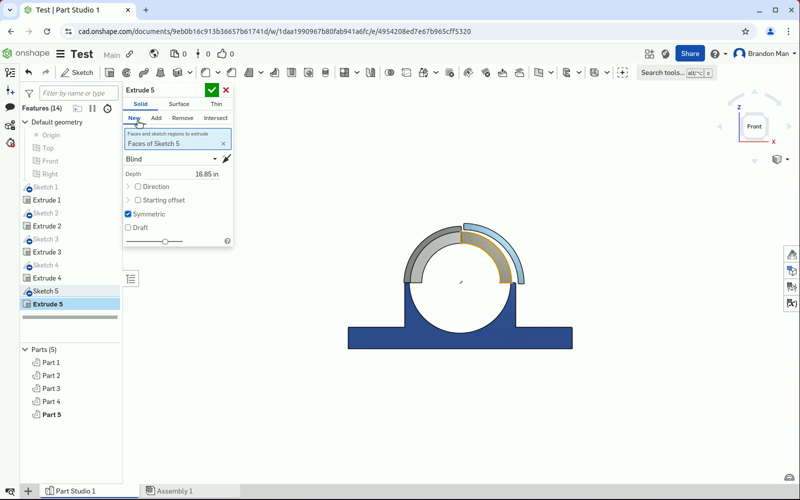
key(enter)
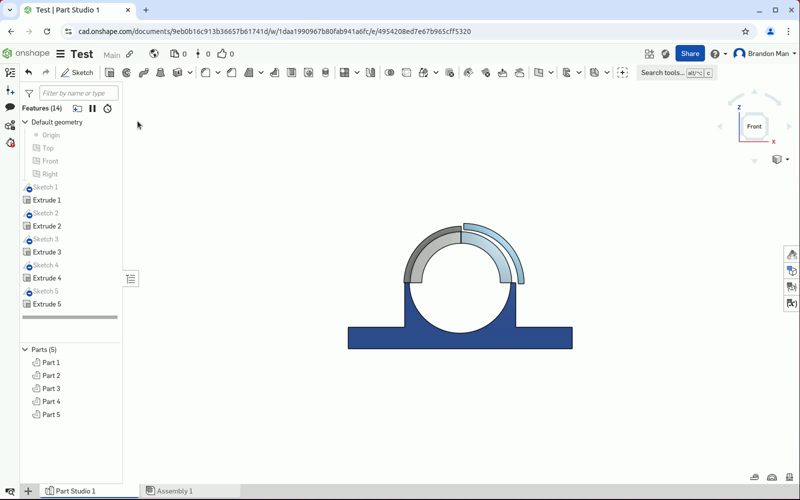
key(shift+h)
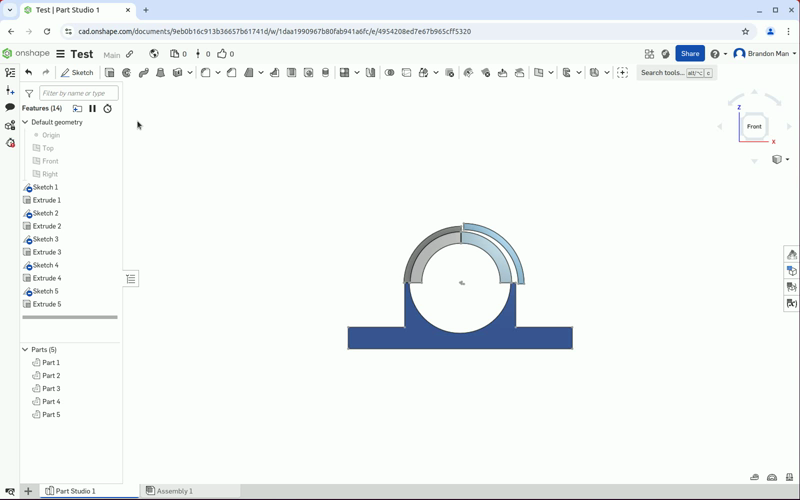
key(shift+h)
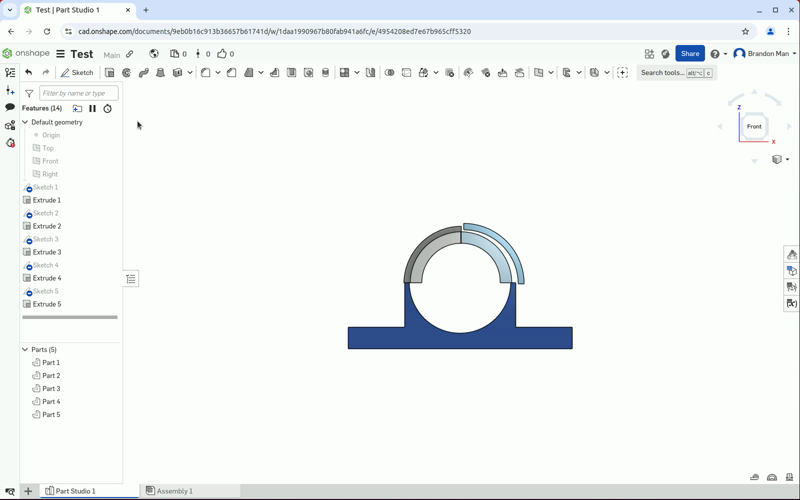
mouse_move(73, 189)
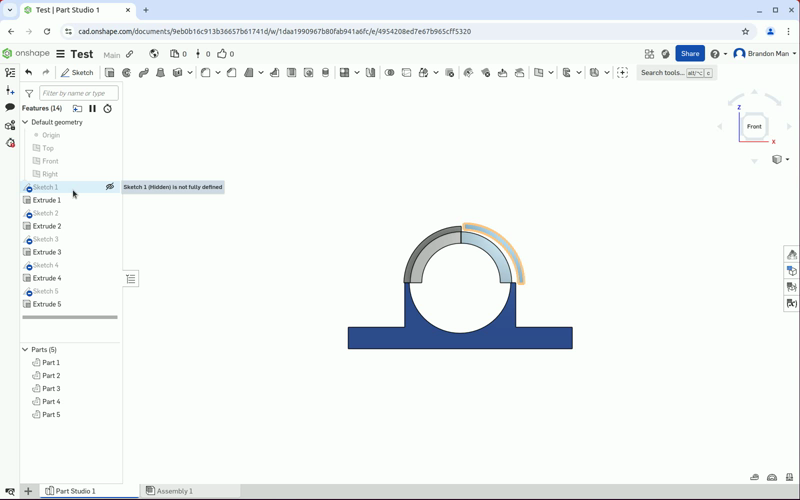
click(73, 189)
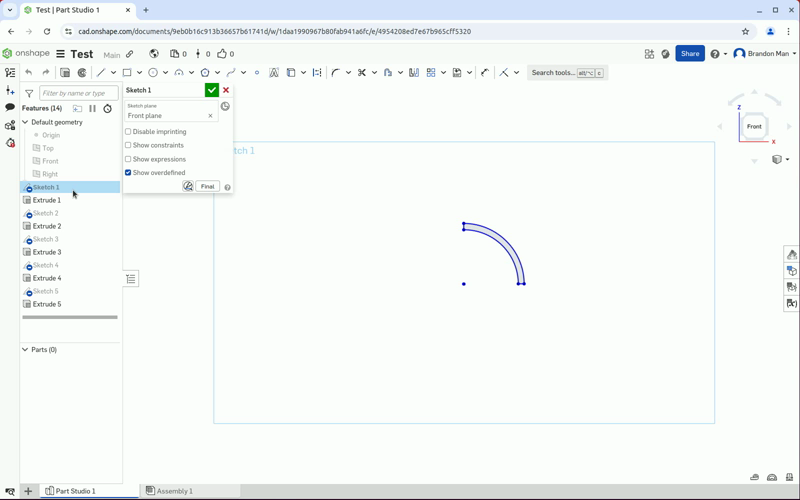
mouse_move(229, 92)
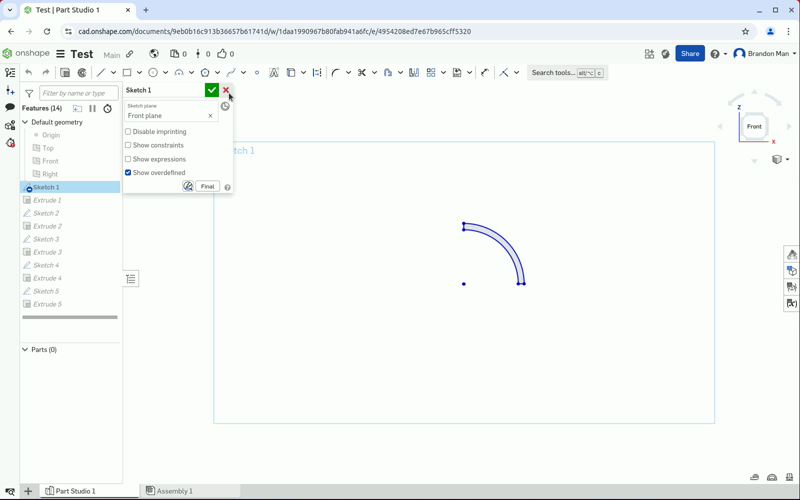
click(229, 92)
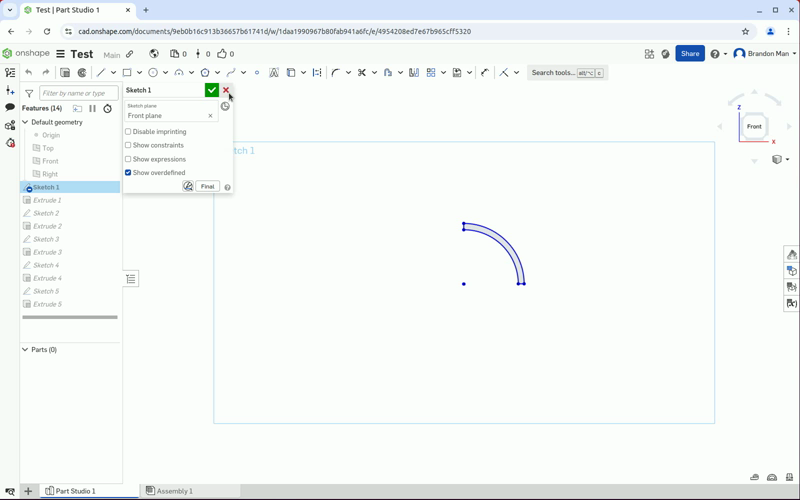
key(shift+s)
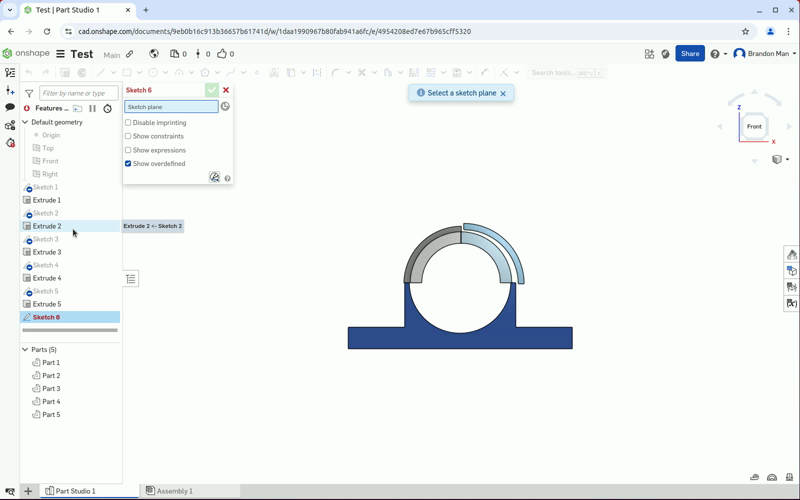
scroll(3)
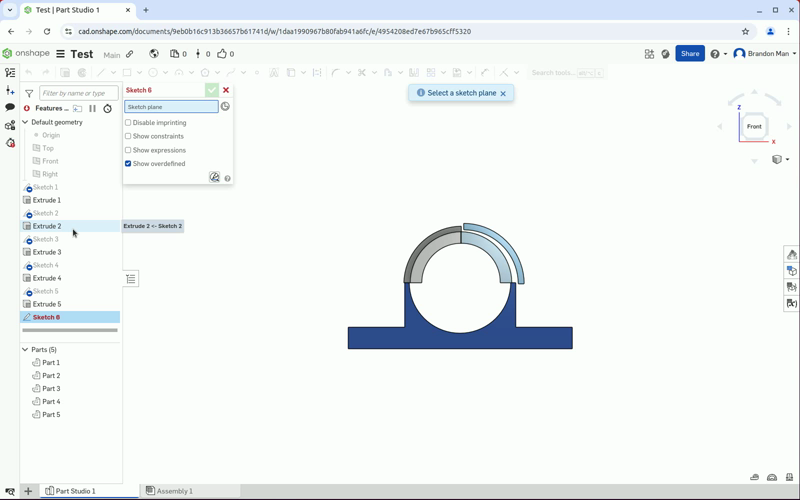
mouse_move(73, 163)
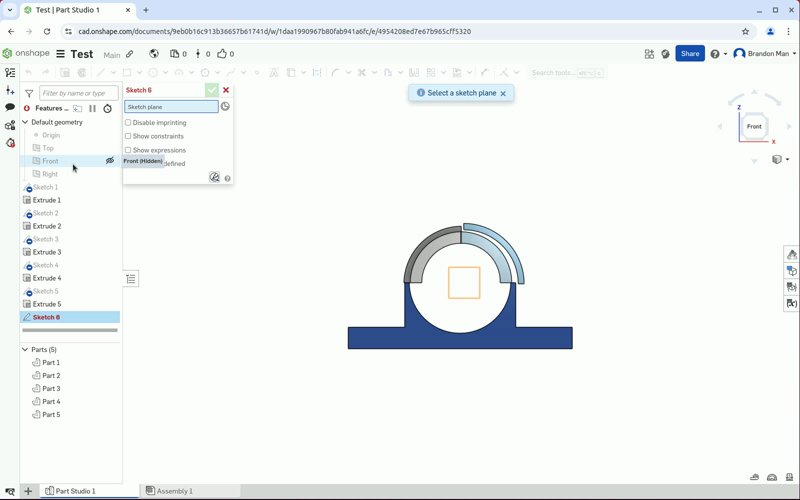
click(73, 163)
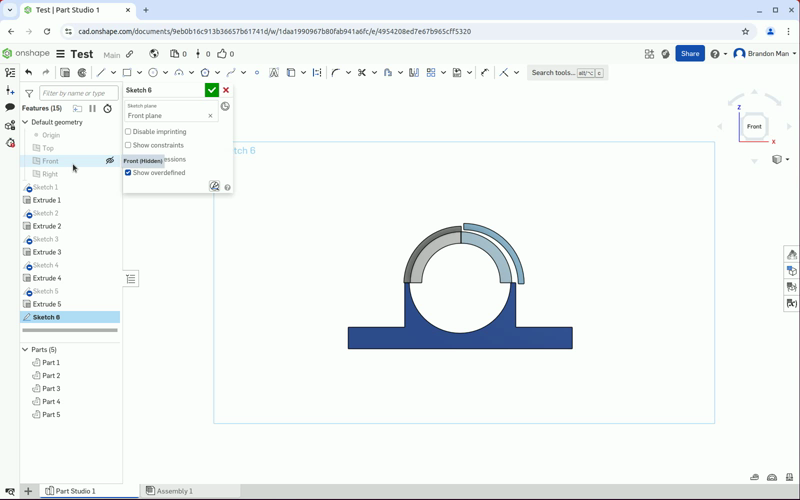
mouse_move(73, 352)
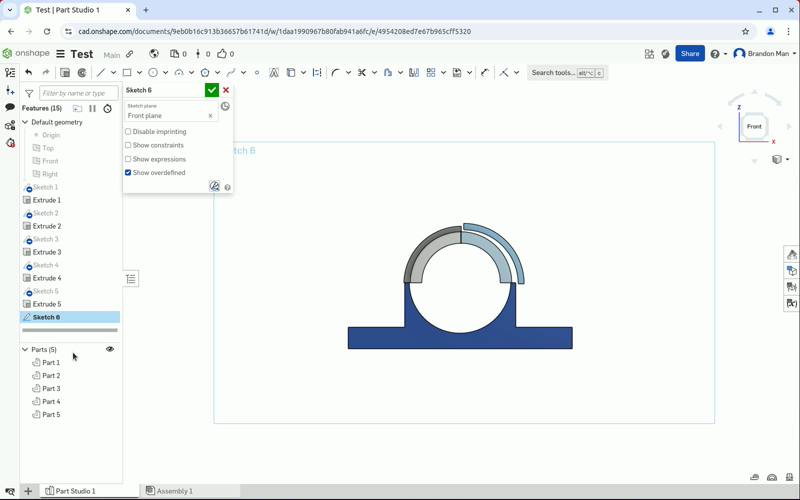
key(y)
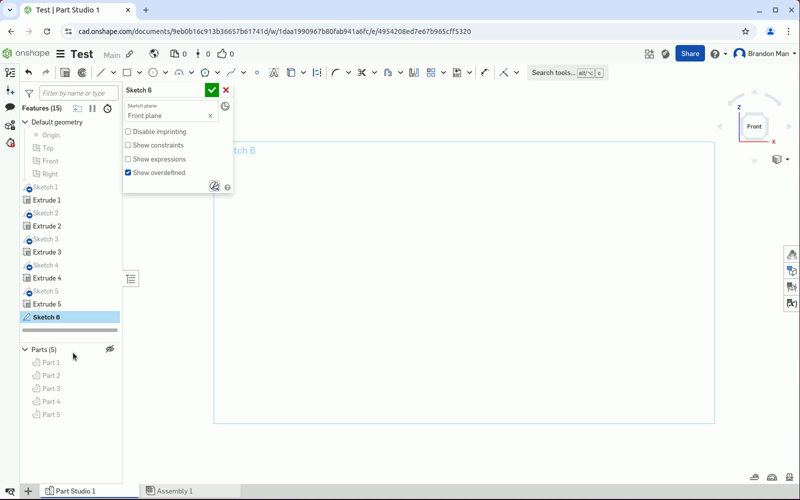
key(a)
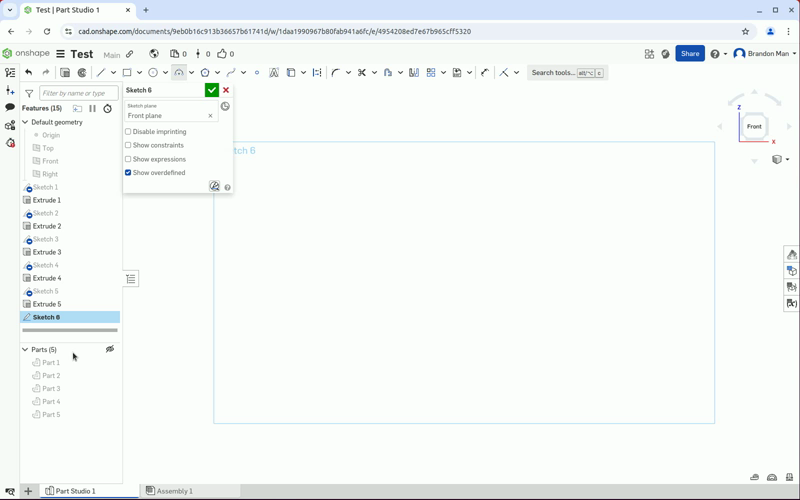
key_down(shift)
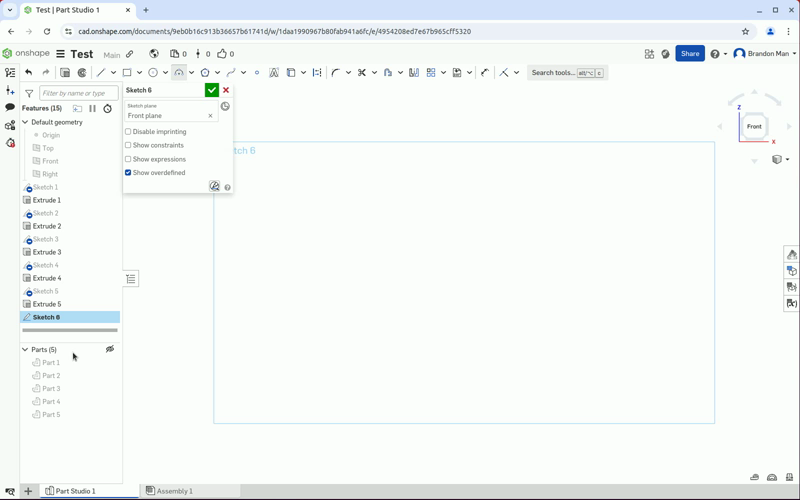
mouse_move(460, 333)
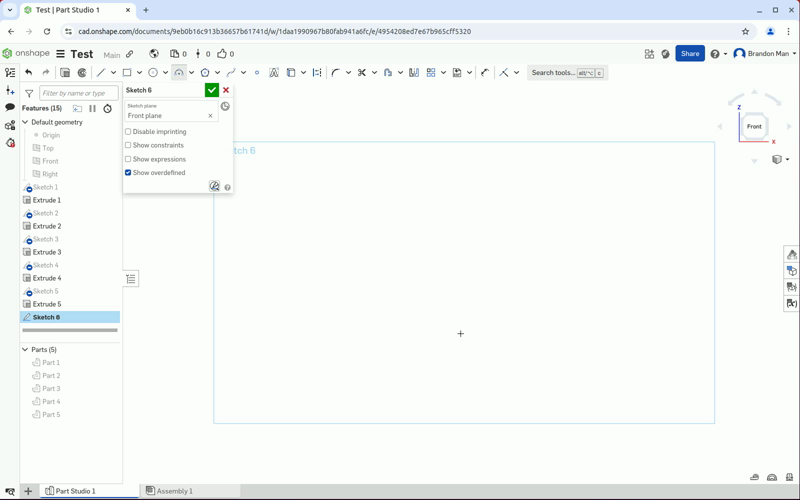
click(460, 333)
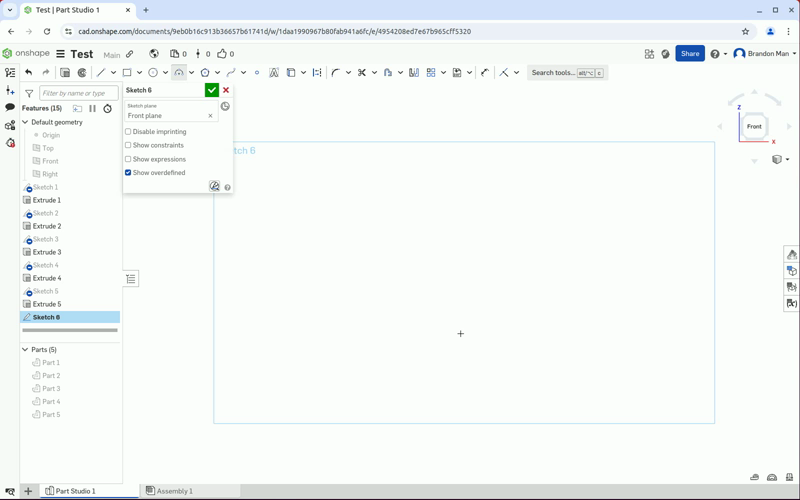
key_up(shift)
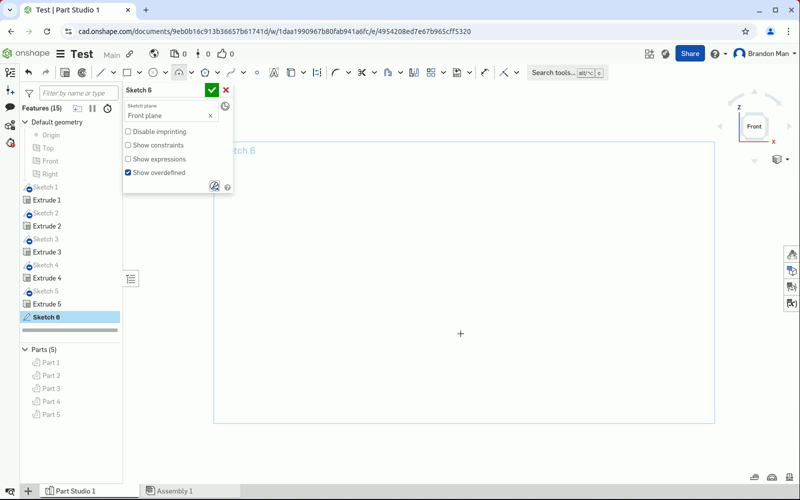
key_down(shift)
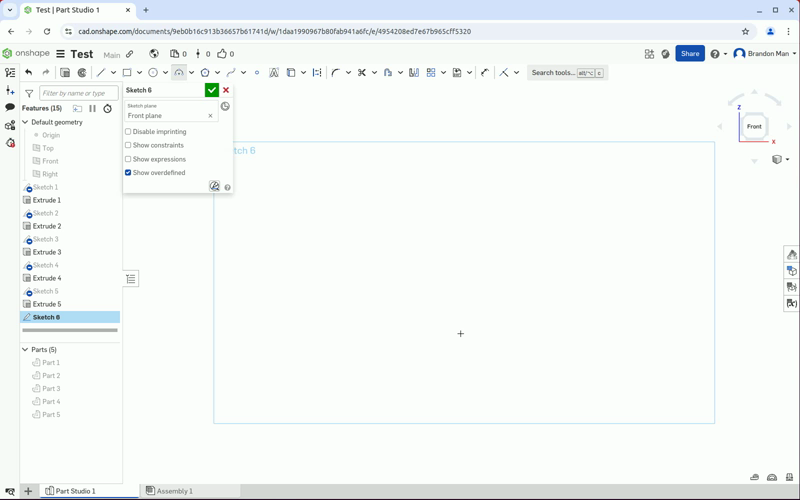
mouse_move(511, 282)
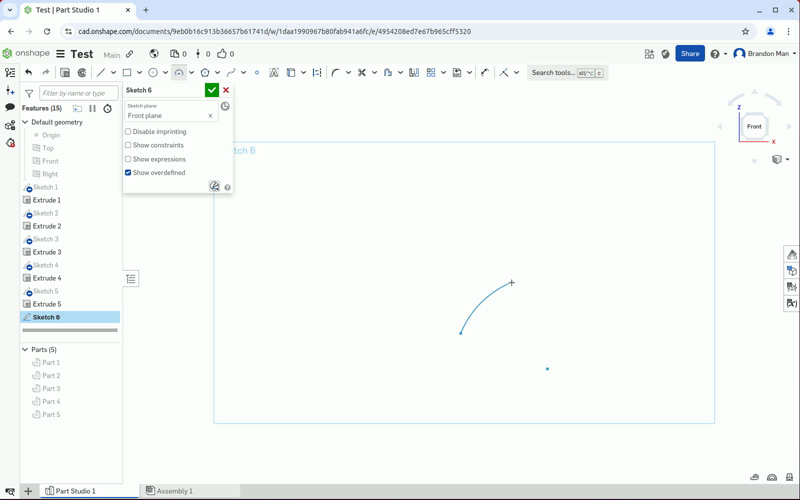
click(511, 282)
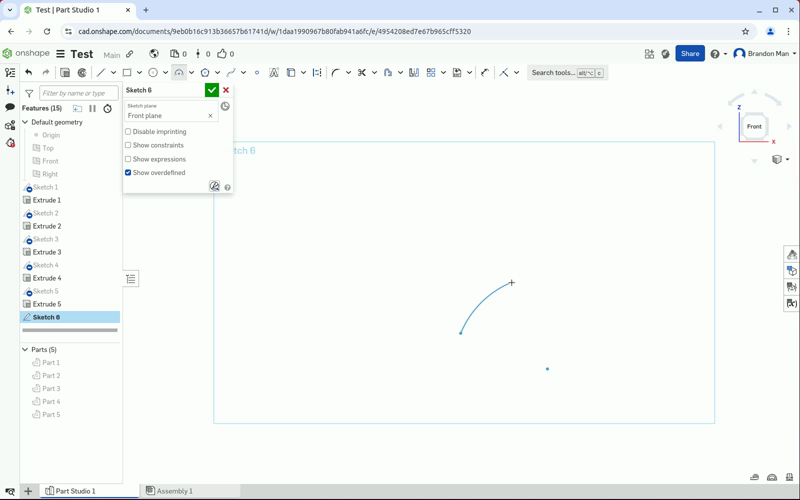
mouse_move(496, 318)
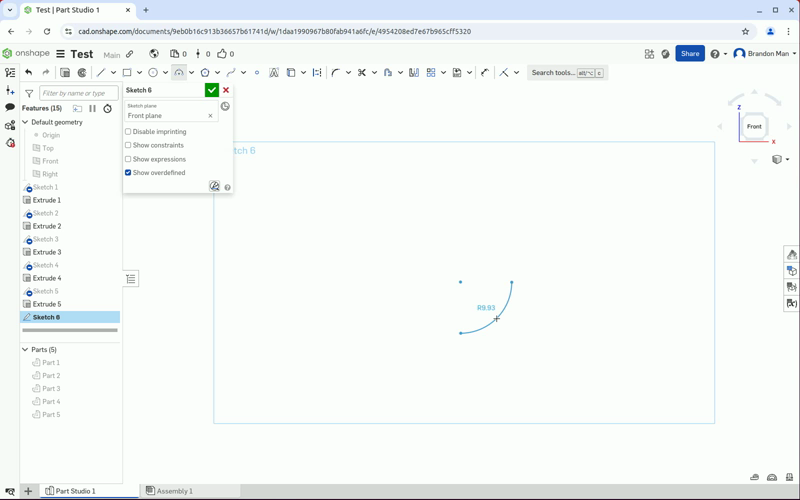
click(496, 318)
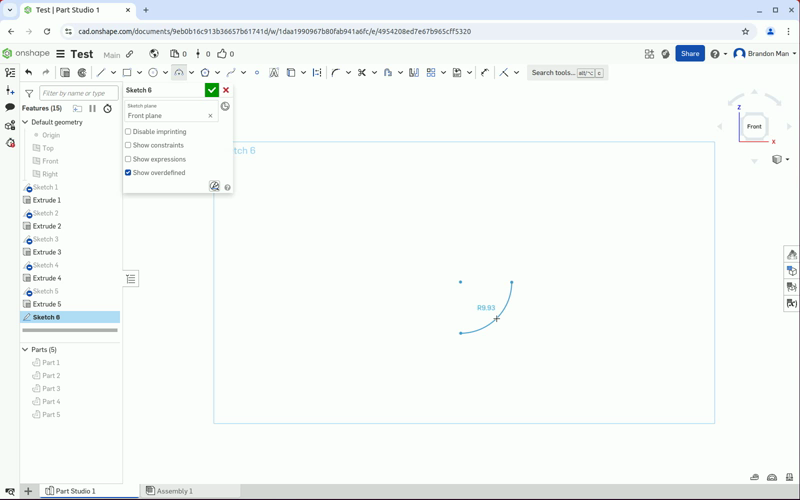
key_up(shift)
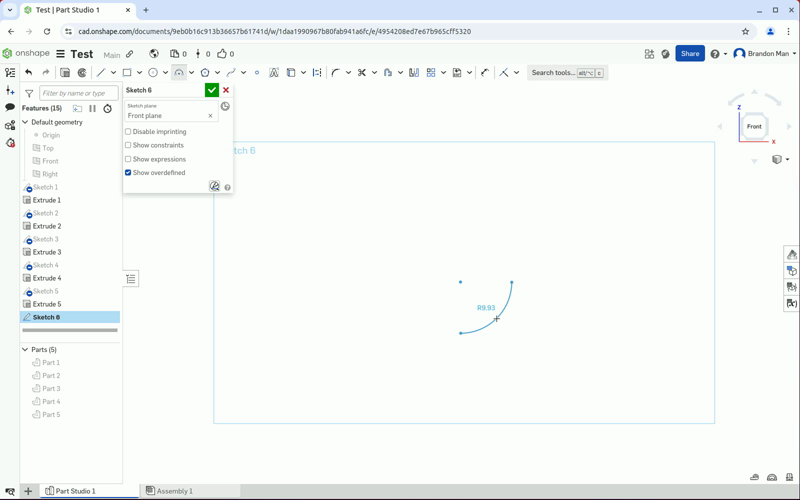
key(esc)
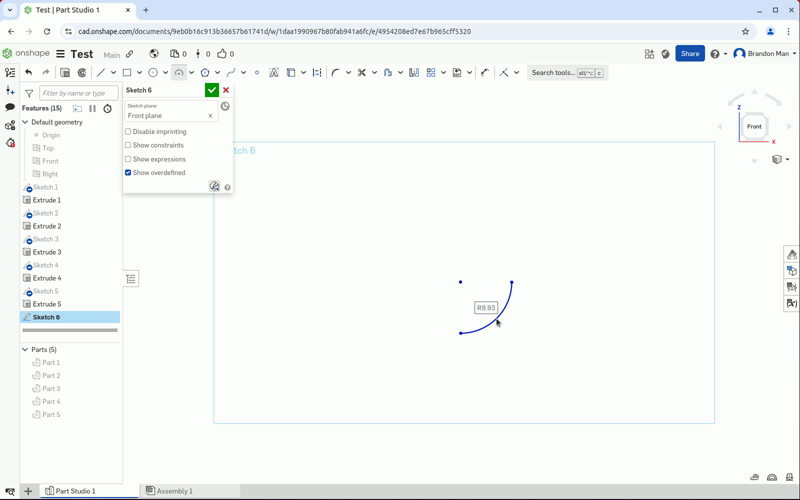
key(l)
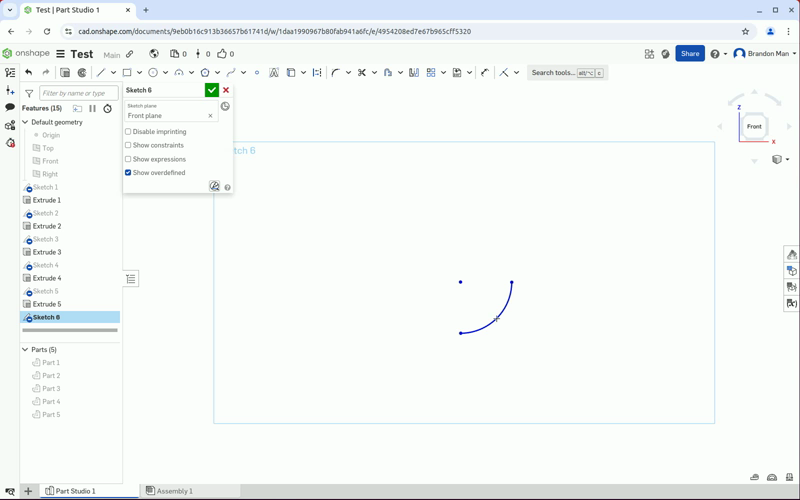
mouse_move(511, 282)
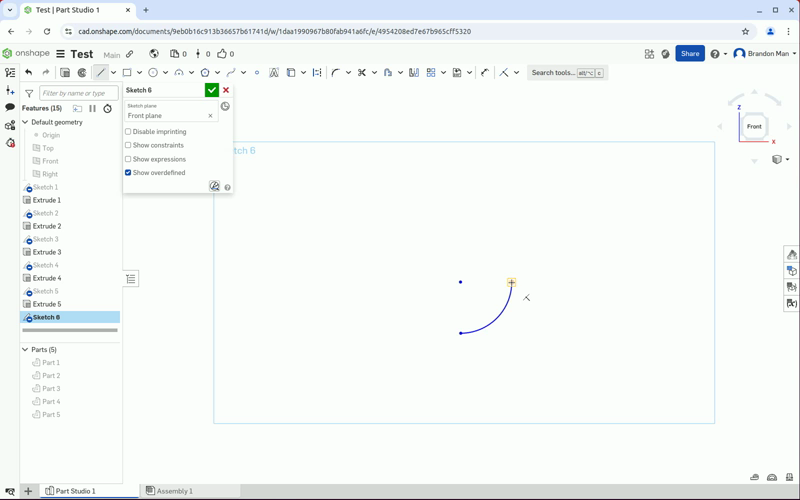
click(511, 282)
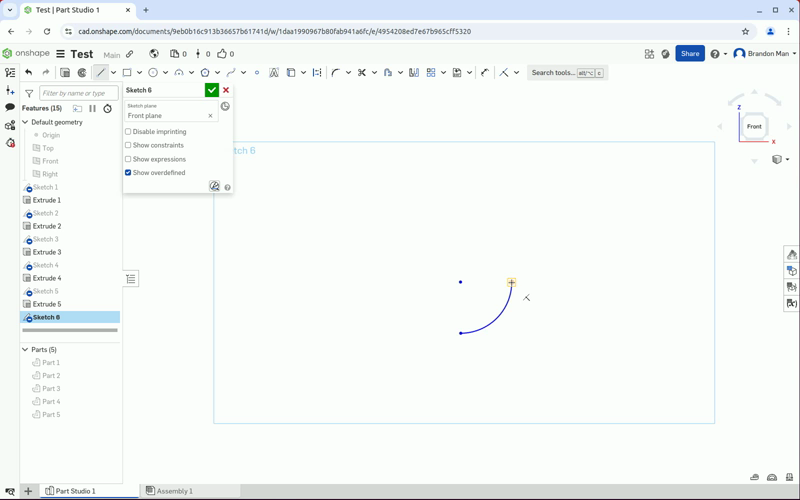
key_down(shift)
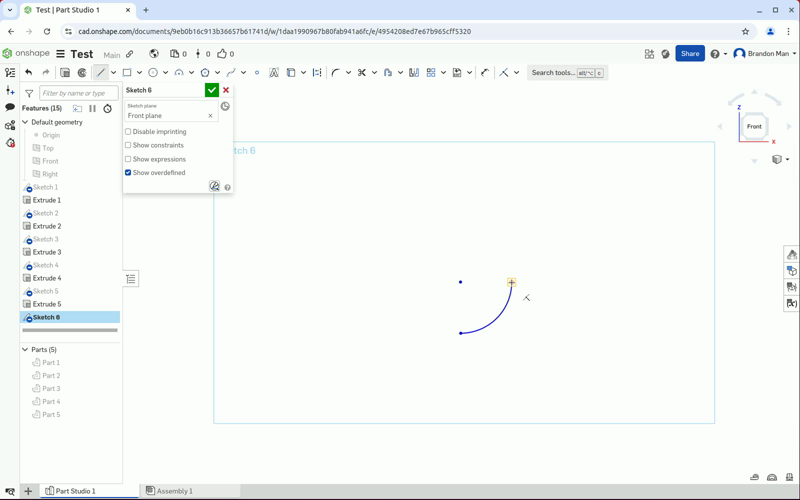
mouse_move(541, 282)
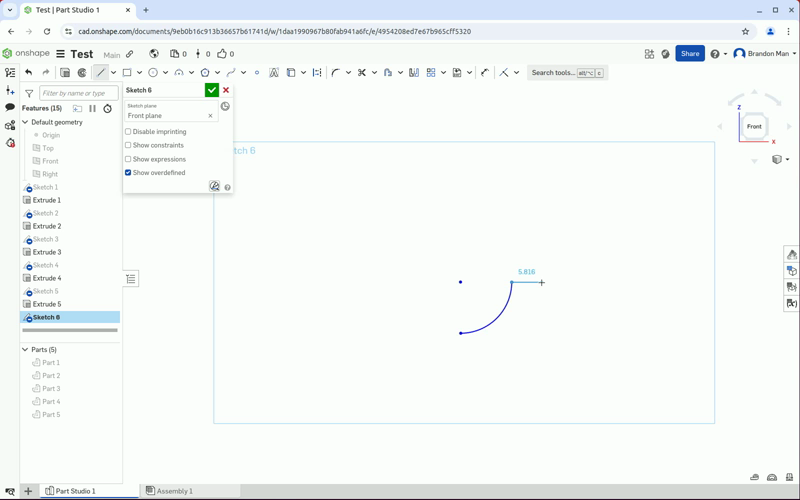
mouse_move(500, 282)
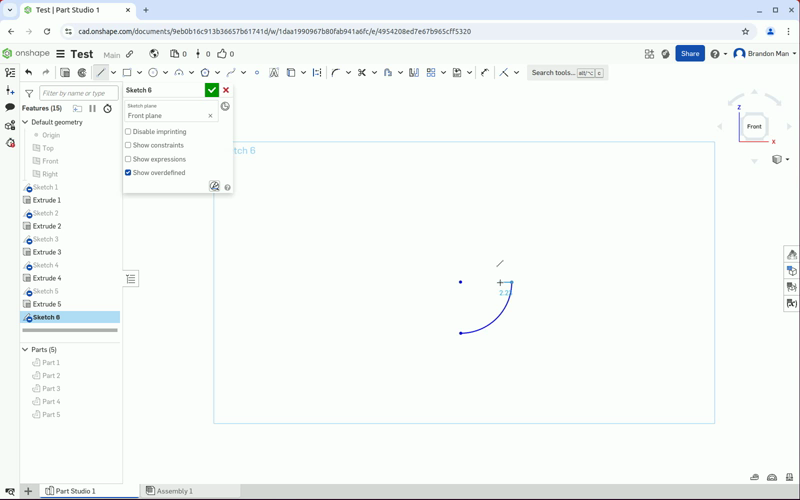
click(500, 282)
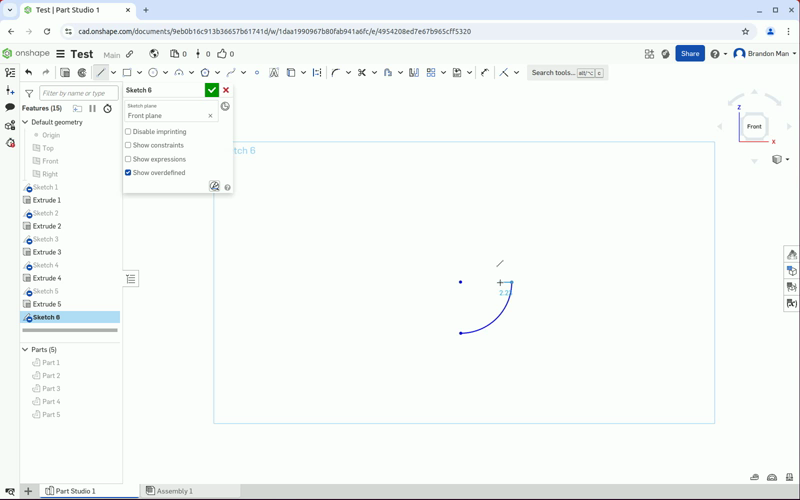
key_up(shift)
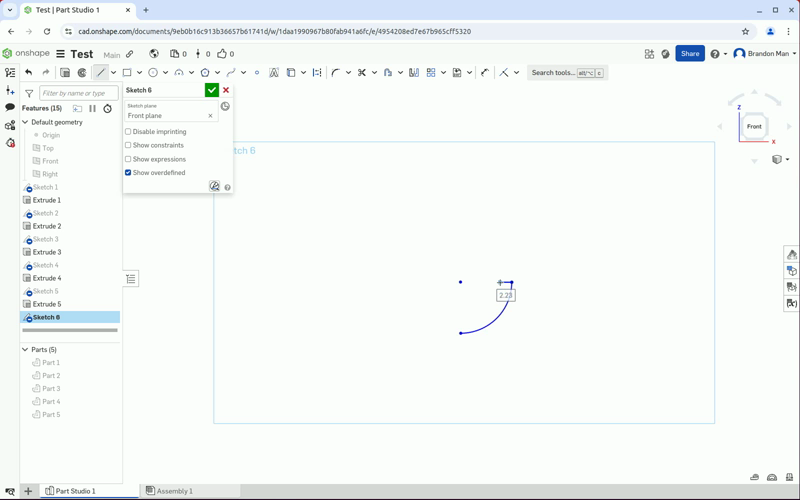
key(esc)
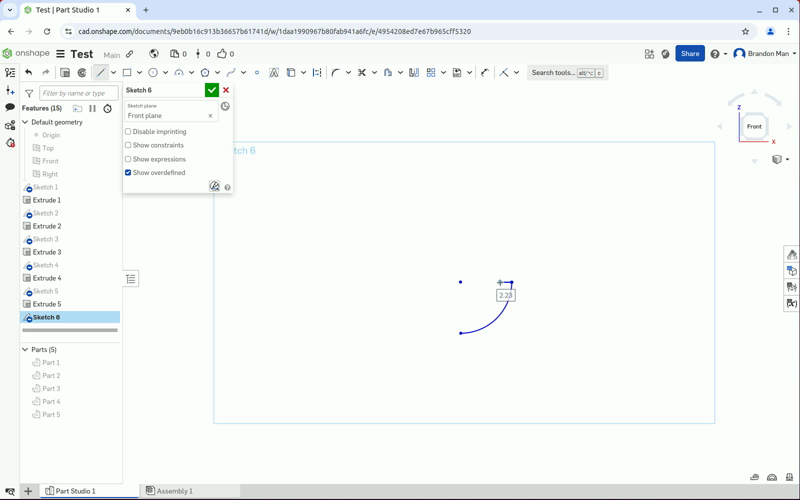
key(a)
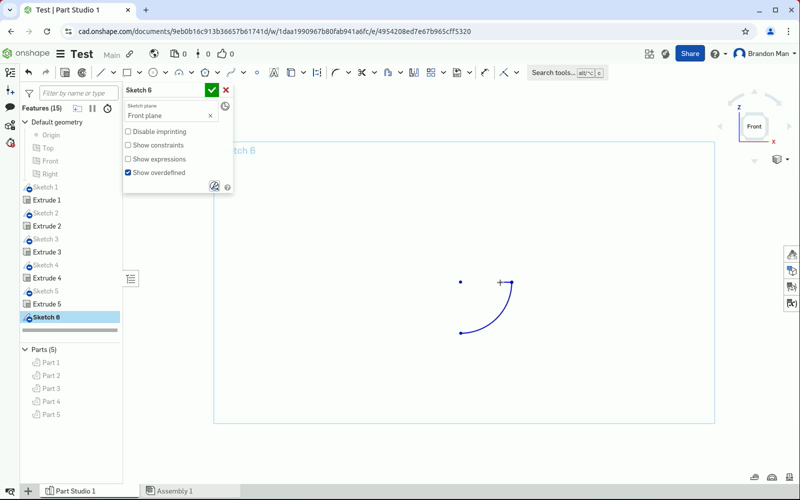
mouse_move(500, 282)
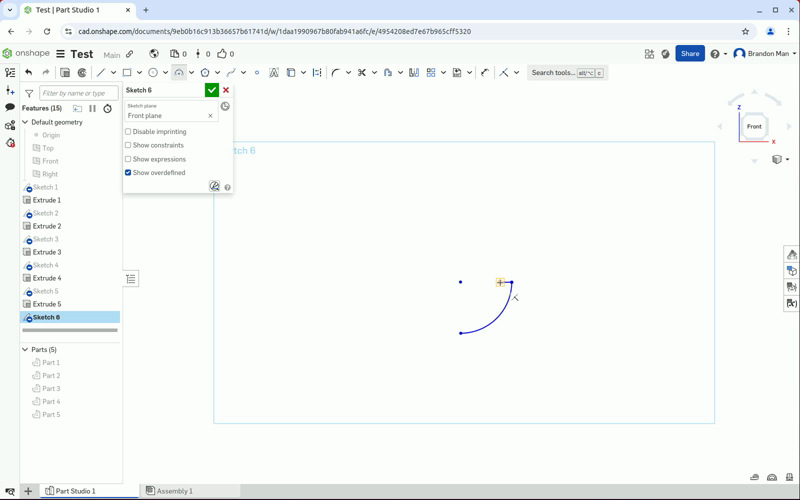
click(500, 282)
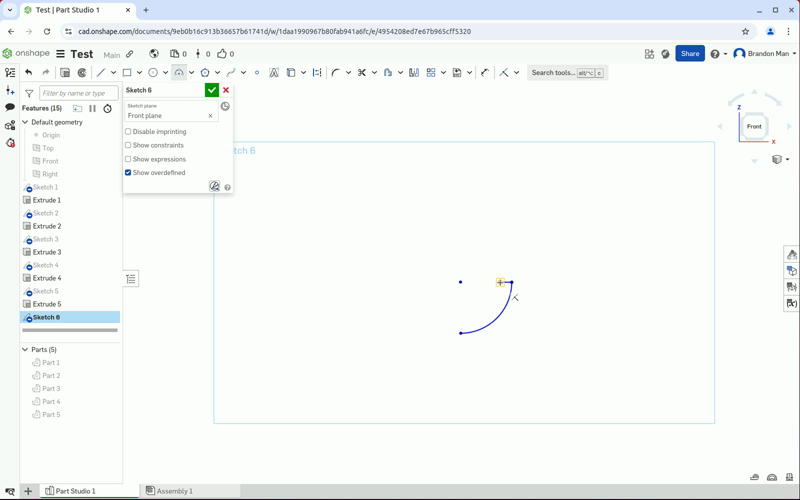
key_down(shift)
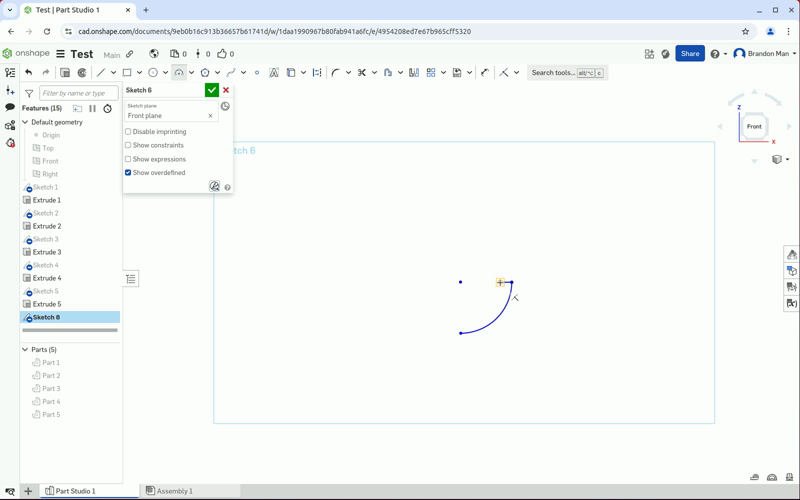
mouse_move(460, 321)
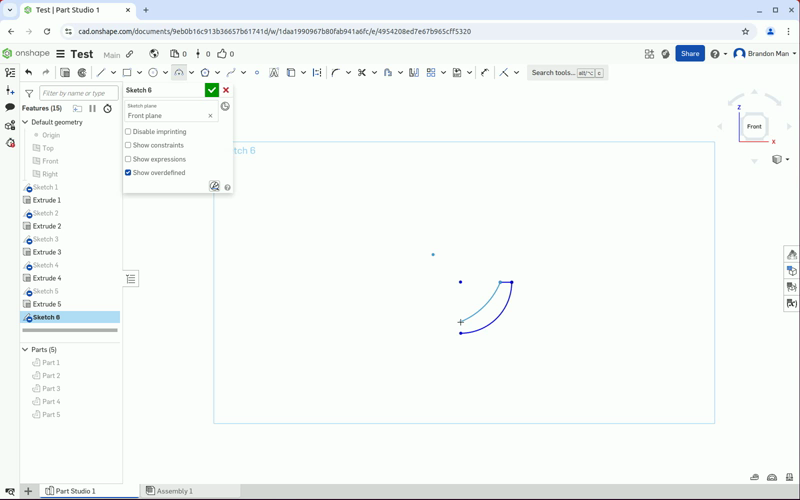
click(460, 321)
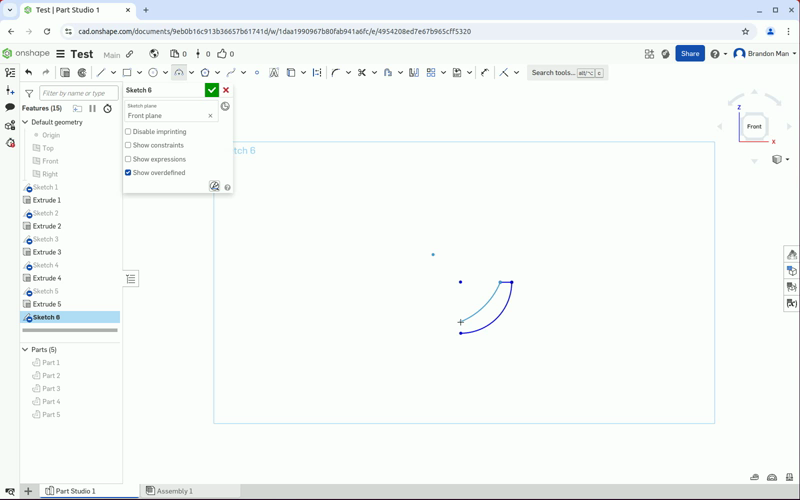
mouse_move(489, 310)
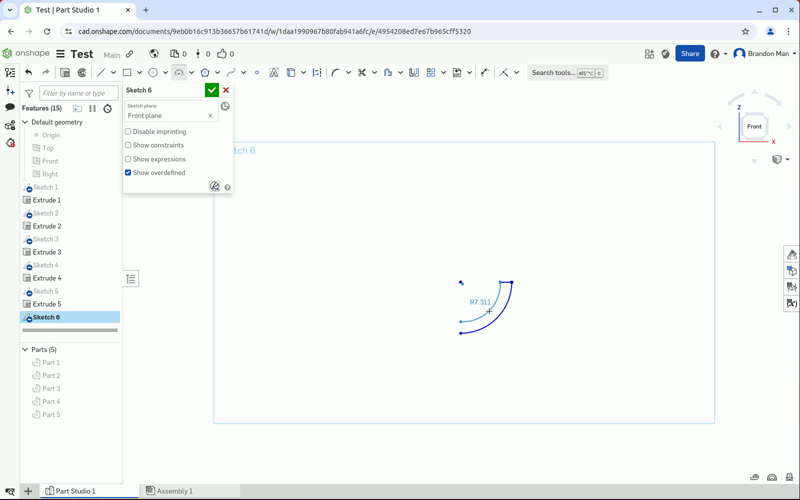
click(489, 310)
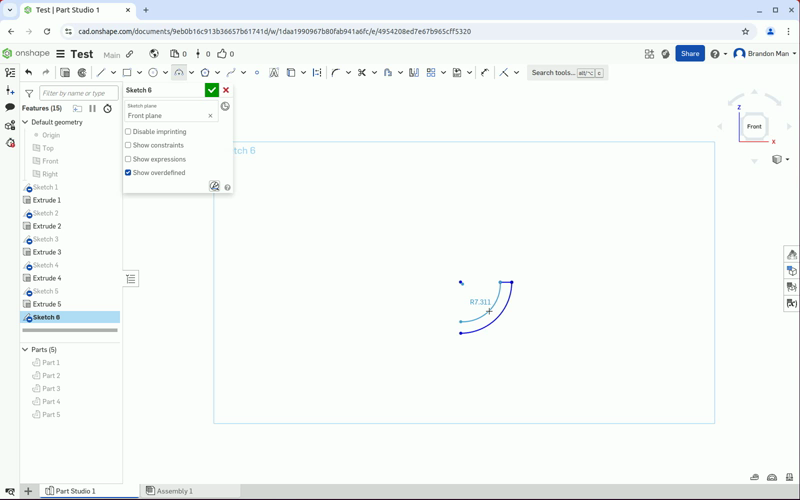
key_up(shift)
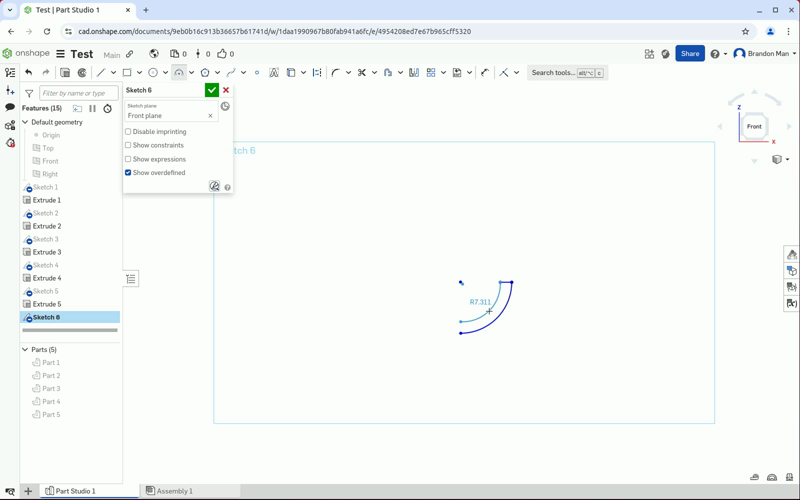
key(esc)
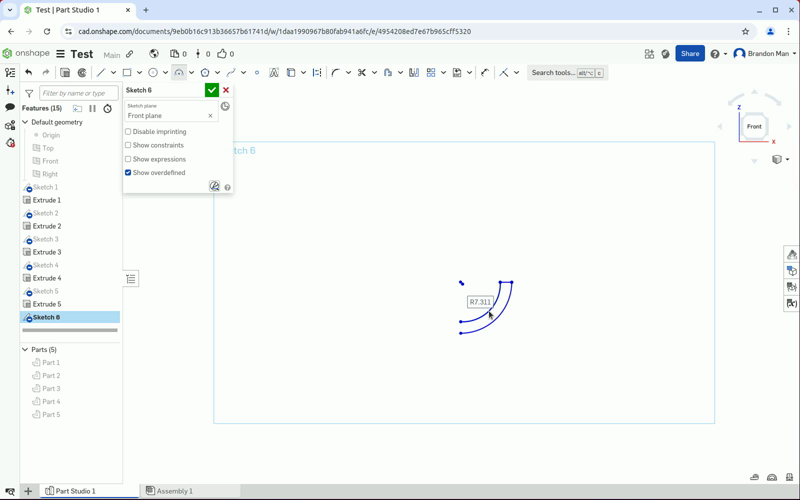
key(l)
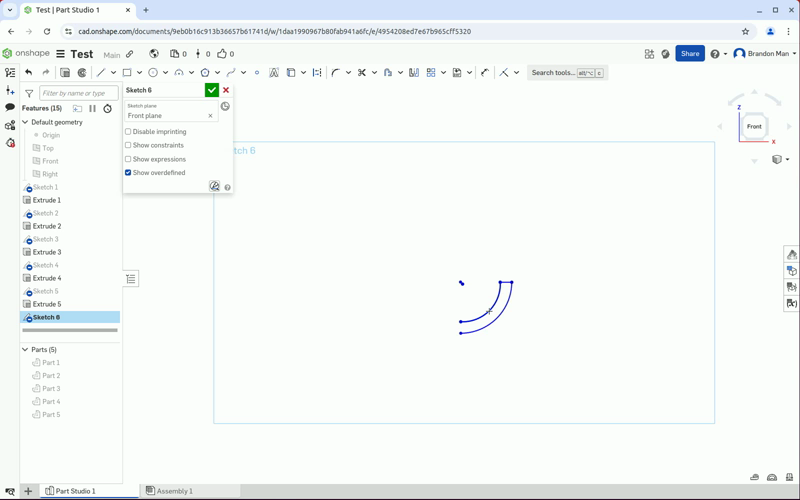
mouse_move(460, 321)
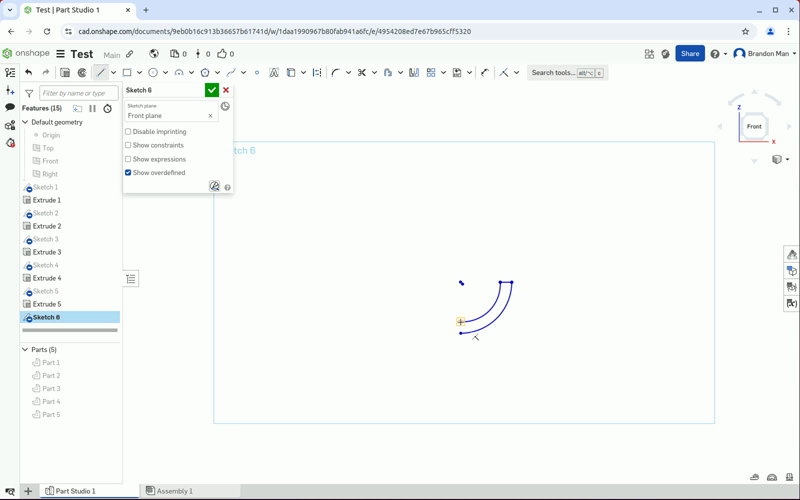
click(460, 321)
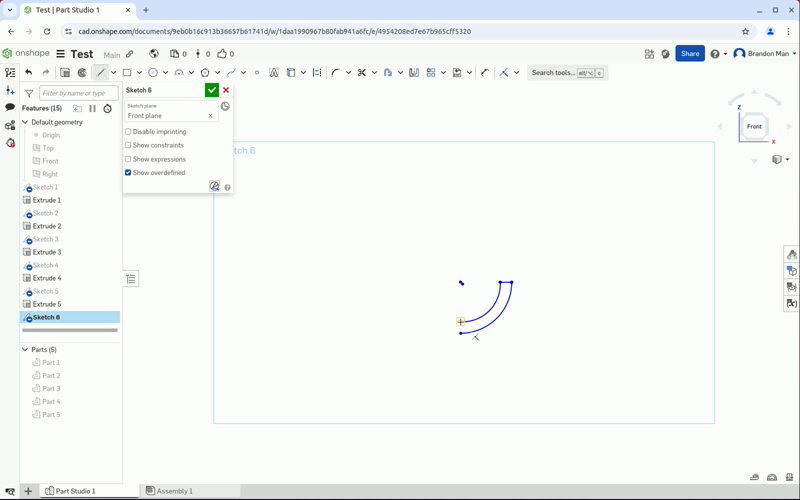
mouse_move(490, 321)
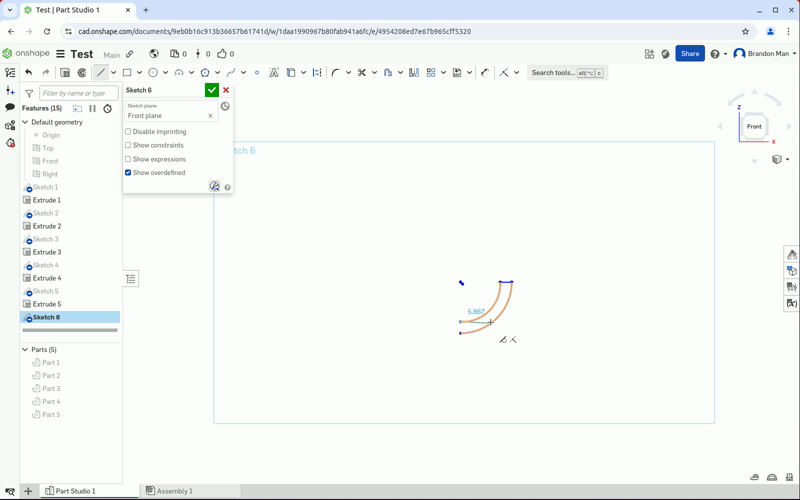
key_down(shift)
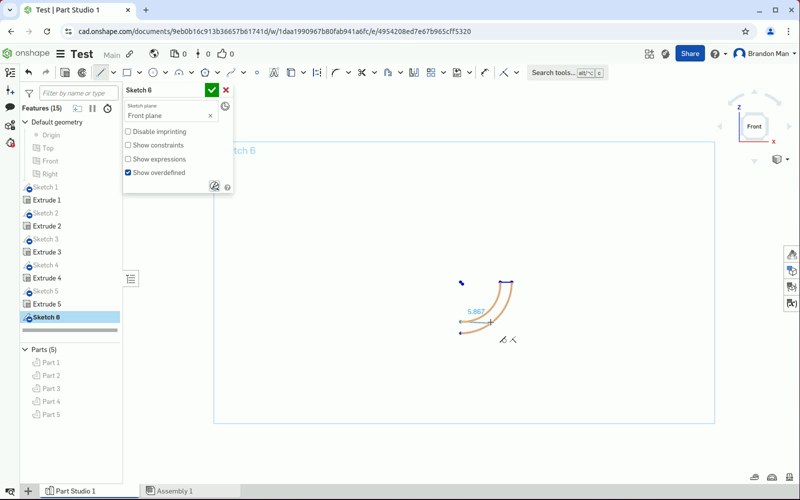
mouse_move(460, 333)
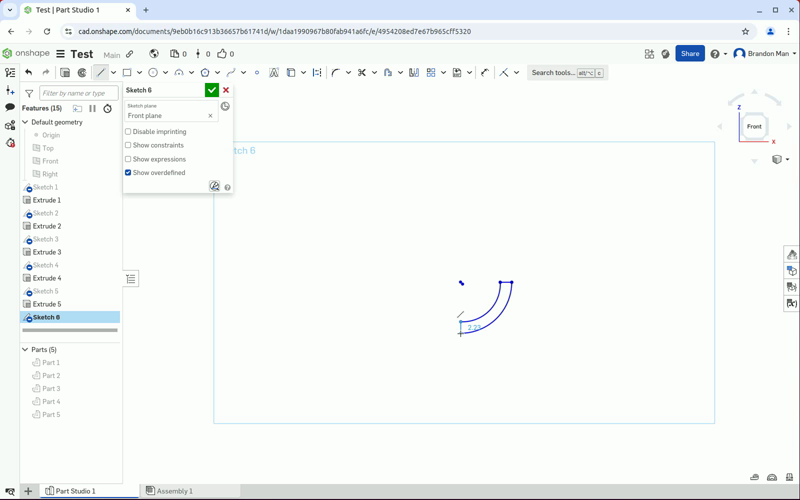
key_up(shift)
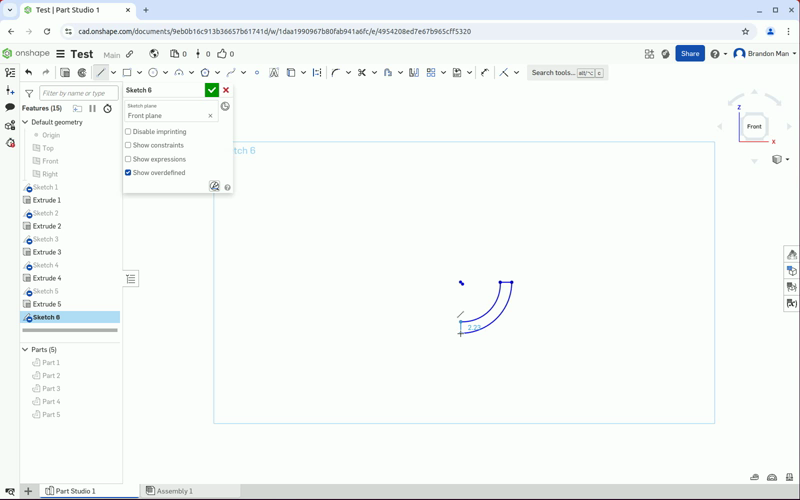
click(460, 333)
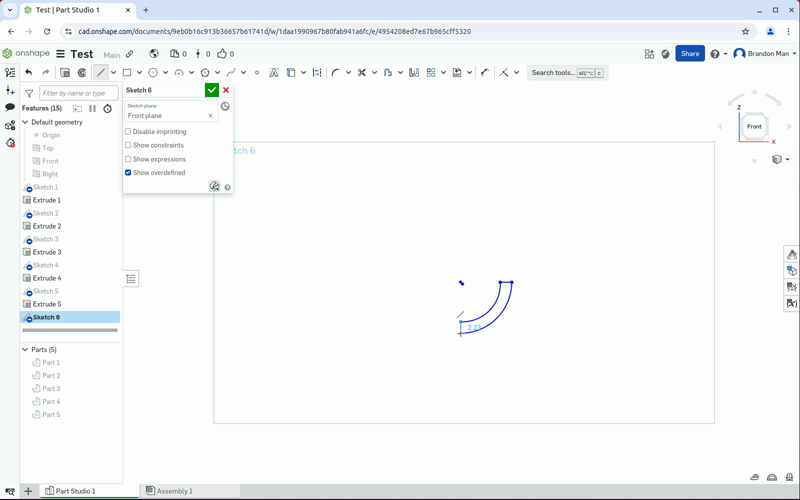
key(esc)
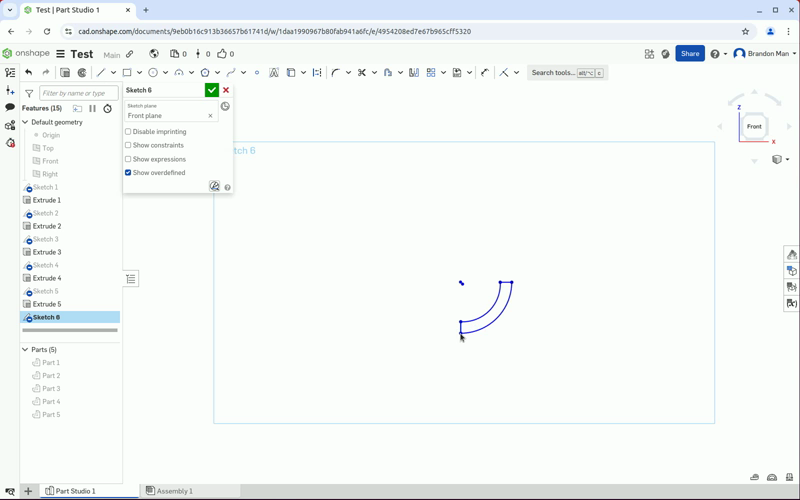
mouse_move(489, 321)
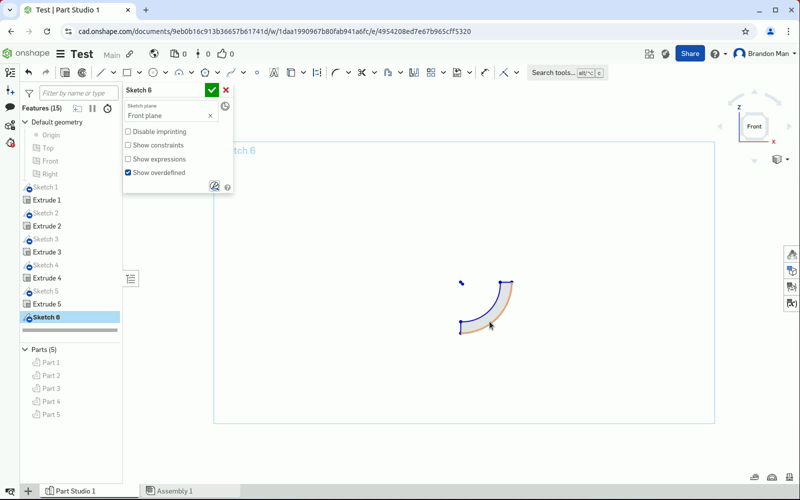
scroll(6)
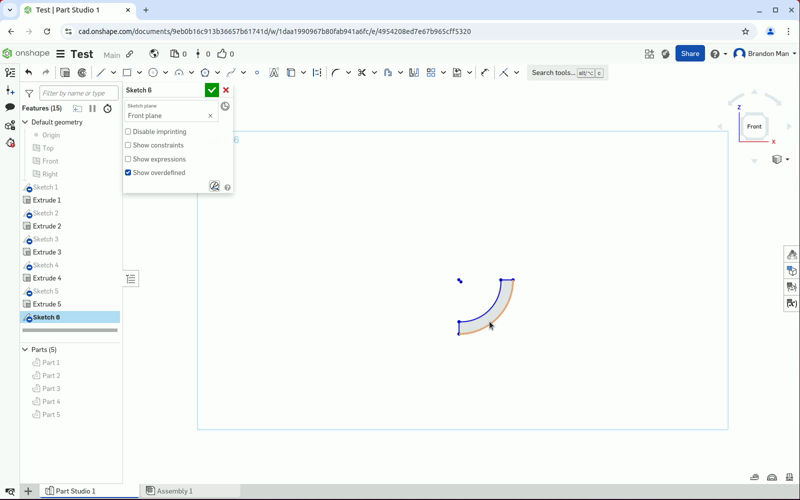
scroll(6)
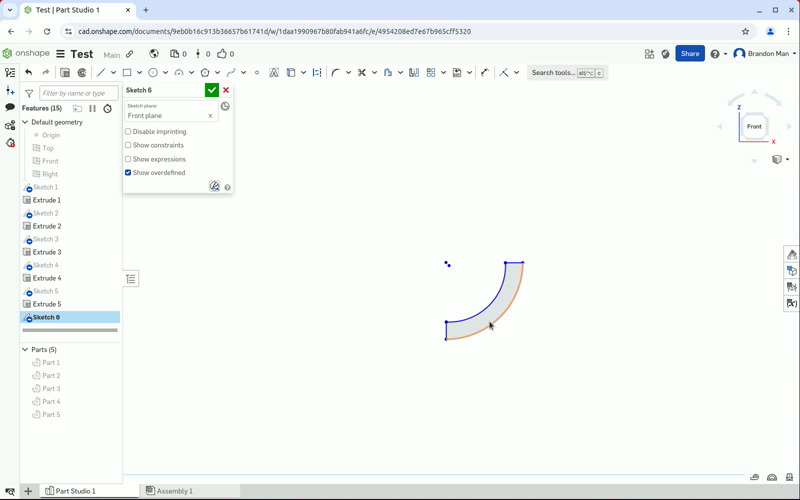
scroll(6)
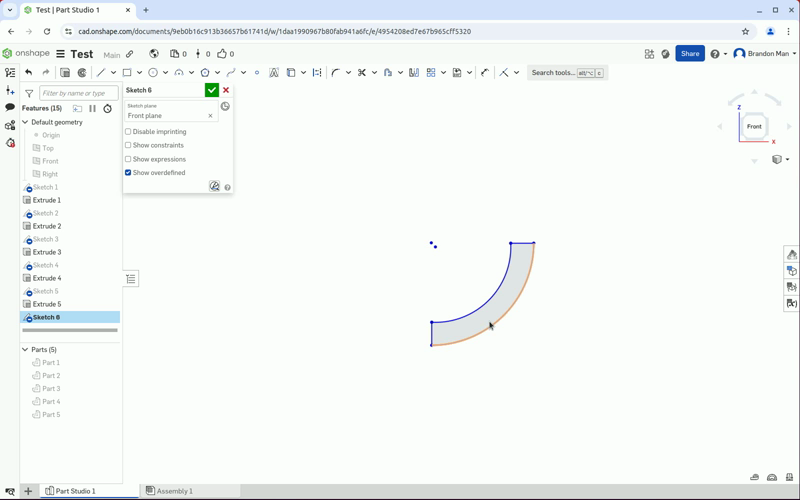
scroll(6)
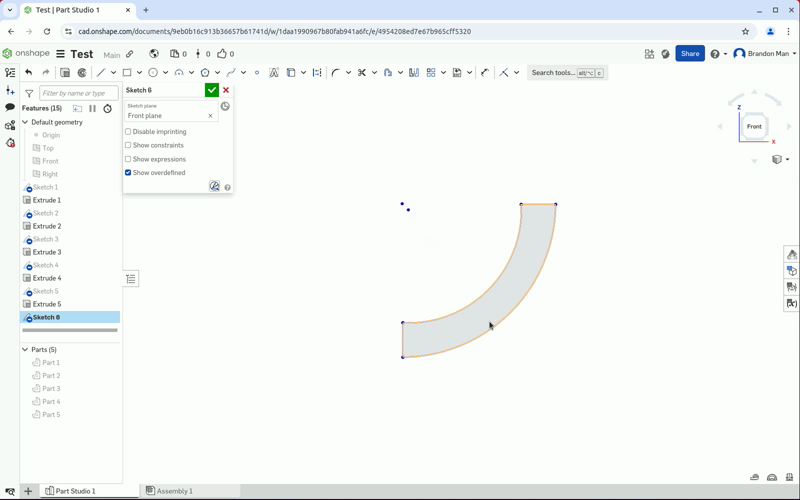
scroll(6)
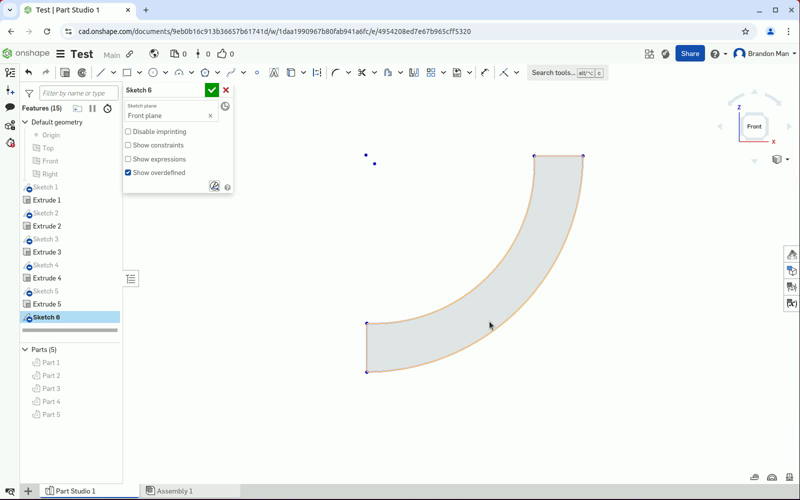
scroll(6)
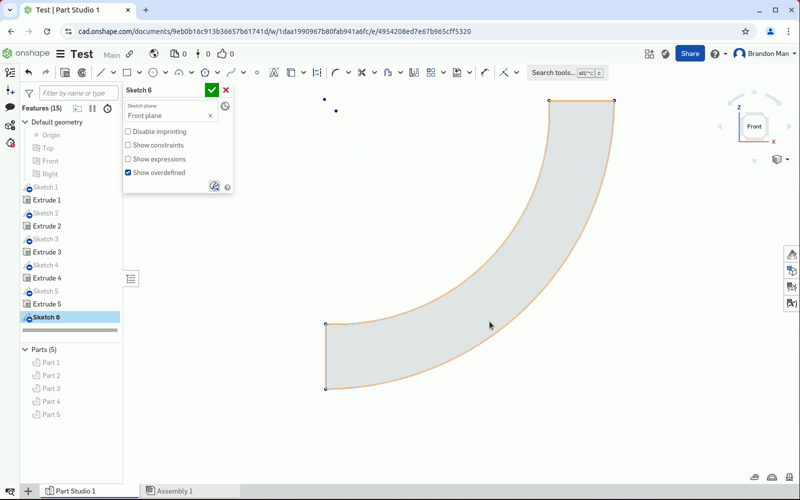
scroll(6)
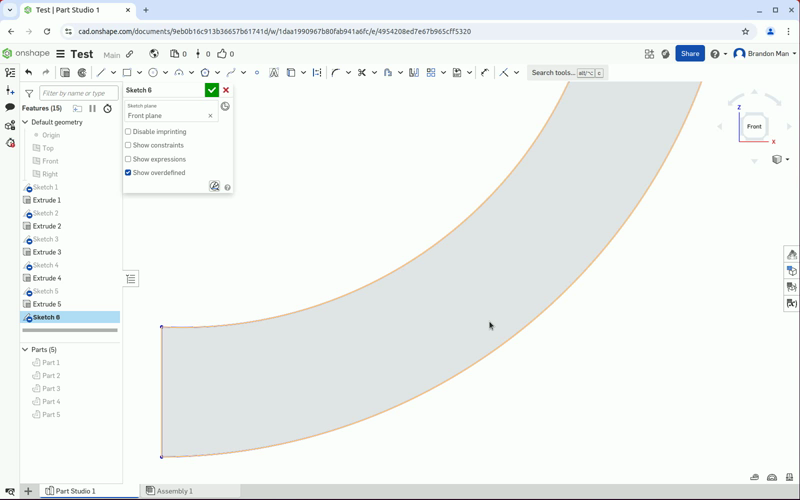
click(489, 321)
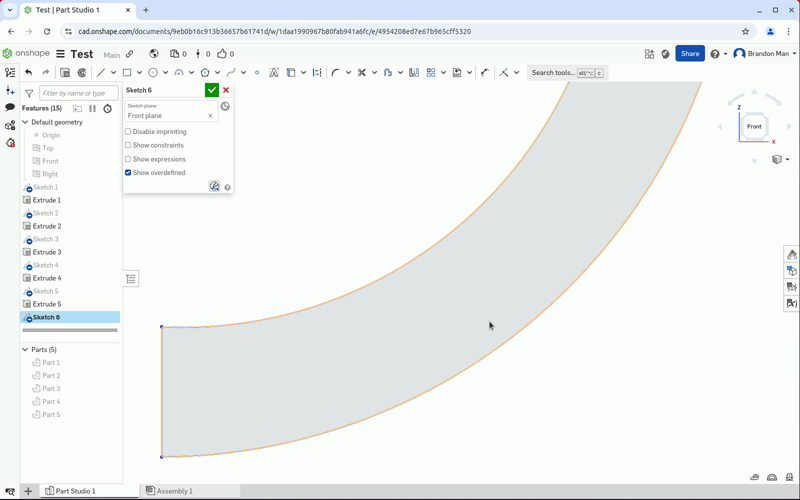
scroll(-6)
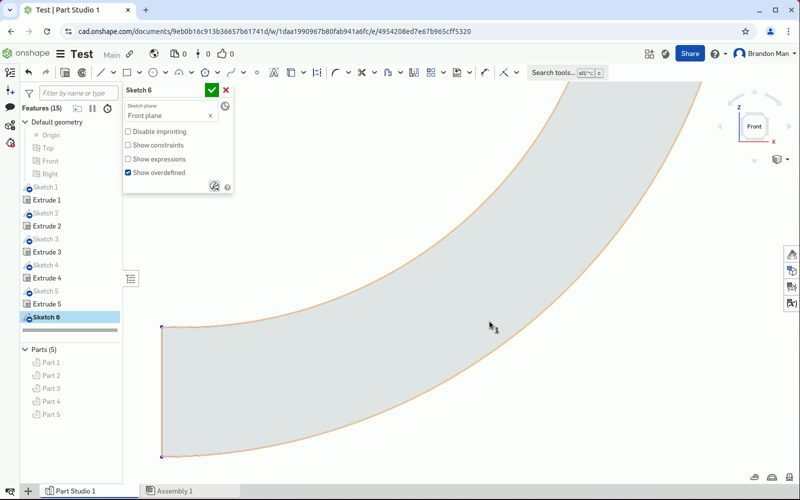
scroll(-6)
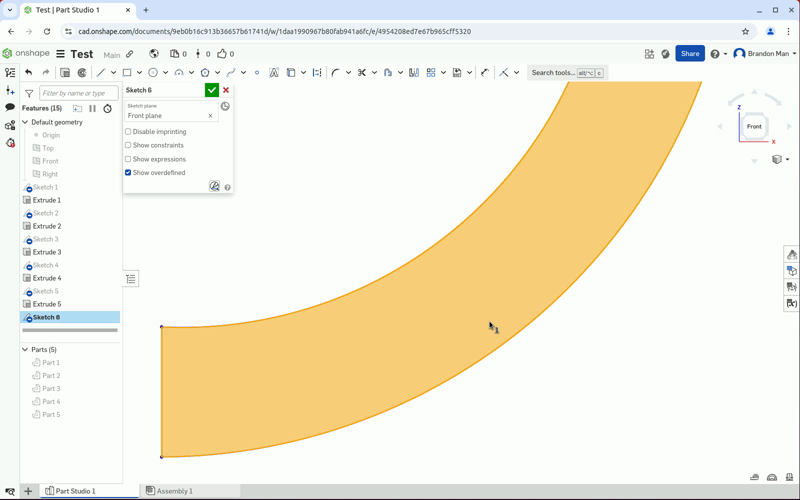
scroll(-6)
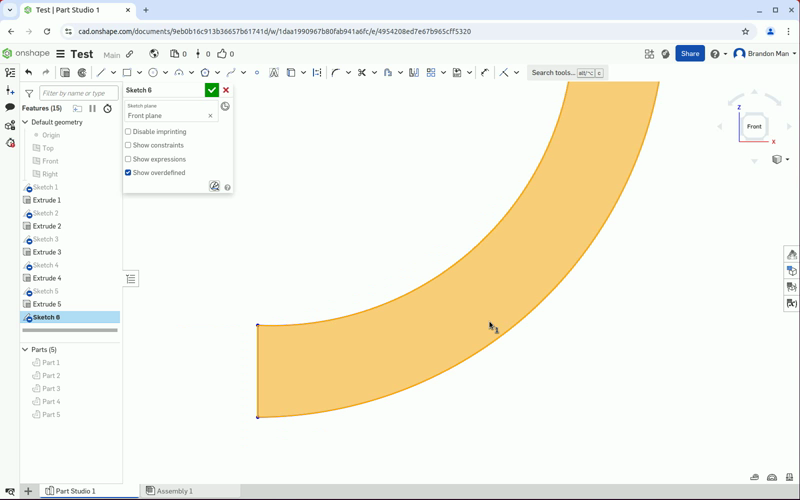
scroll(-6)
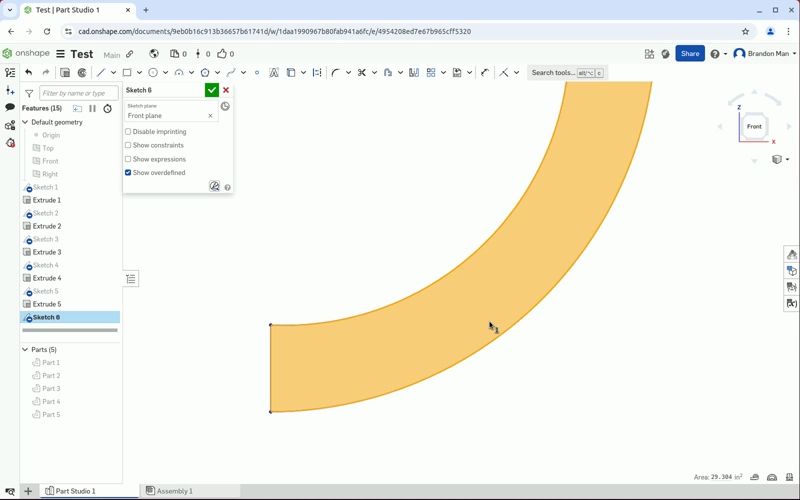
scroll(-6)
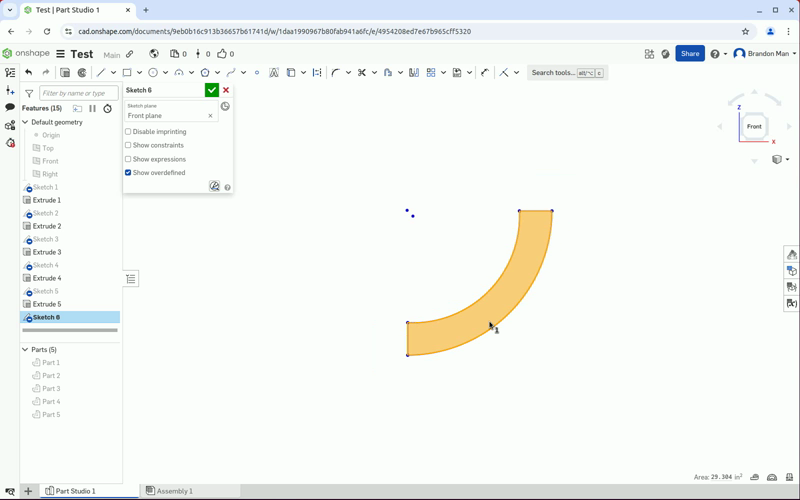
scroll(-6)
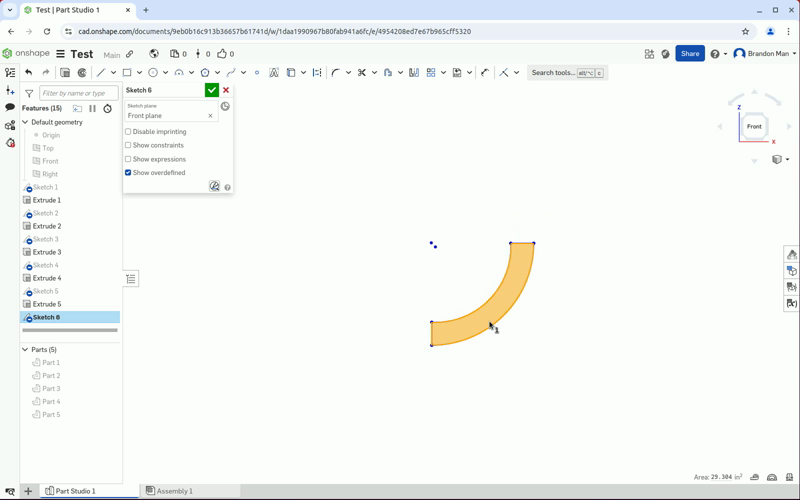
scroll(-6)
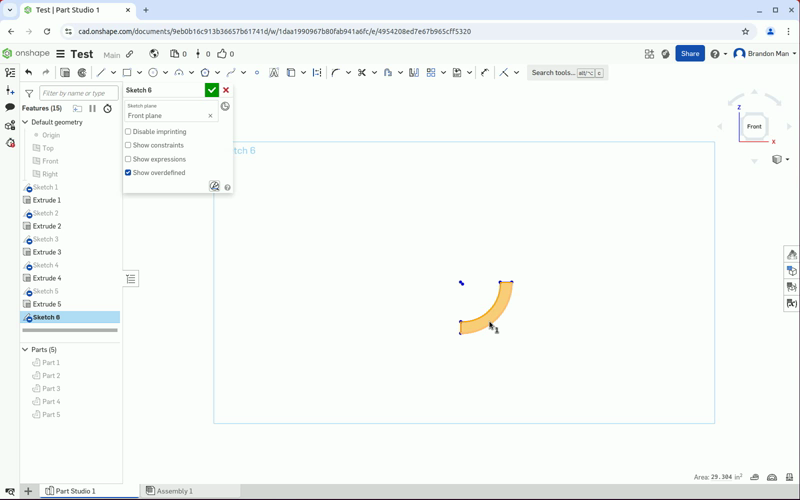
mouse_move(73, 352)
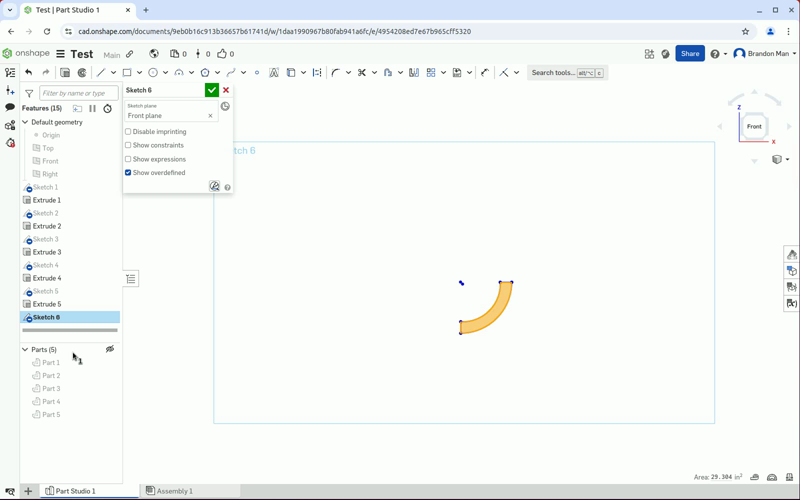
key(shift+y)
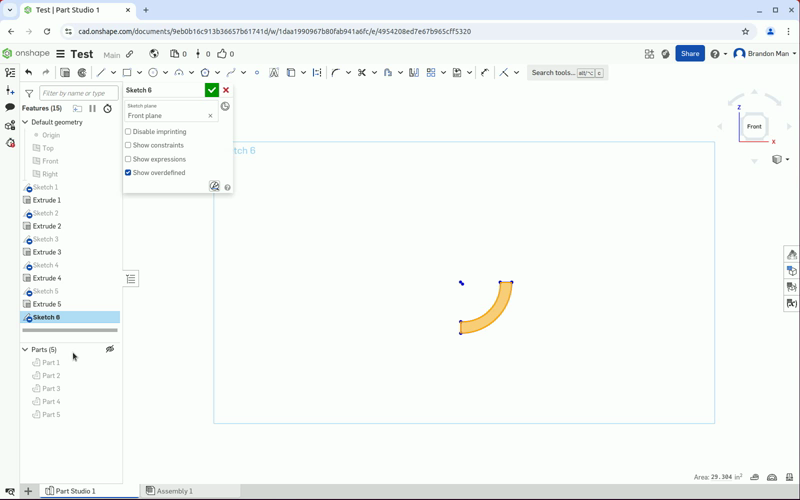
key(shift+e)
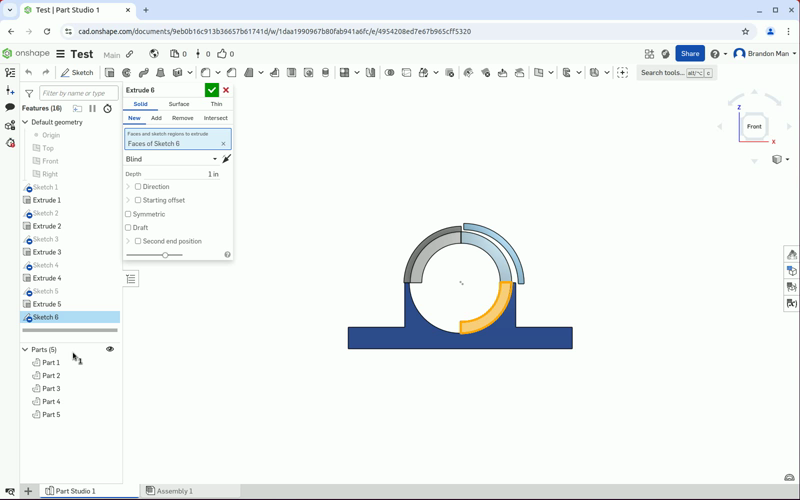
mouse_move(143, 106)
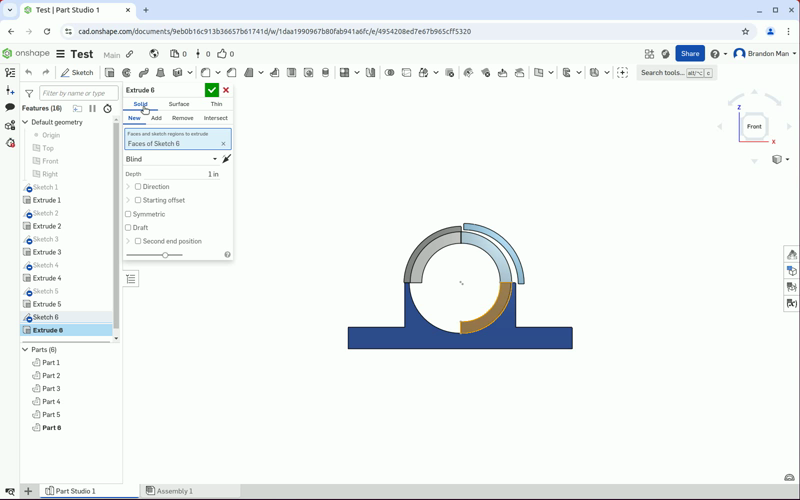
click(143, 106)
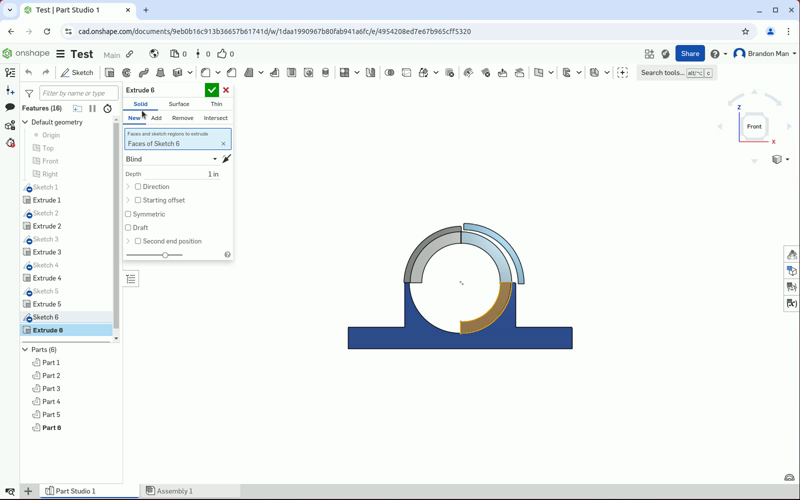
mouse_move(137, 120)
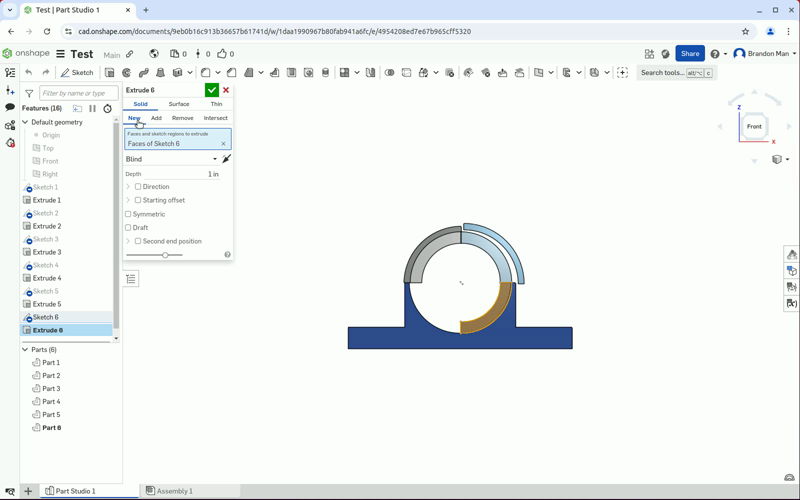
click(137, 120)
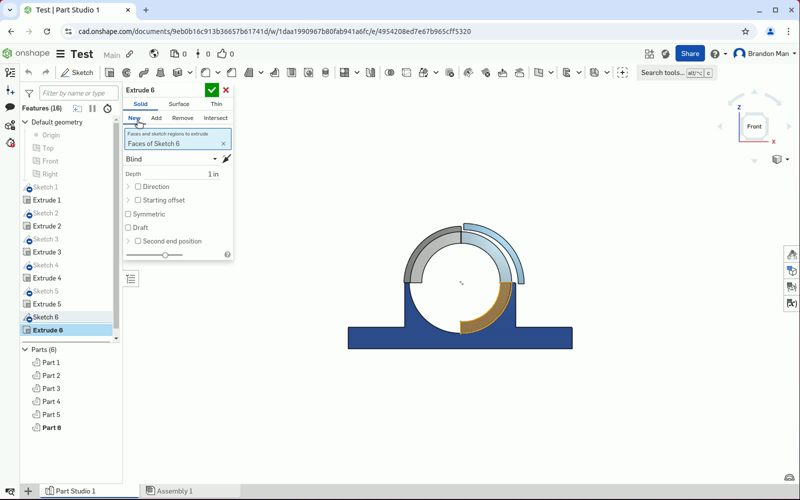
key(tab, 4)
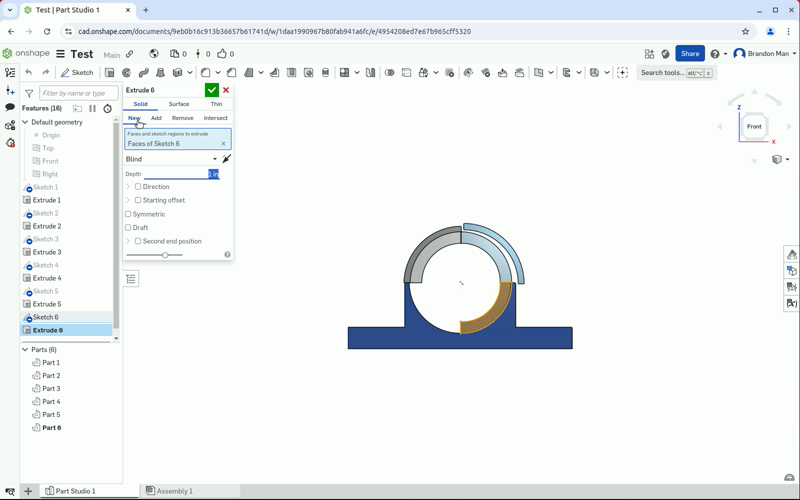
text(16.85)
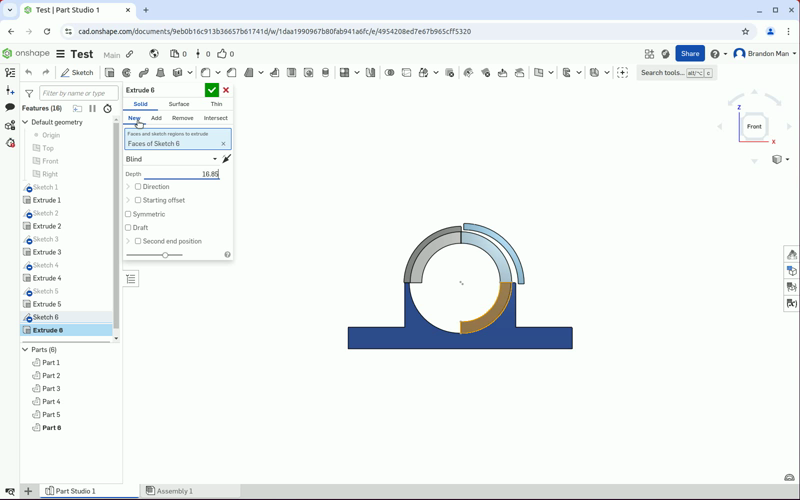
key(tab, 3)
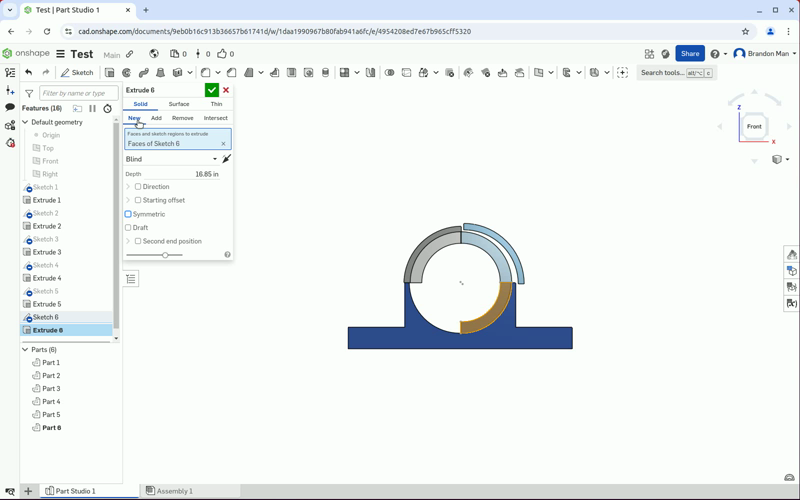
key(space)
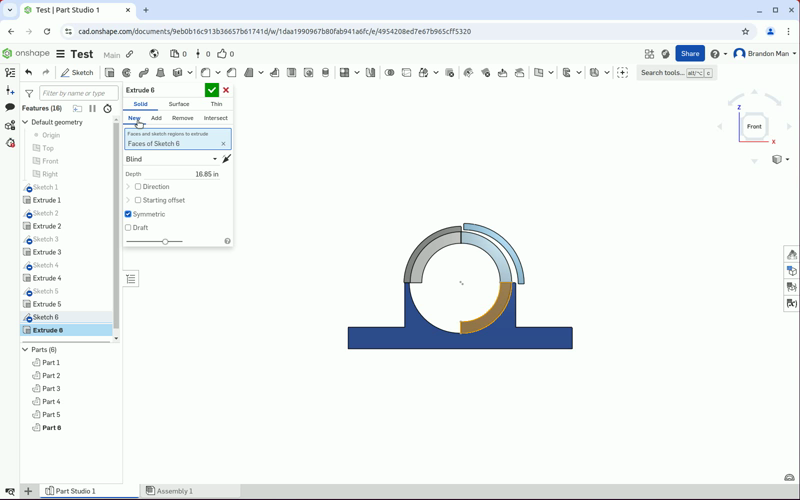
key(enter)
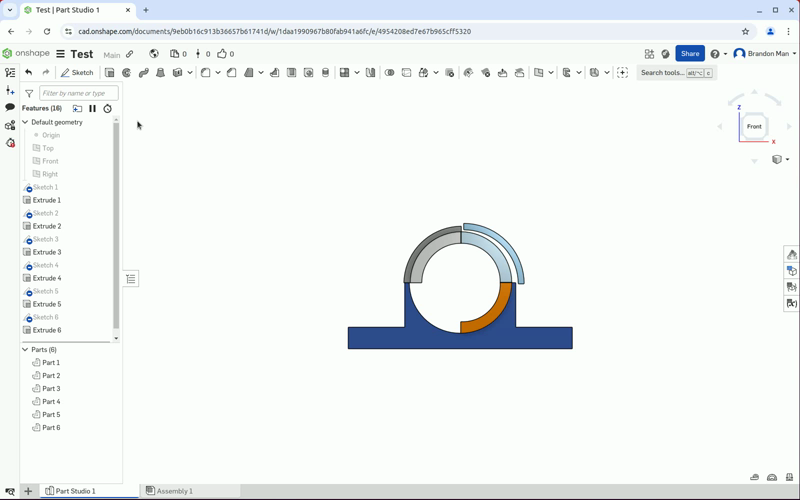
key(shift+h)
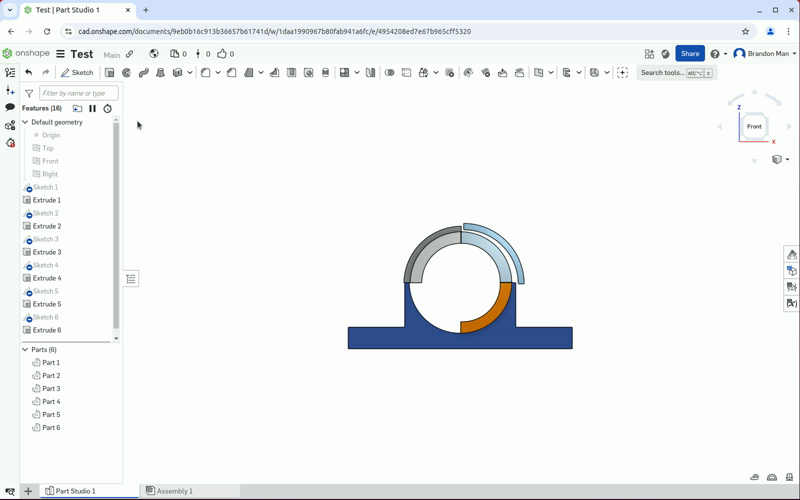
key(shift+h)
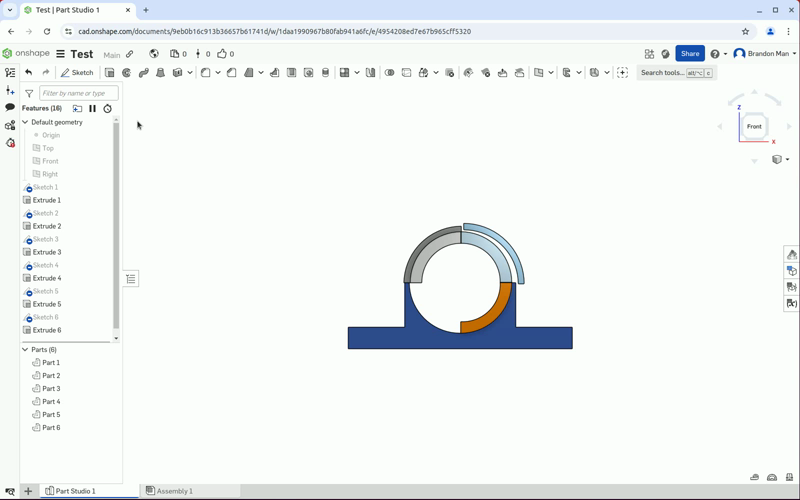
mouse_move(69, 189)
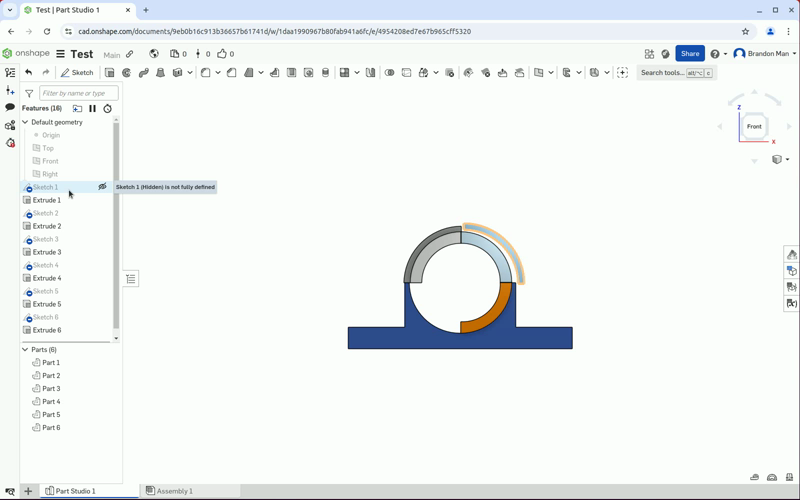
click(69, 189)
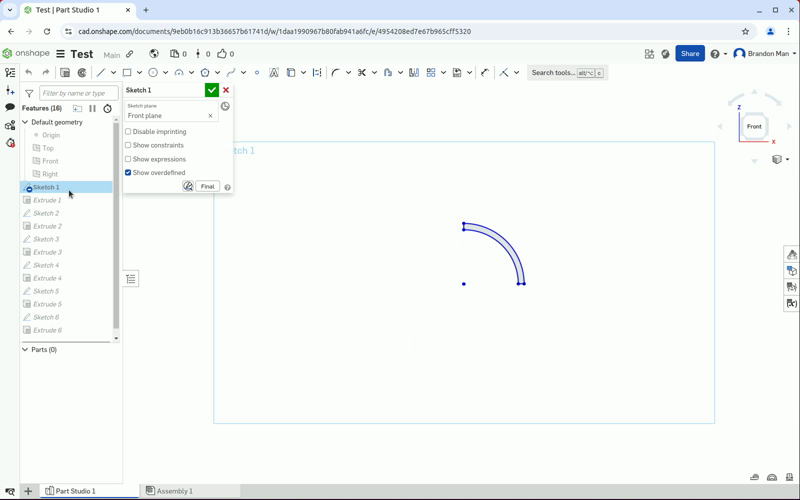
mouse_move(229, 92)
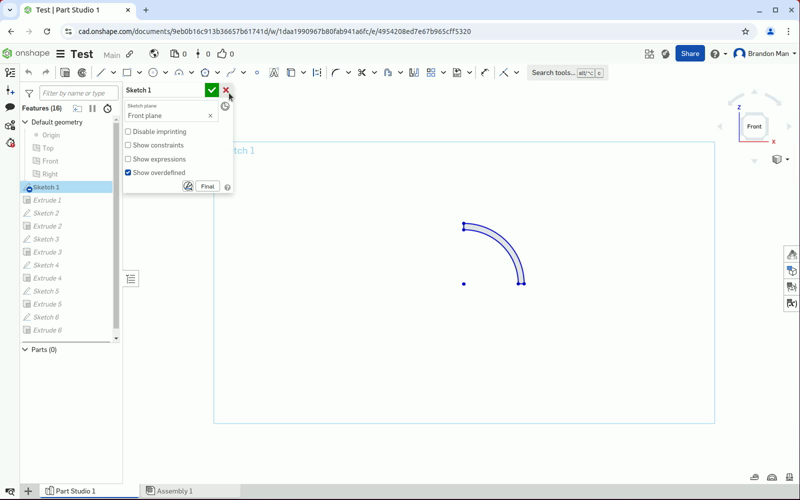
click(229, 92)
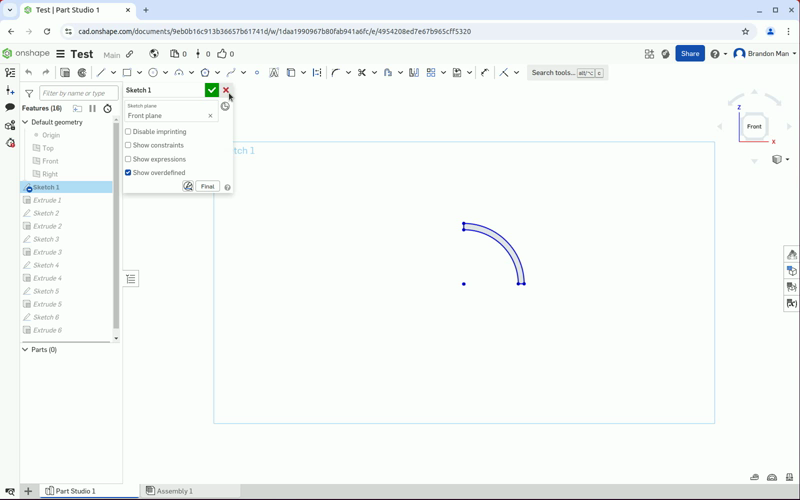
key(shift+s)
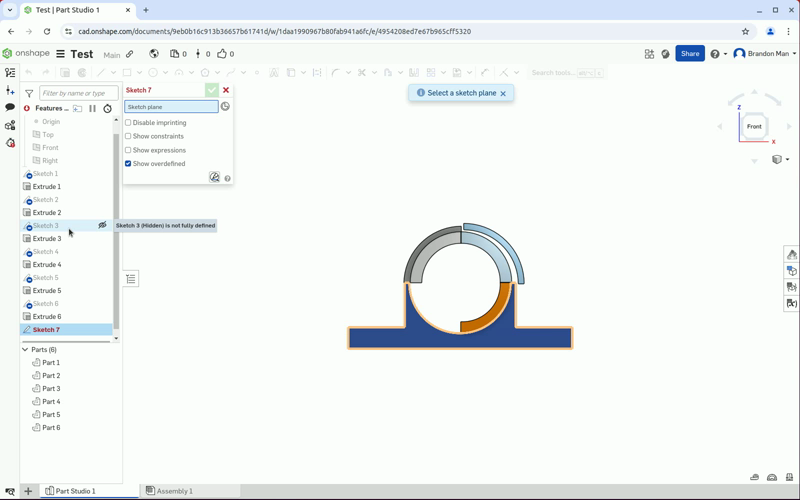
scroll(3)
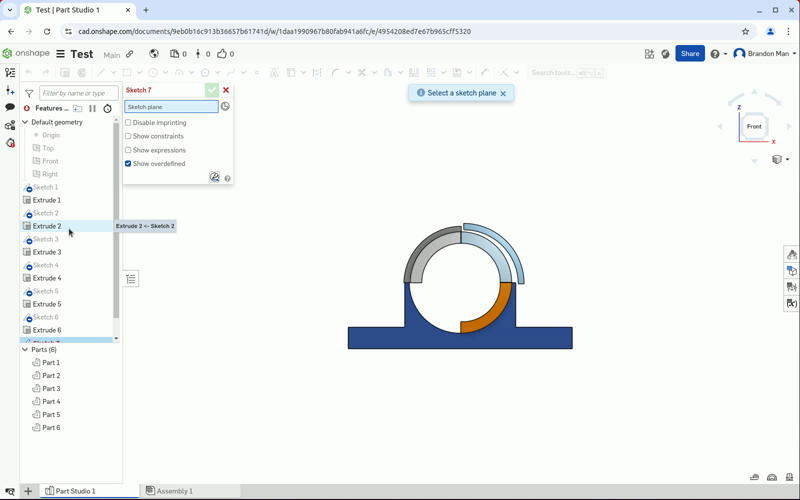
mouse_move(69, 163)
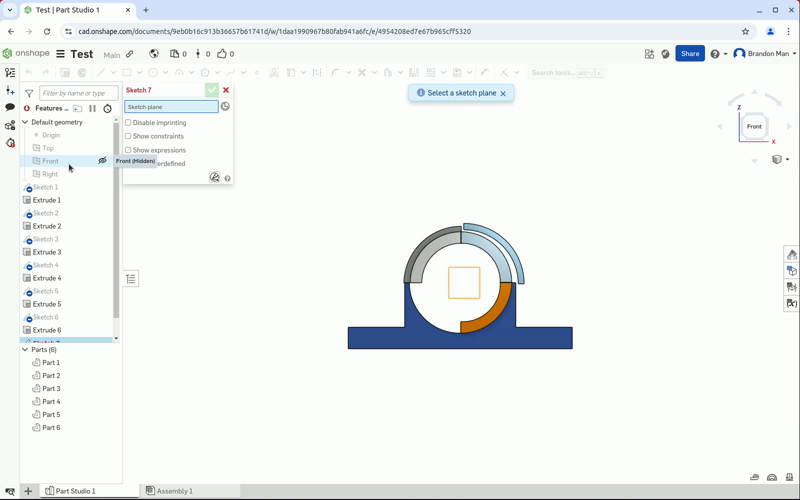
click(69, 163)
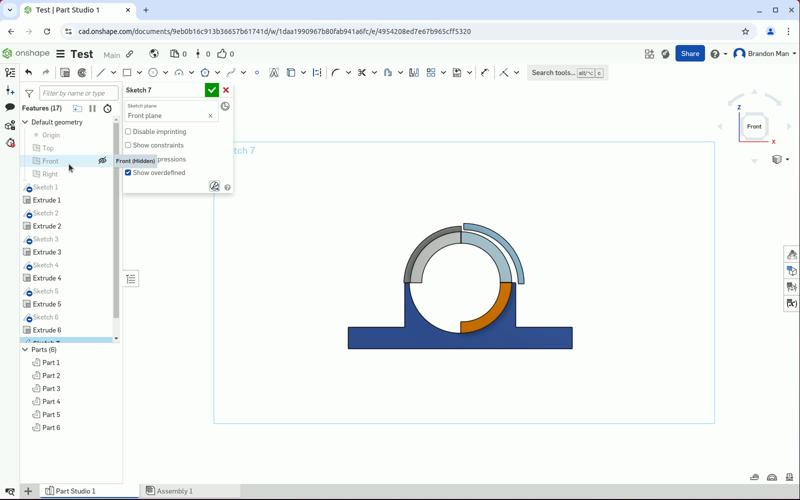
mouse_move(73, 352)
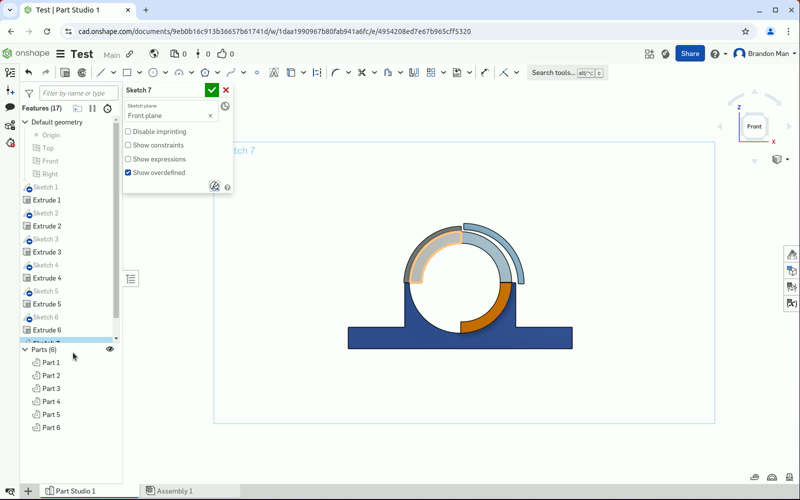
key(y)
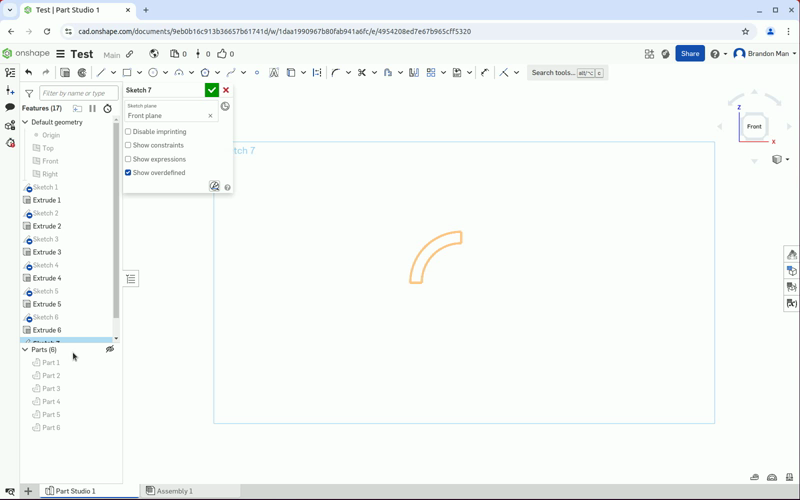
key(a)
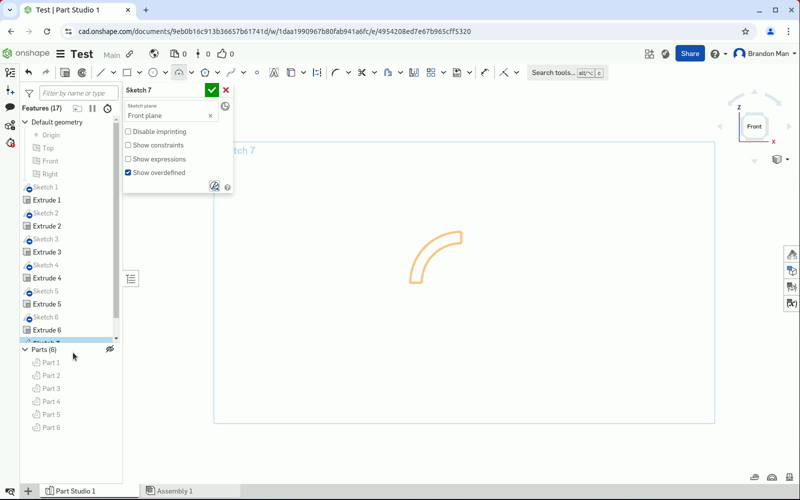
key_down(shift)
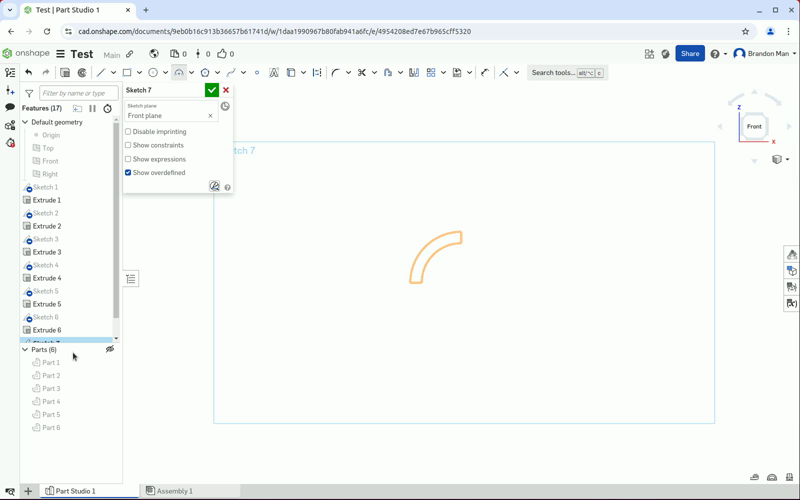
mouse_move(410, 282)
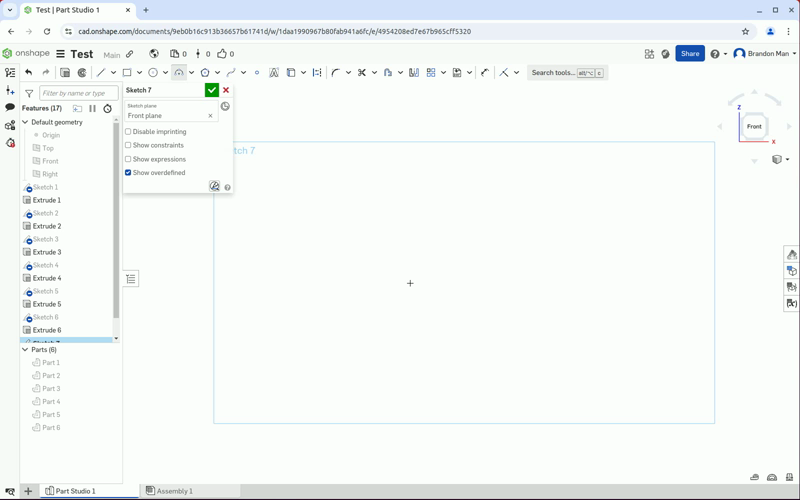
click(410, 282)
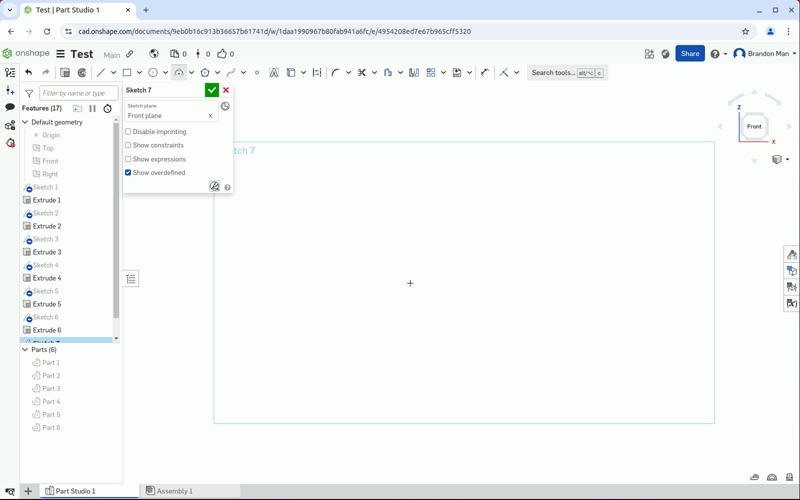
key_up(shift)
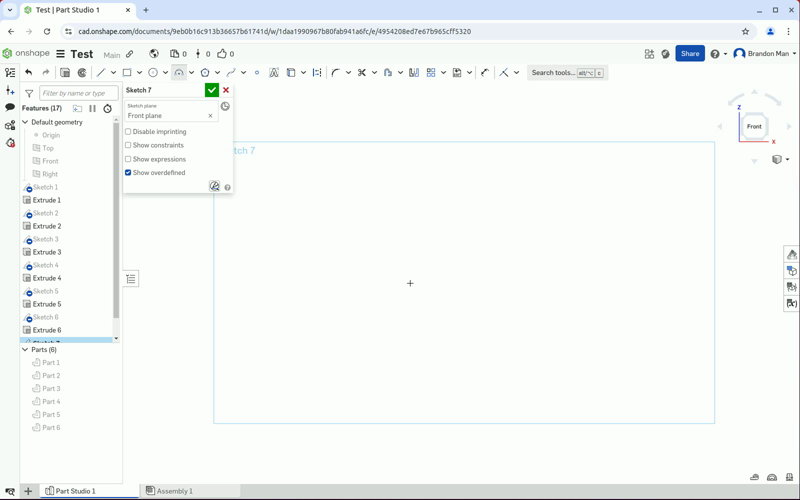
key_down(shift)
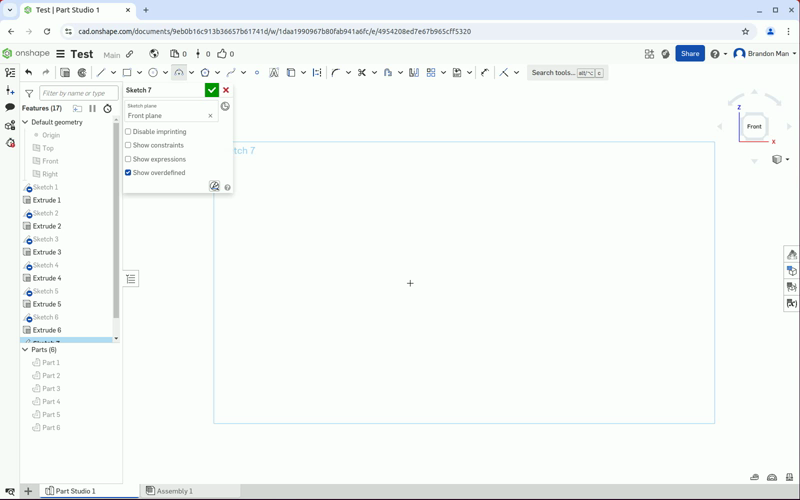
mouse_move(461, 333)
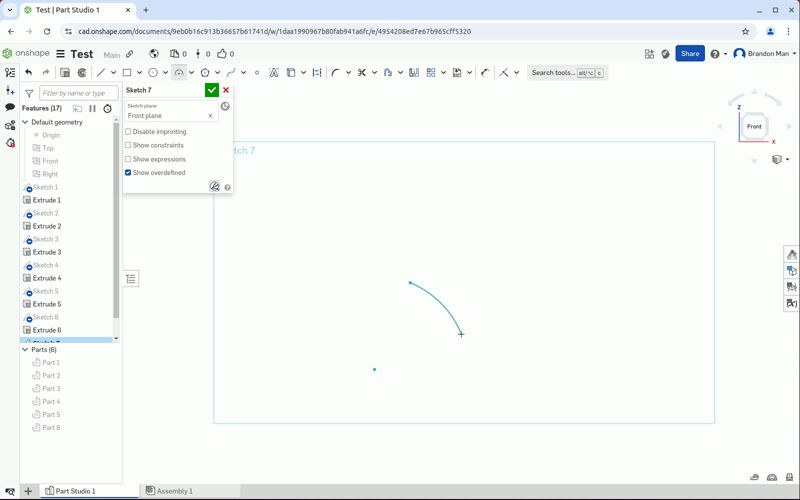
click(461, 333)
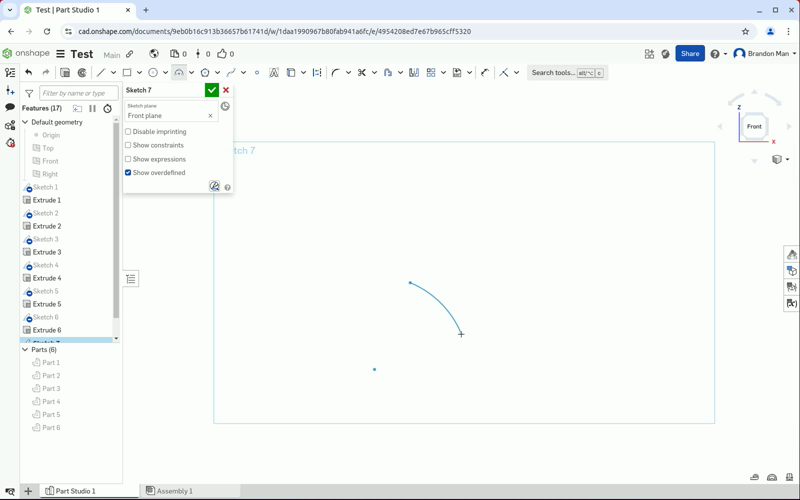
mouse_move(425, 318)
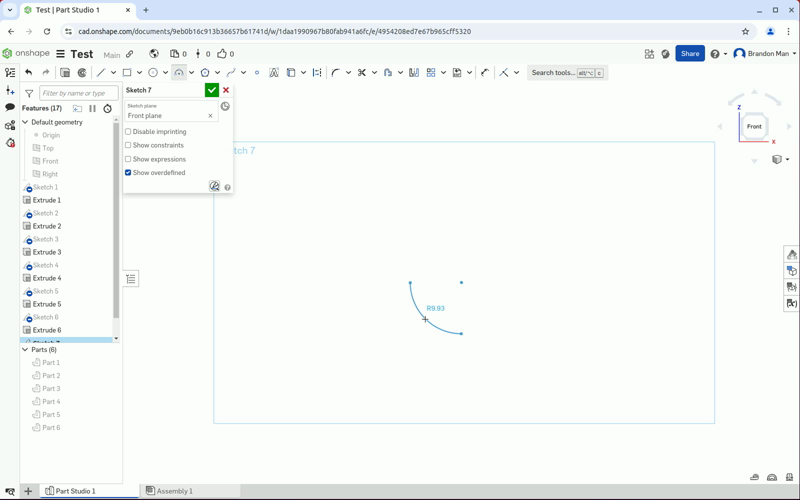
click(425, 318)
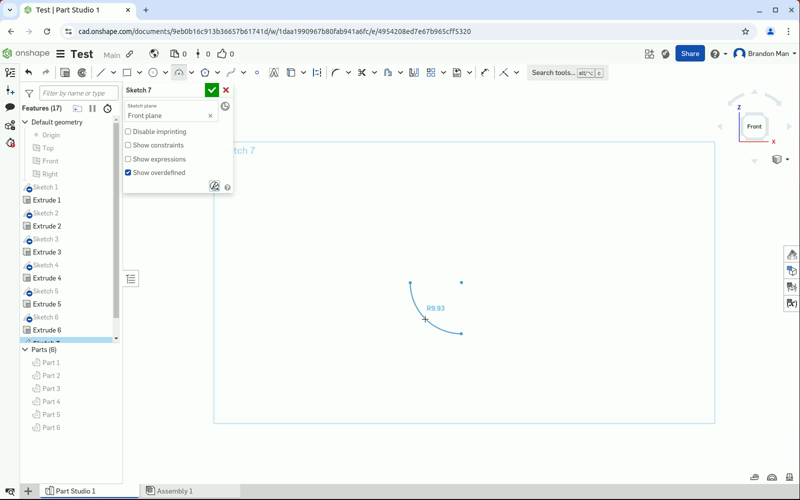
key_up(shift)
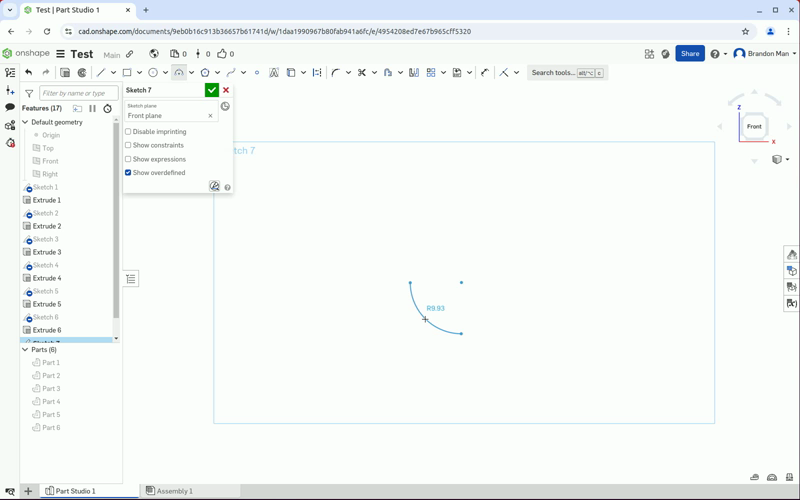
key(esc)
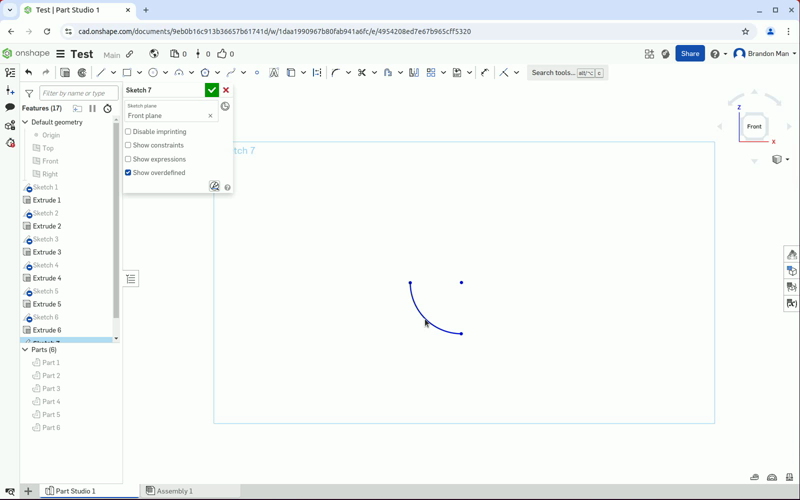
key(l)
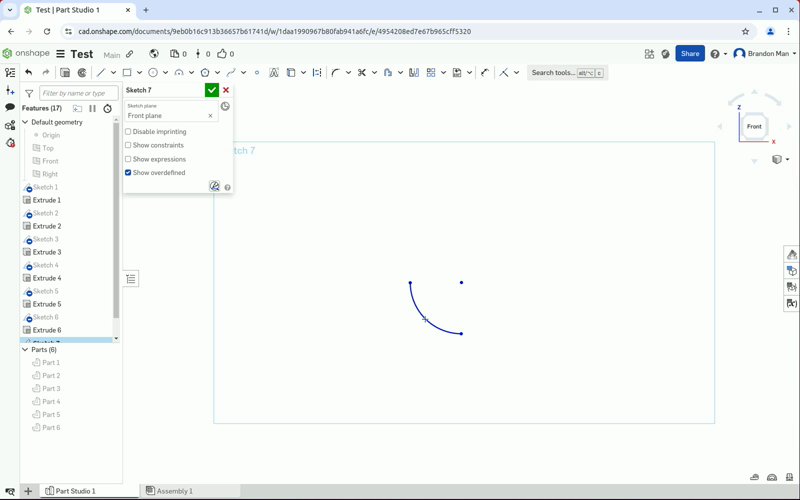
mouse_move(461, 333)
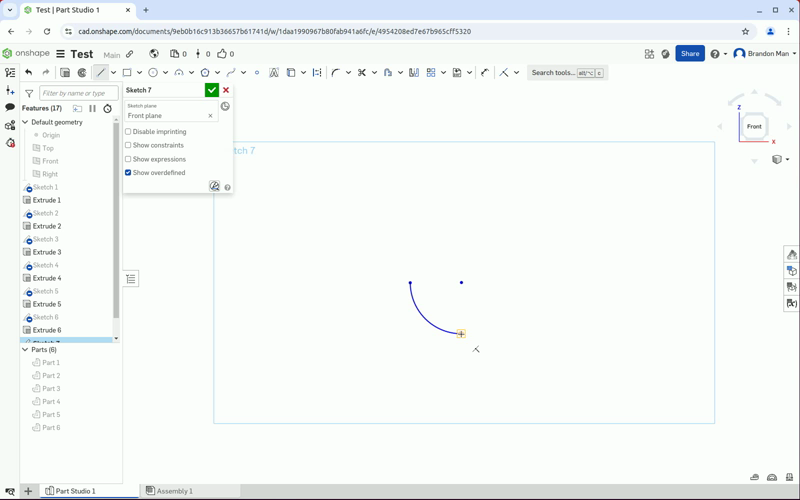
click(461, 333)
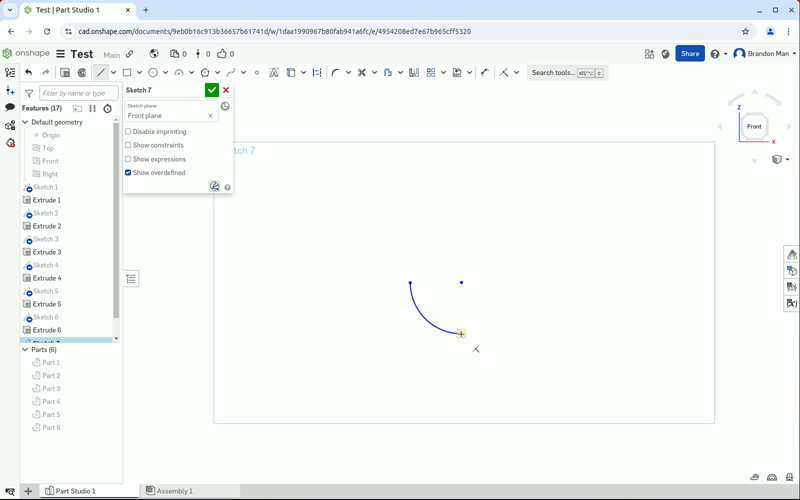
key_down(shift)
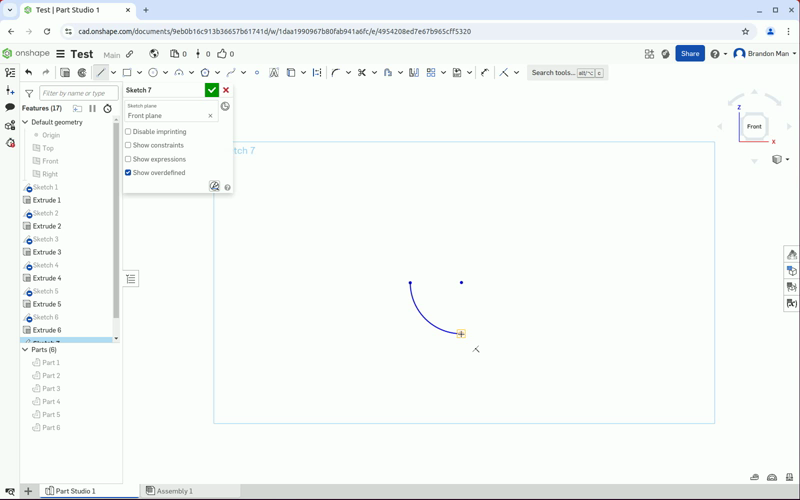
mouse_move(491, 333)
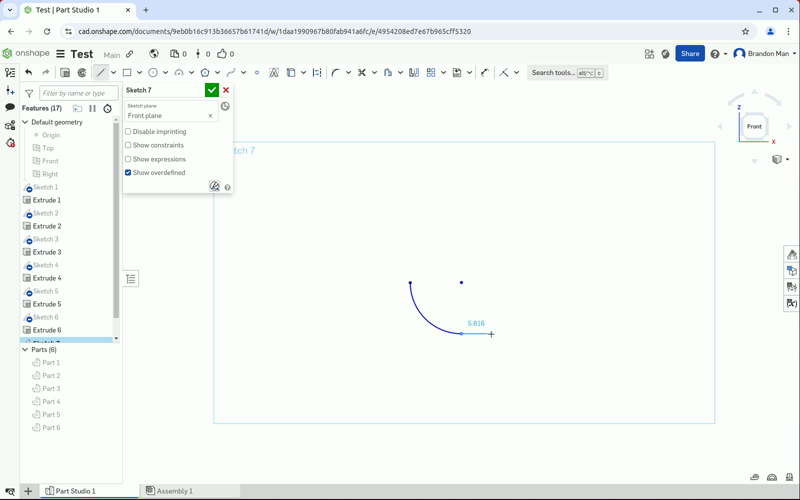
mouse_move(461, 322)
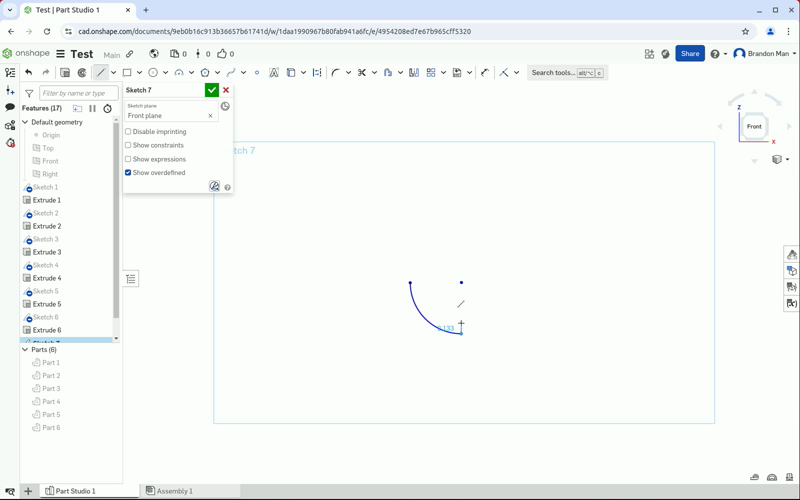
click(461, 322)
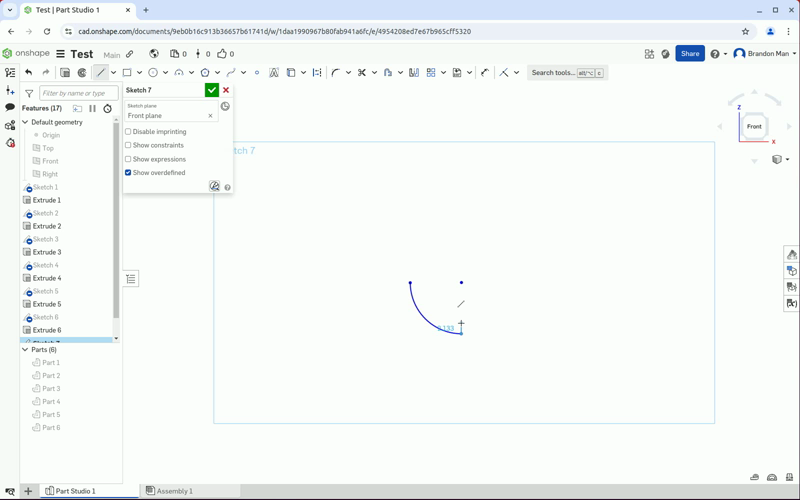
key_up(shift)
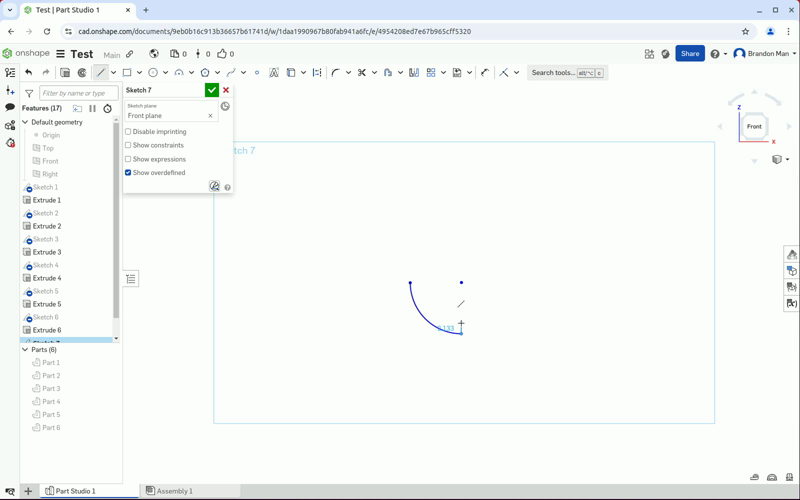
key(esc)
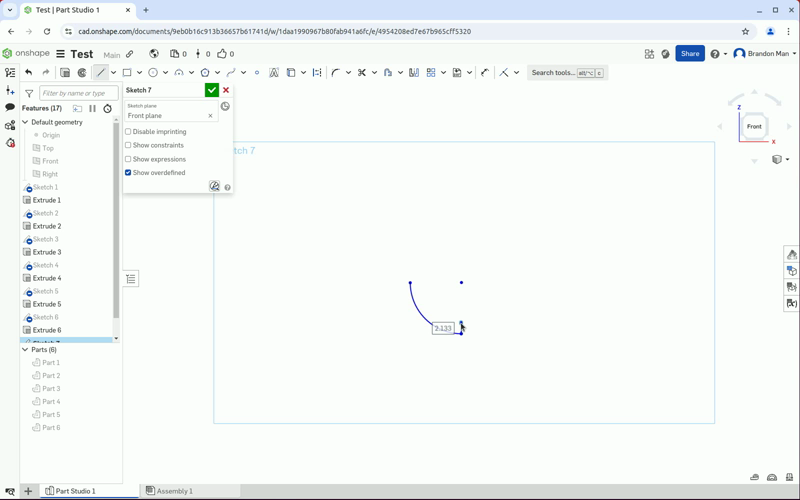
key(a)
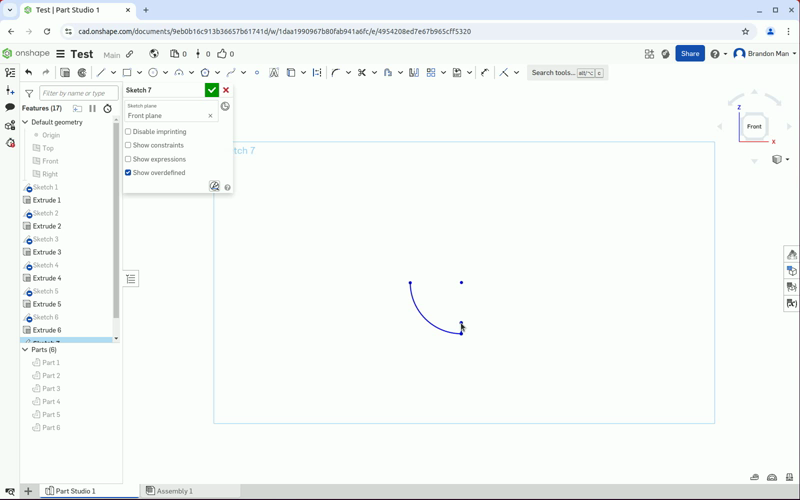
mouse_move(461, 322)
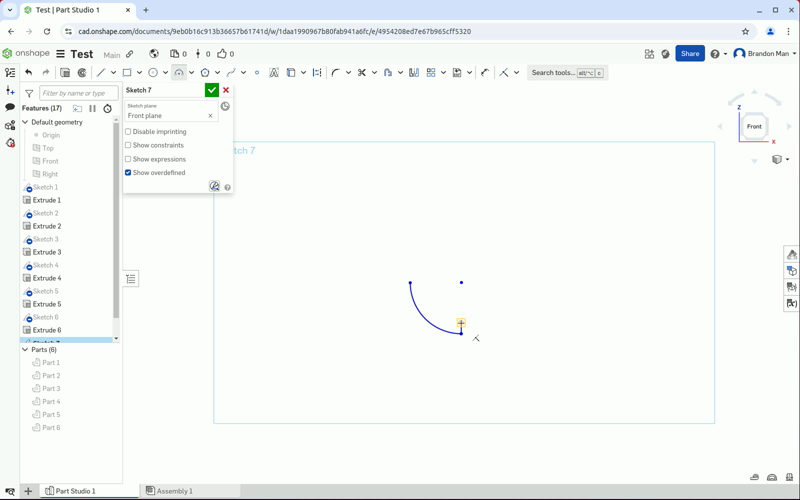
click(461, 322)
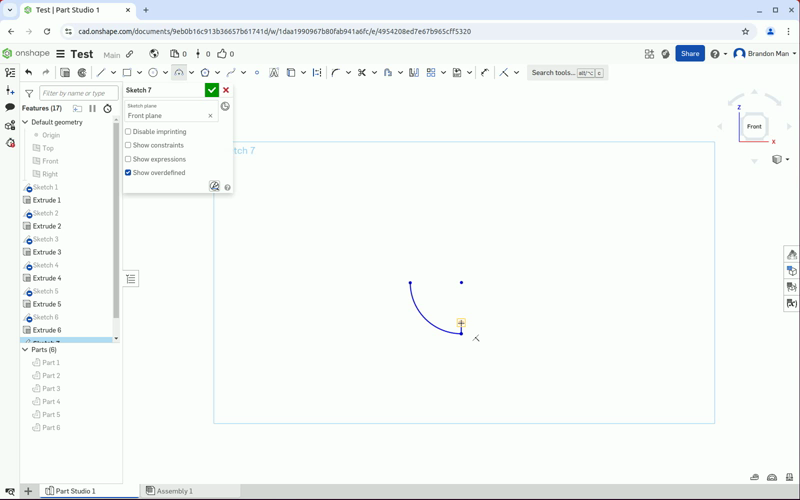
key_down(shift)
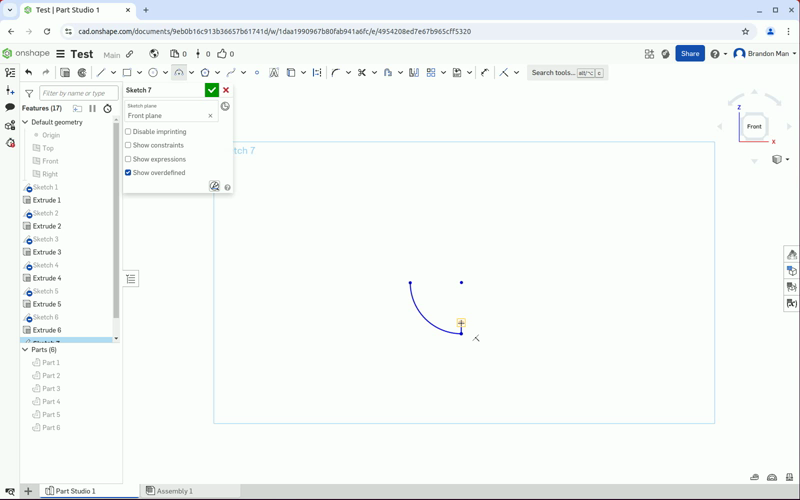
mouse_move(421, 282)
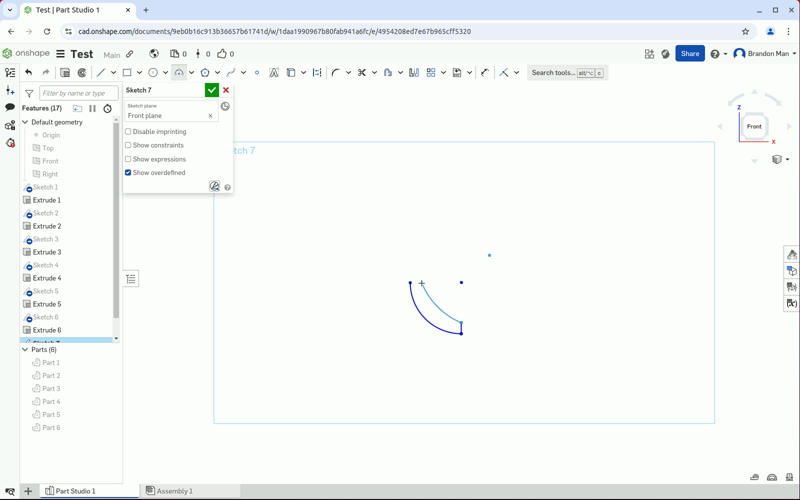
click(421, 282)
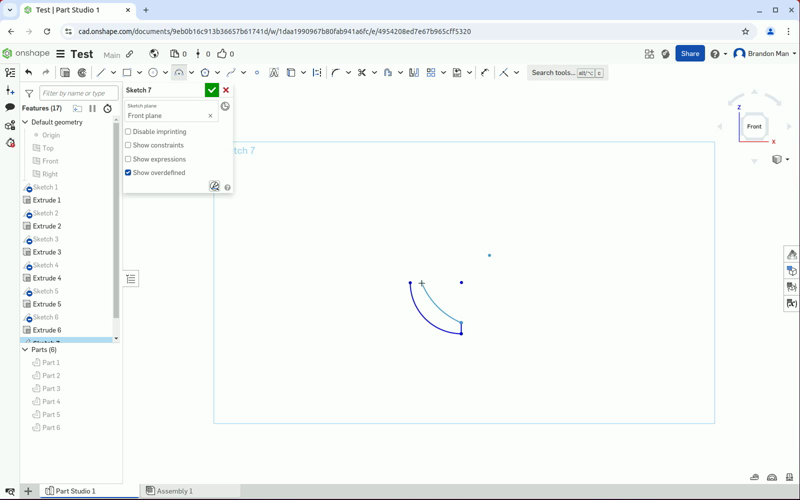
mouse_move(433, 311)
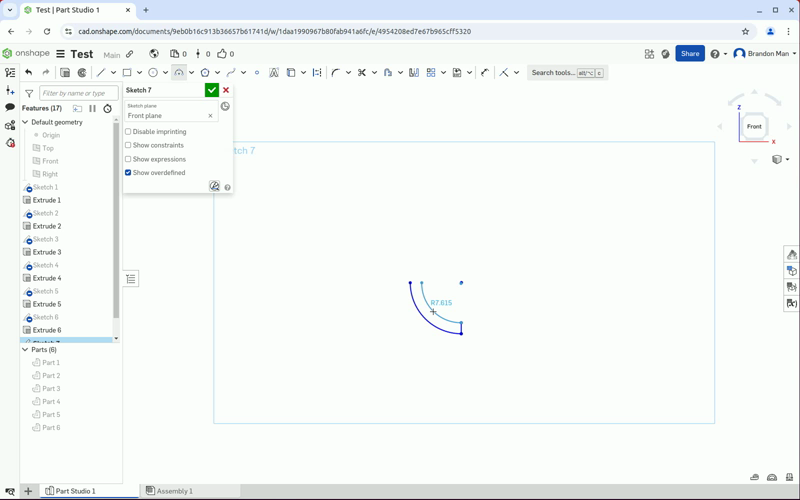
click(433, 311)
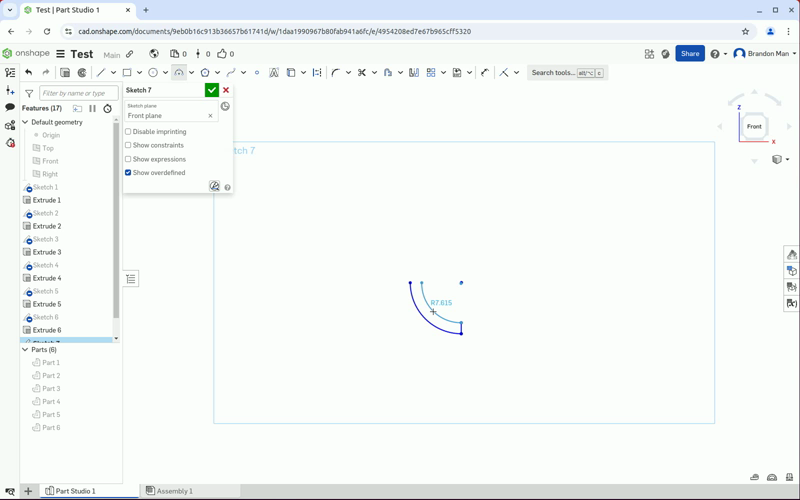
key_up(shift)
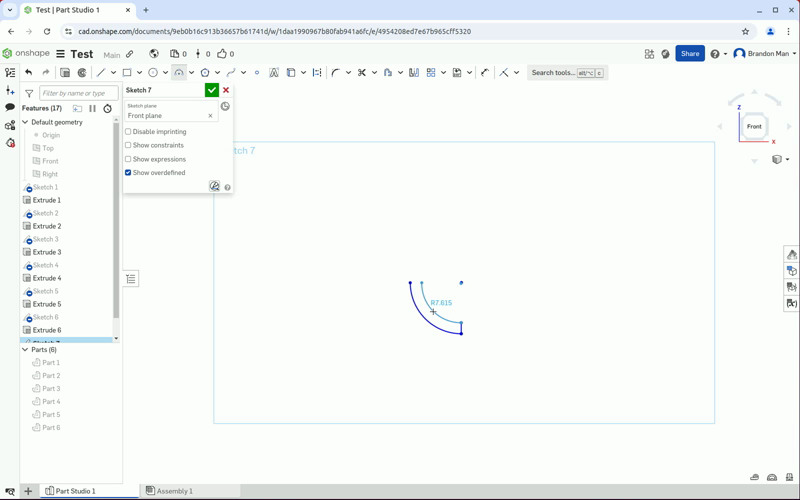
key(esc)
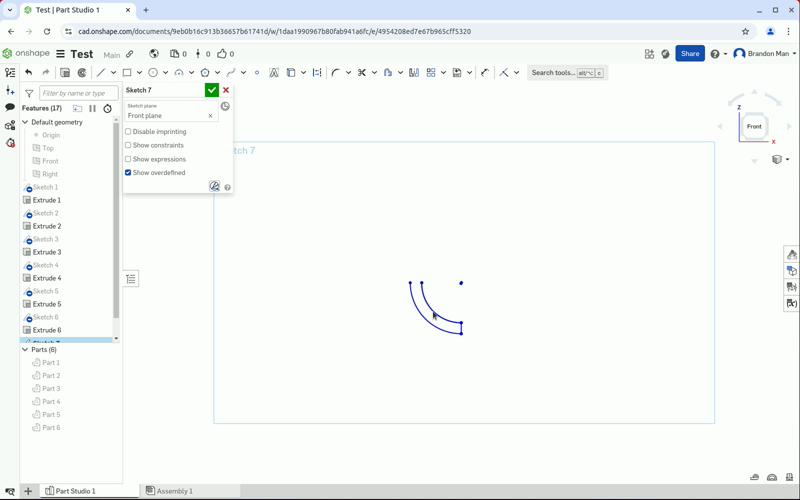
key(l)
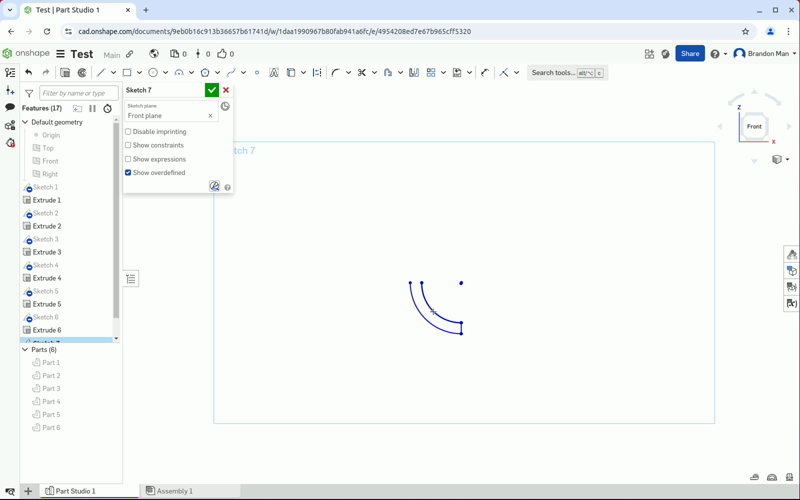
mouse_move(421, 282)
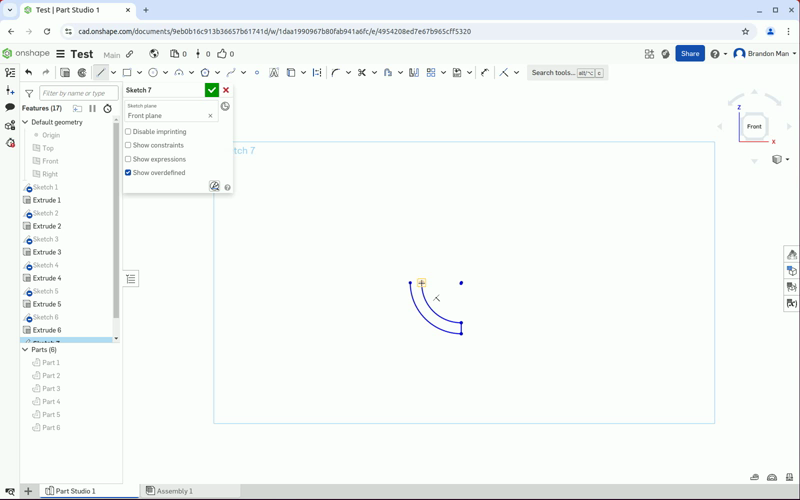
click(421, 282)
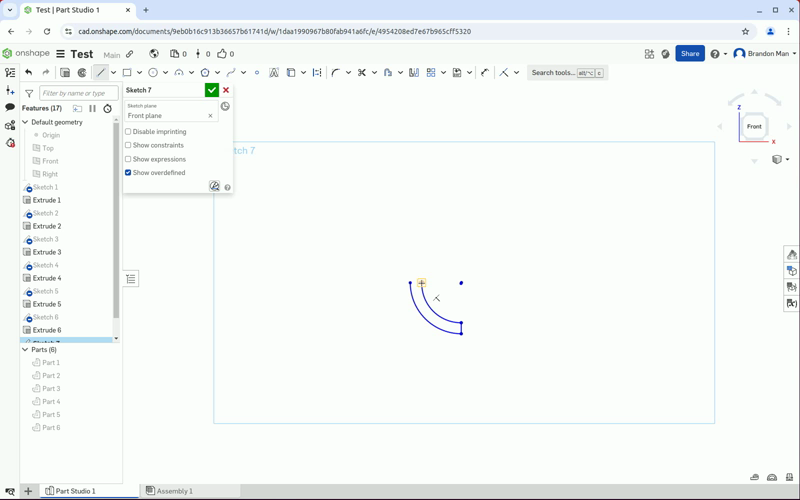
mouse_move(451, 282)
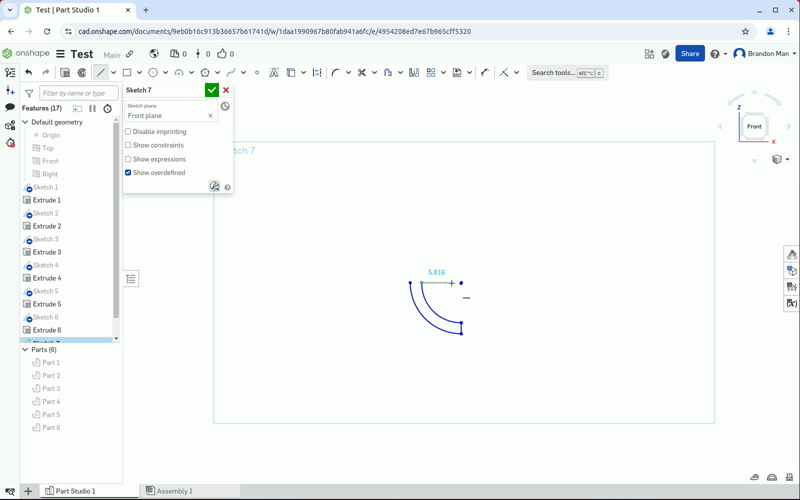
key_down(shift)
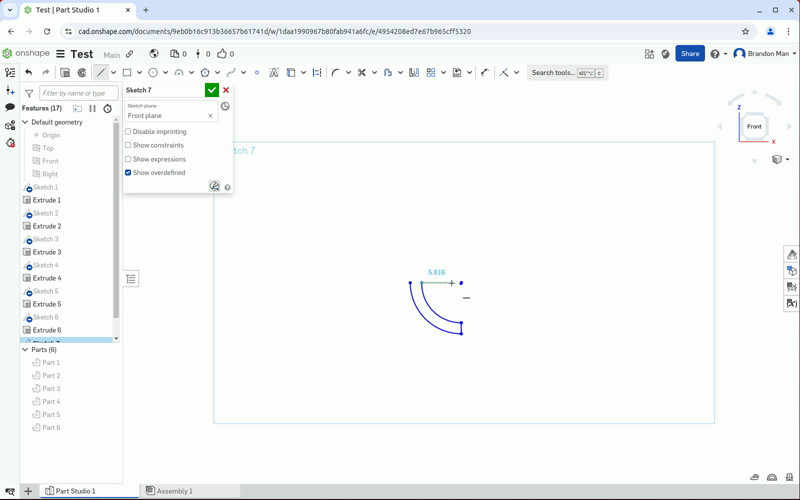
mouse_move(410, 282)
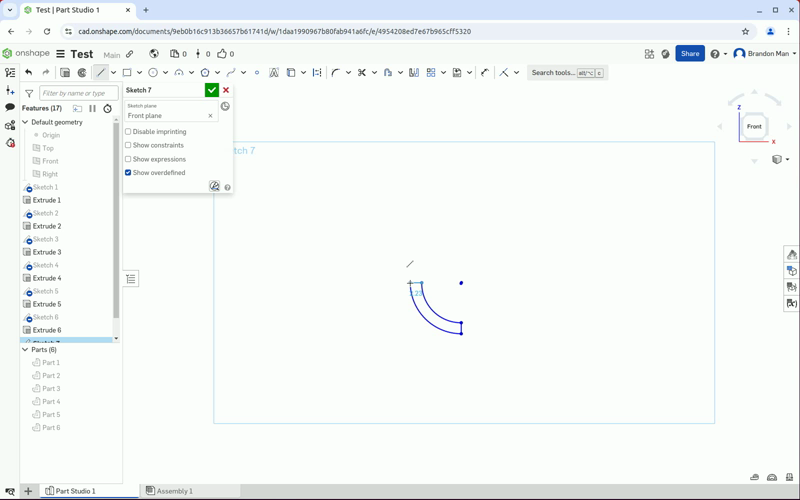
key_up(shift)
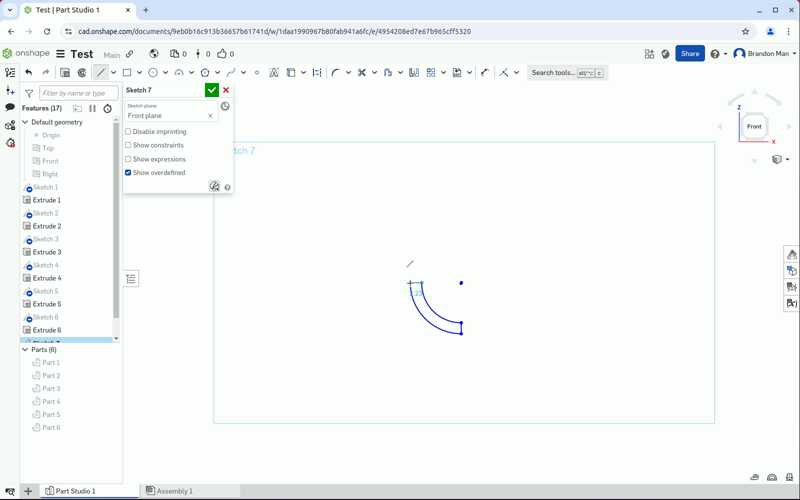
click(410, 282)
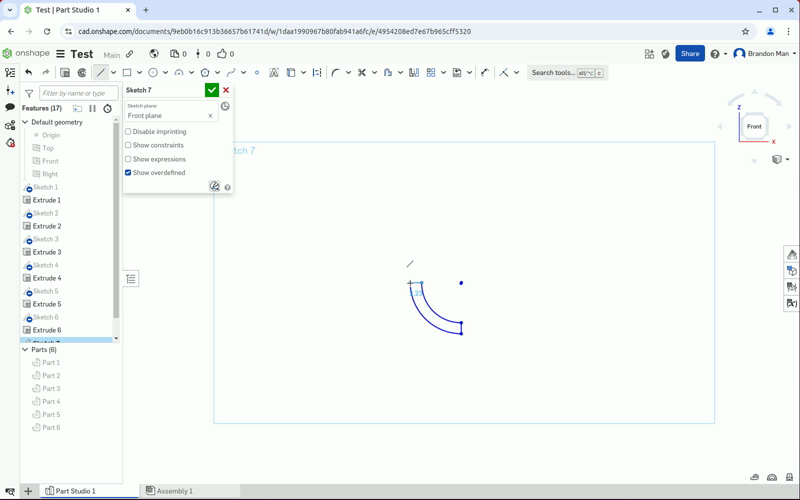
key(esc)
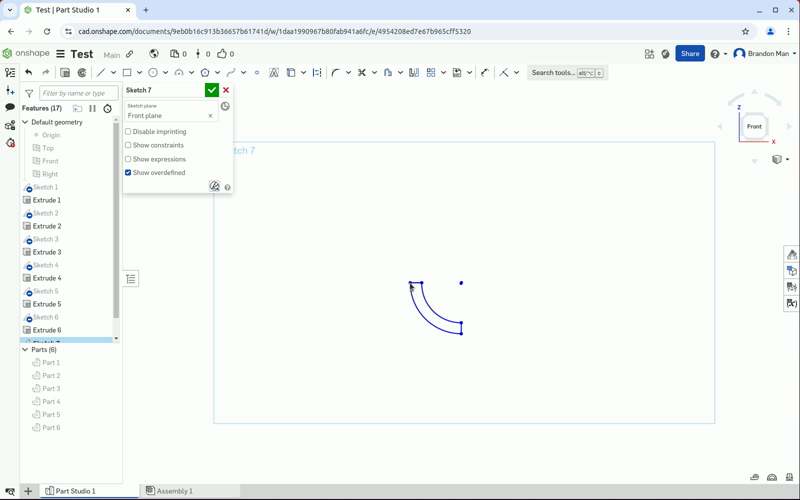
mouse_move(442, 322)
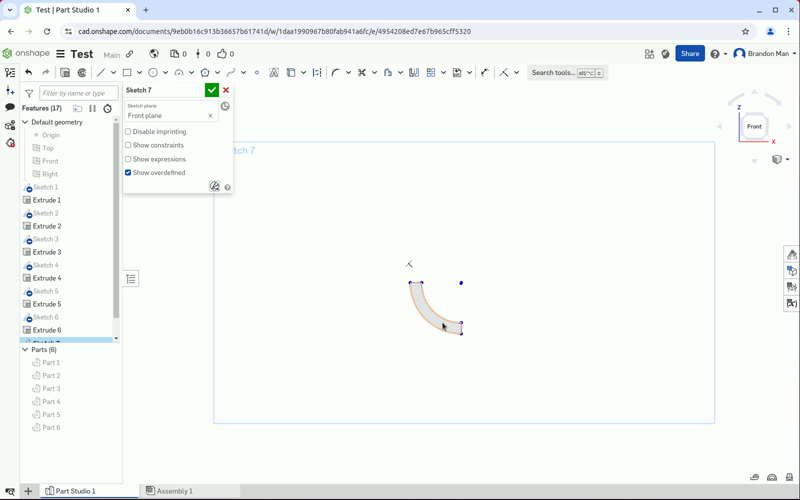
scroll(6)
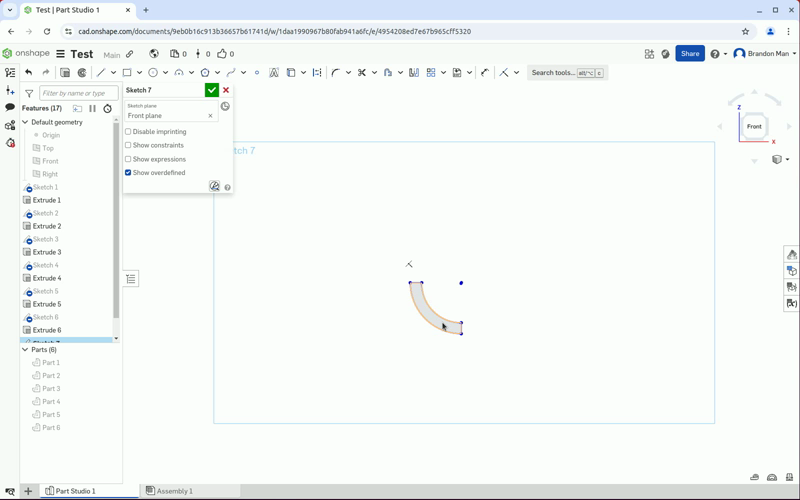
scroll(6)
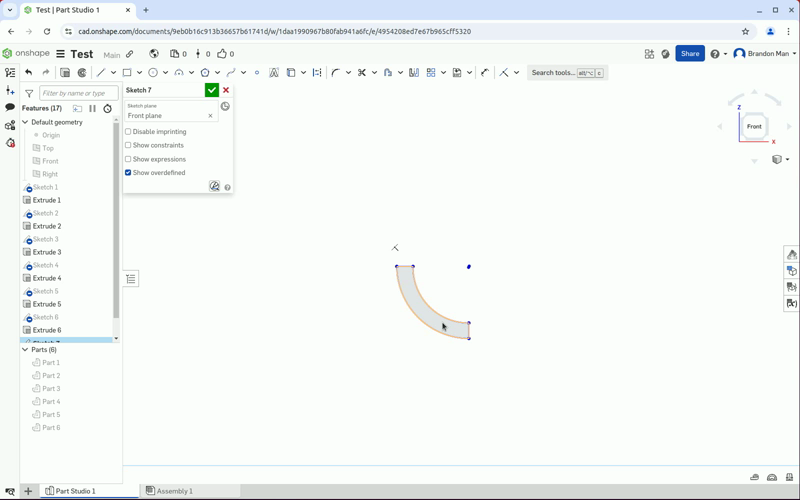
scroll(6)
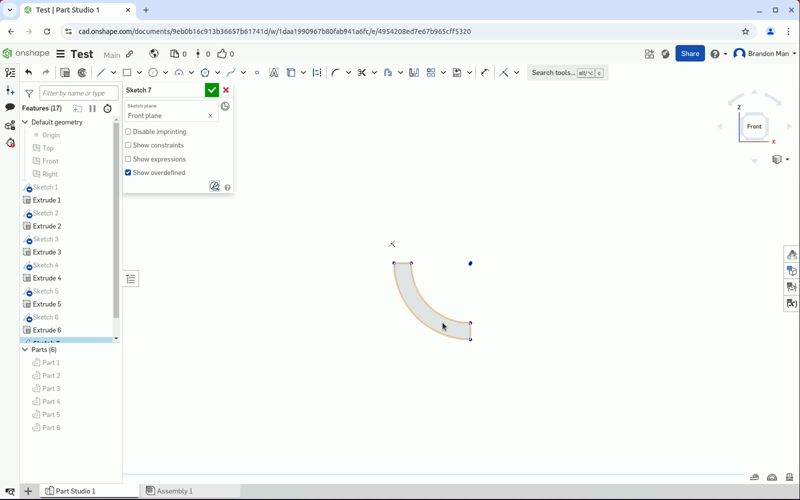
scroll(6)
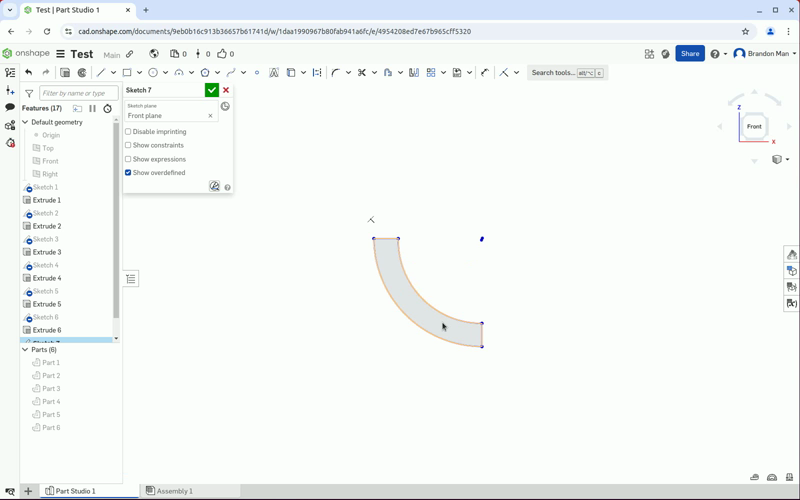
scroll(6)
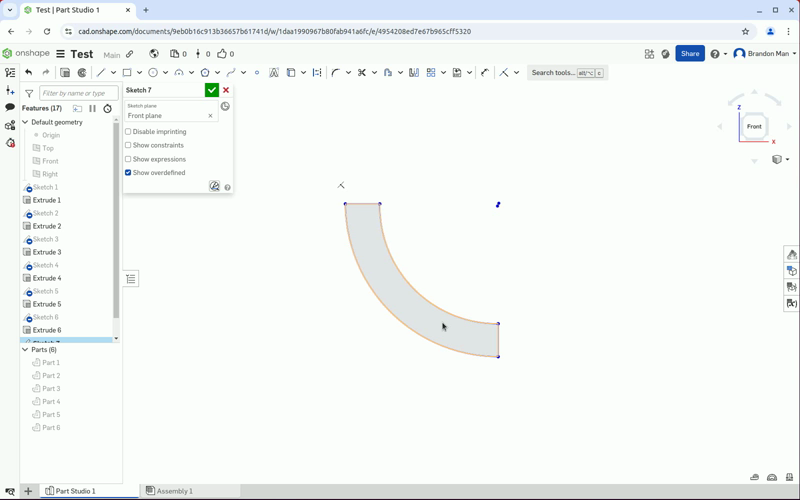
scroll(6)
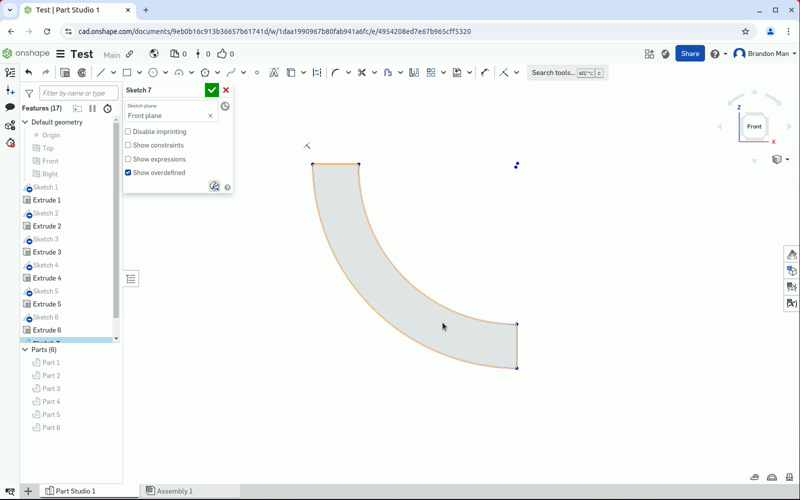
scroll(6)
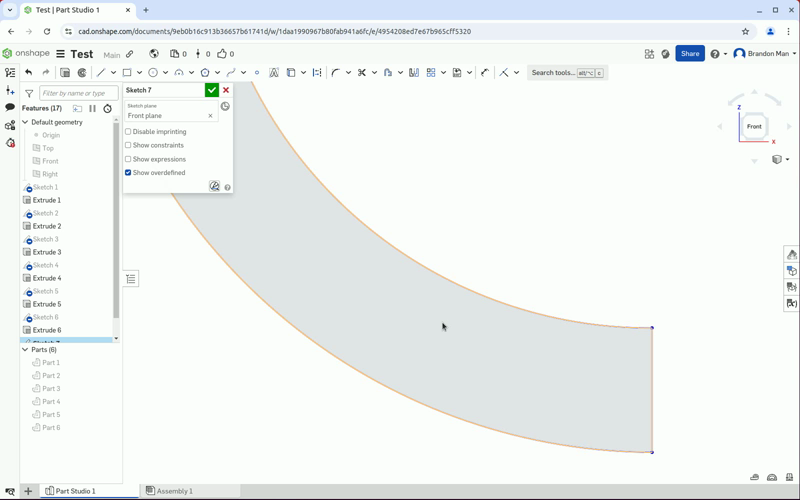
click(442, 322)
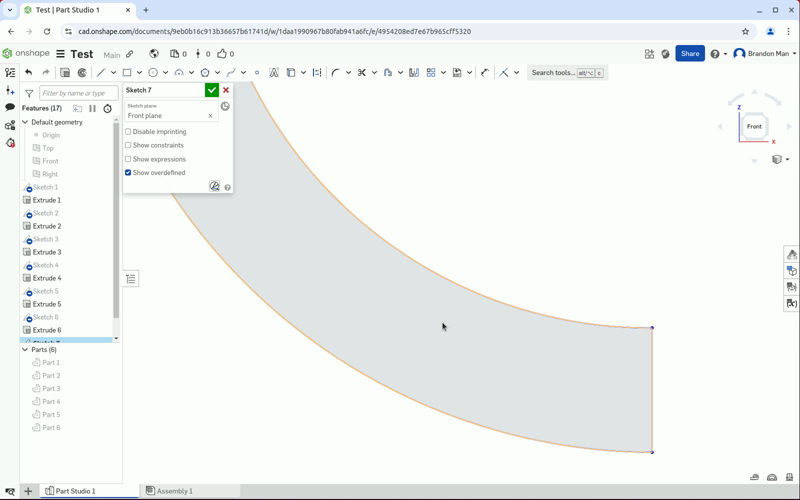
scroll(-6)
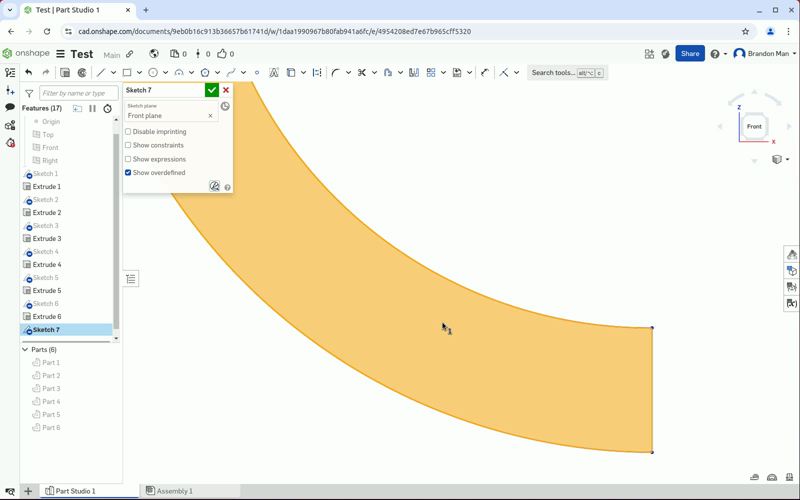
scroll(-6)
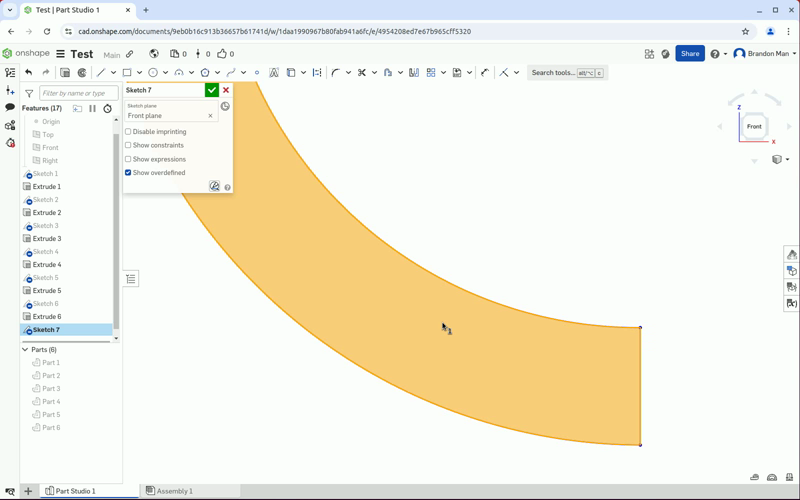
scroll(-6)
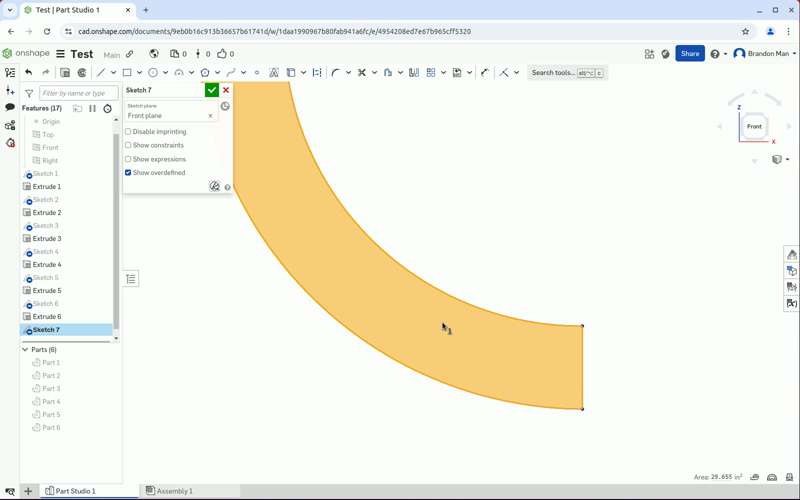
scroll(-6)
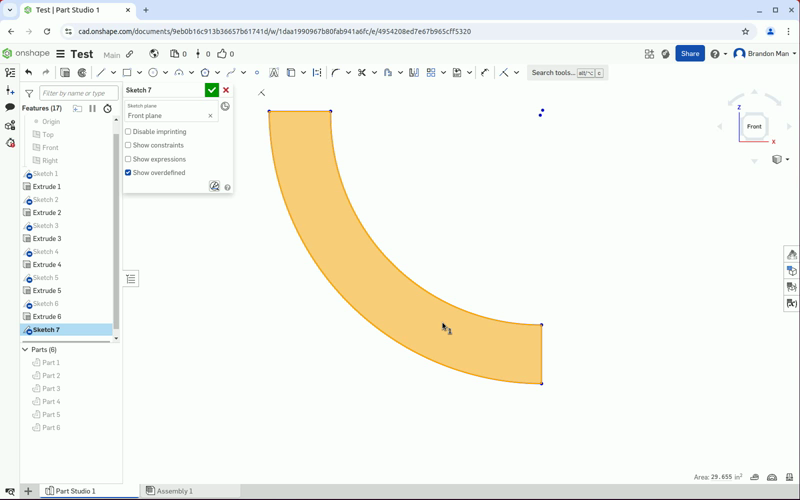
scroll(-6)
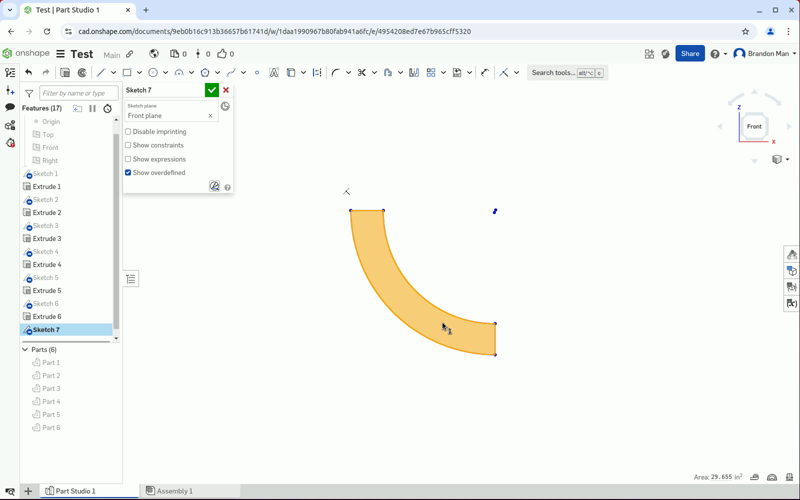
scroll(-6)
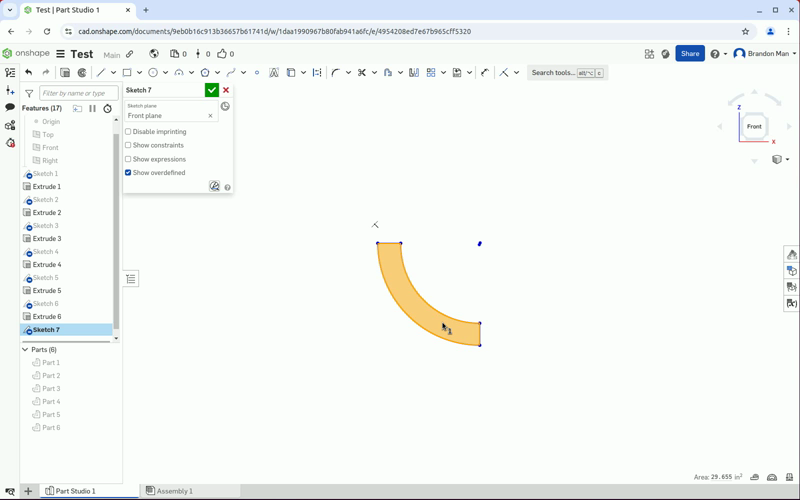
scroll(-6)
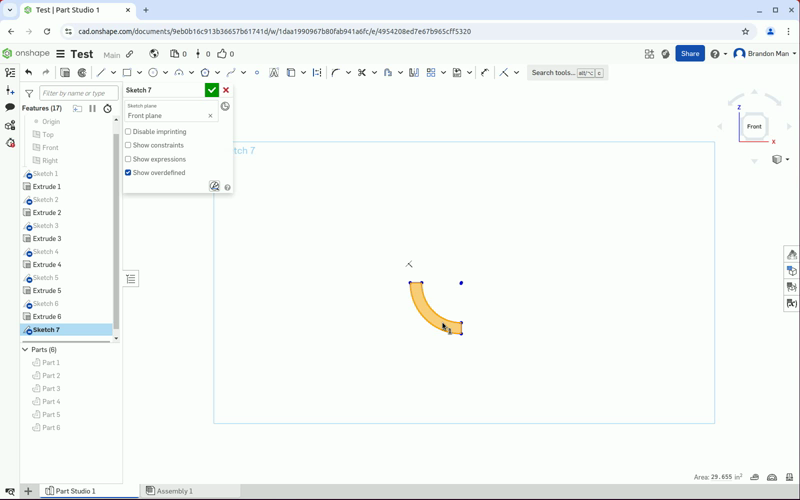
mouse_move(73, 352)
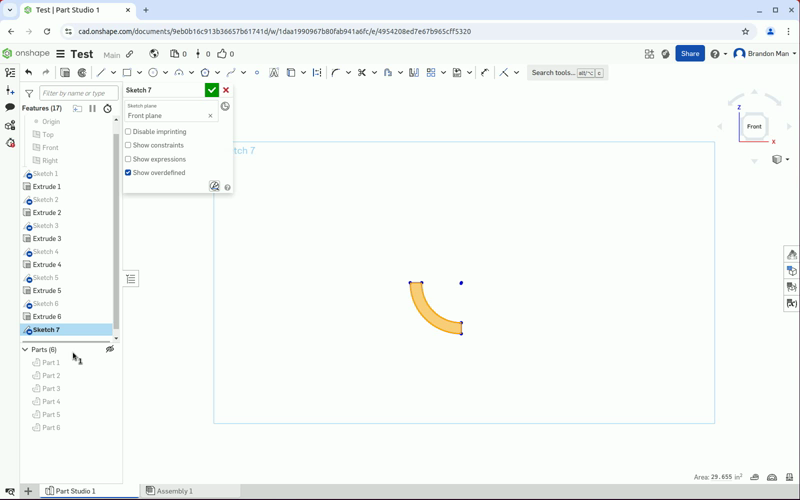
key(shift+y)
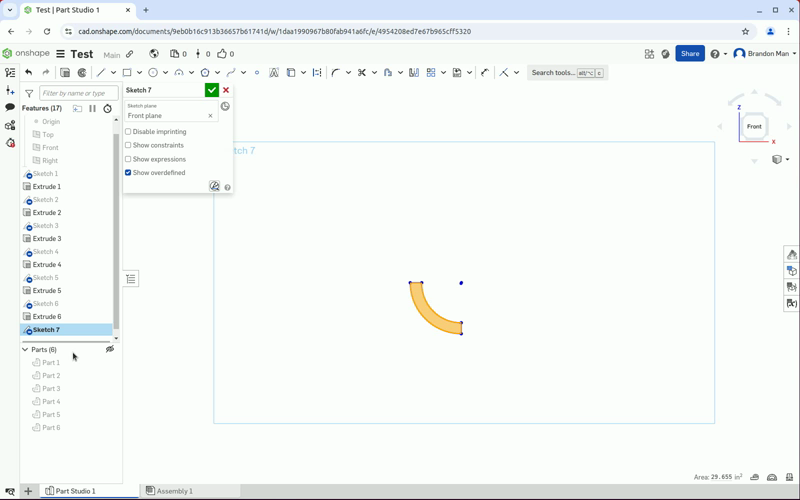
key(shift+e)
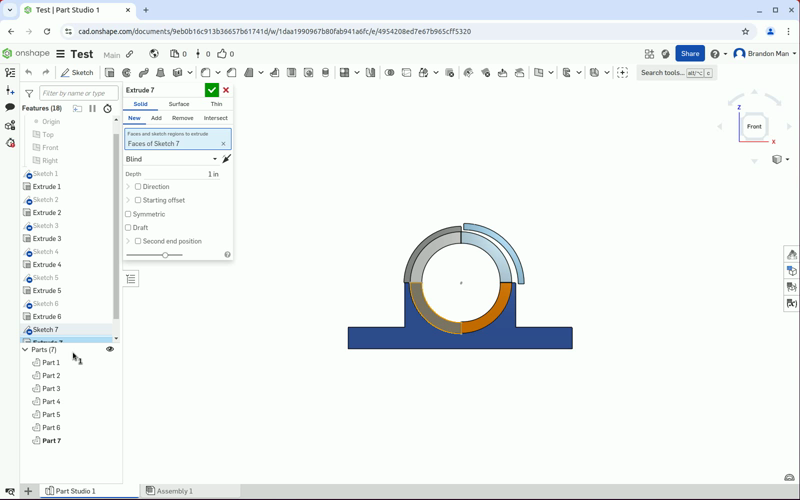
mouse_move(143, 106)
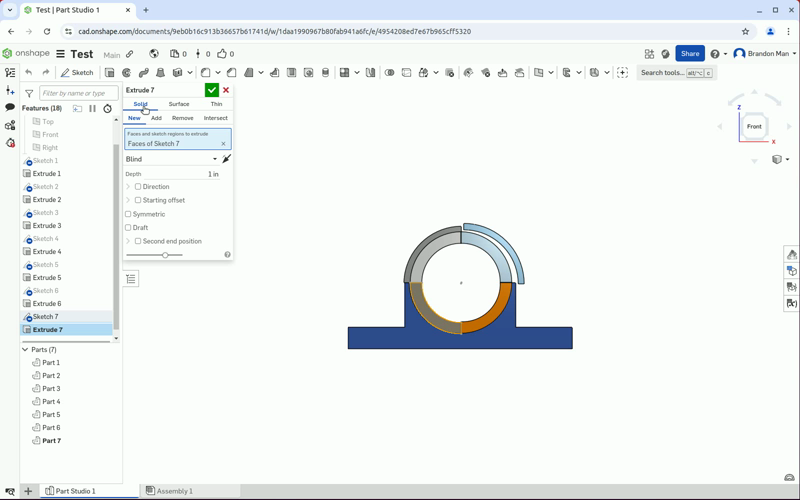
click(143, 106)
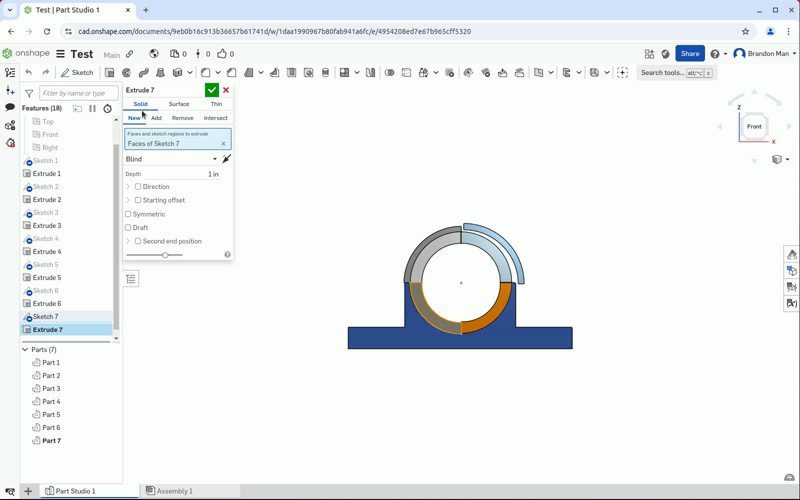
mouse_move(137, 120)
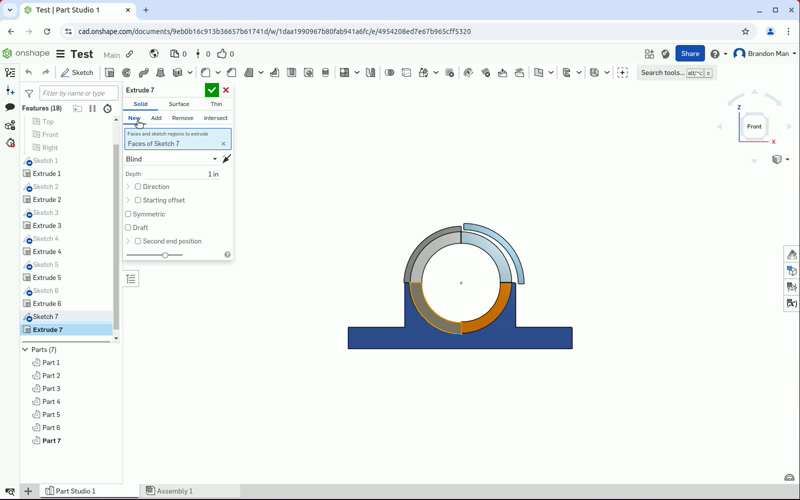
click(137, 120)
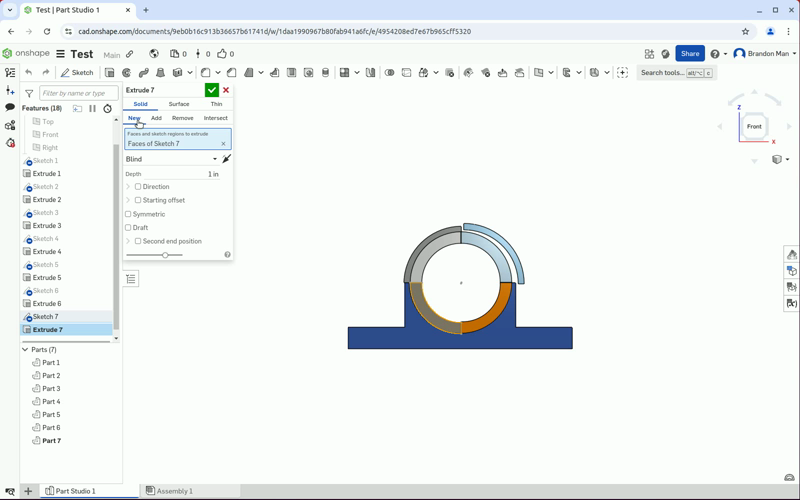
key(tab, 4)
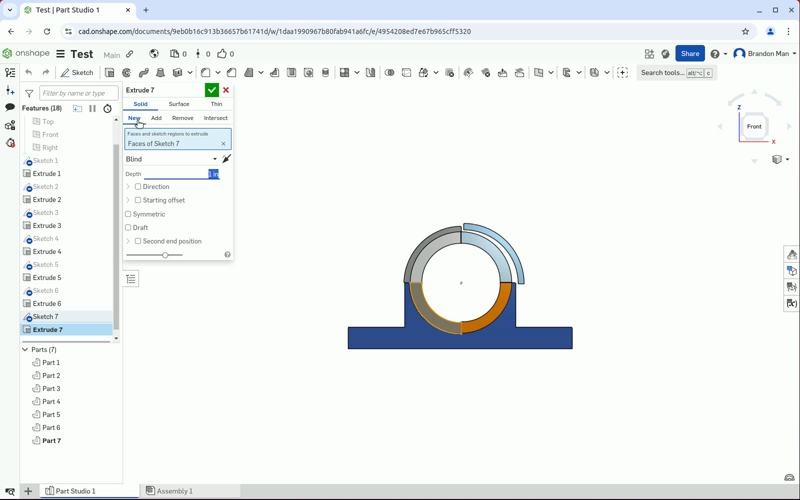
text(16.85)
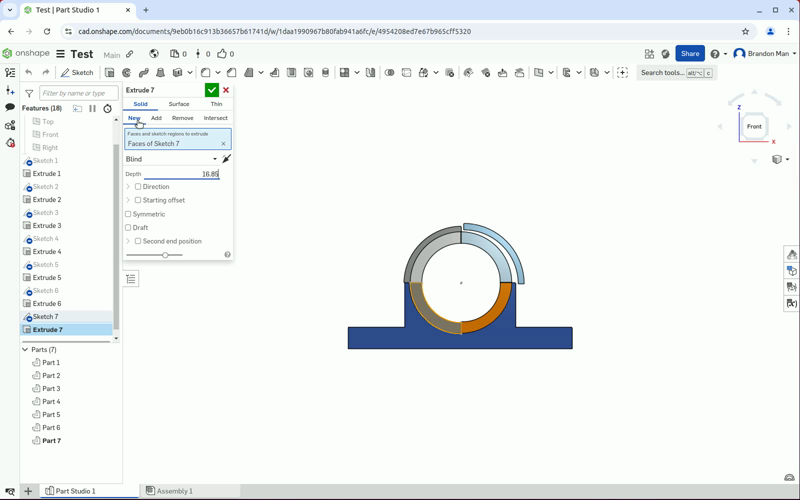
key(tab, 3)
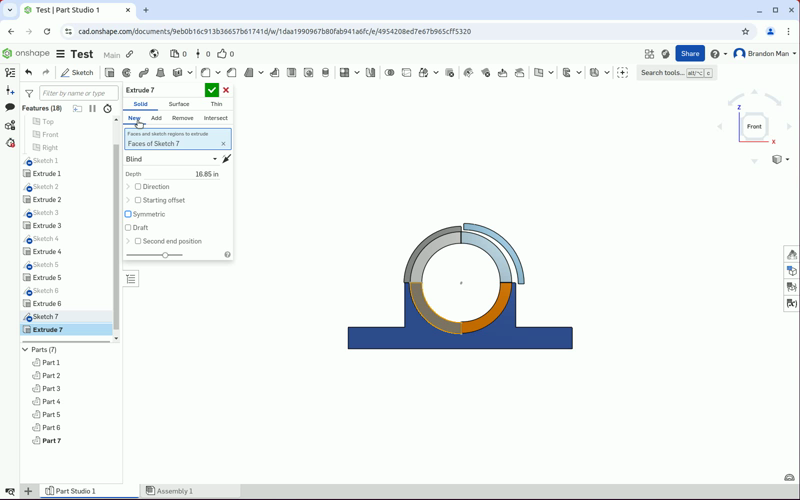
key(space)
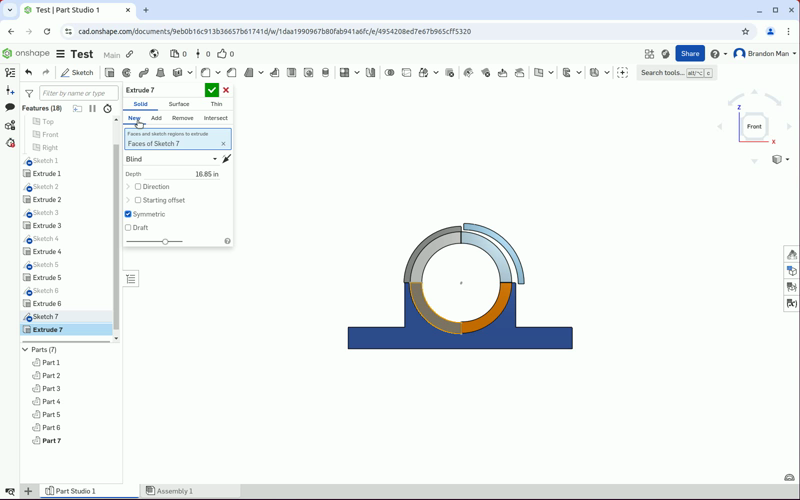
key(enter)
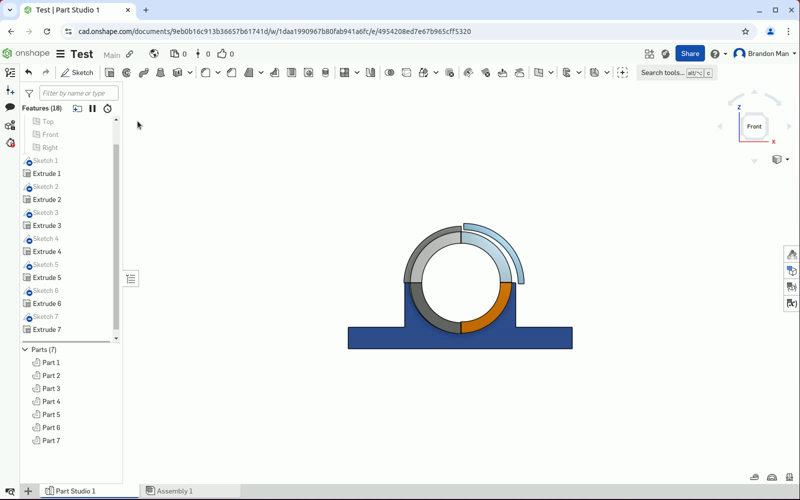
key(shift+h)
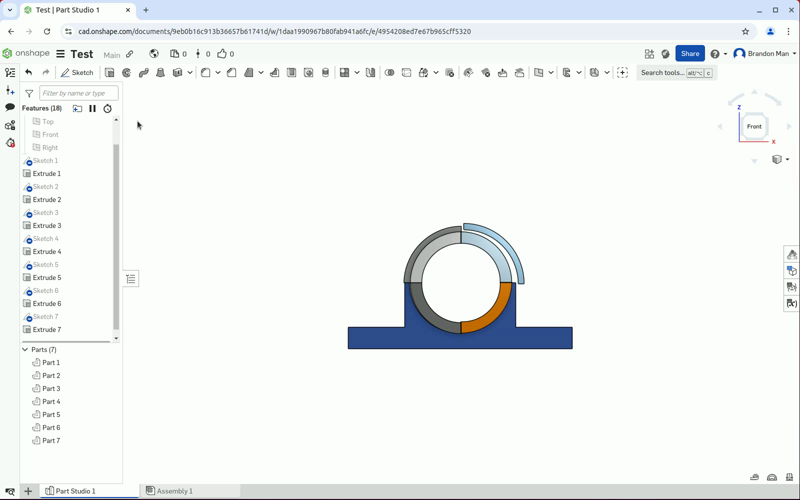
key(shift+h)
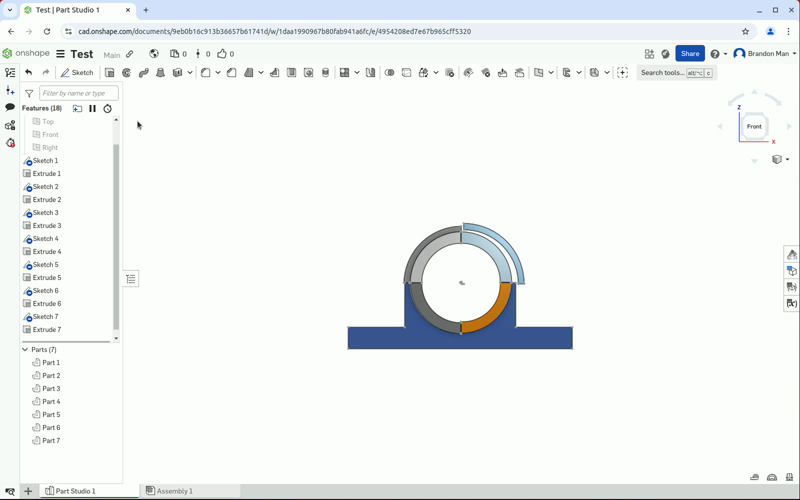
key(shift+7)
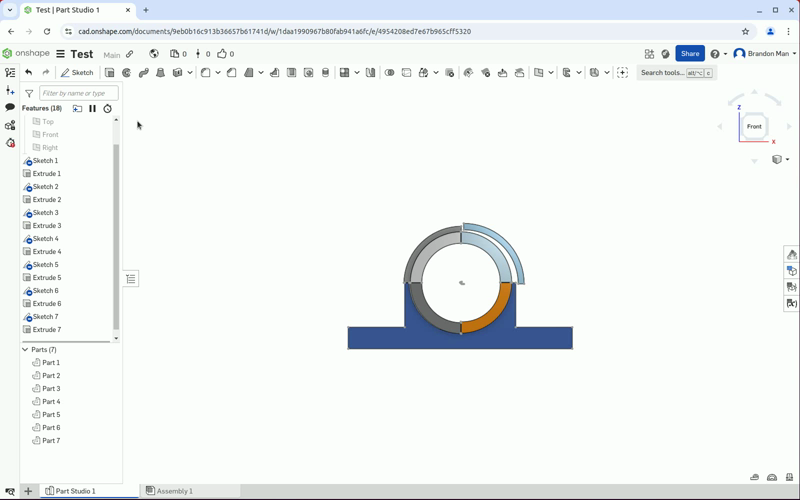
key(left, 2)
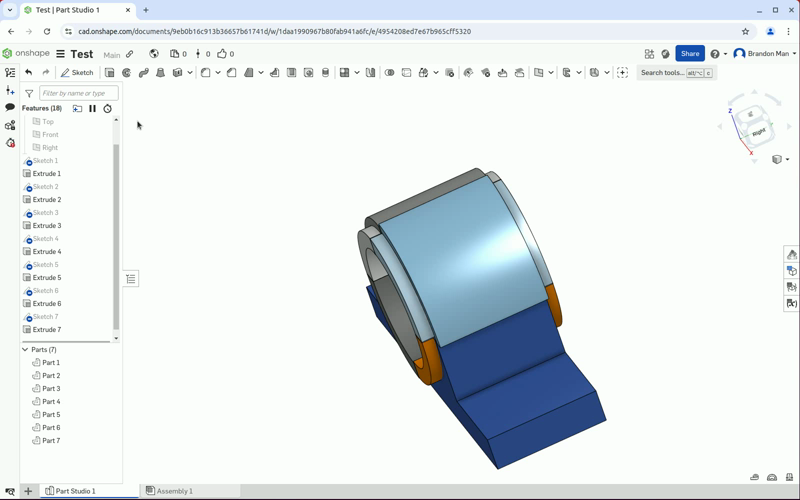
key(down, 2)
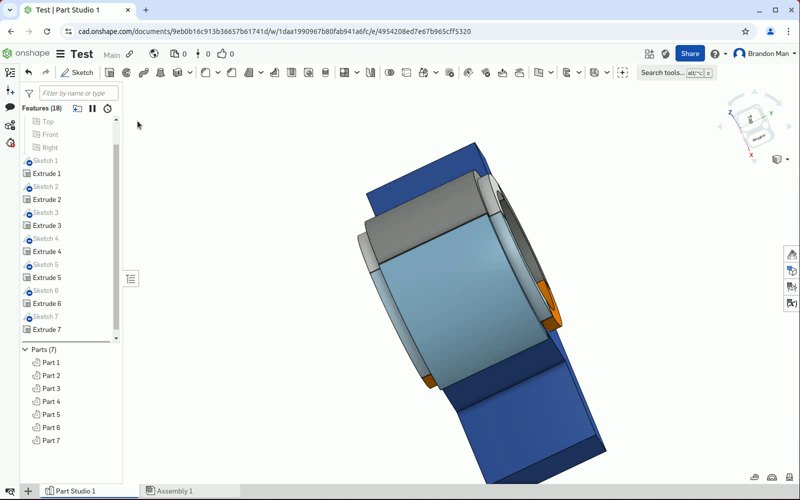
key(up, 2)
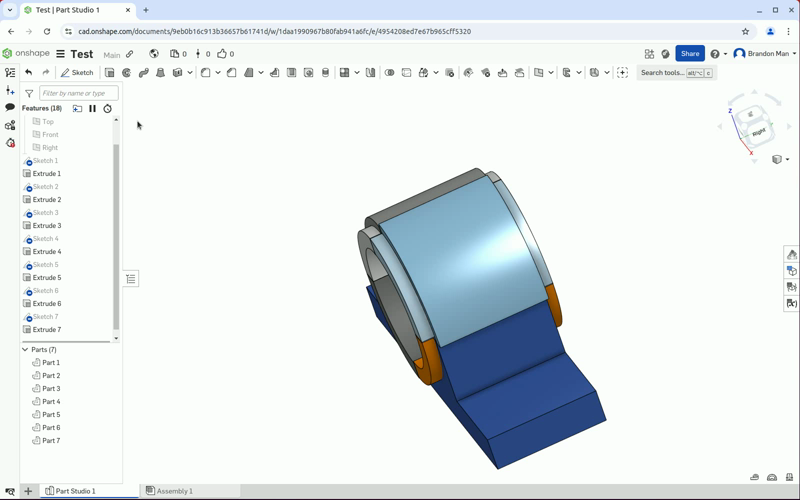
key(right, 2)
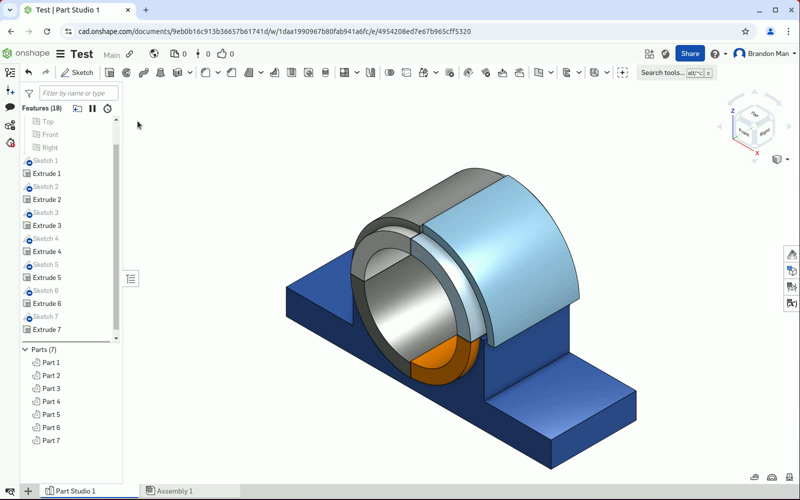
mouse_move(69, 163)
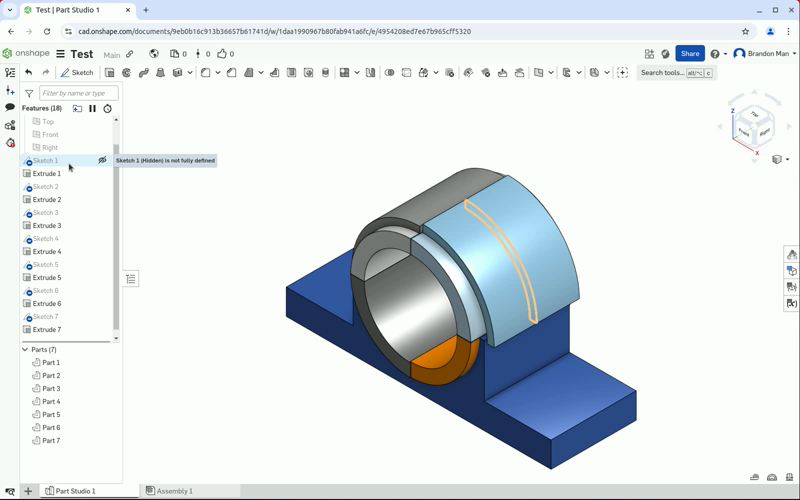
click(69, 163)